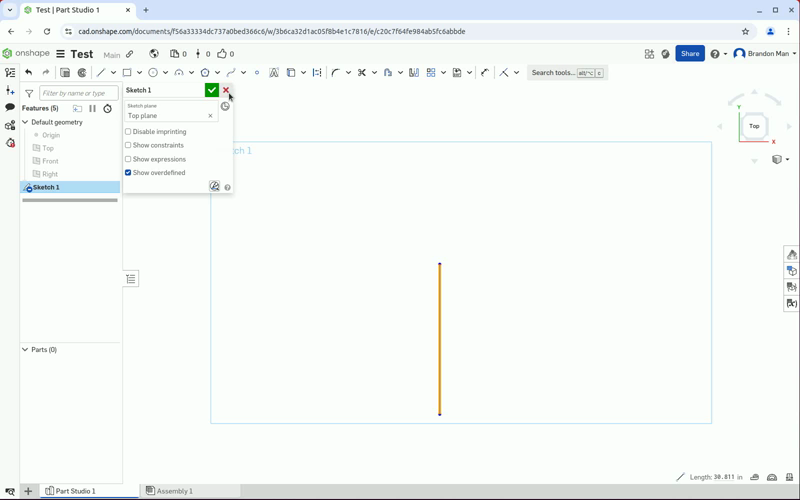
key(shift+h)
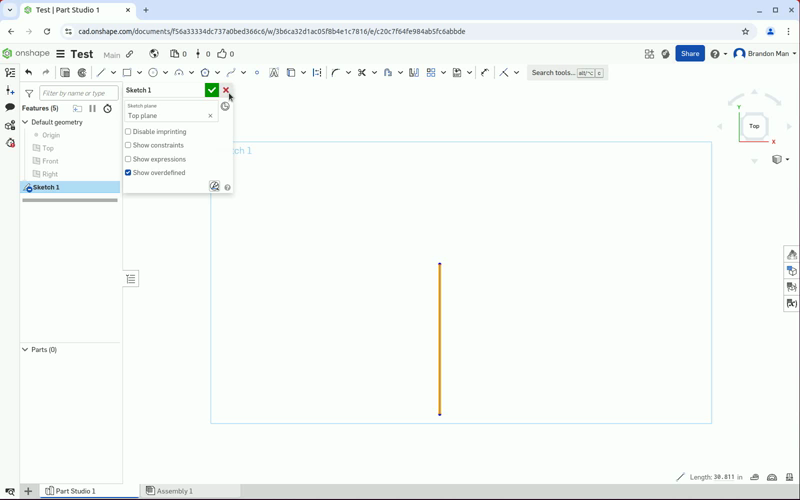
key(shift+s)
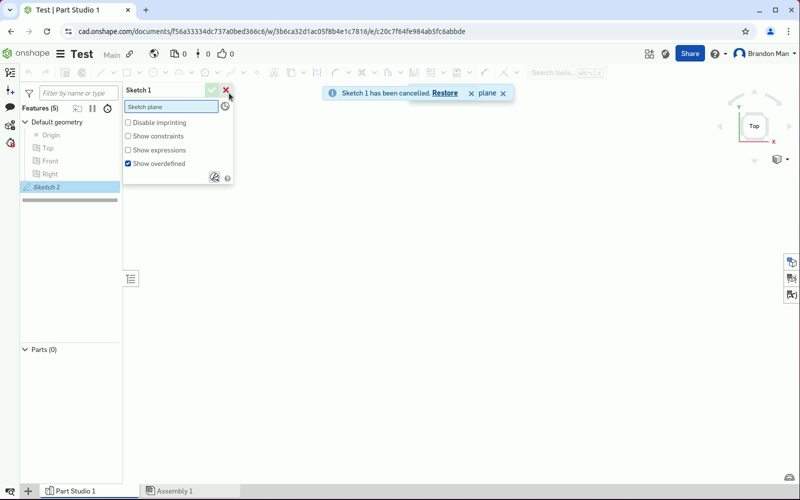
mouse_move(73, 150)
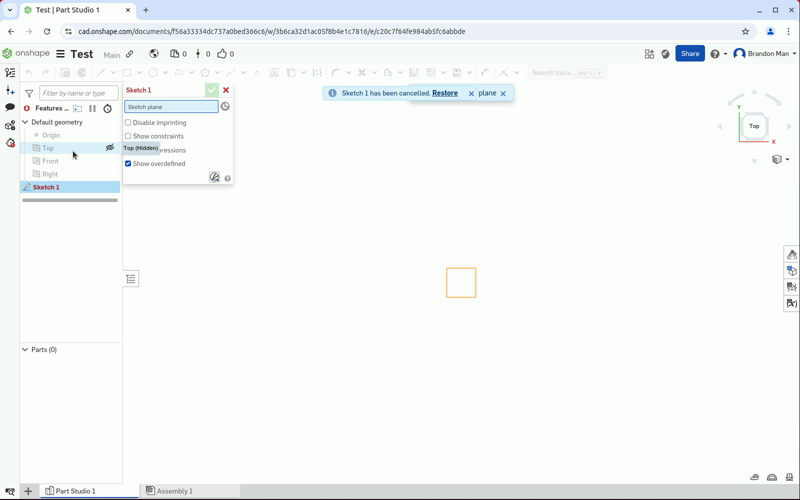
click(73, 150)
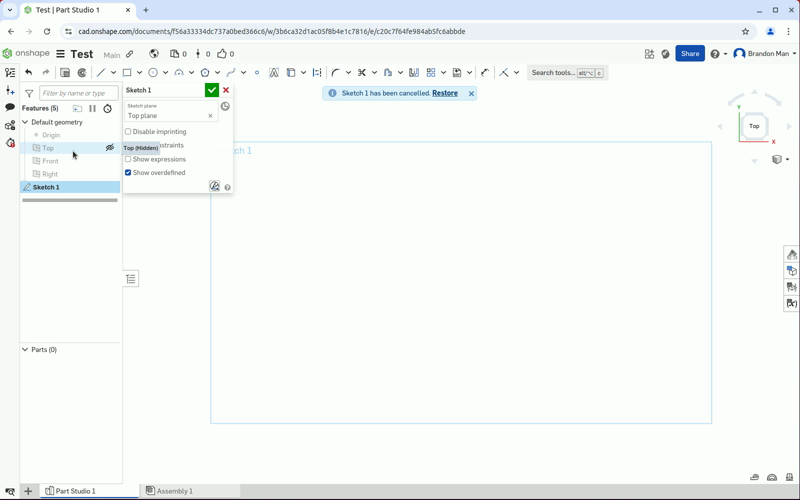
mouse_move(73, 352)
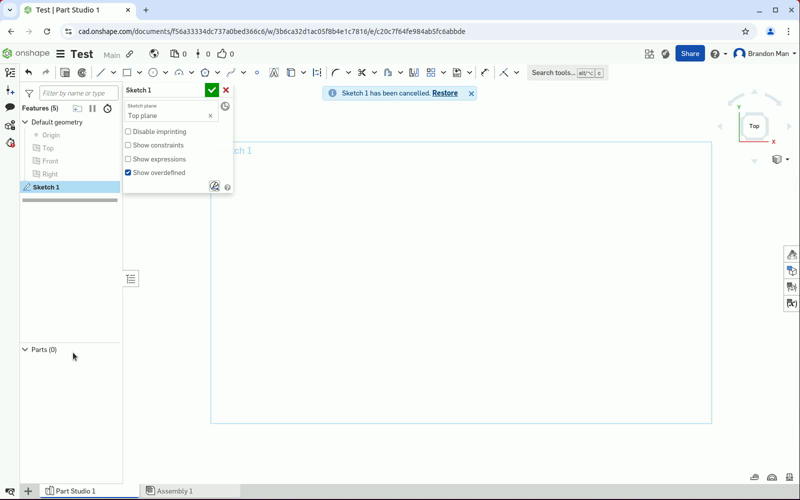
key(y)
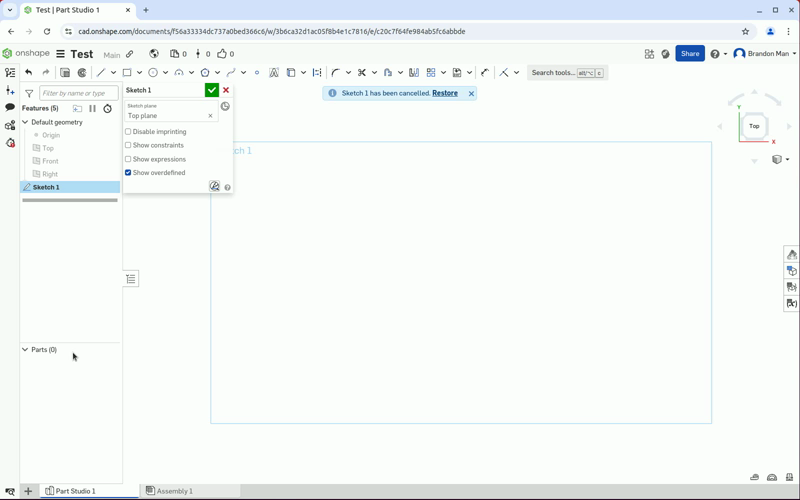
key(l)
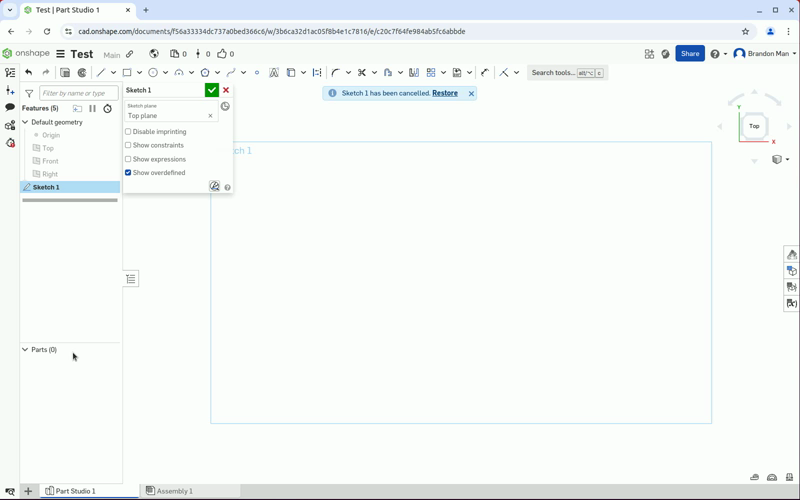
key_down(shift)
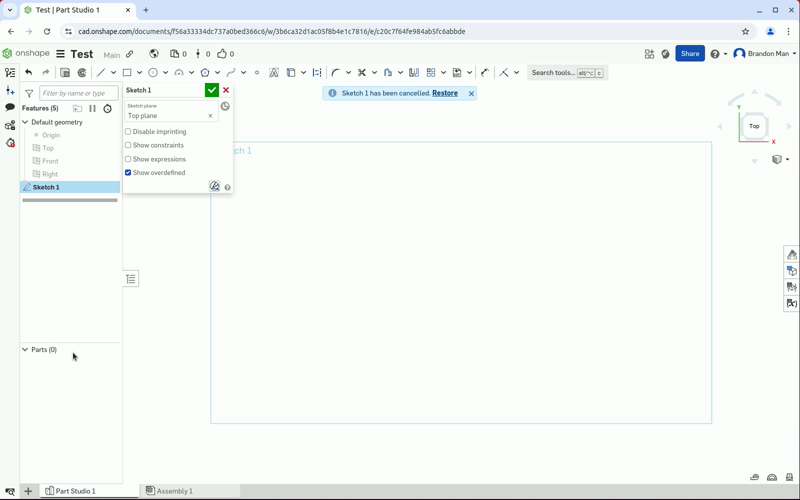
mouse_move(444, 395)
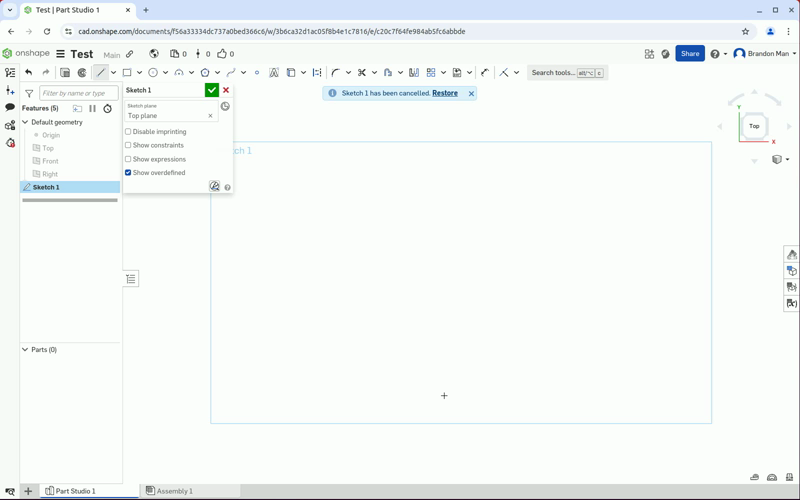
click(444, 395)
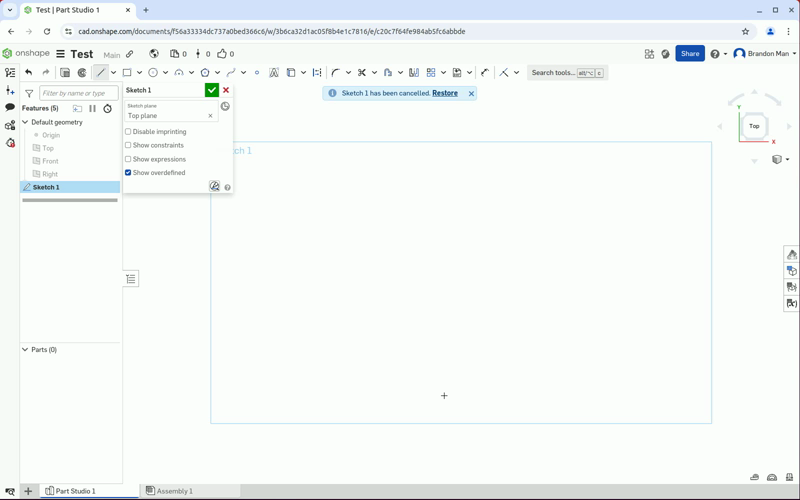
key_up(shift)
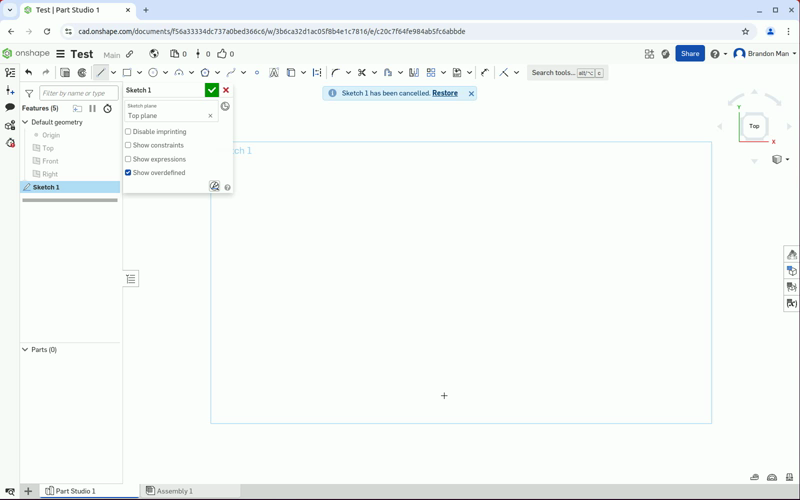
key_down(shift)
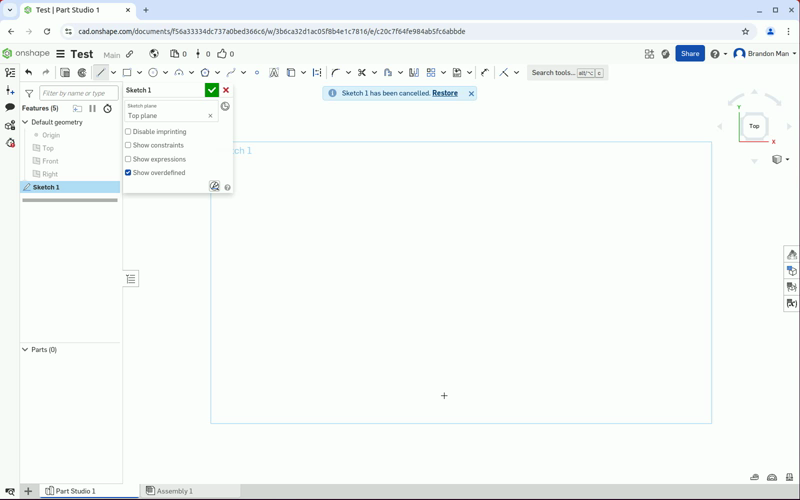
mouse_move(474, 395)
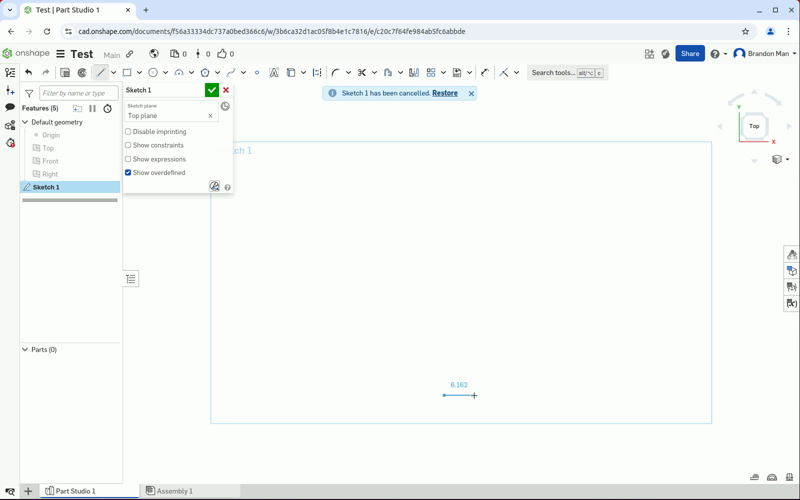
mouse_move(477, 395)
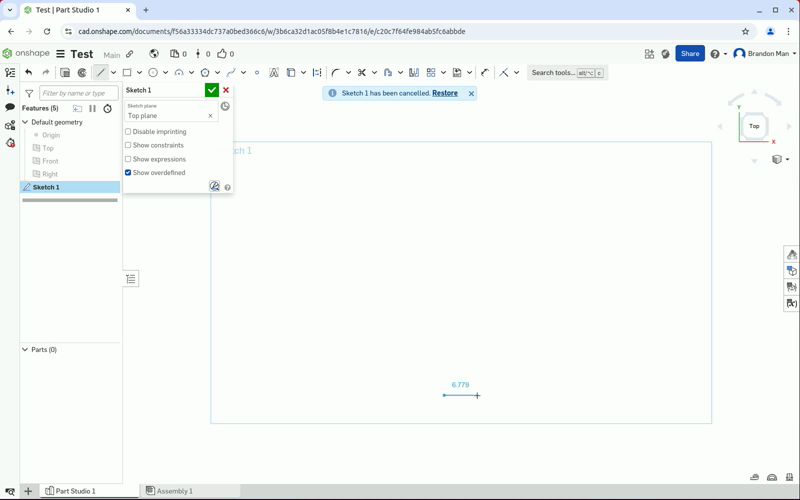
click(477, 395)
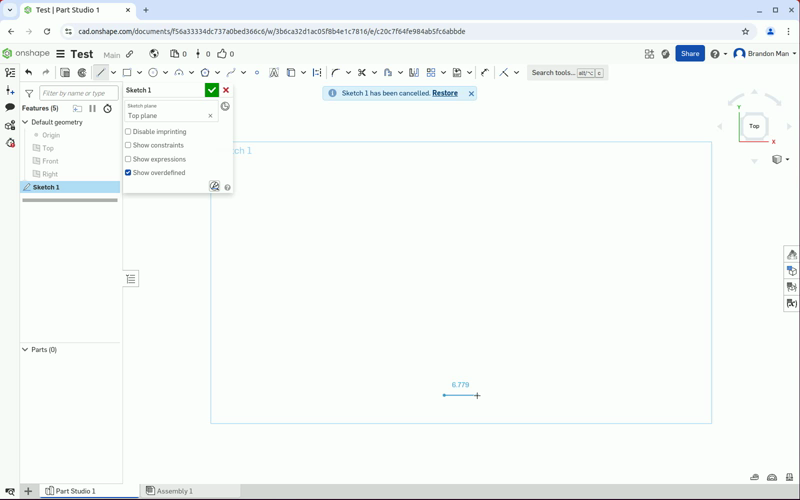
key_up(shift)
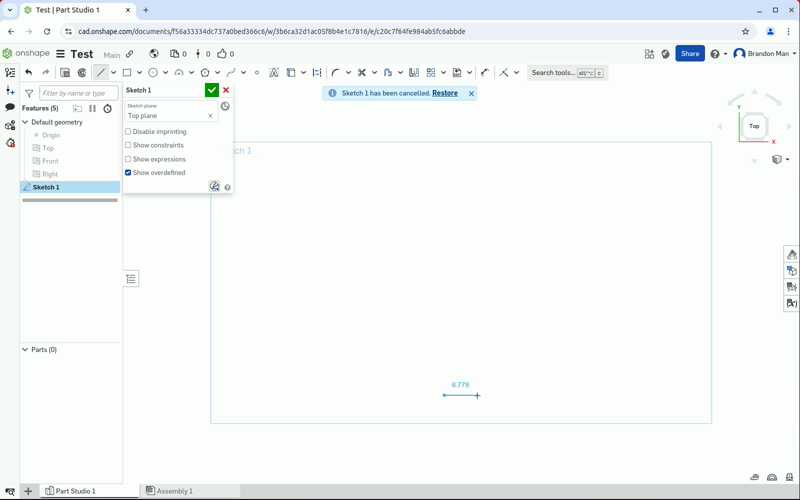
key_down(shift)
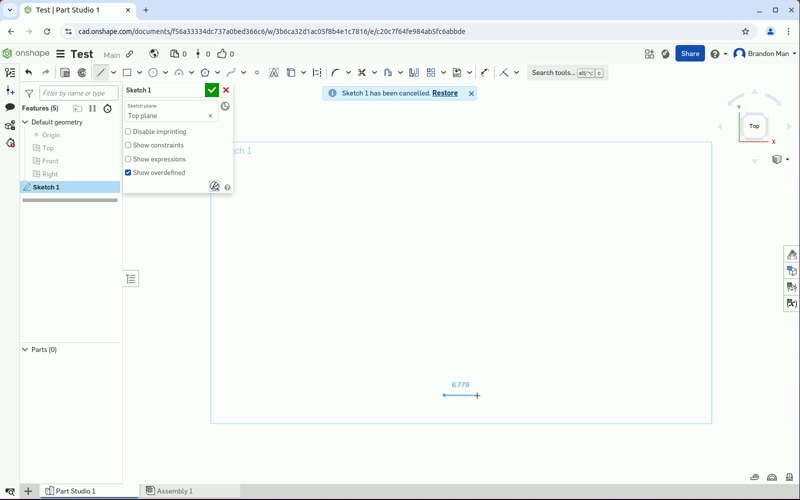
mouse_move(477, 171)
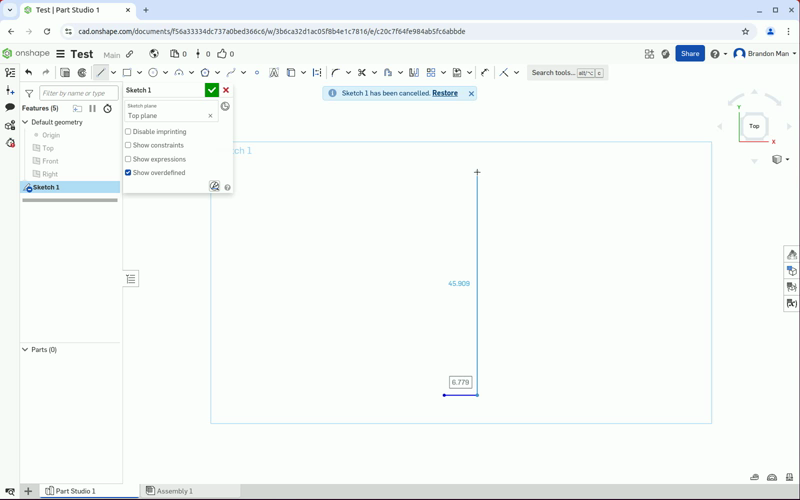
click(477, 171)
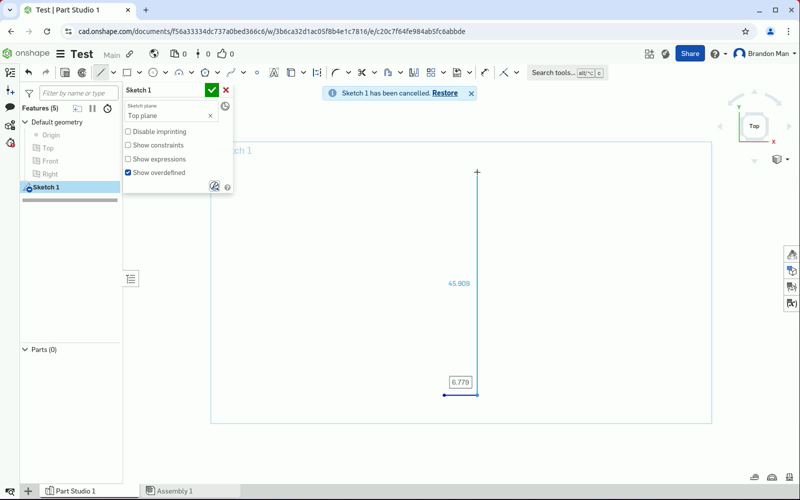
key_up(shift)
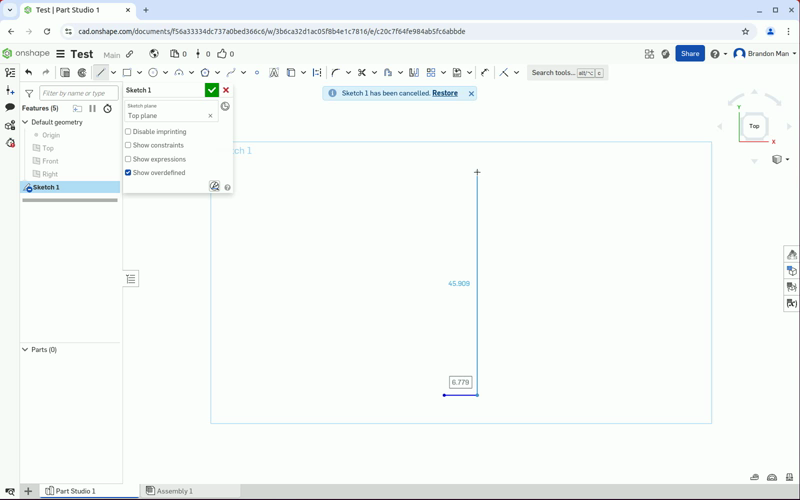
key_down(shift)
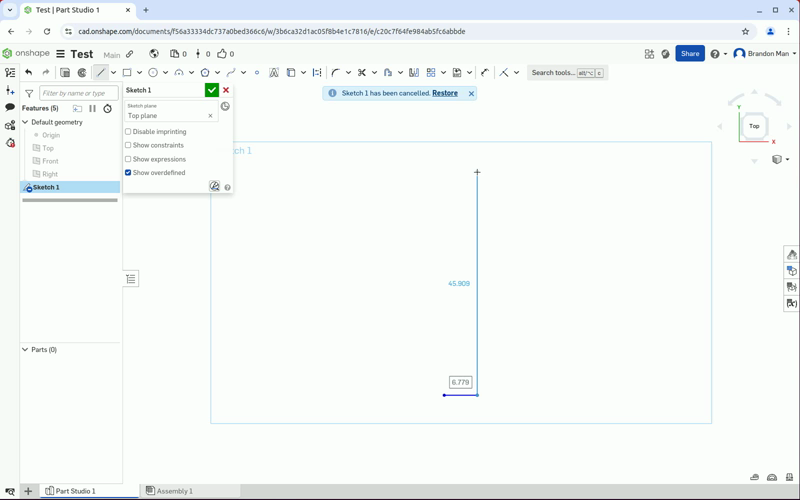
mouse_move(507, 171)
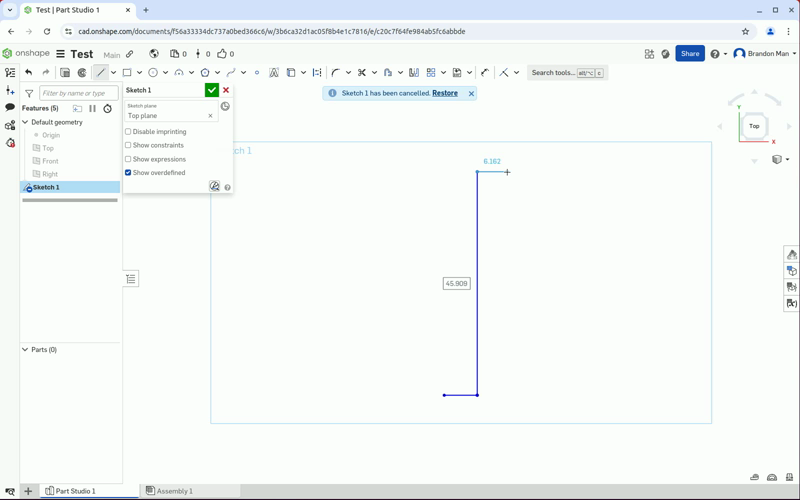
mouse_move(444, 171)
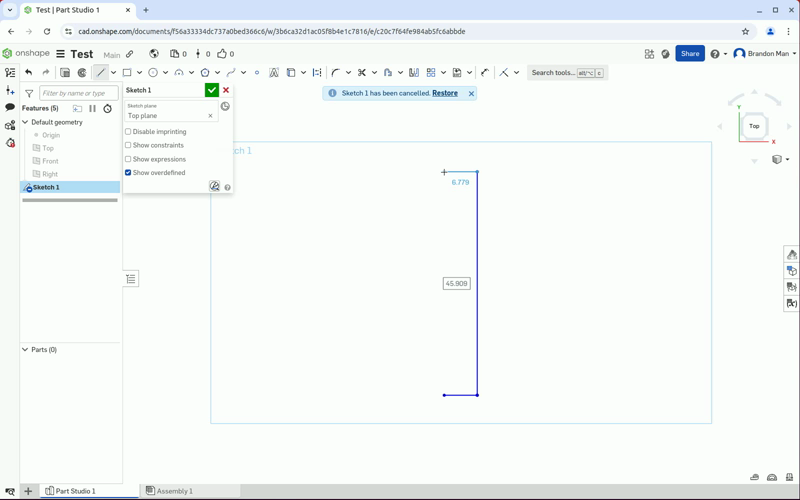
click(444, 171)
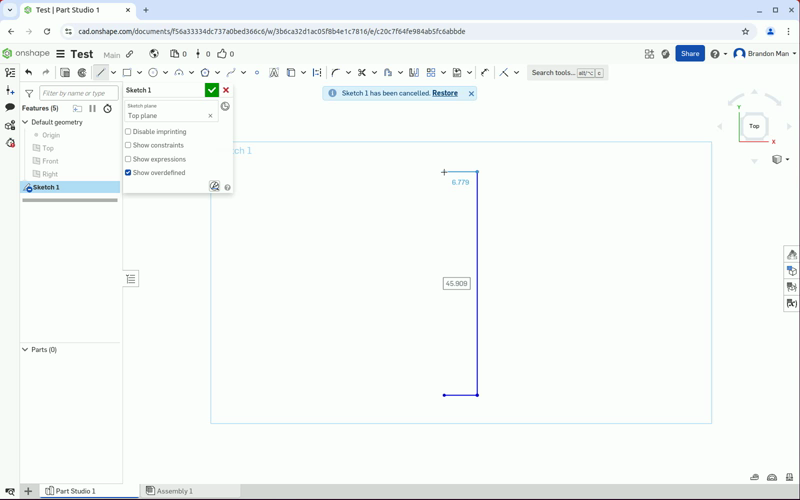
key_up(shift)
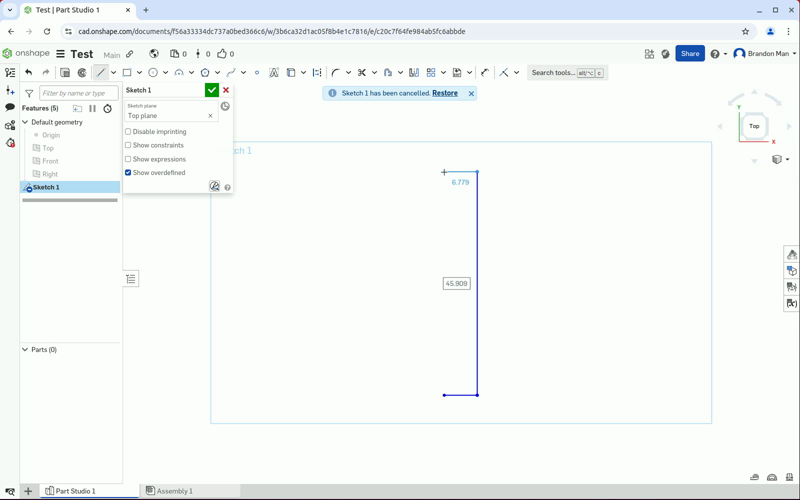
key_down(shift)
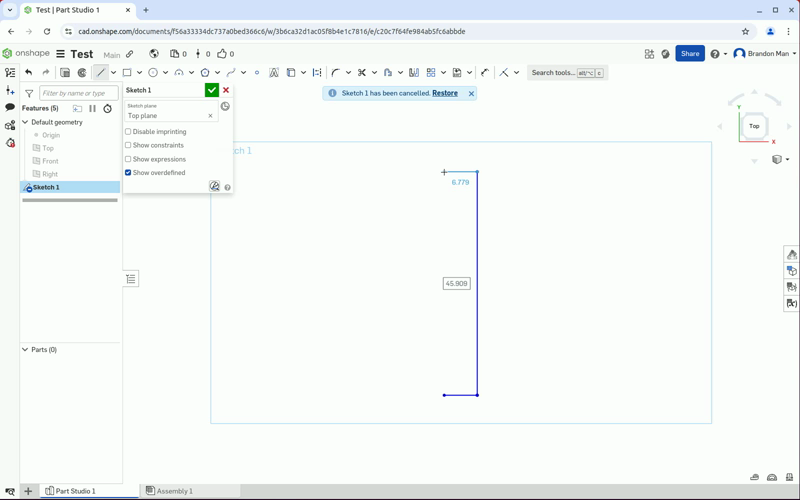
mouse_move(444, 395)
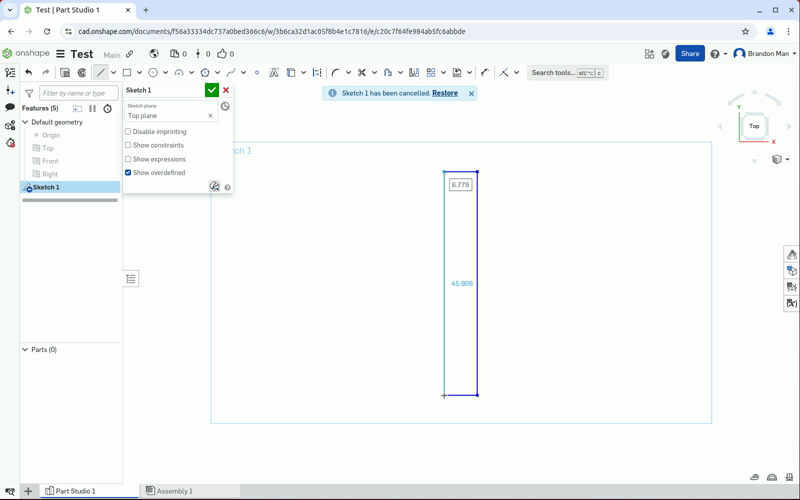
key_up(shift)
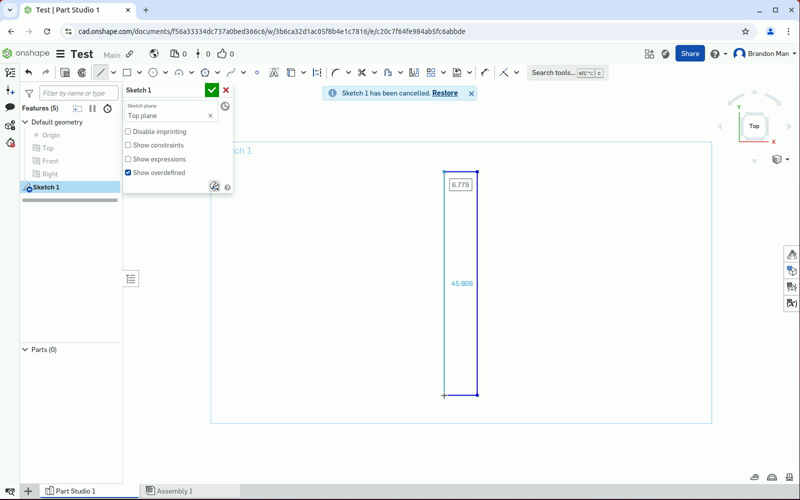
click(444, 395)
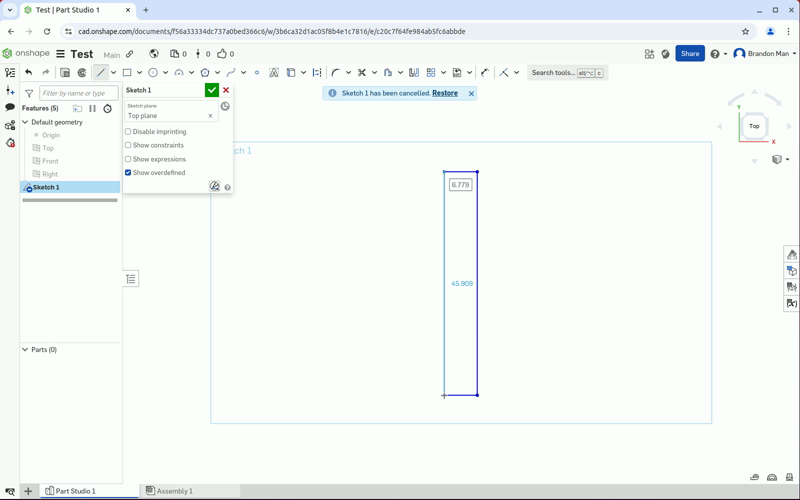
key(esc)
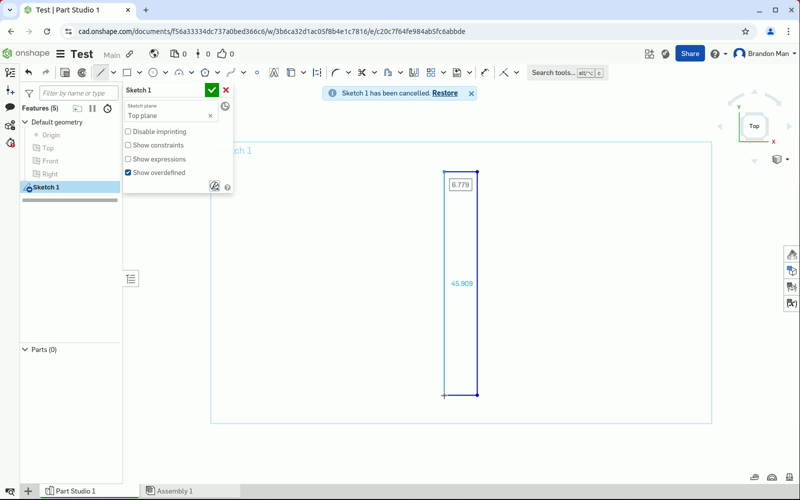
mouse_move(467, 371)
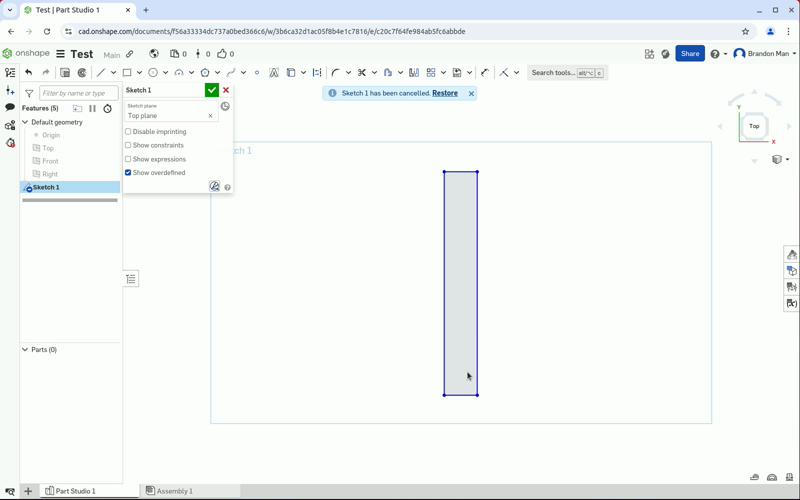
click(467, 371)
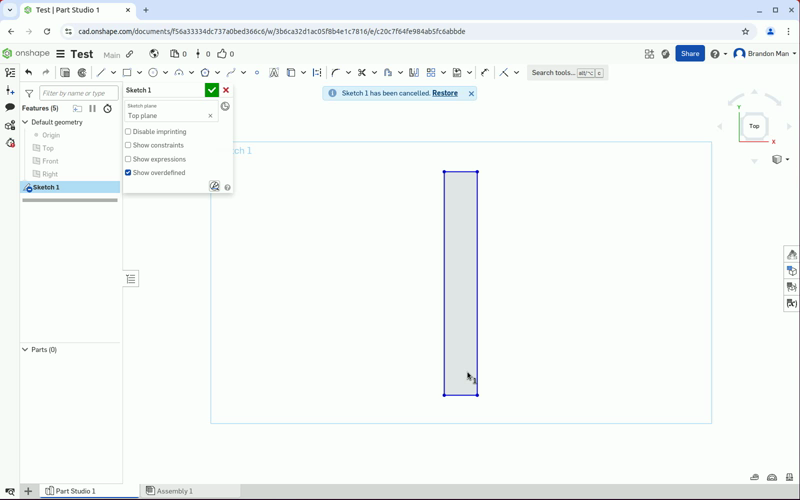
mouse_move(73, 352)
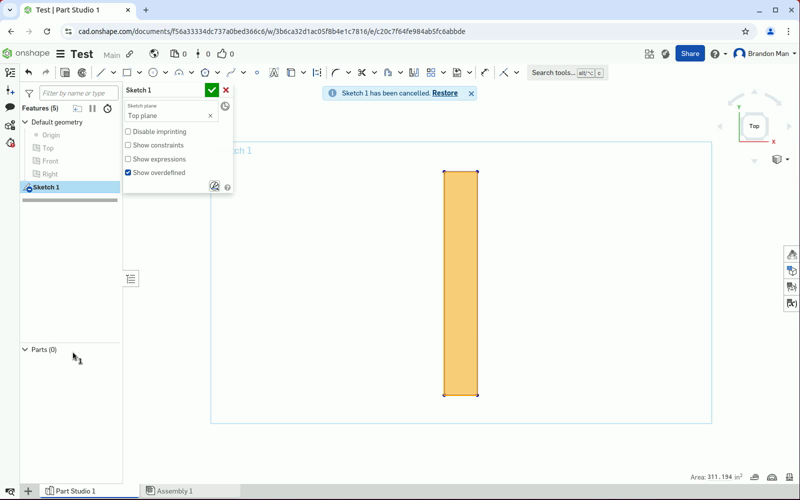
key(shift+y)
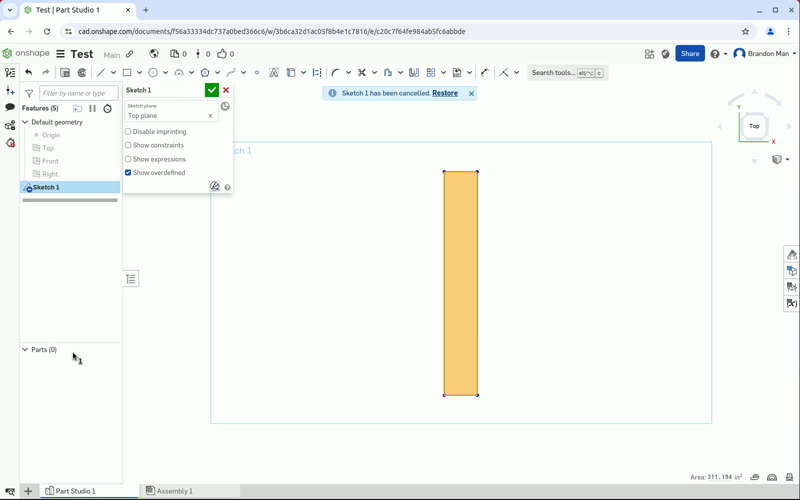
key(shift+e)
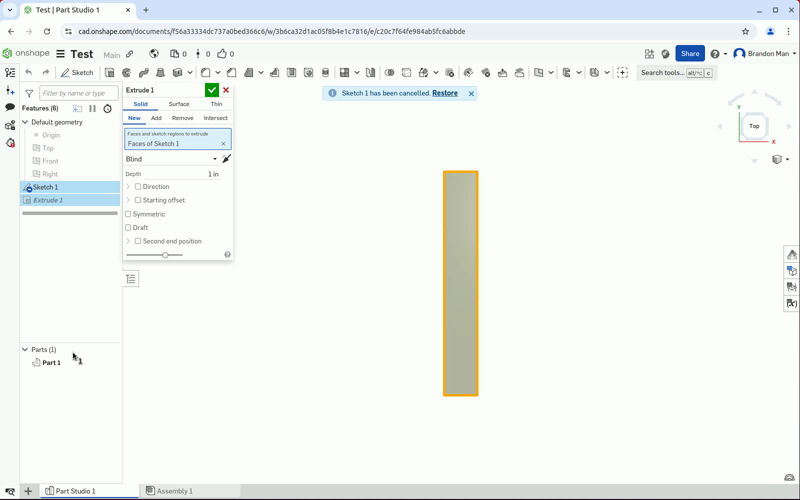
mouse_move(143, 106)
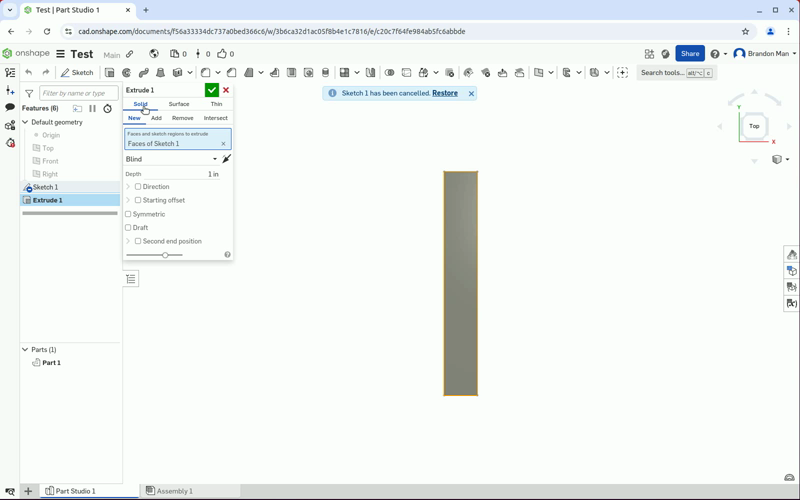
click(143, 106)
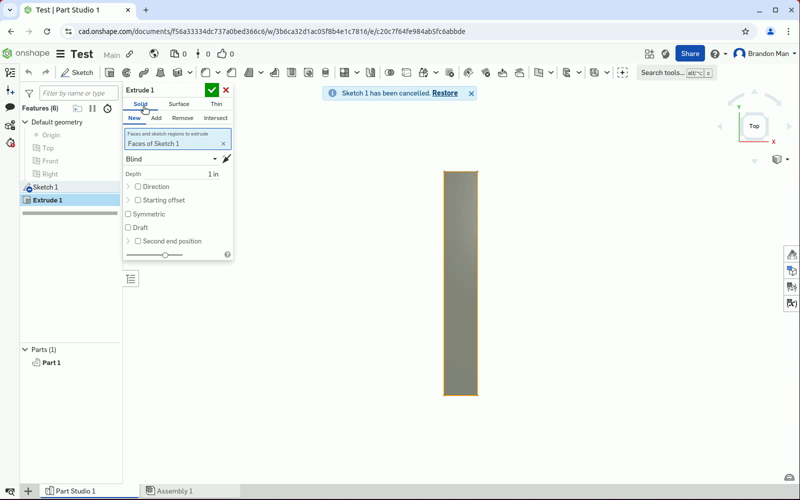
mouse_move(137, 120)
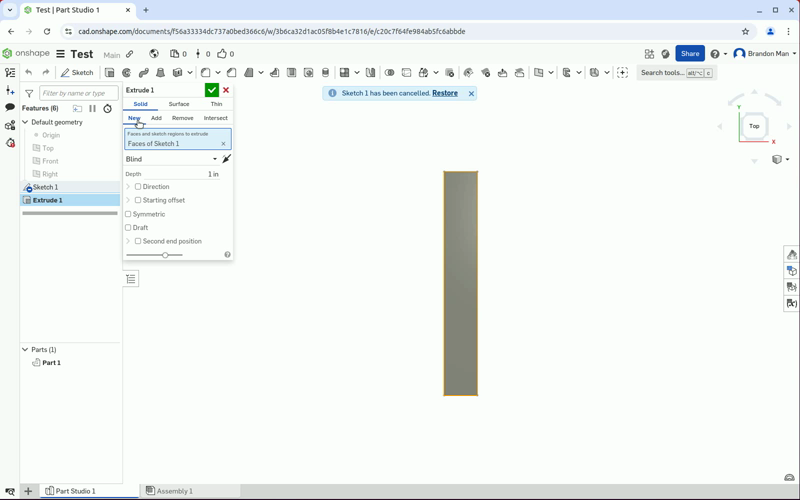
click(137, 120)
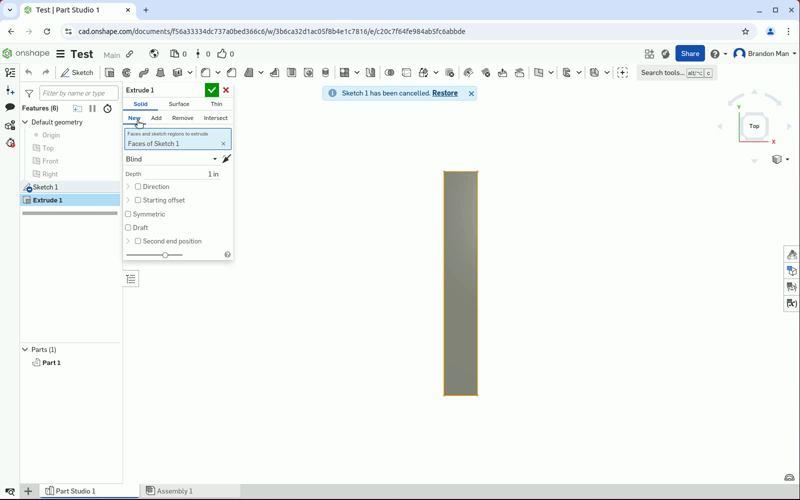
key(tab, 4)
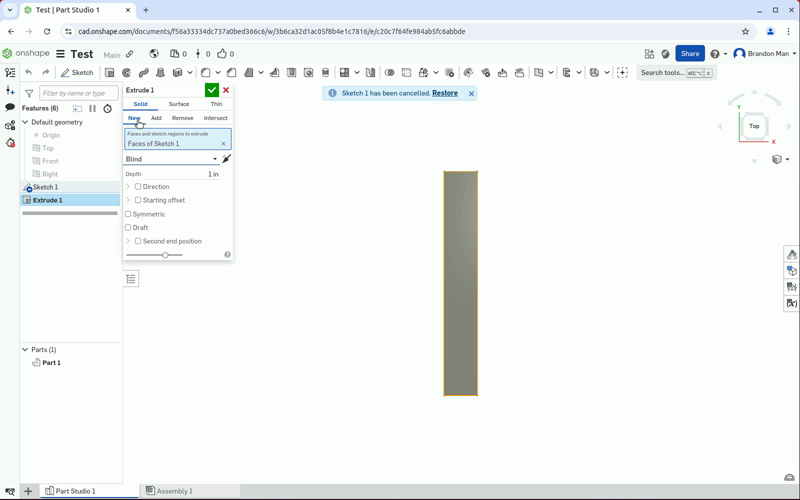
text(0.241)
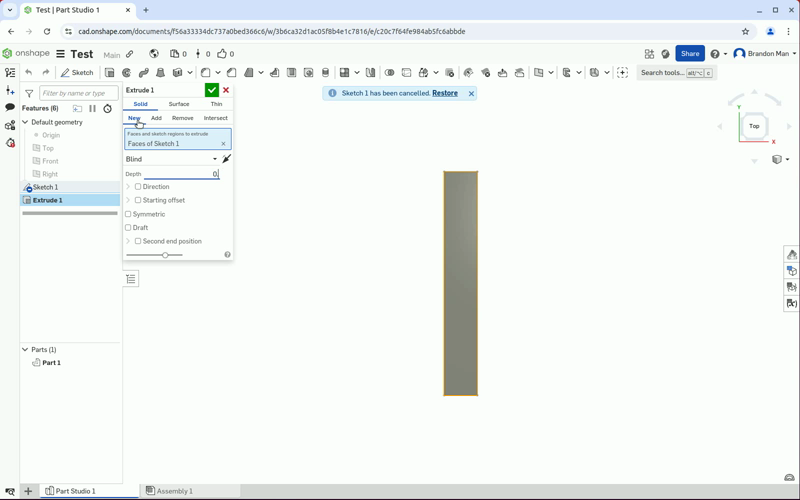
key(enter)
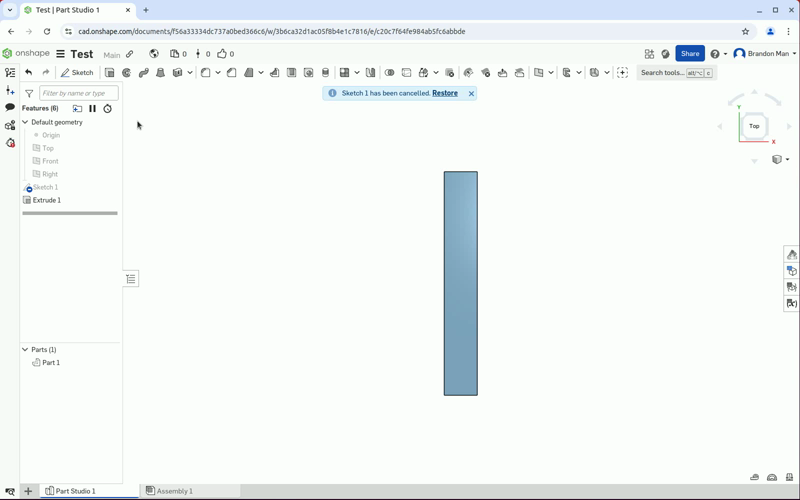
key(shift+h)
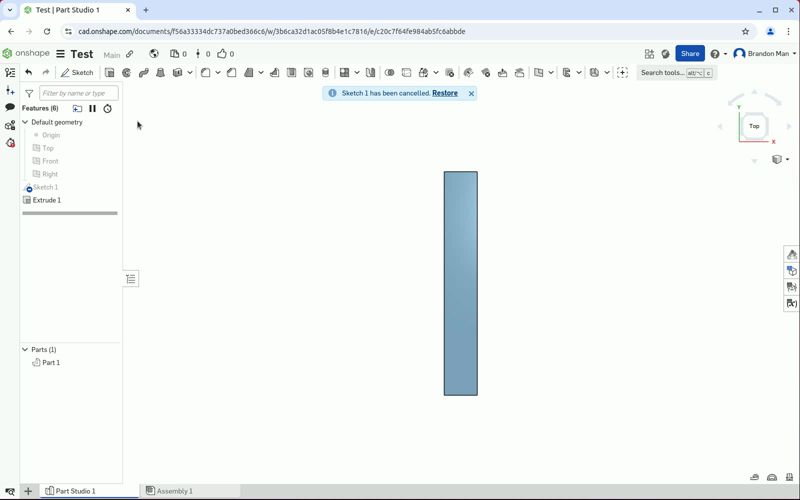
key(shift+h)
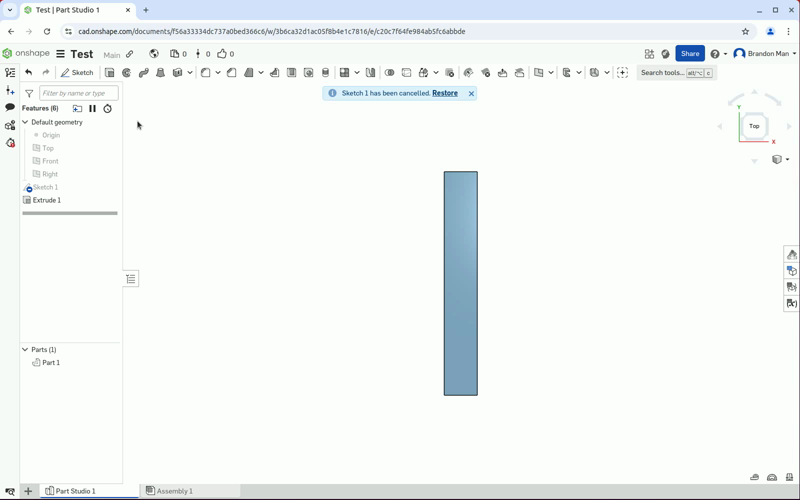
mouse_move(73, 189)
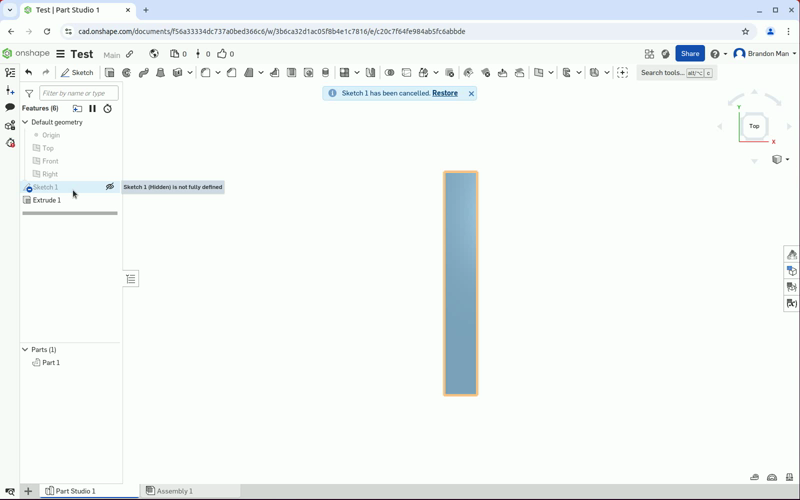
click(73, 189)
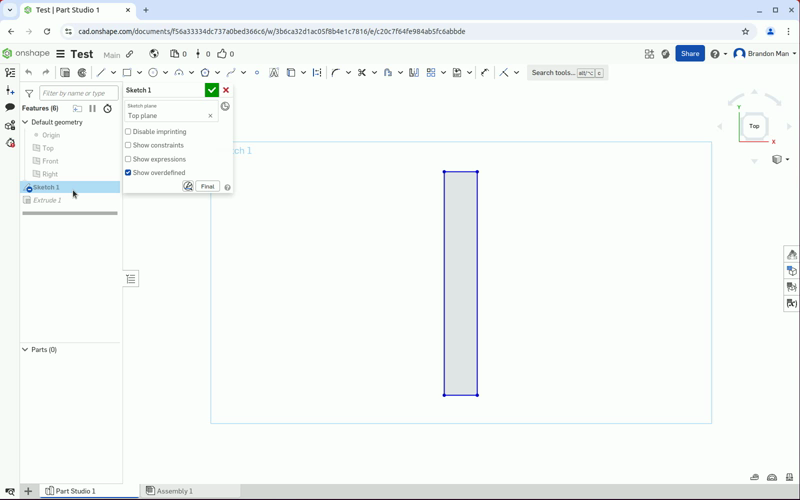
mouse_move(229, 92)
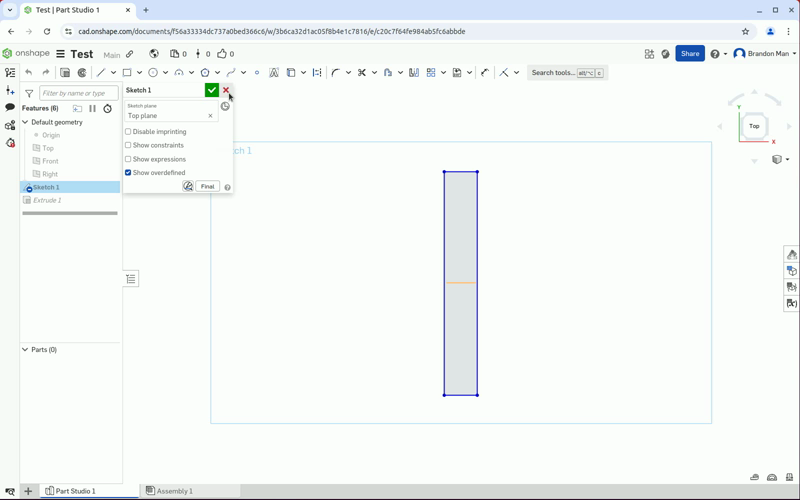
click(229, 92)
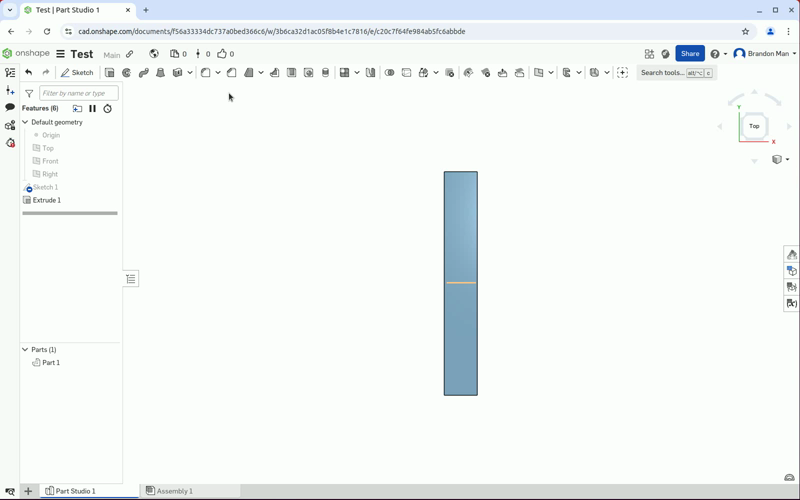
mouse_move(541, 75)
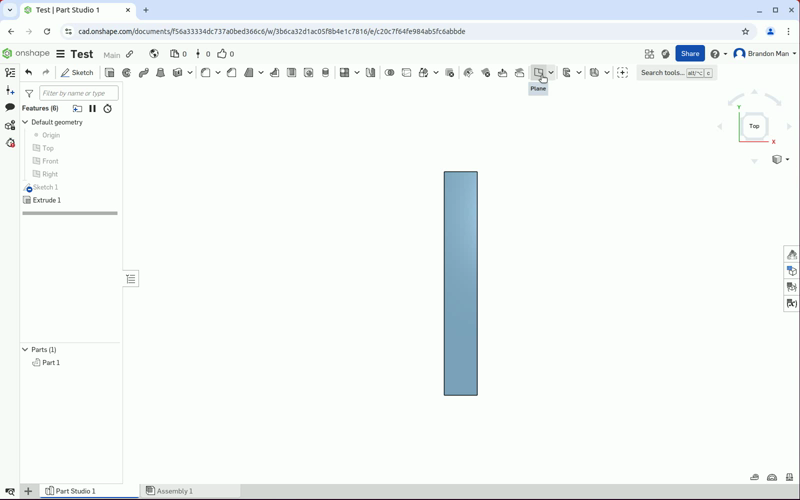
click(541, 75)
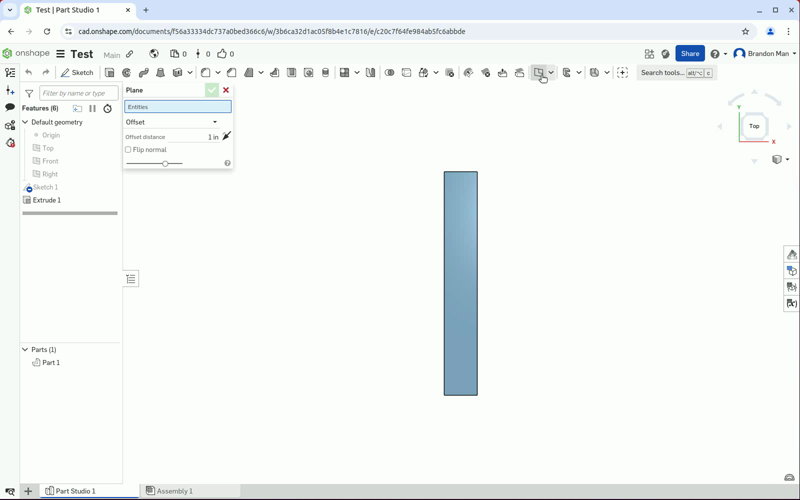
mouse_move(73, 150)
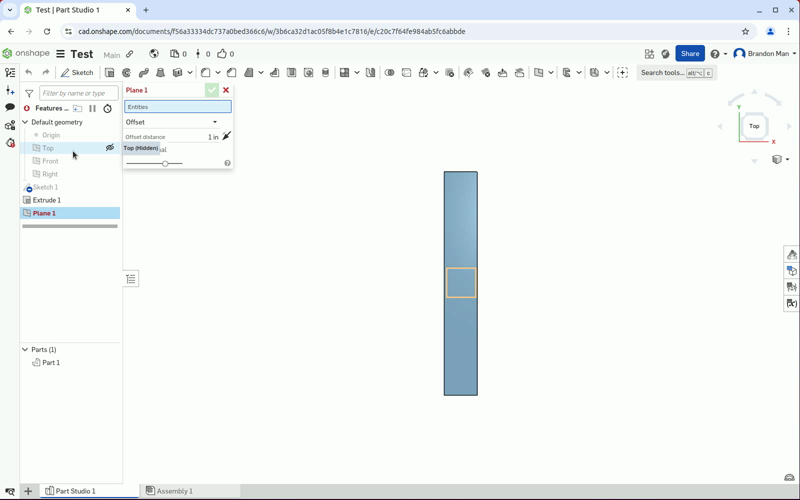
click(73, 150)
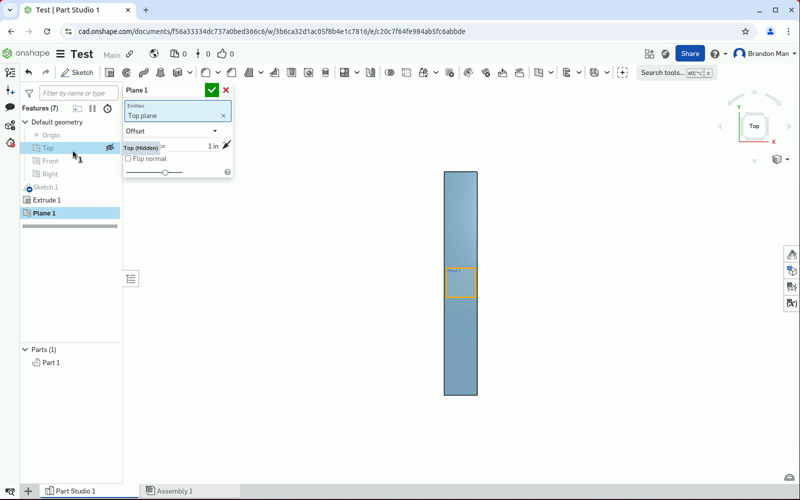
key(tab, 2)
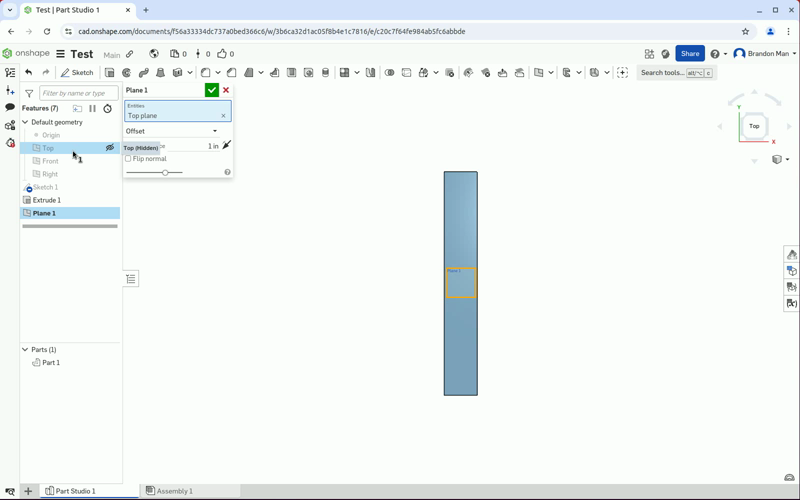
text(0.246)
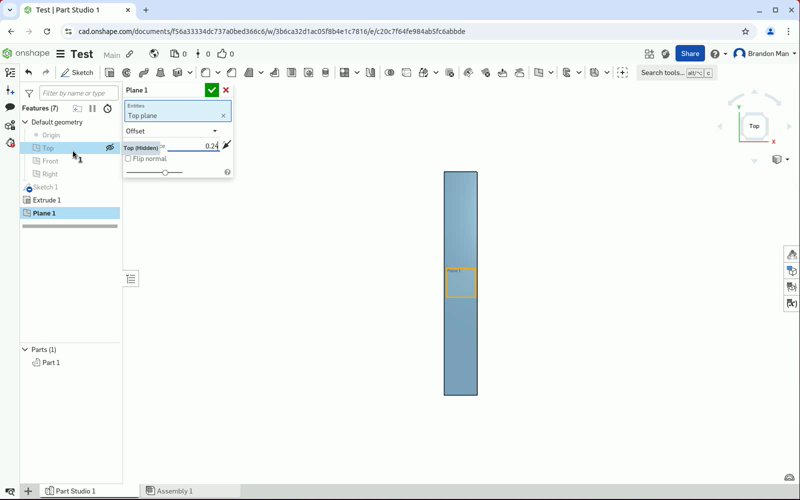
key(enter, 2)
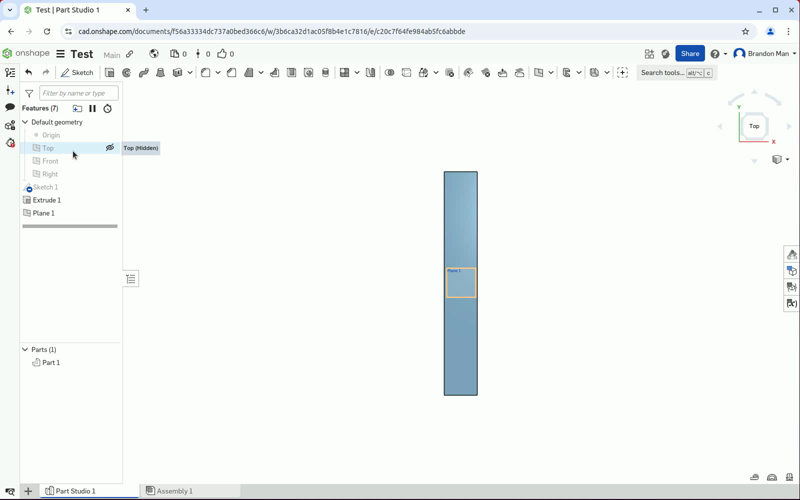
key(shift+s)
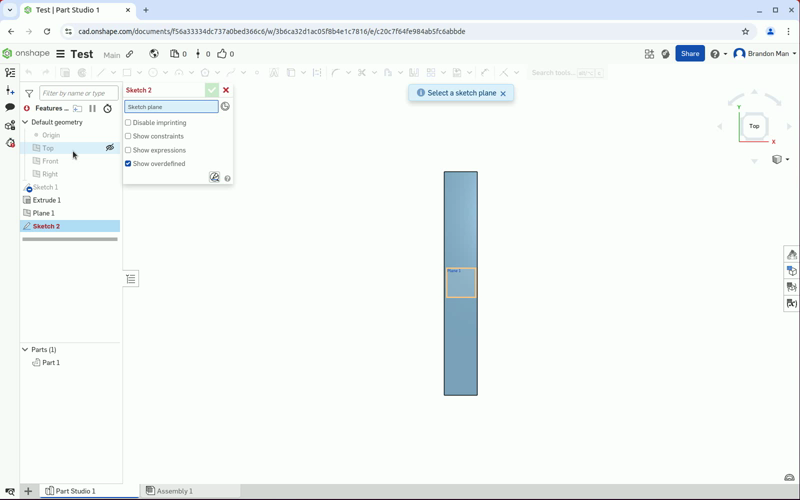
mouse_move(73, 215)
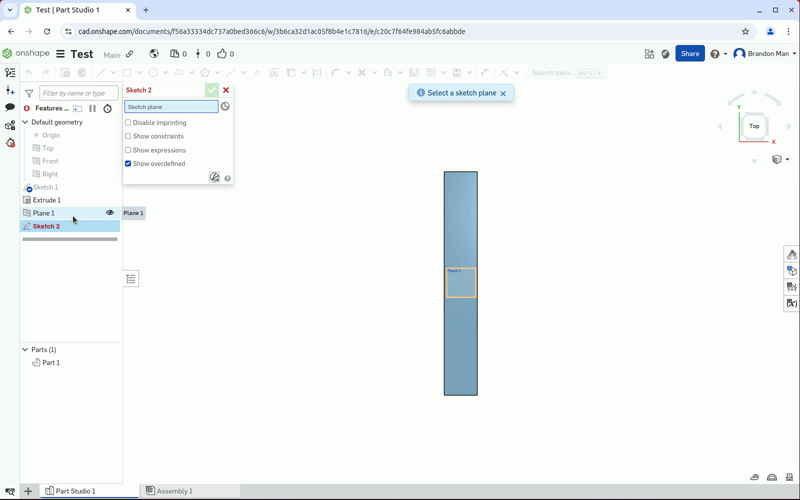
click(73, 215)
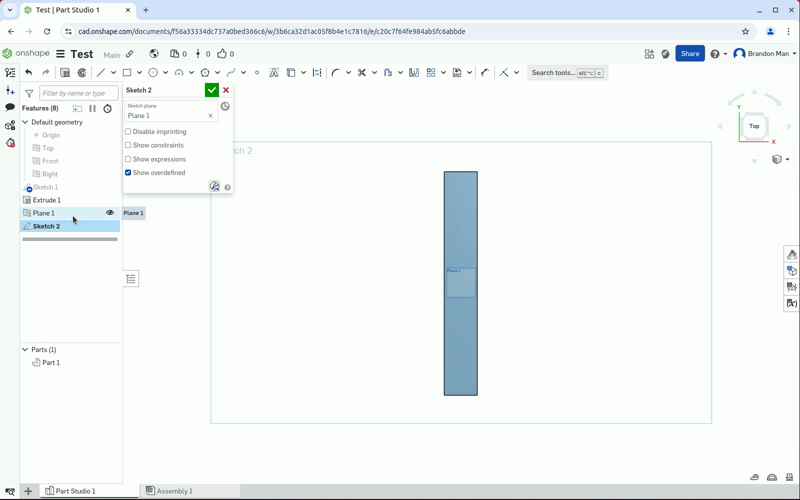
mouse_move(73, 352)
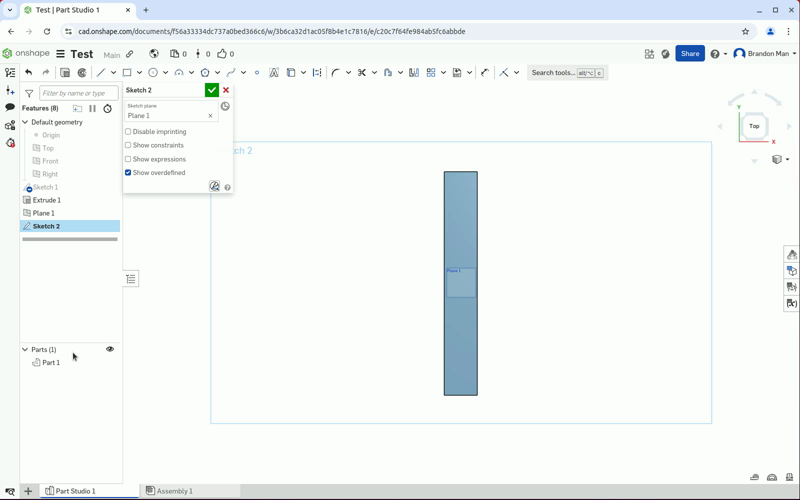
key(y)
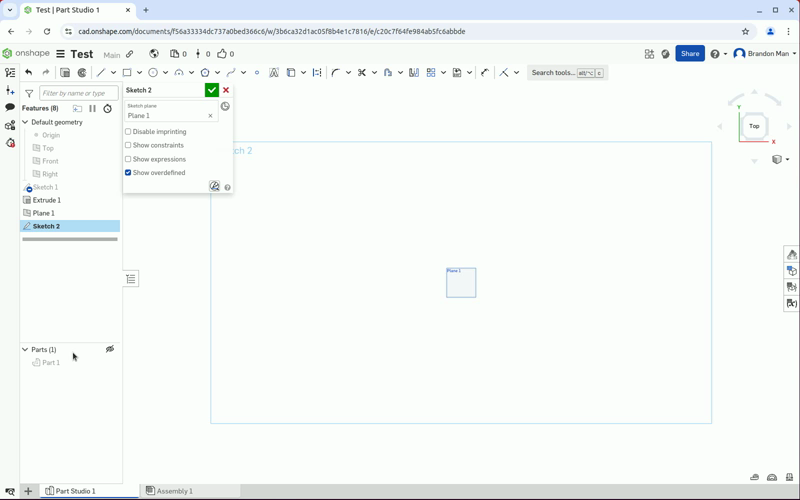
key(l)
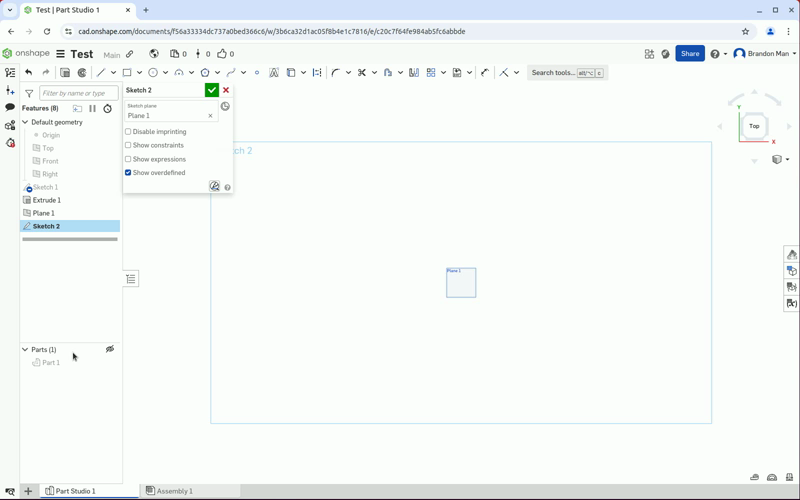
key_down(shift)
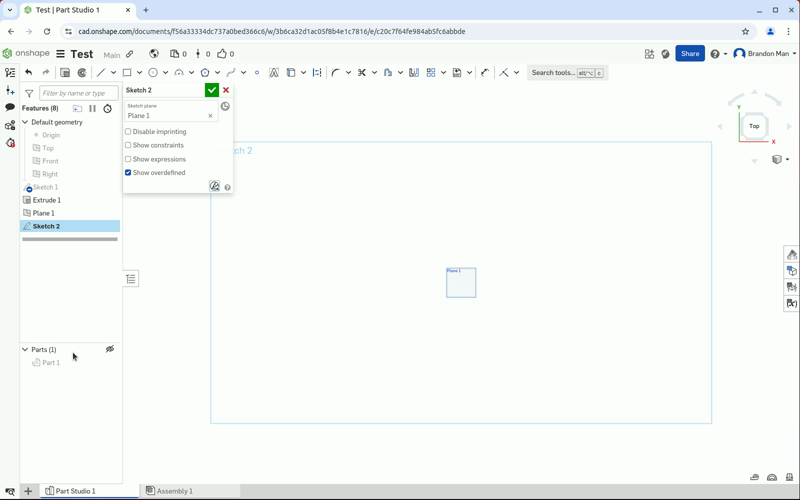
mouse_move(444, 395)
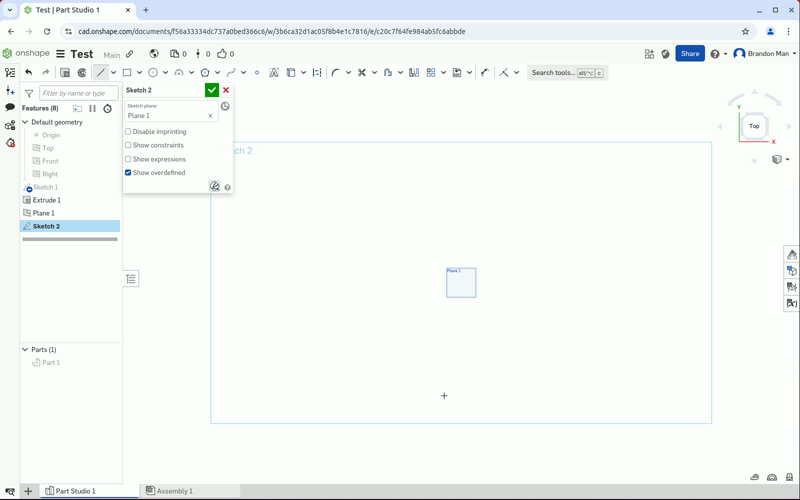
click(444, 395)
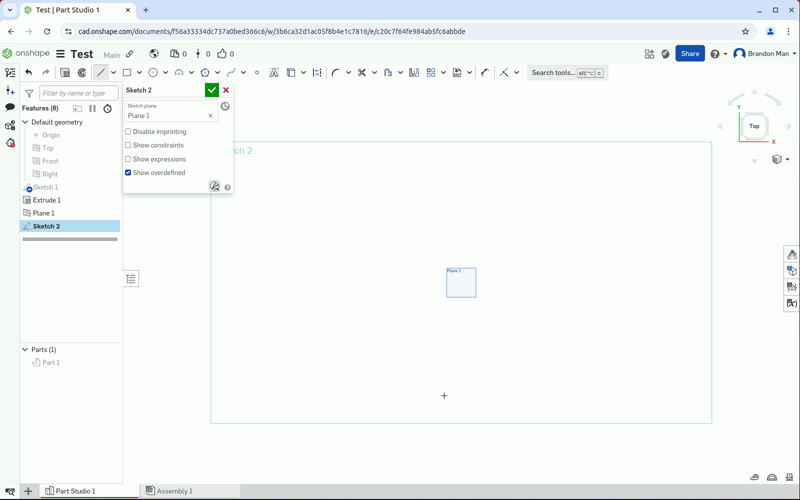
key_up(shift)
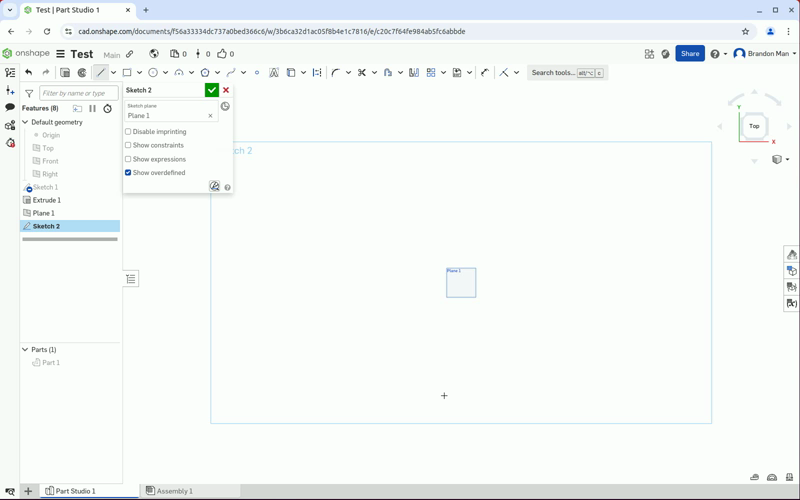
key_down(shift)
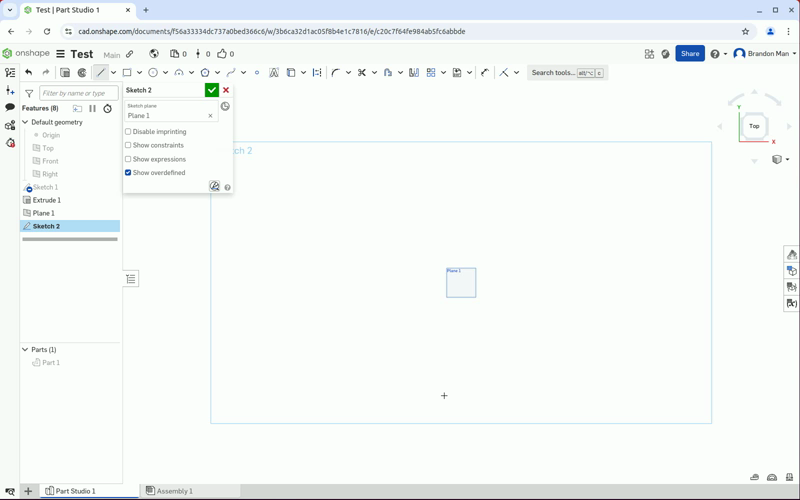
mouse_move(474, 395)
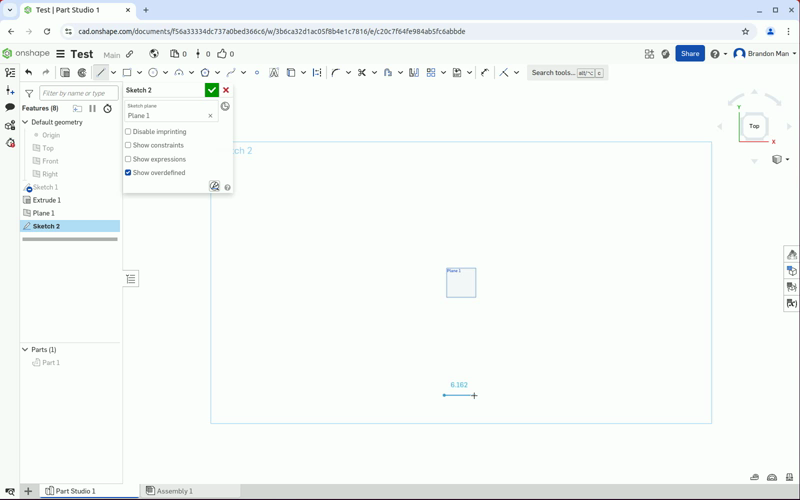
mouse_move(478, 395)
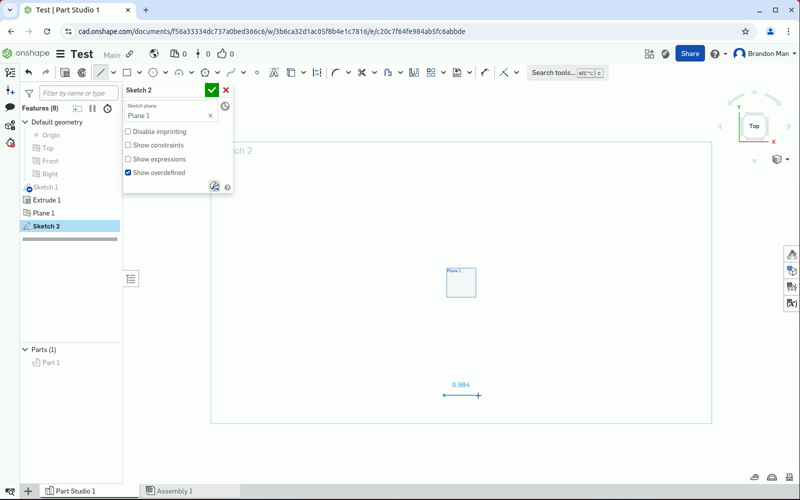
click(478, 395)
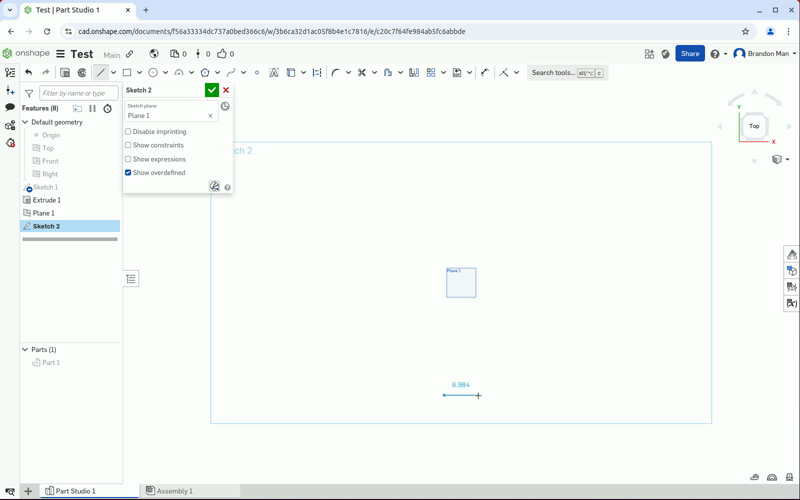
key_up(shift)
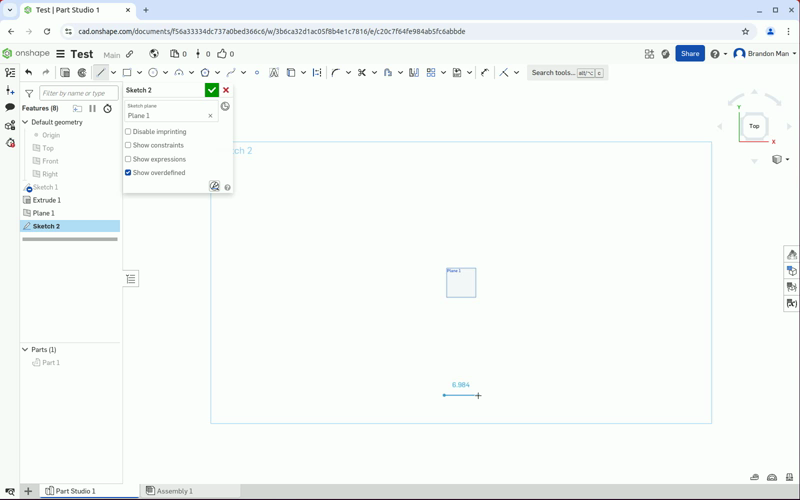
key_down(shift)
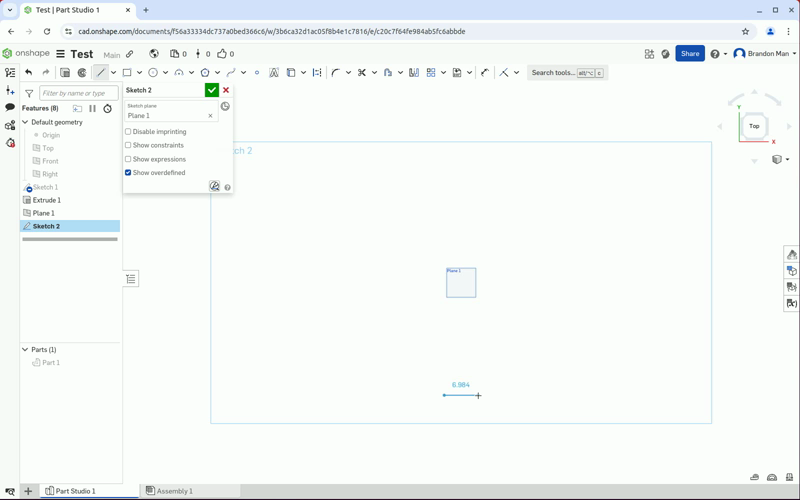
mouse_move(508, 395)
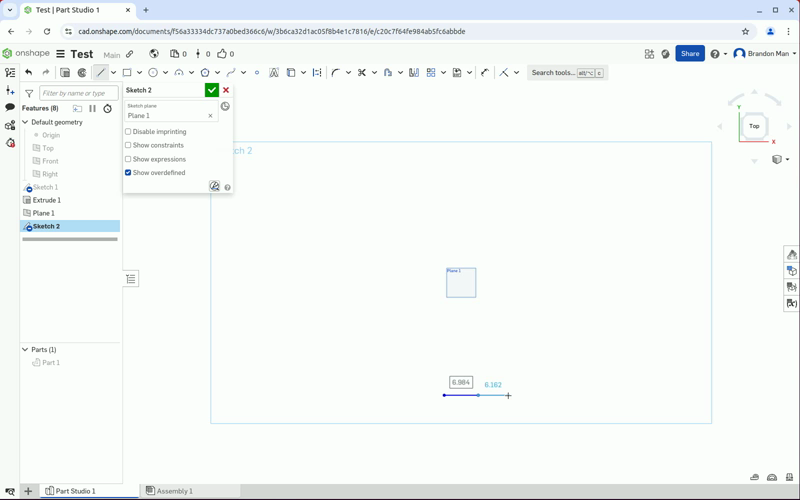
mouse_move(478, 393)
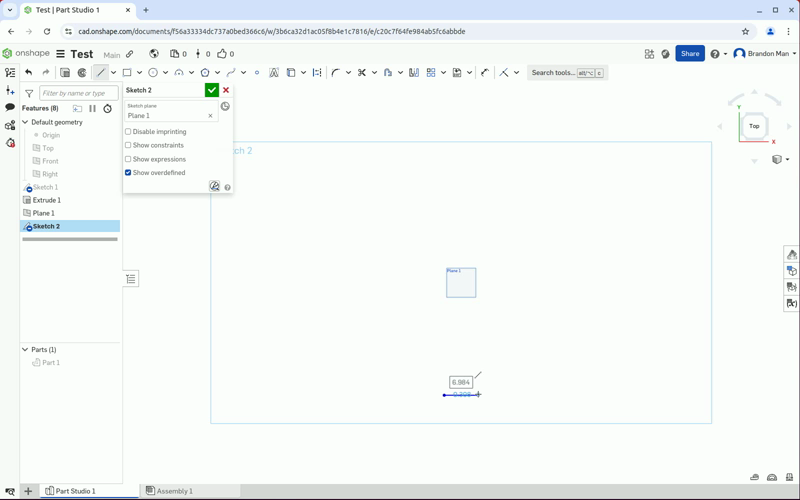
scroll(6)
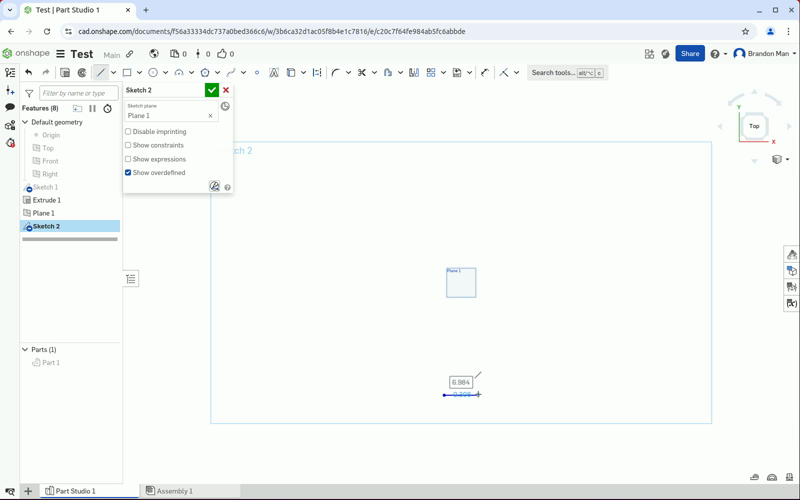
scroll(6)
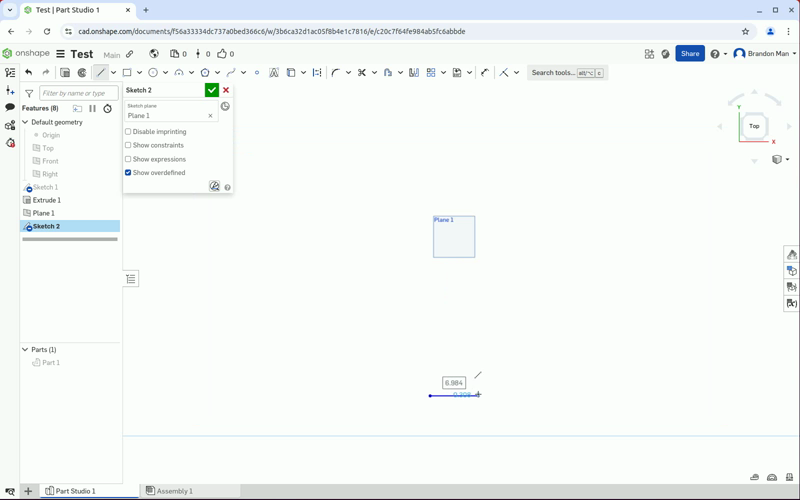
scroll(6)
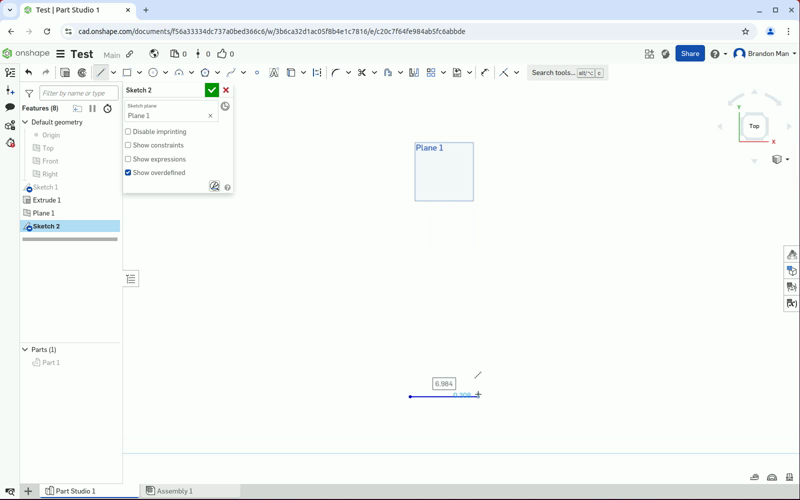
scroll(6)
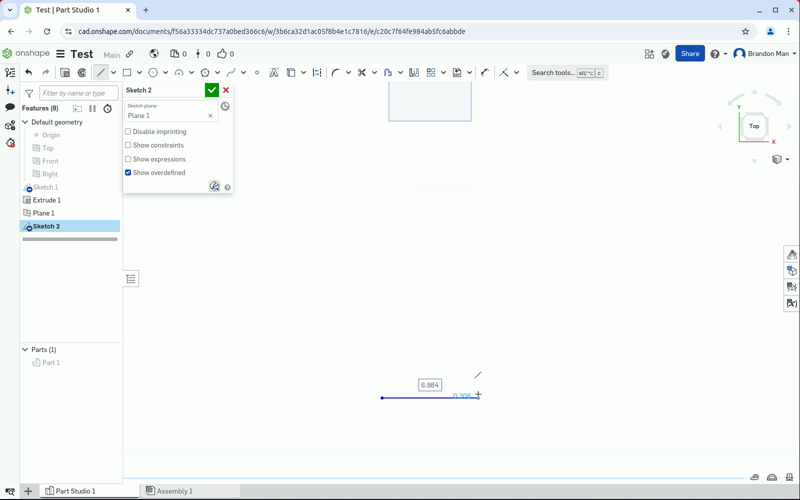
scroll(6)
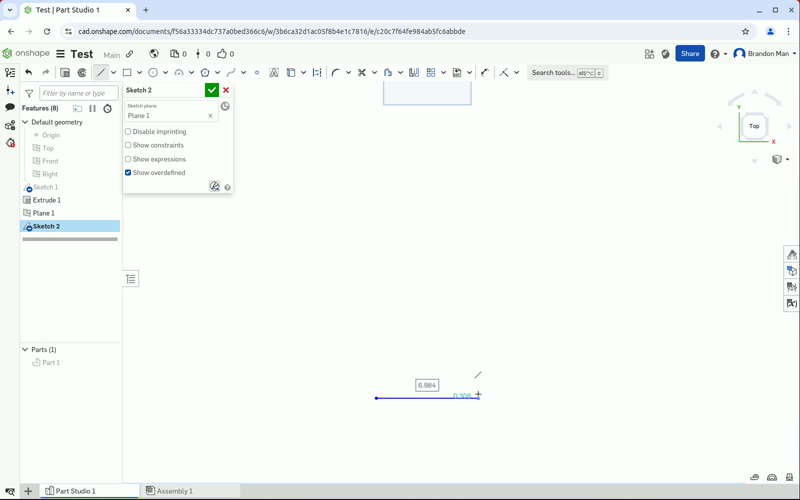
scroll(6)
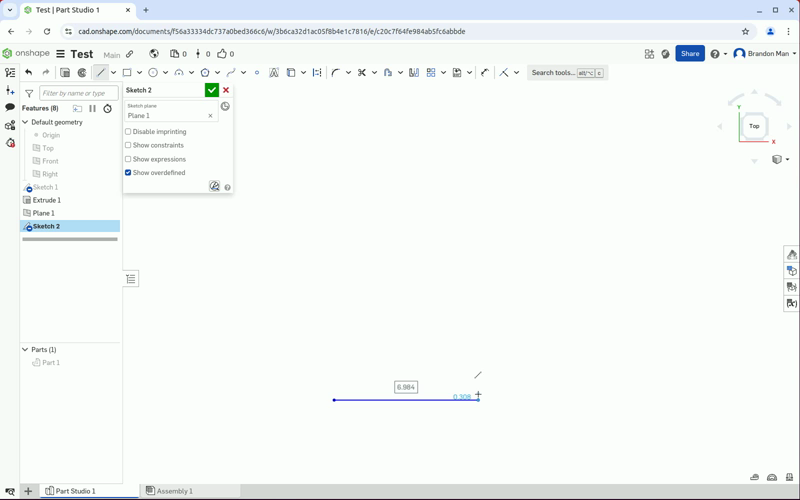
scroll(6)
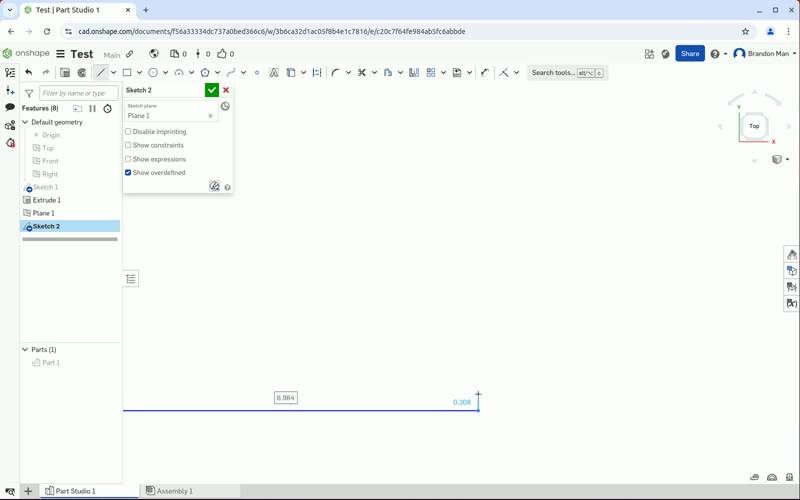
click(478, 393)
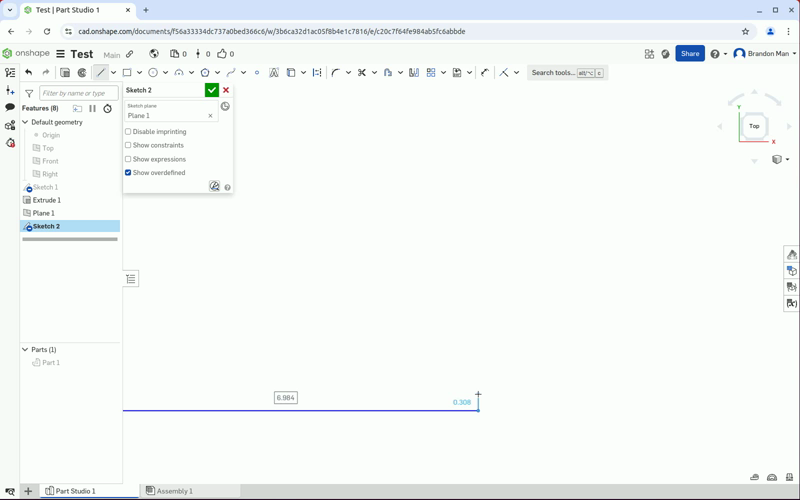
scroll(-6)
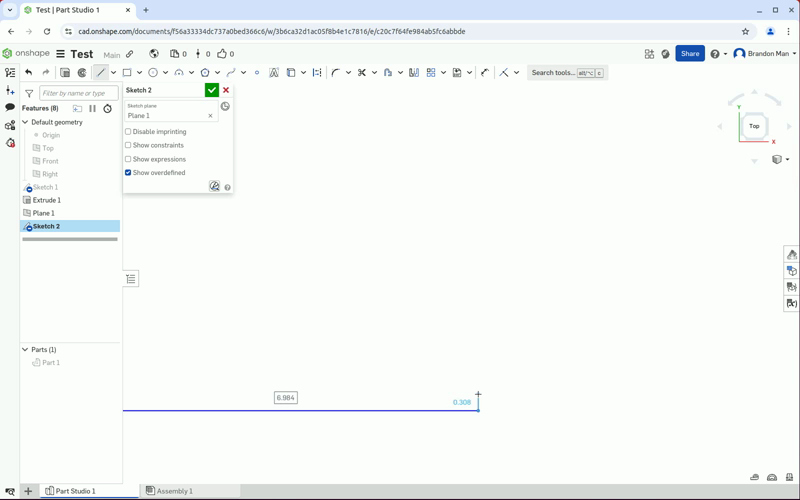
scroll(-6)
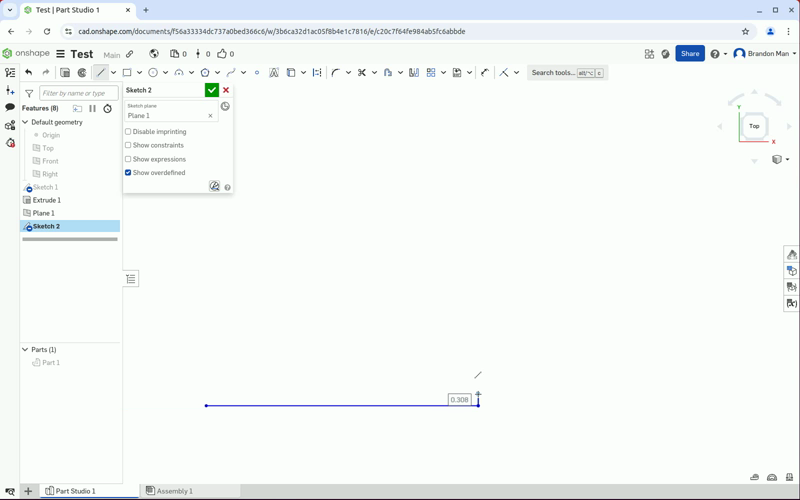
scroll(-6)
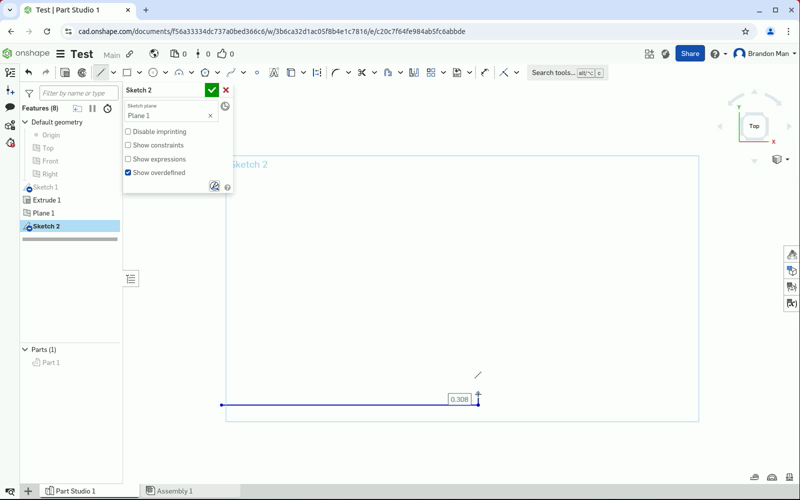
scroll(-6)
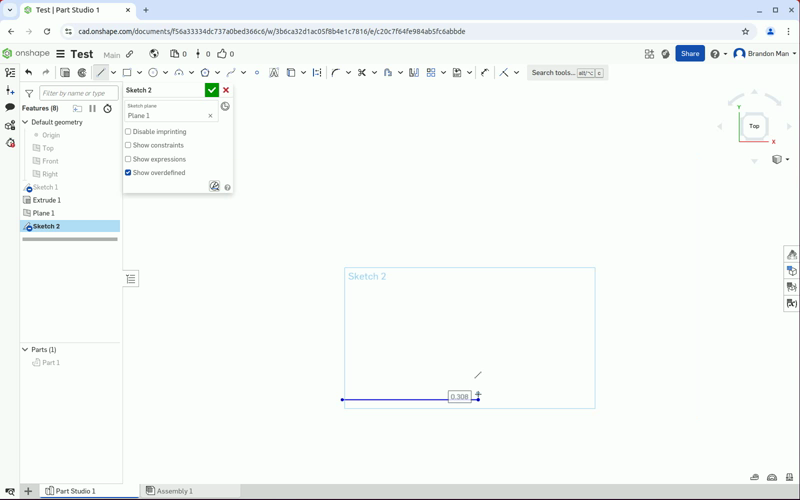
scroll(-6)
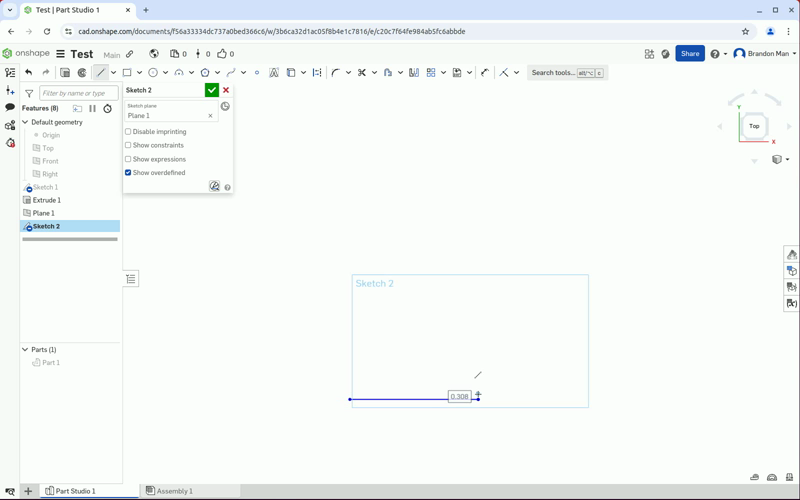
scroll(-6)
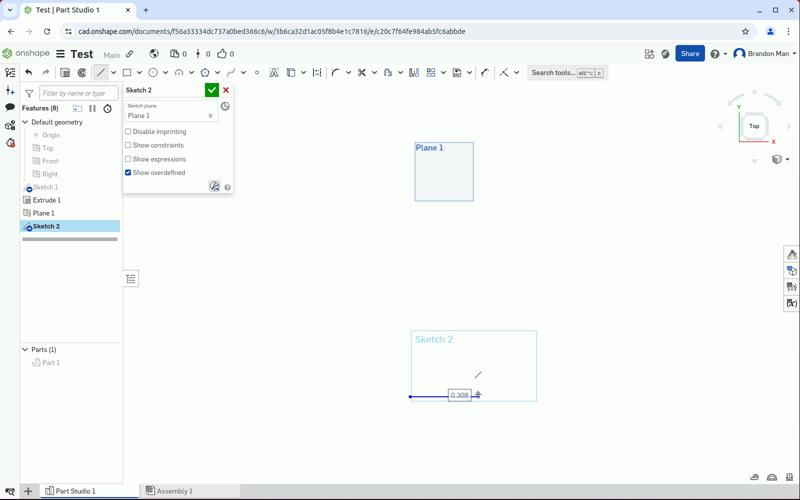
scroll(-6)
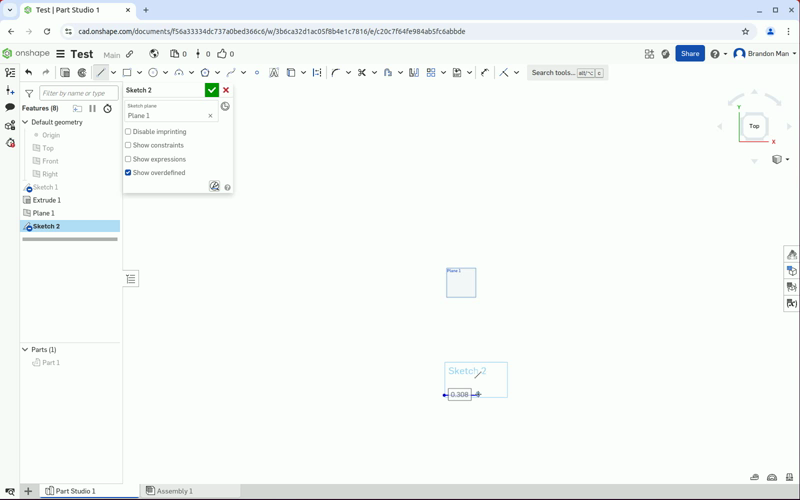
key_up(shift)
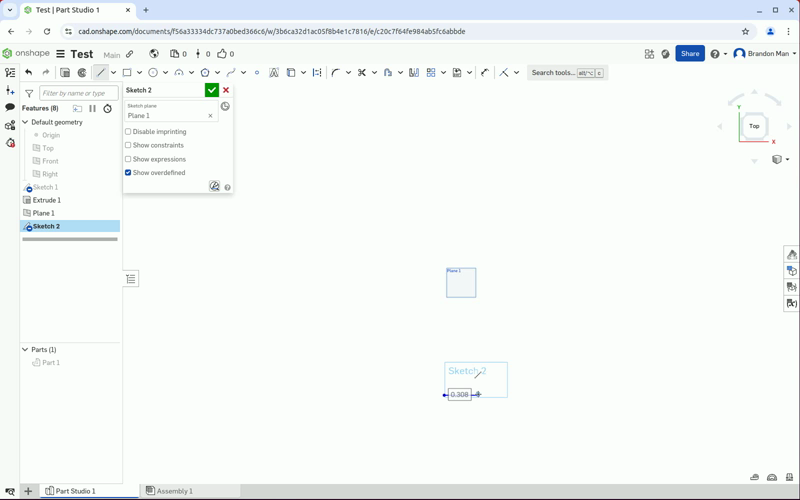
key_down(shift)
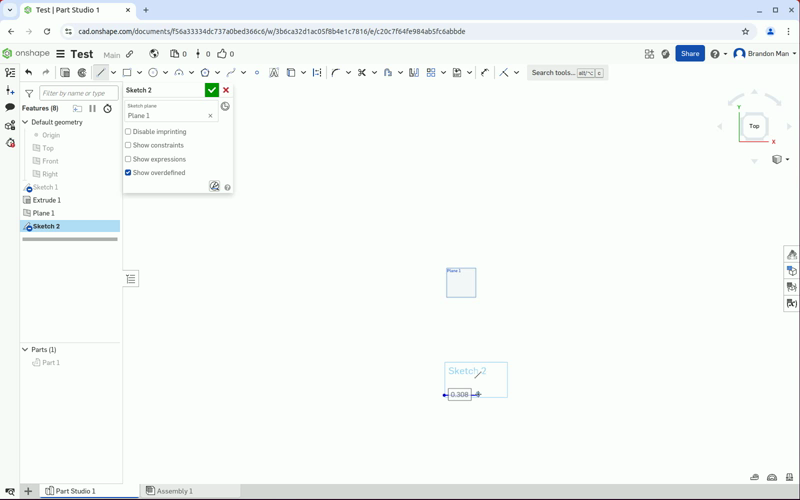
mouse_move(508, 393)
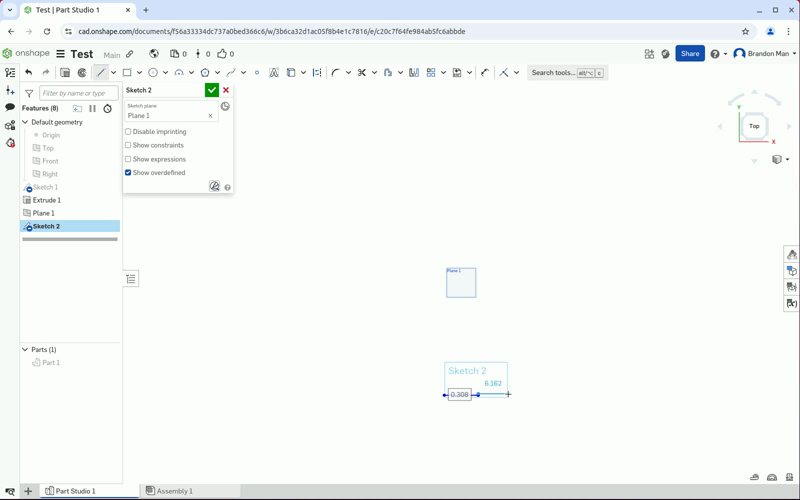
mouse_move(476, 393)
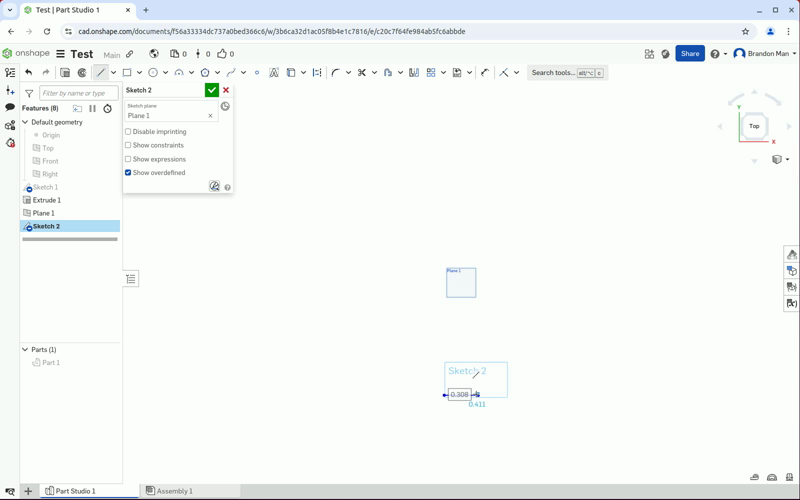
scroll(6)
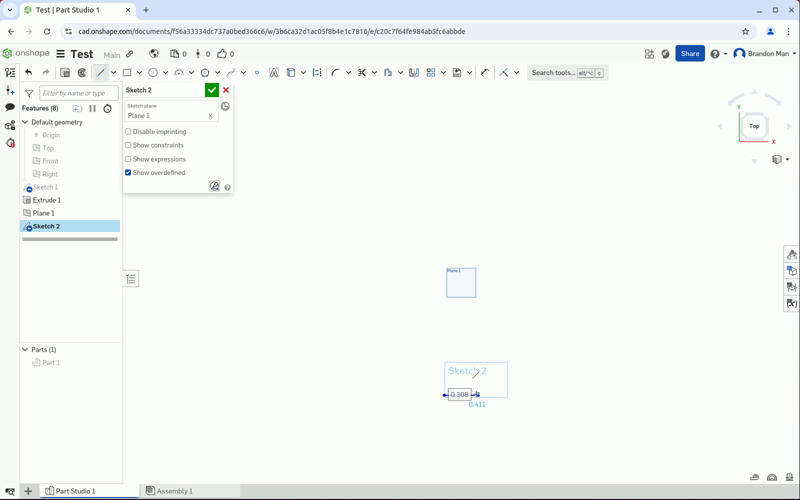
scroll(6)
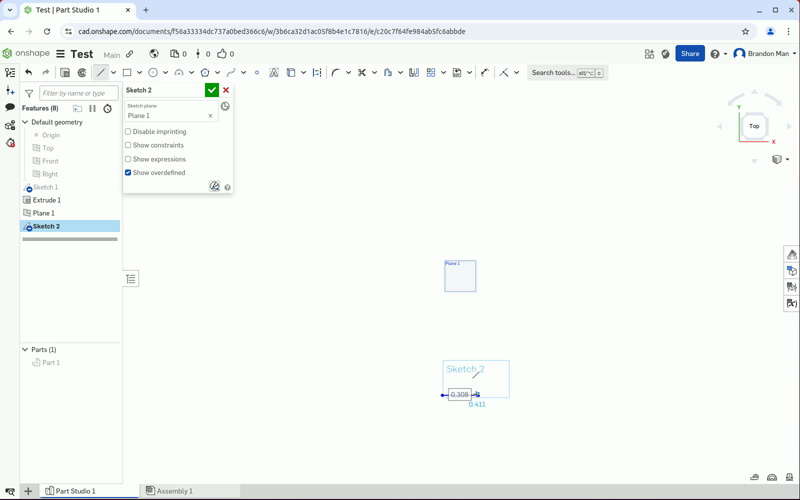
scroll(6)
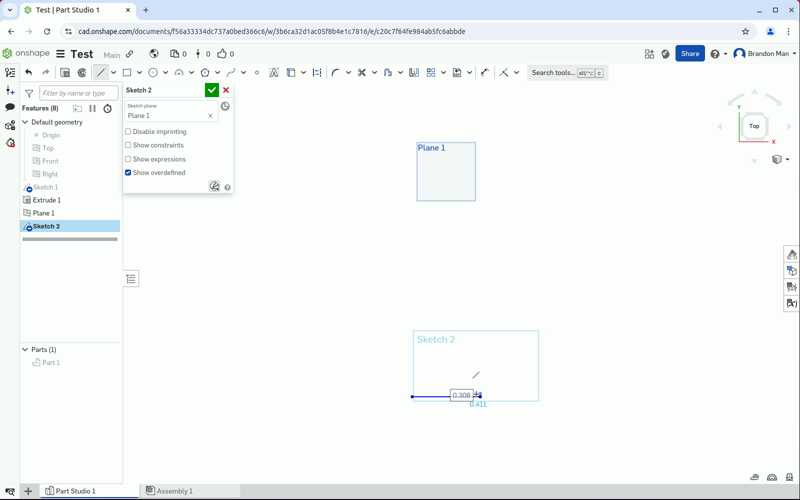
scroll(6)
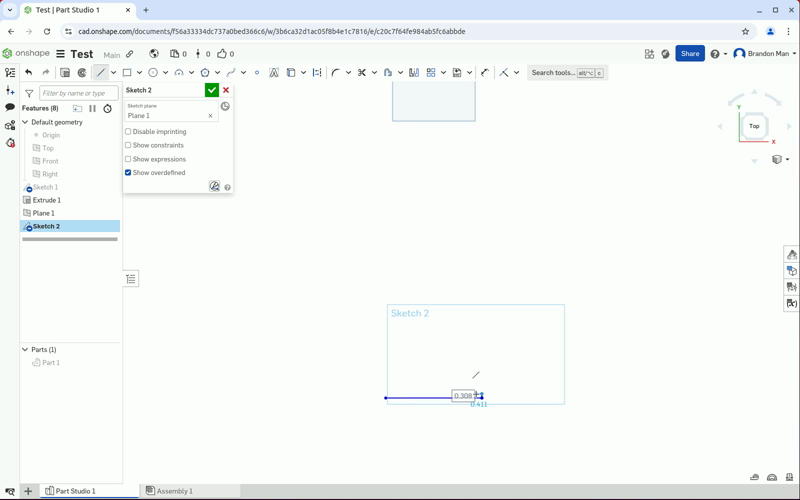
scroll(6)
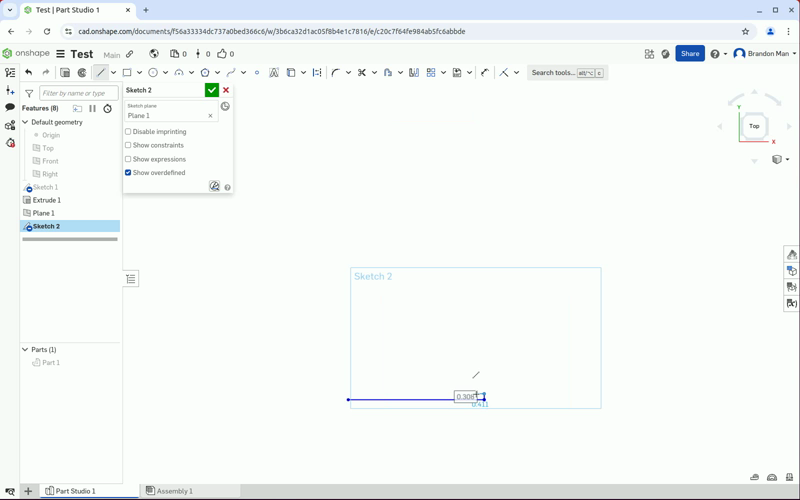
scroll(6)
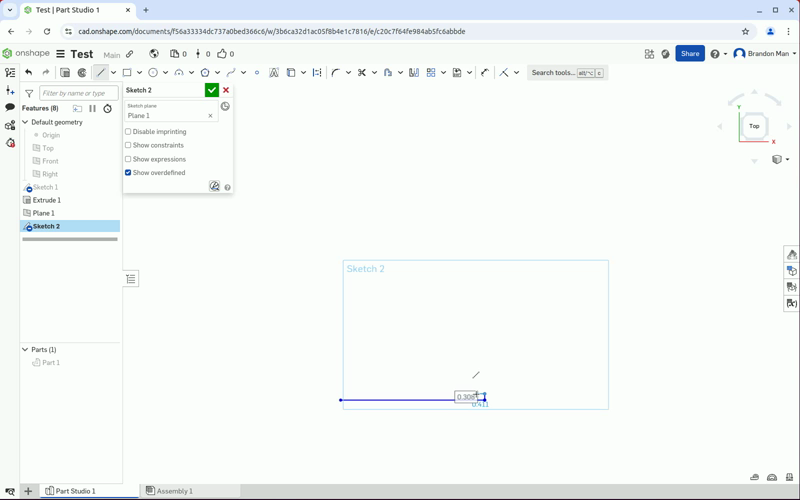
scroll(6)
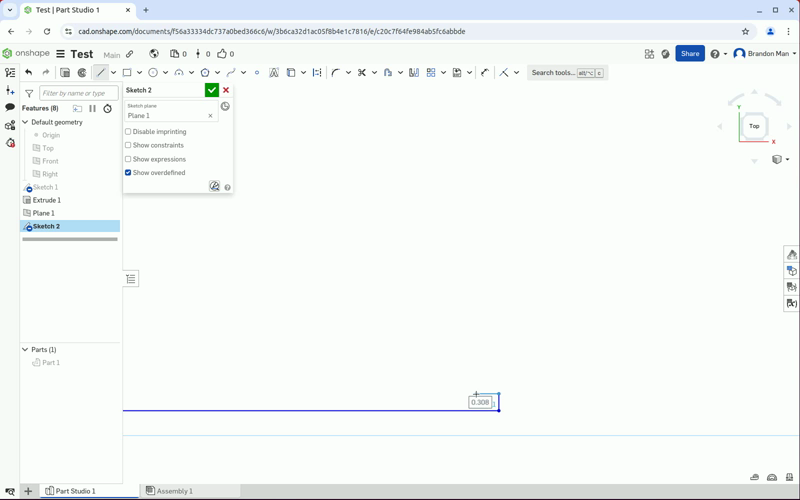
click(476, 393)
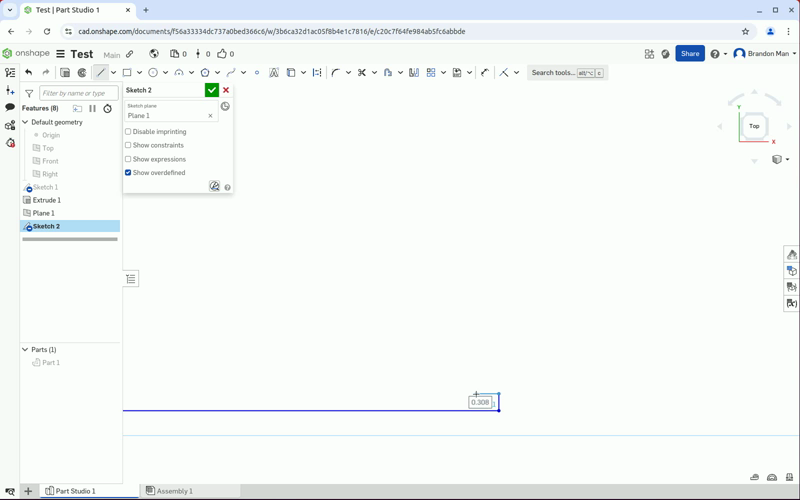
scroll(-6)
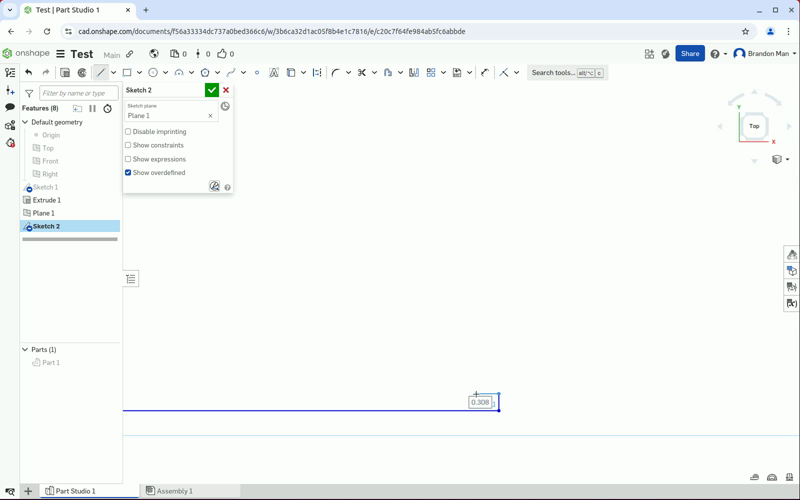
scroll(-6)
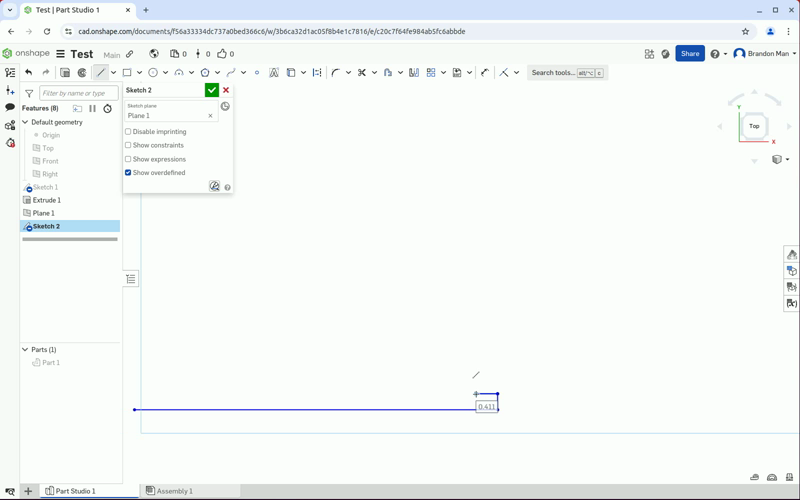
scroll(-6)
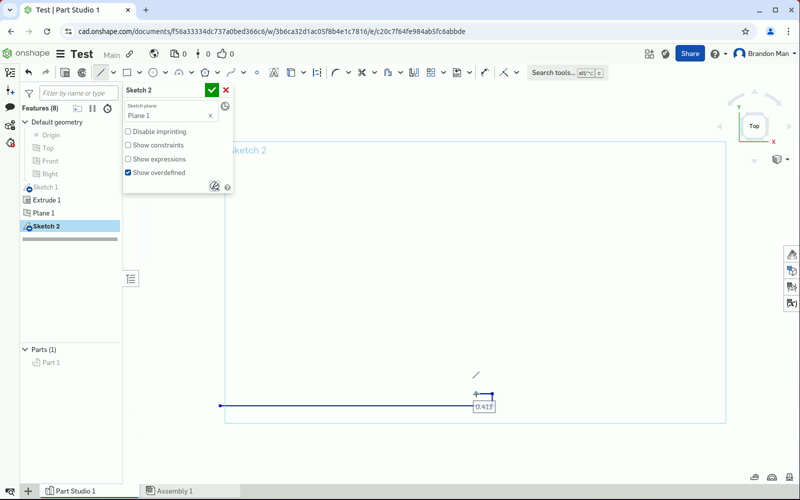
scroll(-6)
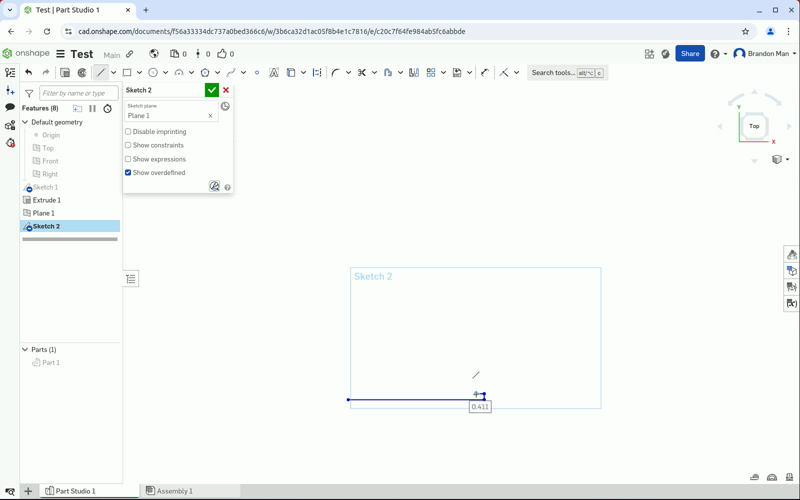
scroll(-6)
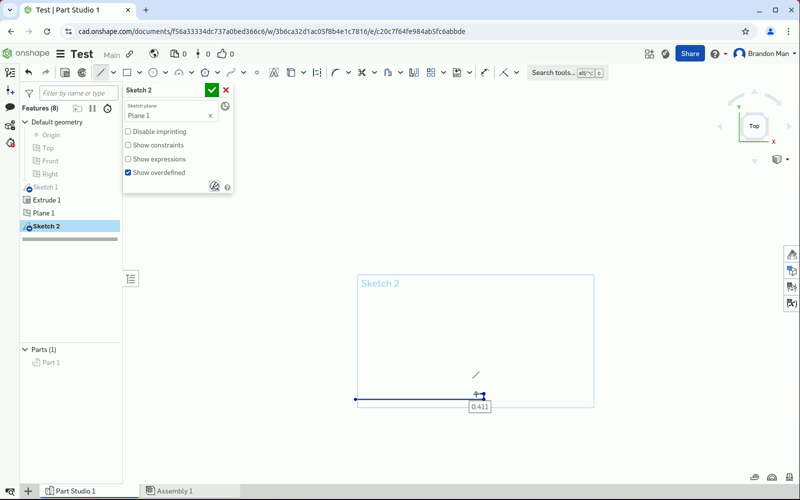
scroll(-6)
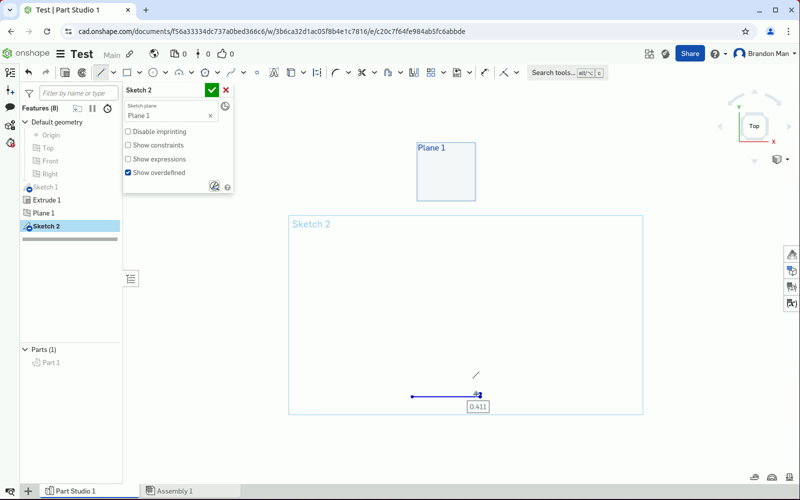
scroll(-6)
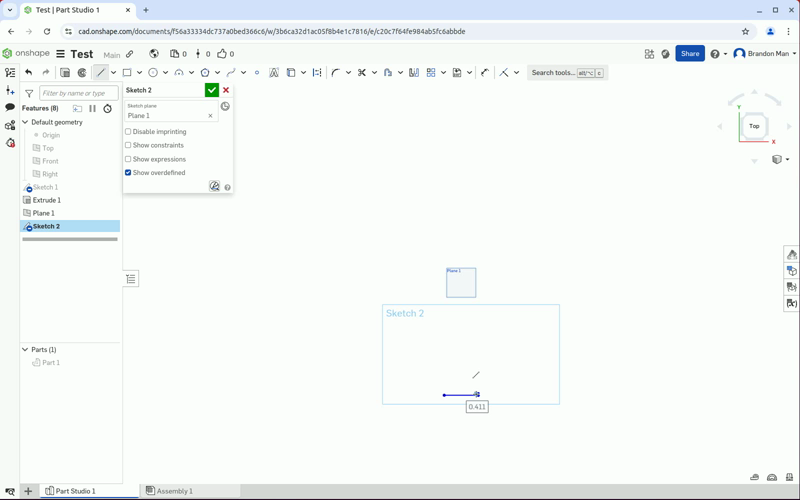
key_up(shift)
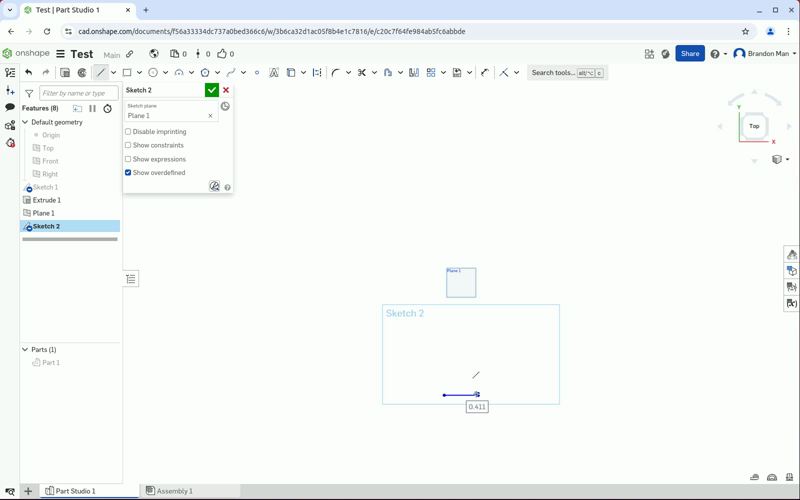
key_down(shift)
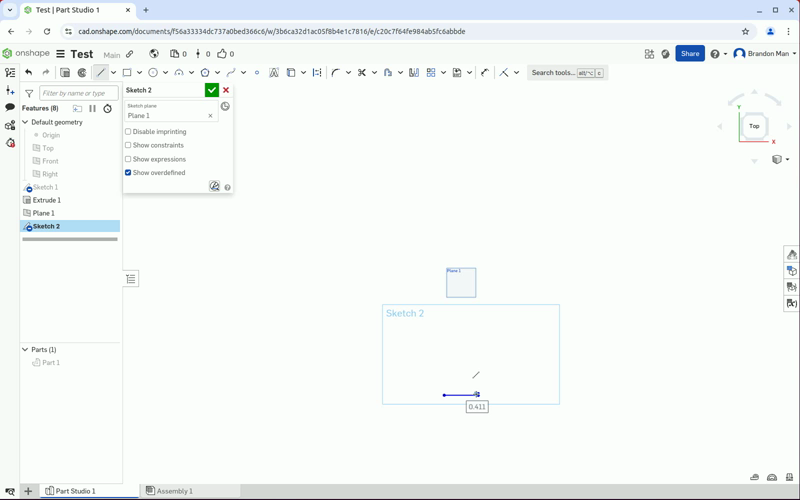
mouse_move(506, 393)
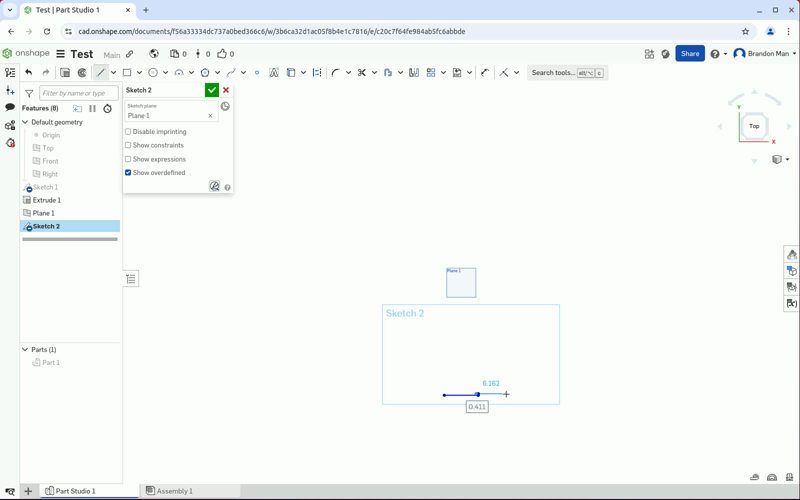
mouse_move(446, 393)
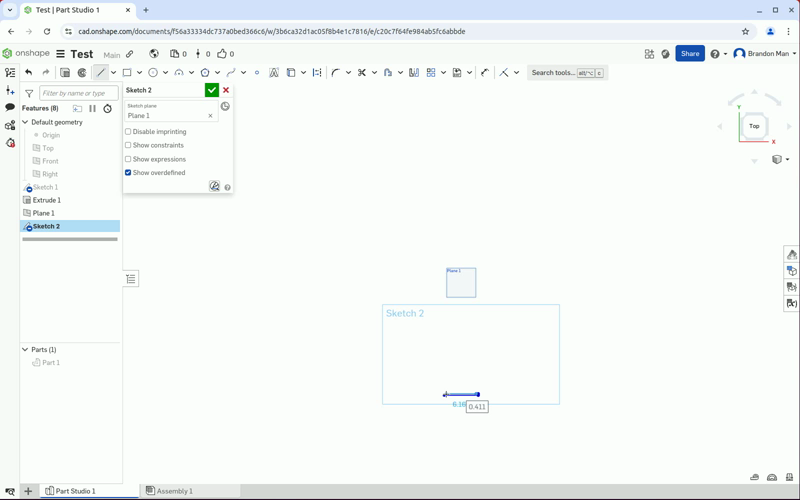
scroll(6)
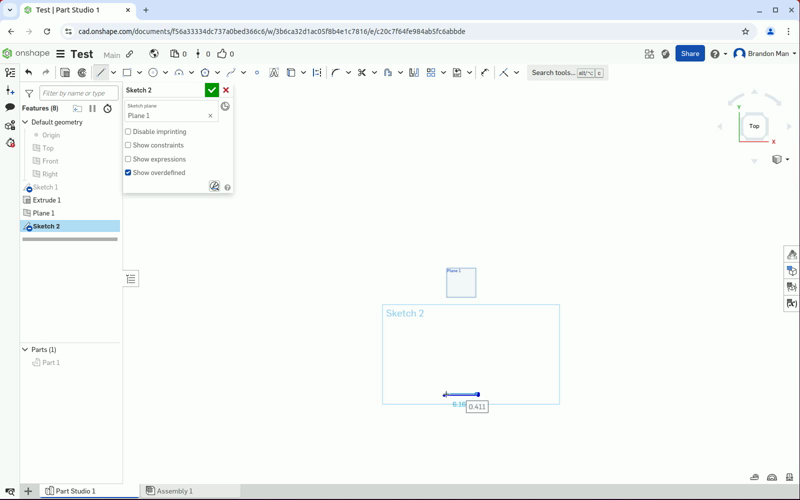
scroll(6)
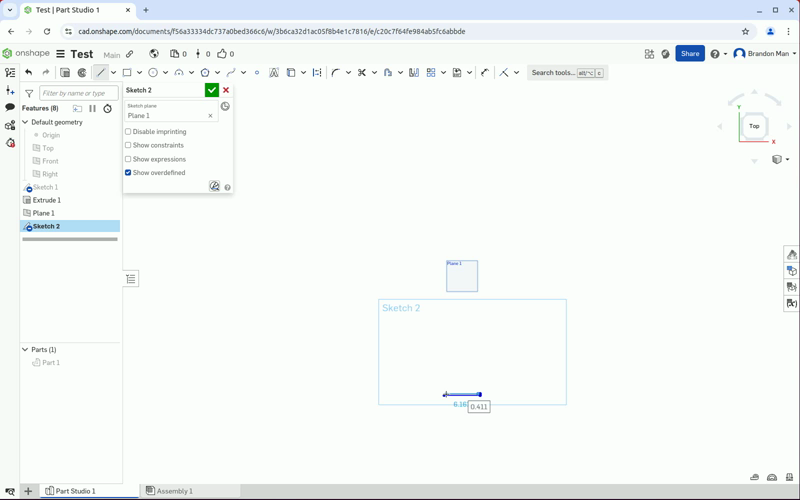
scroll(6)
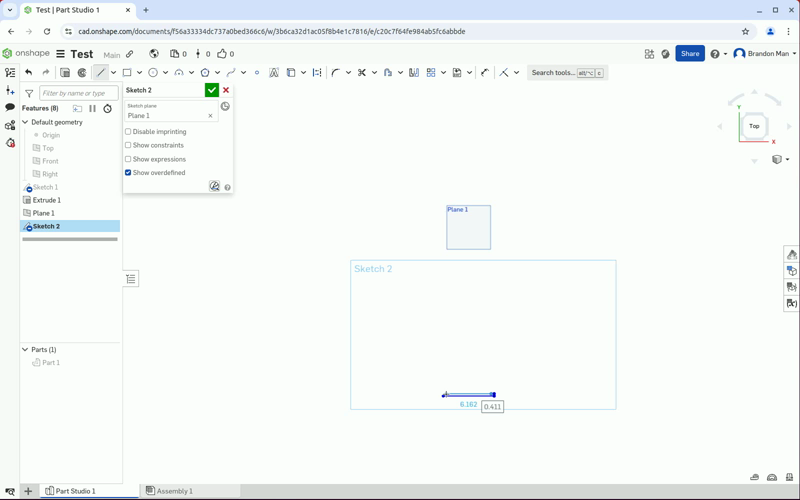
scroll(6)
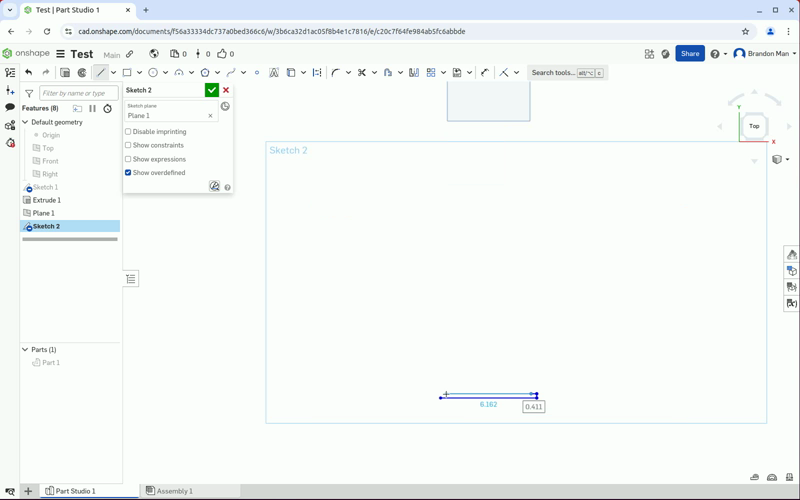
scroll(6)
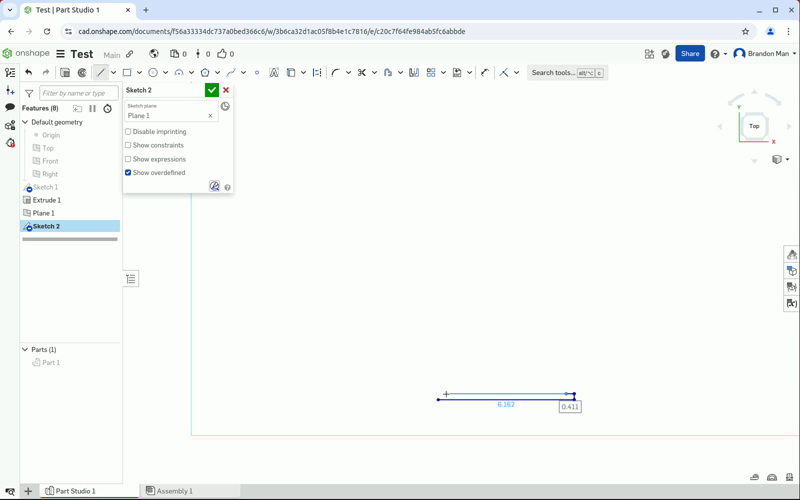
scroll(6)
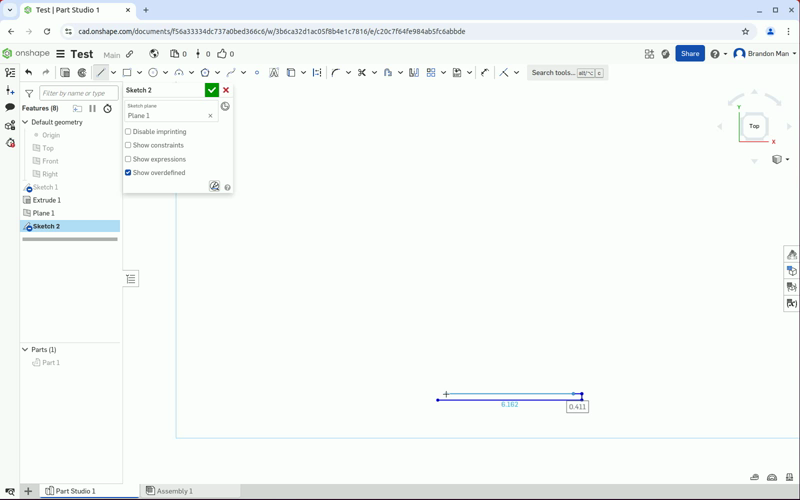
scroll(6)
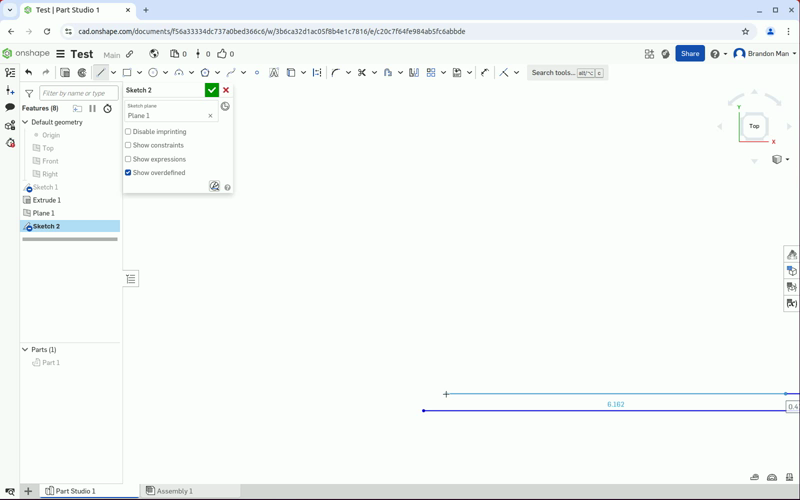
click(446, 393)
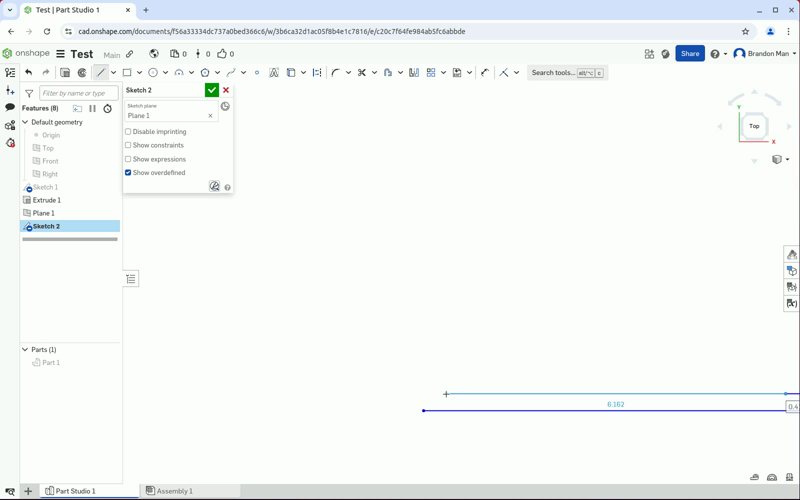
scroll(-6)
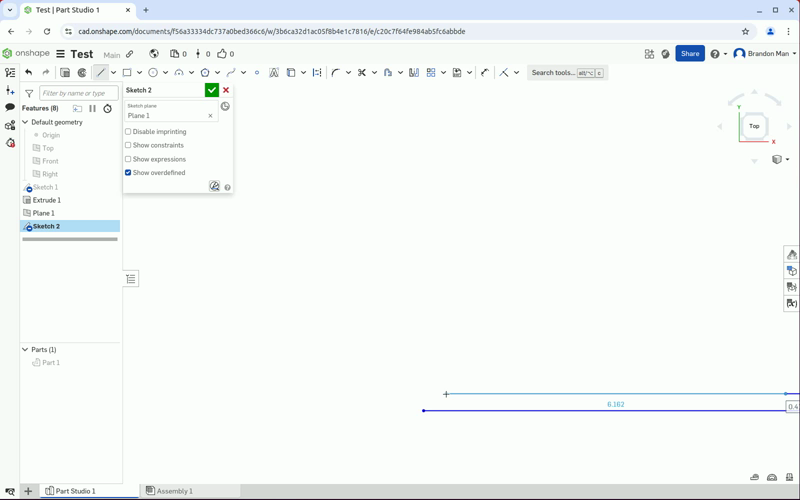
scroll(-6)
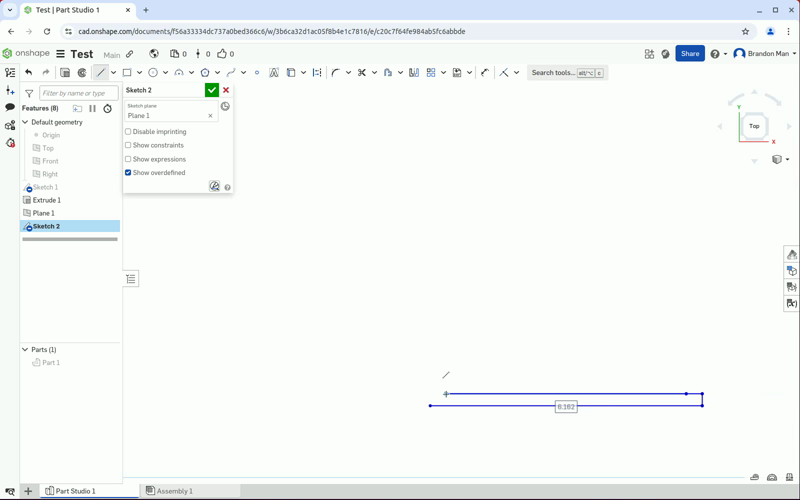
scroll(-6)
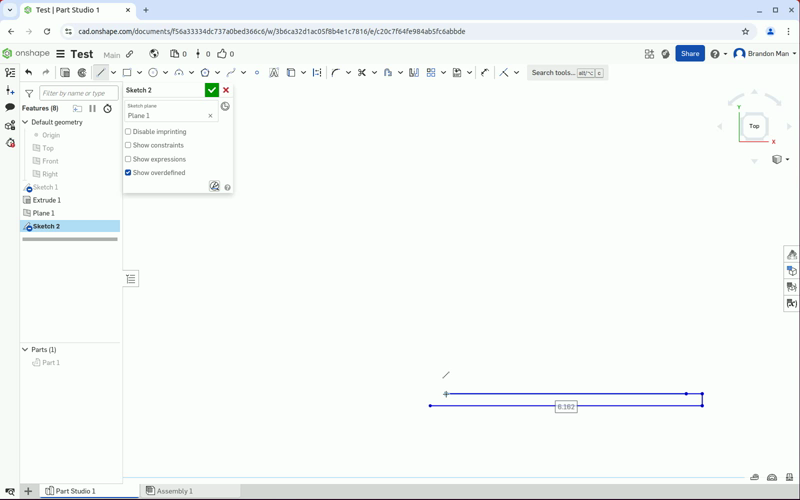
scroll(-6)
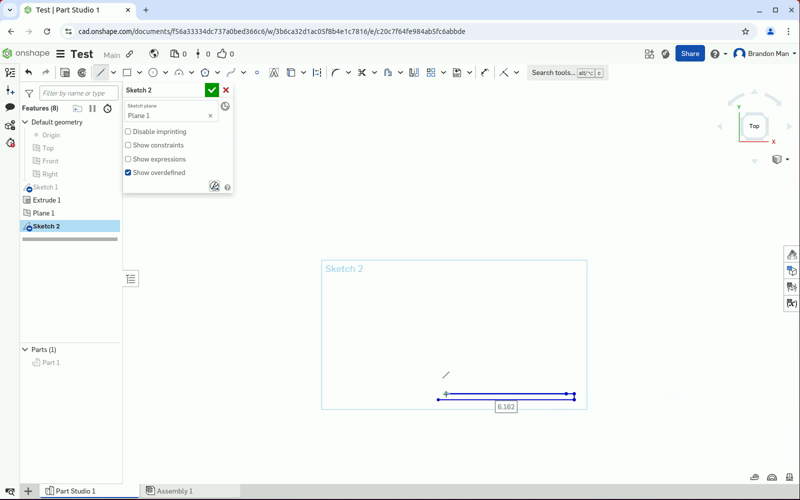
scroll(-6)
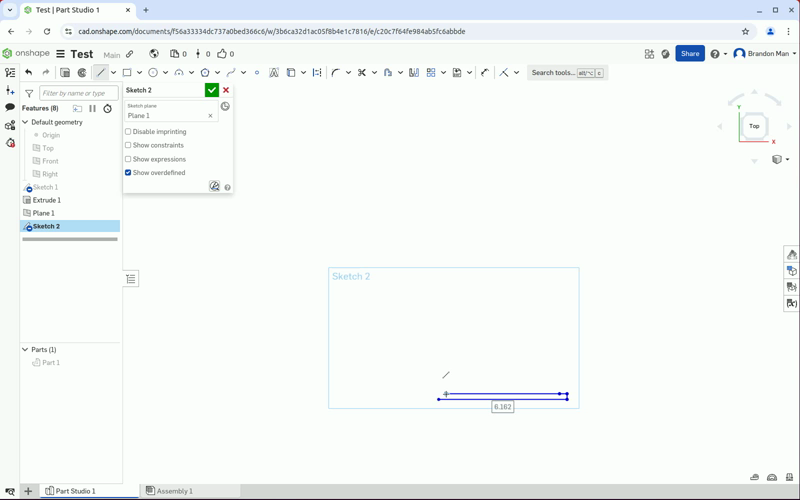
scroll(-6)
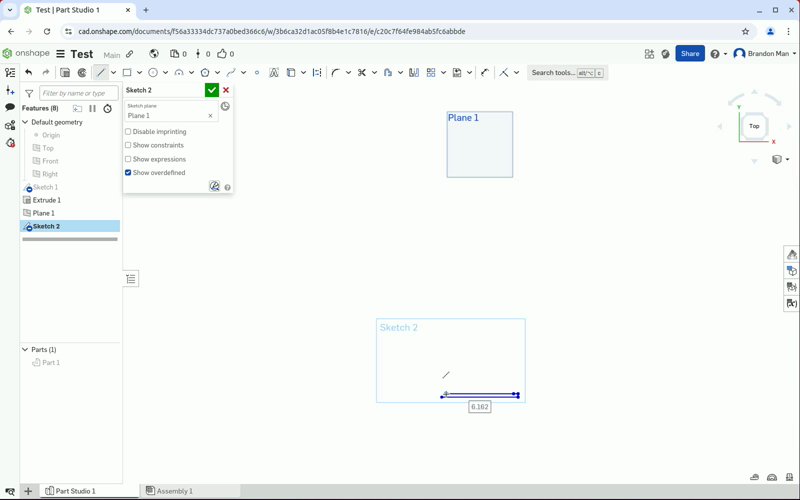
scroll(-6)
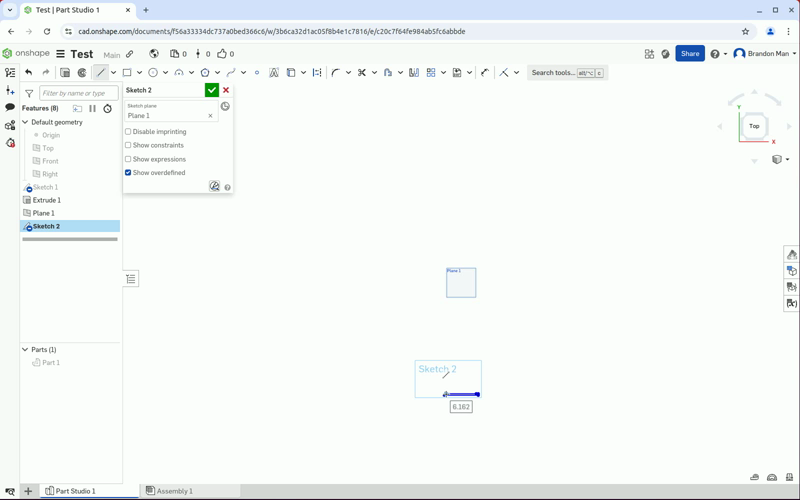
key_up(shift)
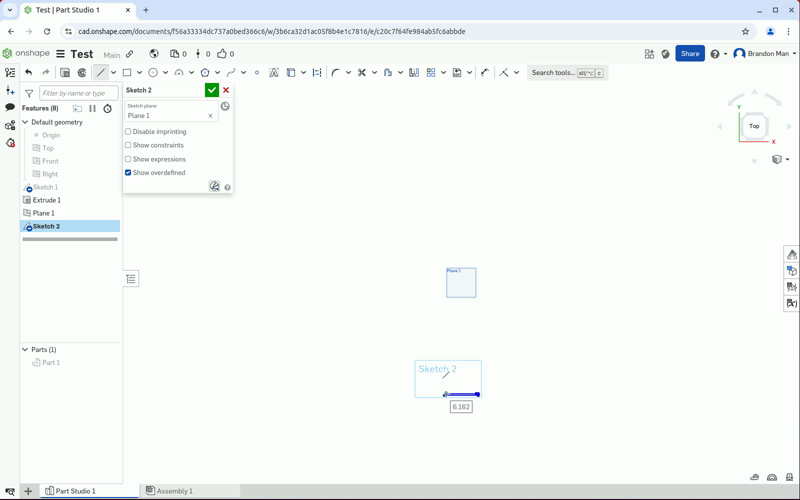
key_down(shift)
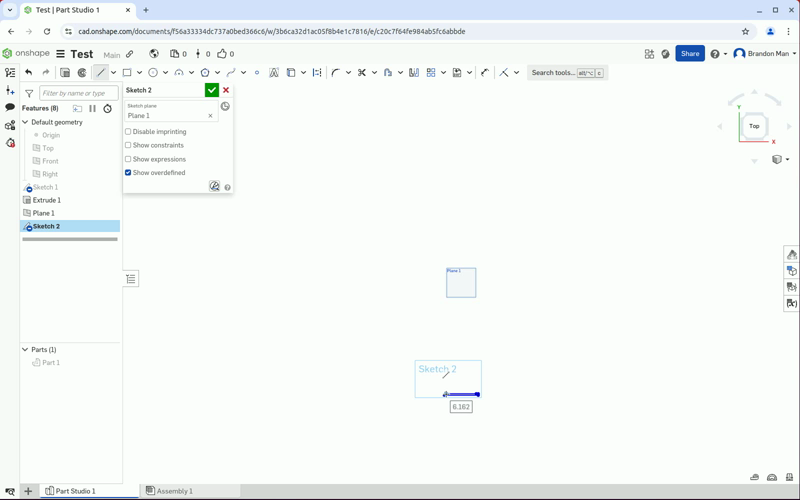
mouse_move(476, 393)
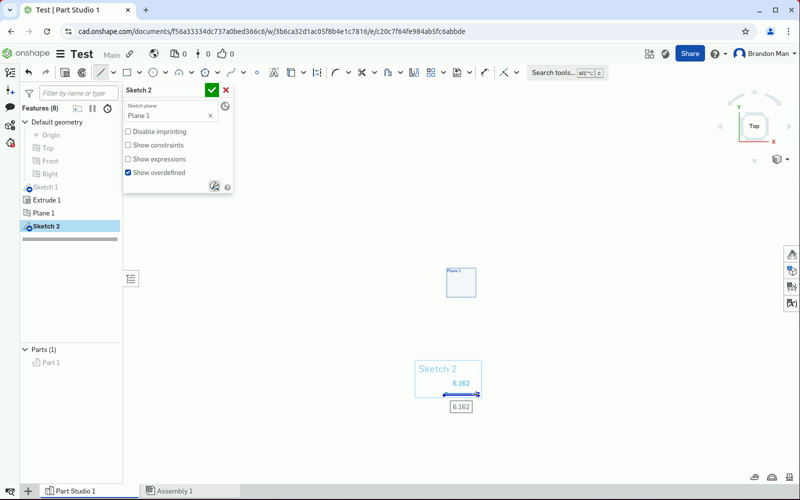
mouse_move(444, 393)
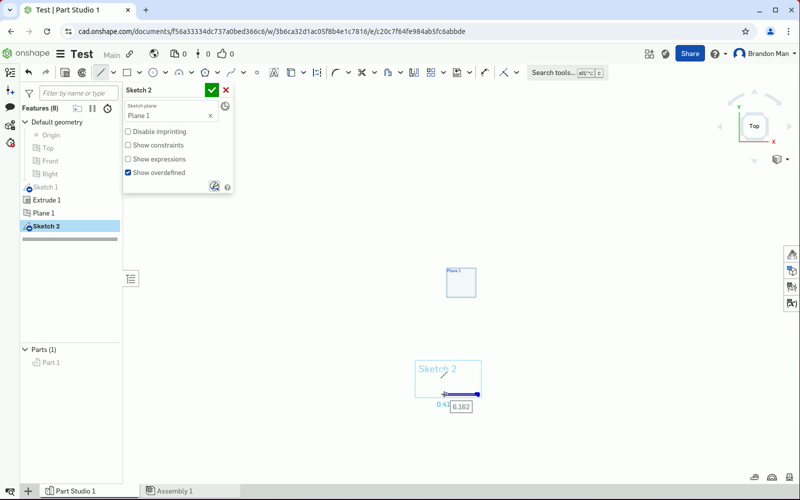
scroll(6)
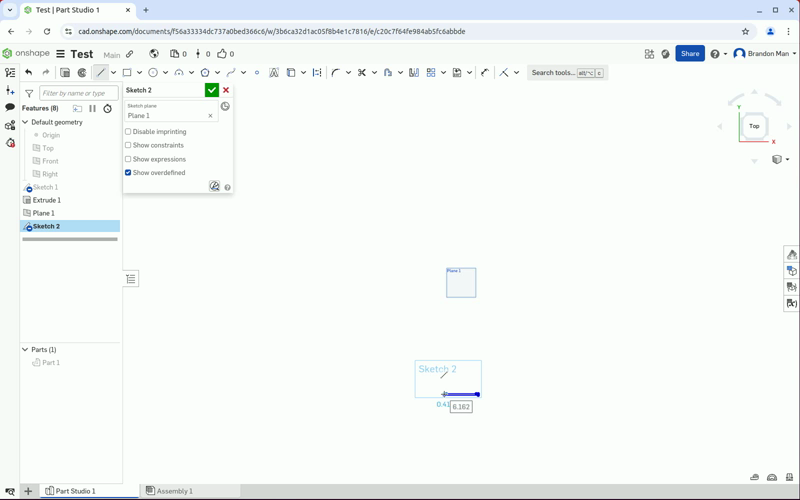
scroll(6)
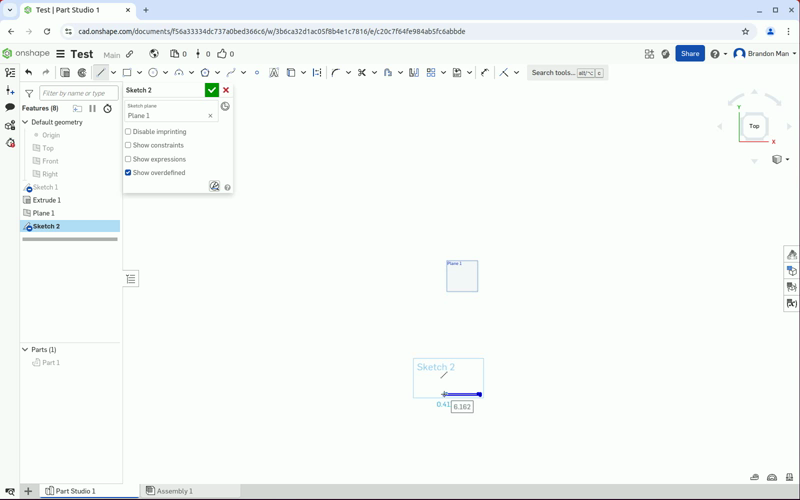
scroll(6)
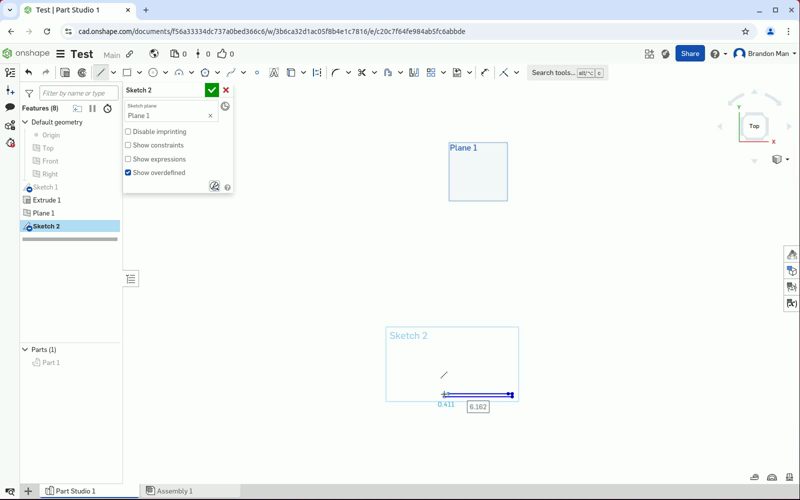
scroll(6)
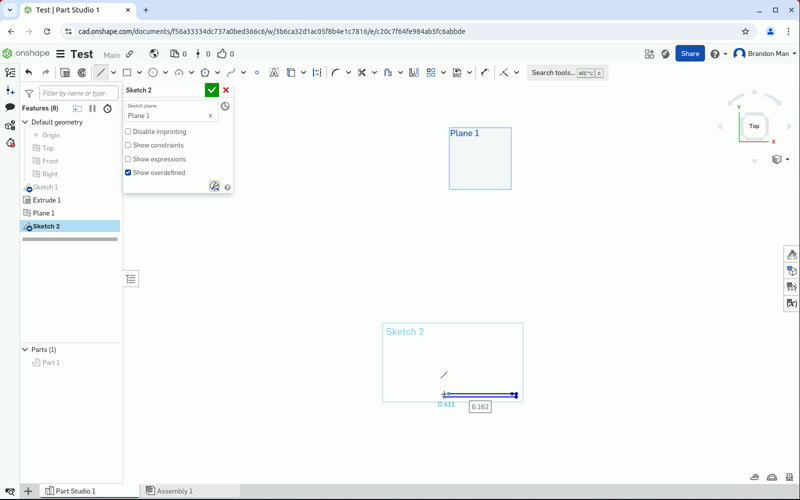
scroll(6)
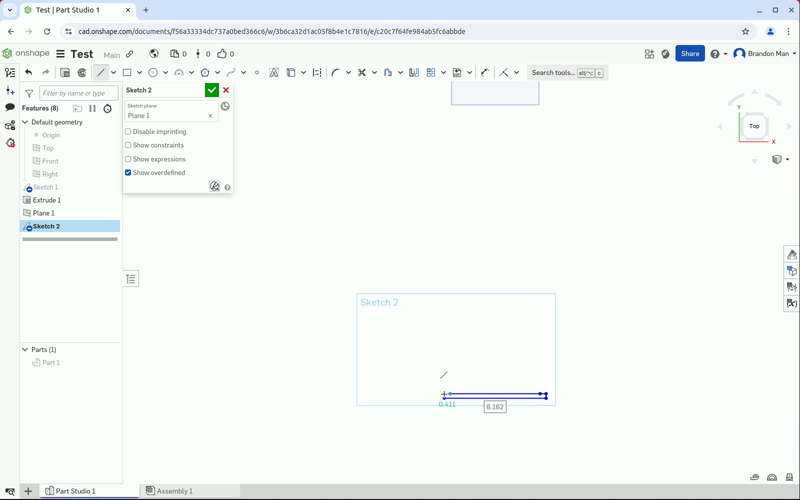
scroll(6)
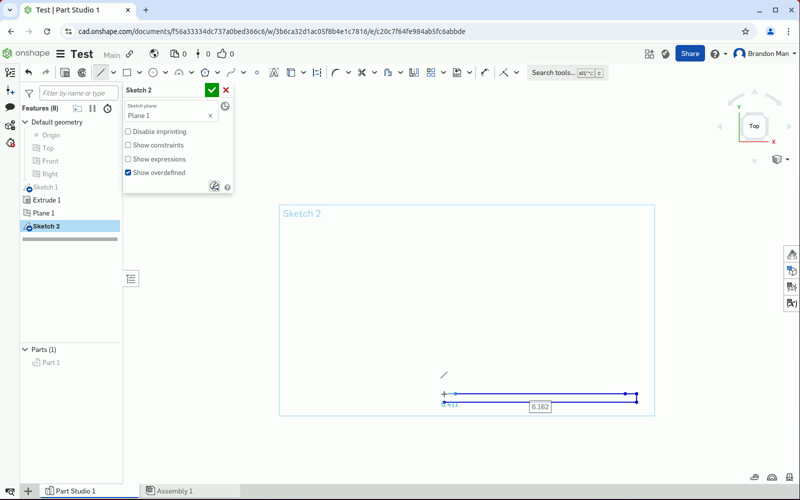
scroll(6)
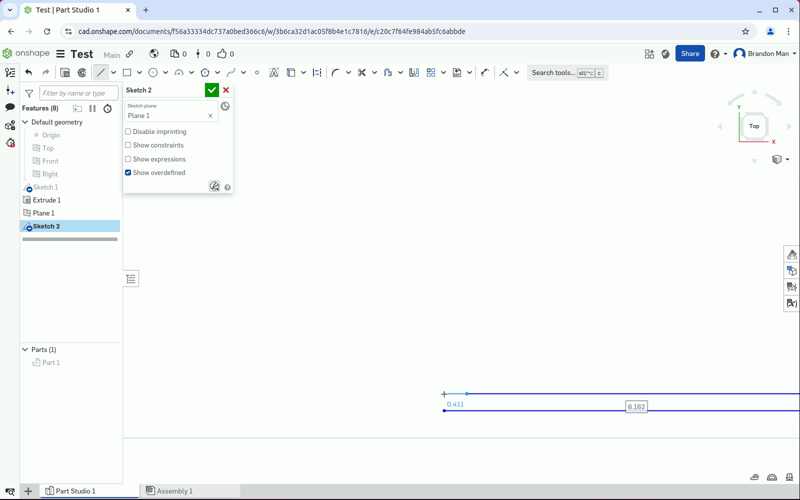
click(444, 393)
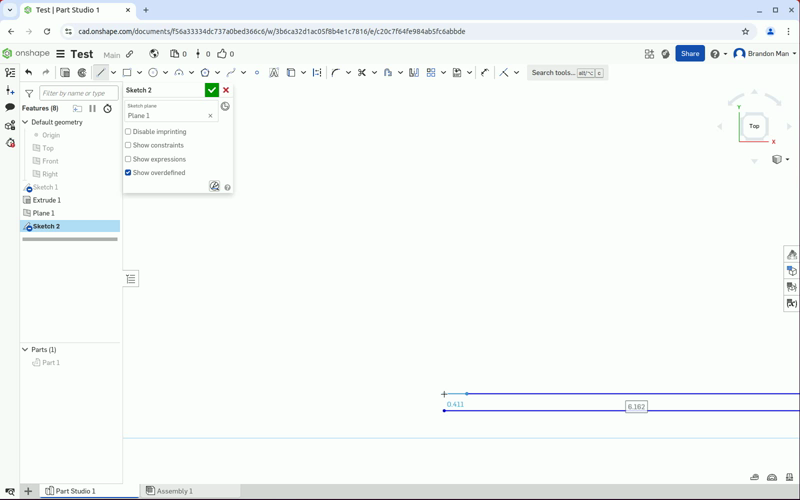
scroll(-6)
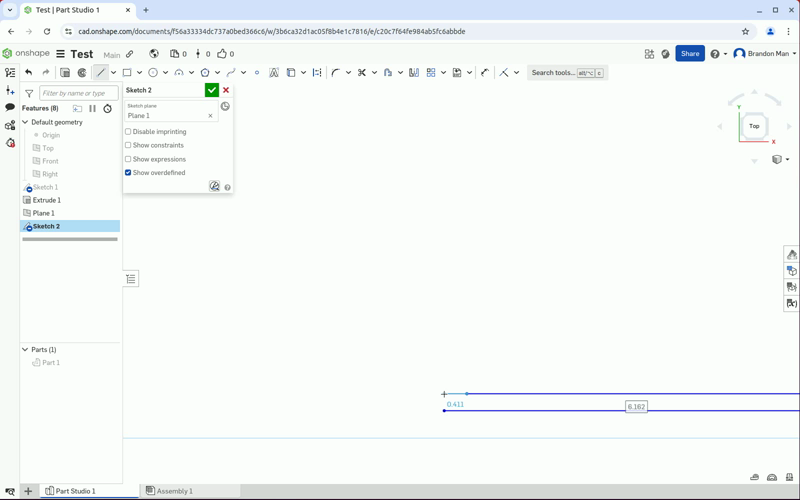
scroll(-6)
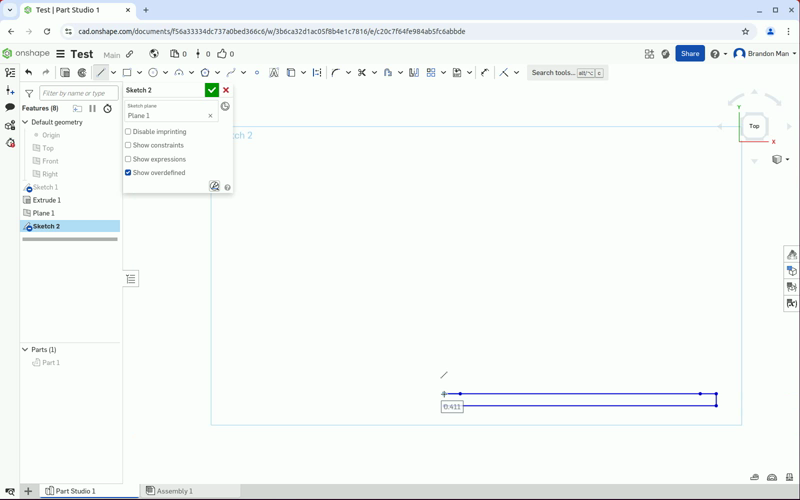
scroll(-6)
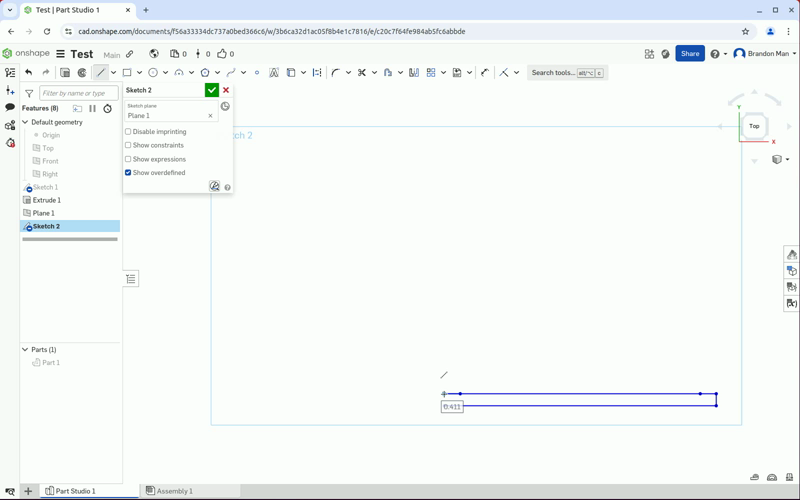
scroll(-6)
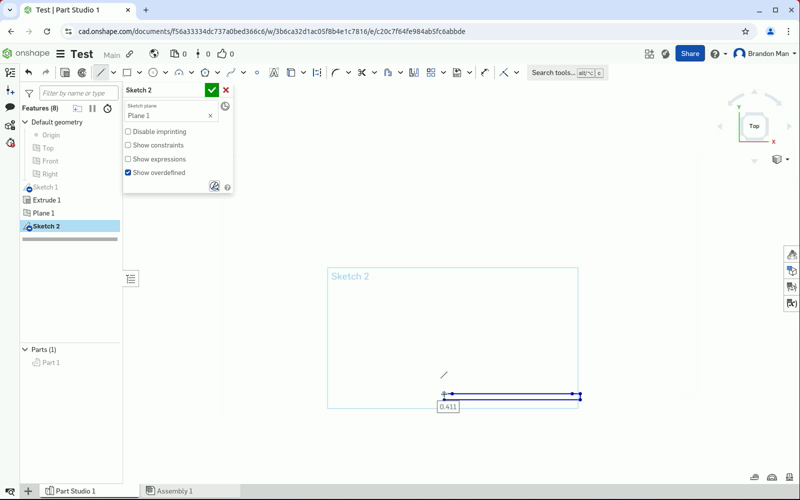
scroll(-6)
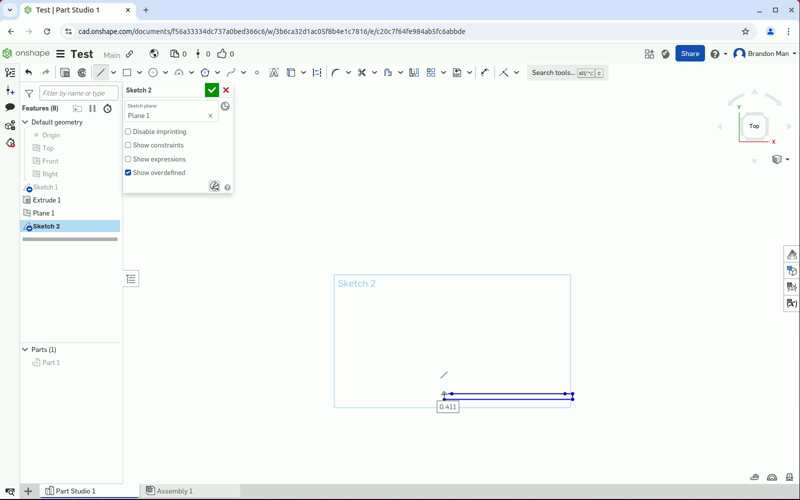
scroll(-6)
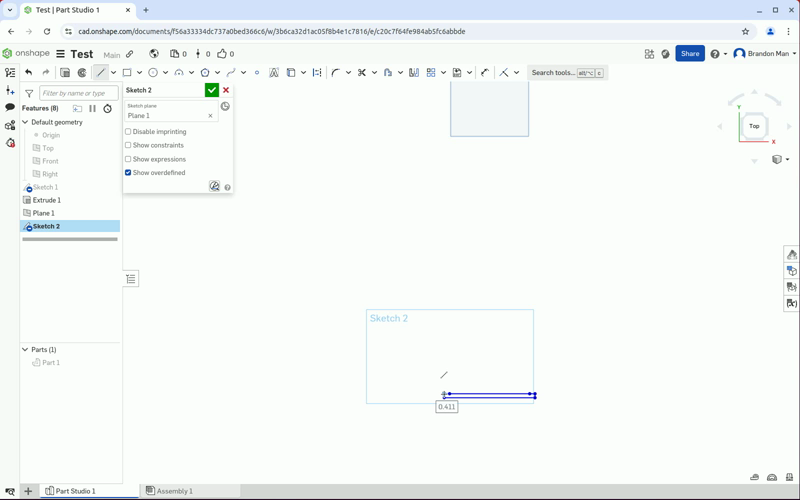
scroll(-6)
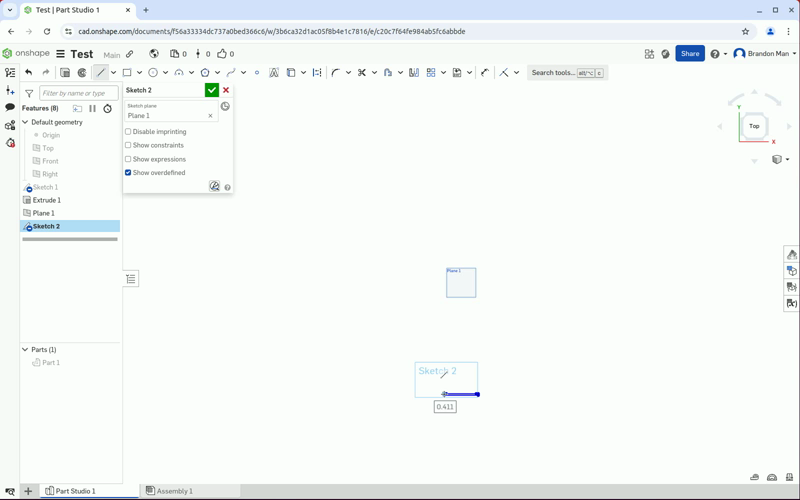
key_up(shift)
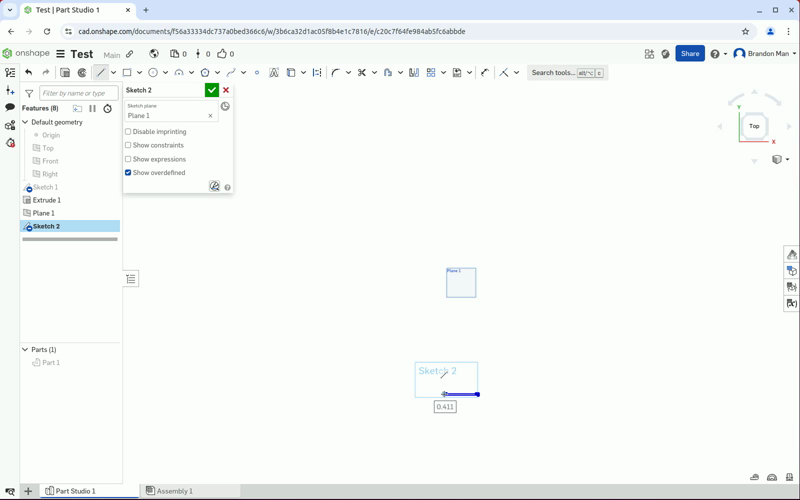
mouse_move(474, 393)
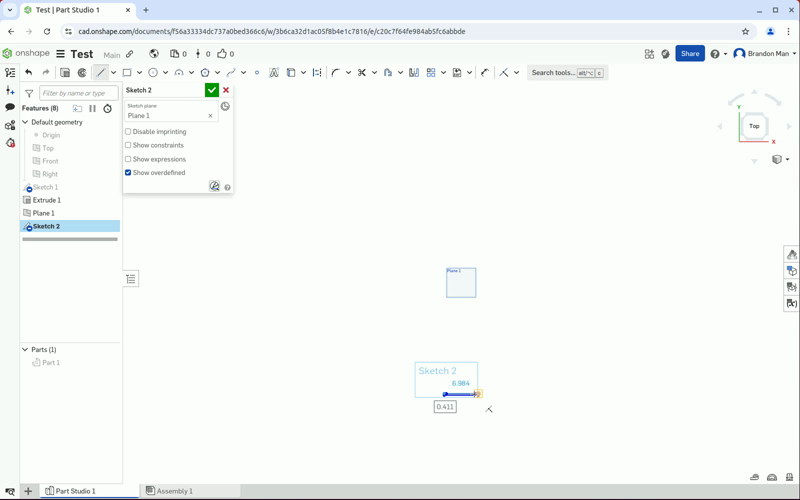
key_down(shift)
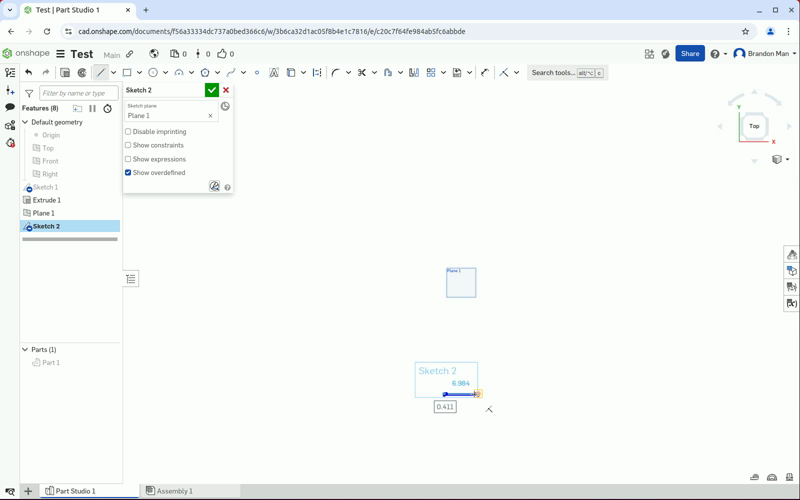
mouse_move(444, 395)
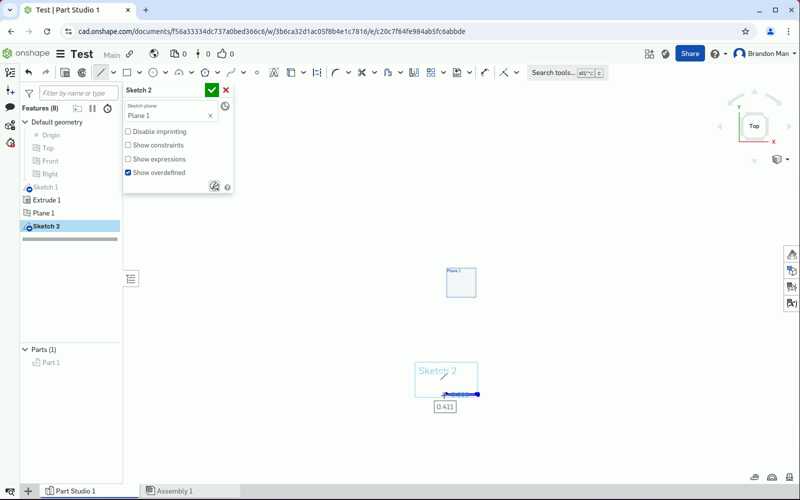
scroll(6)
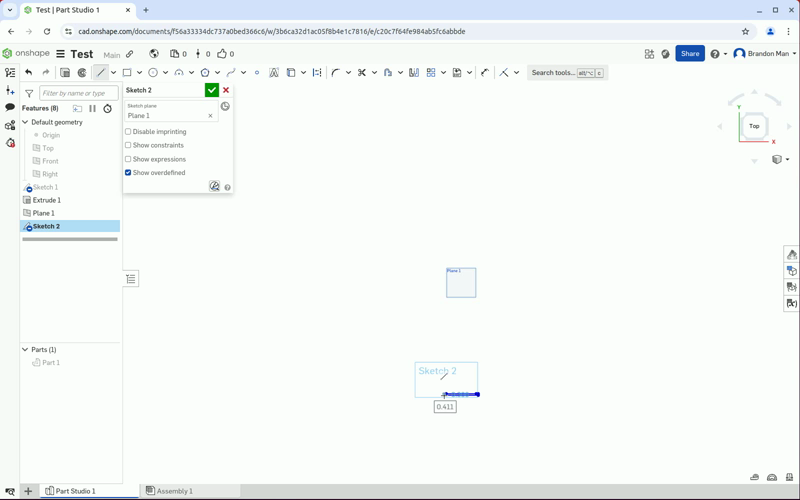
scroll(6)
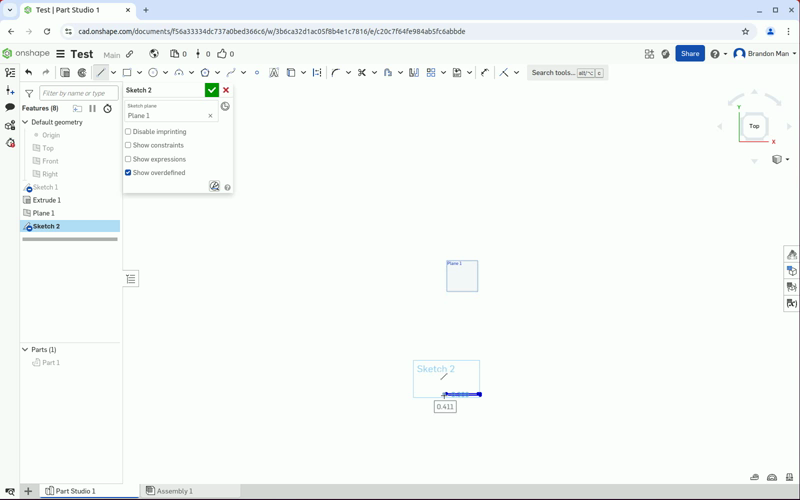
scroll(6)
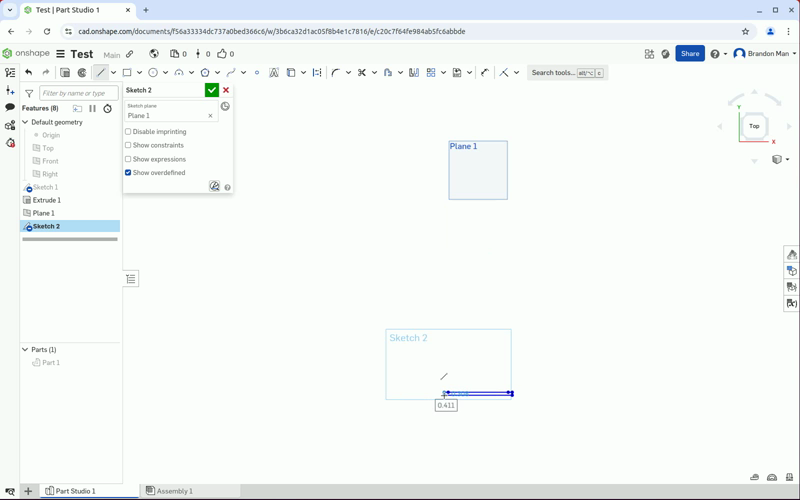
scroll(6)
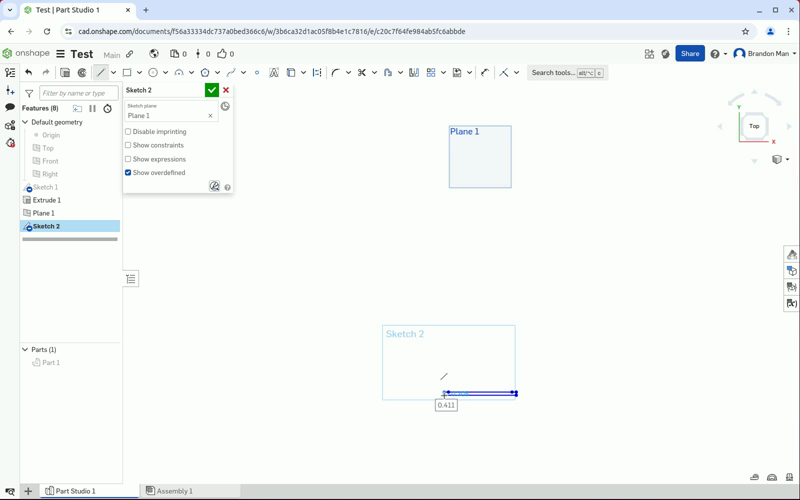
scroll(6)
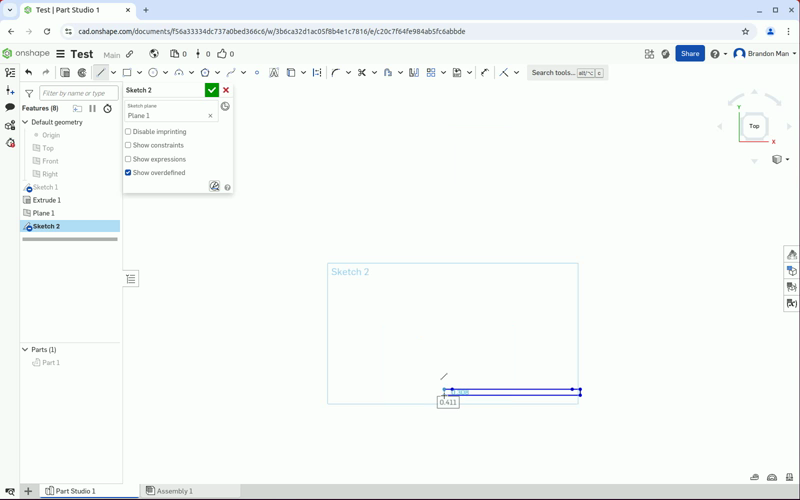
scroll(6)
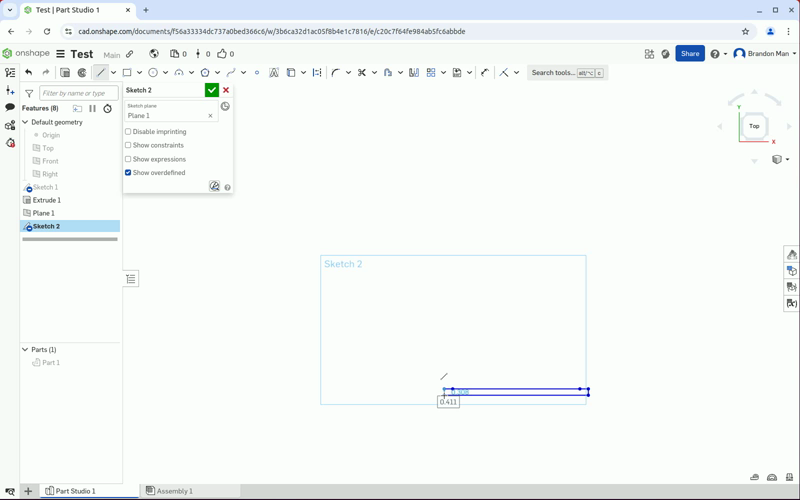
scroll(6)
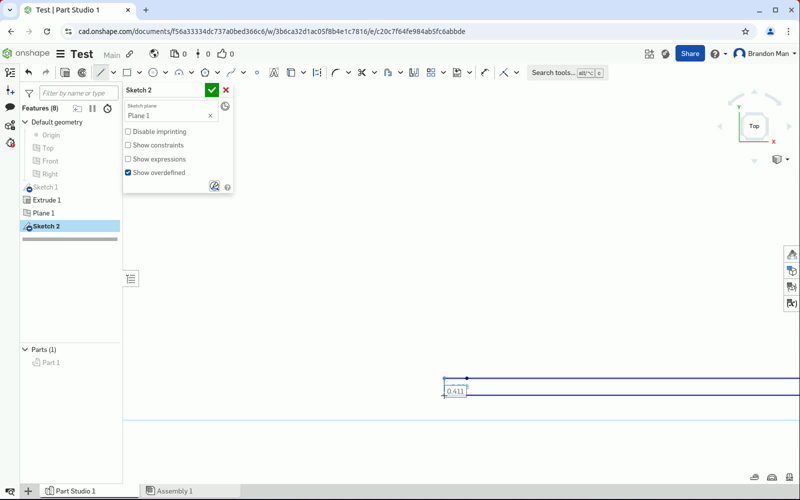
key_up(shift)
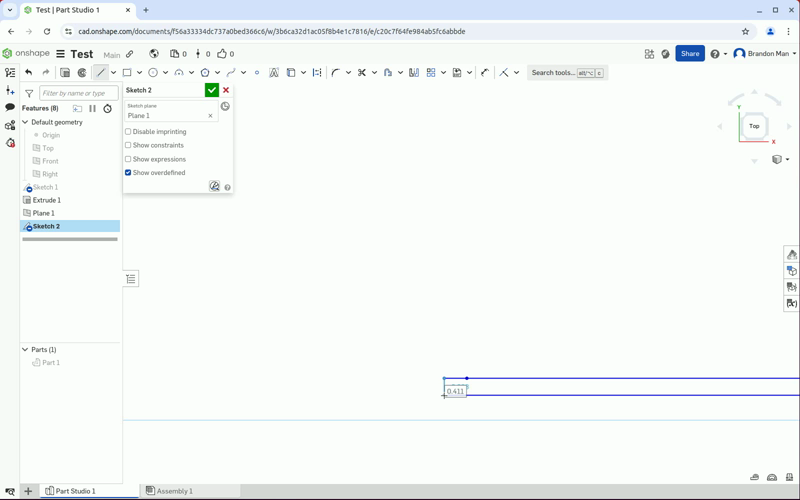
click(444, 395)
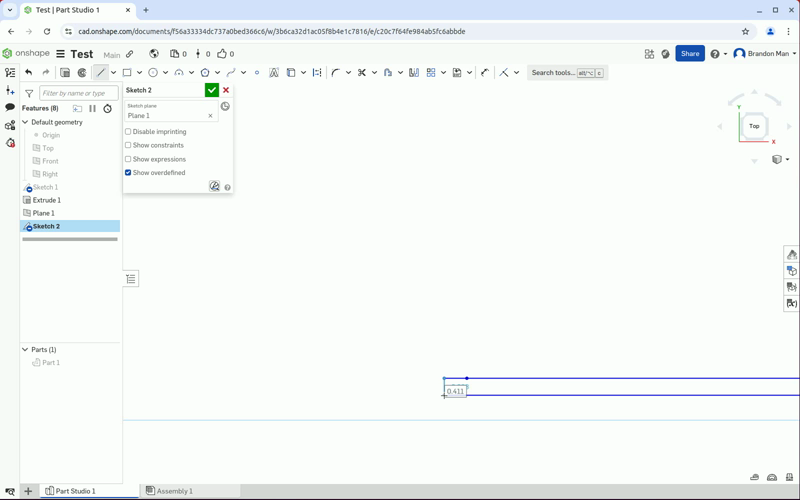
scroll(-6)
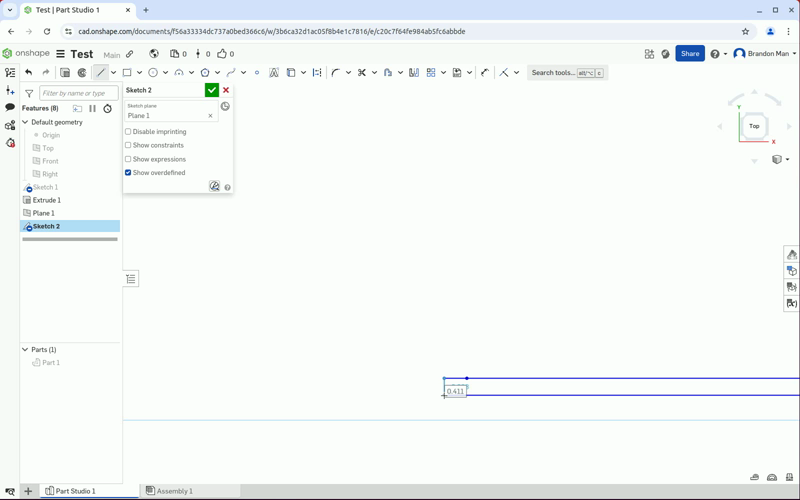
scroll(-6)
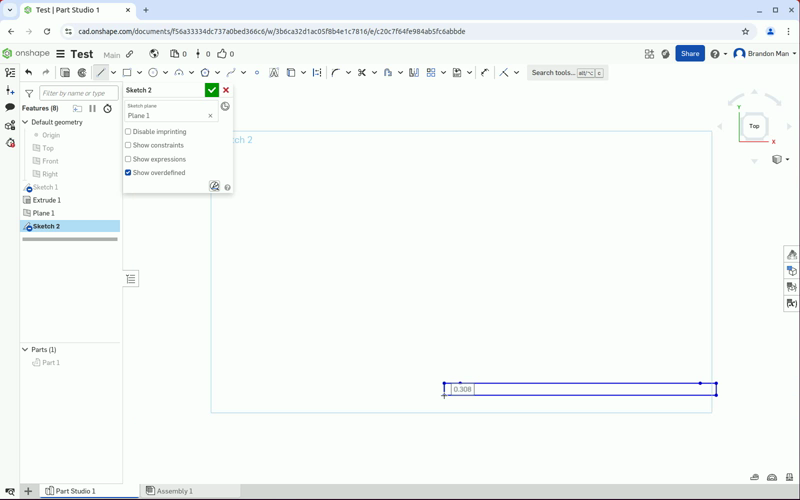
scroll(-6)
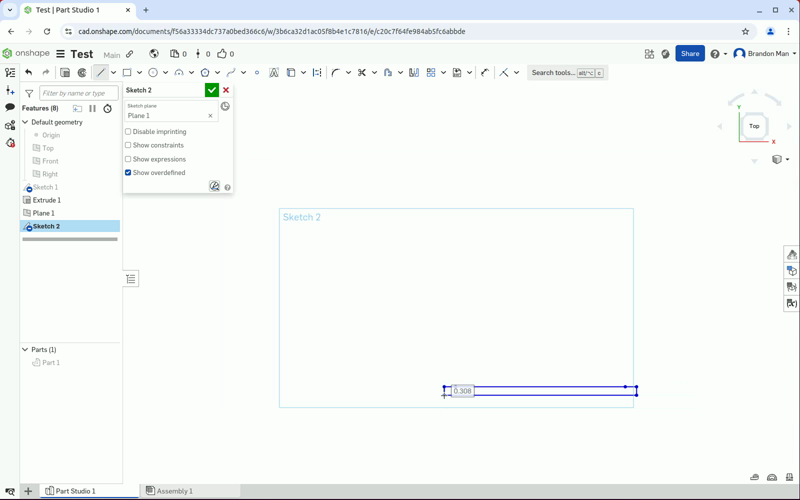
scroll(-6)
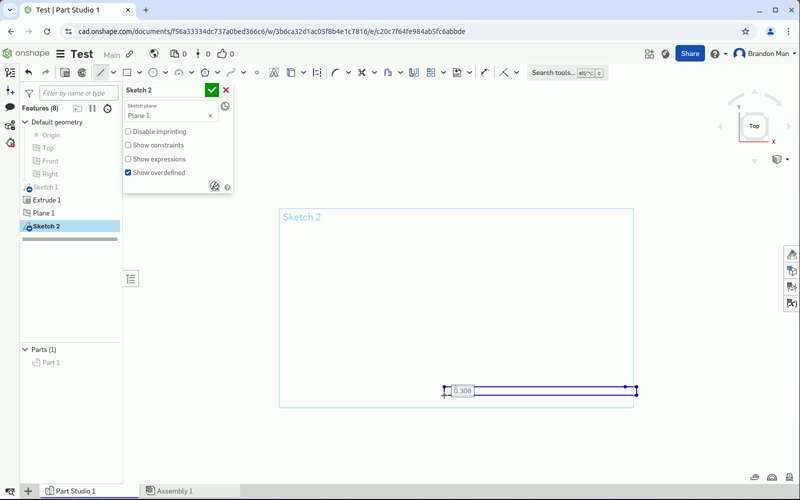
scroll(-6)
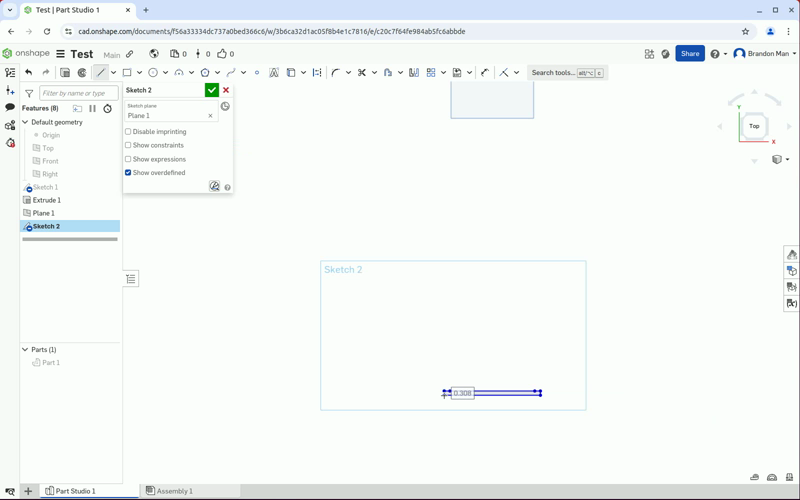
scroll(-6)
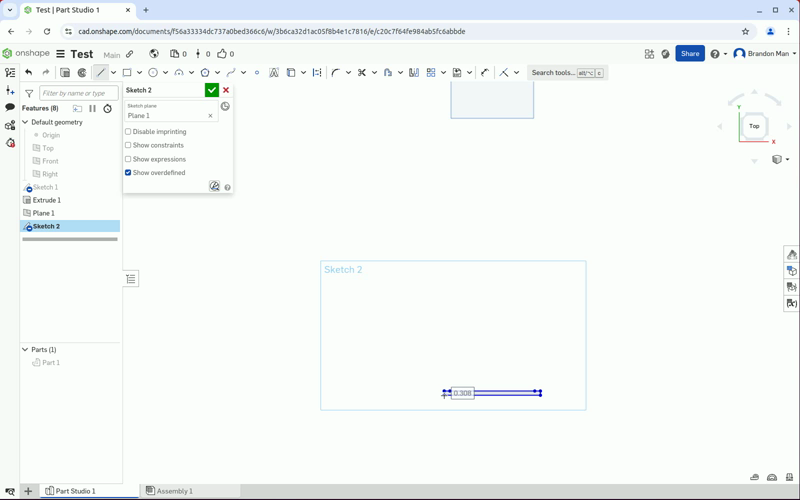
scroll(-6)
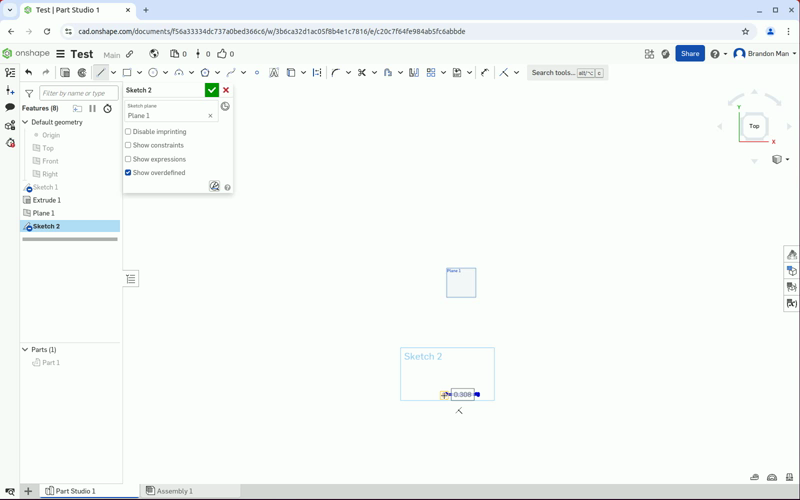
key(esc)
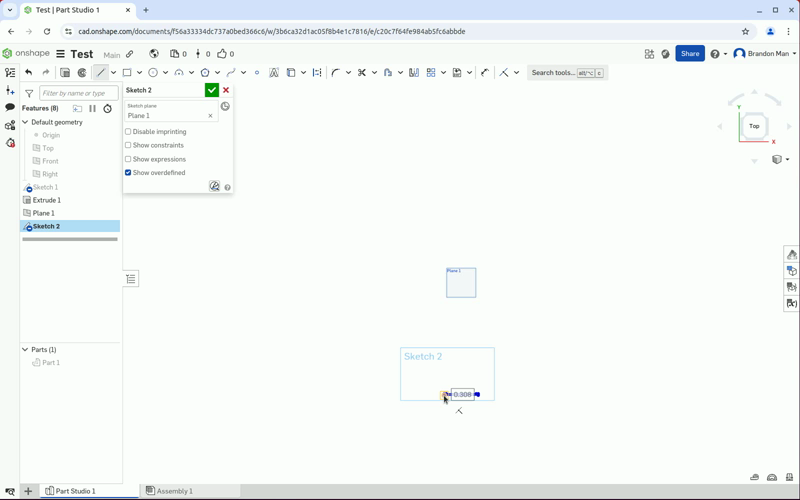
mouse_move(455, 394)
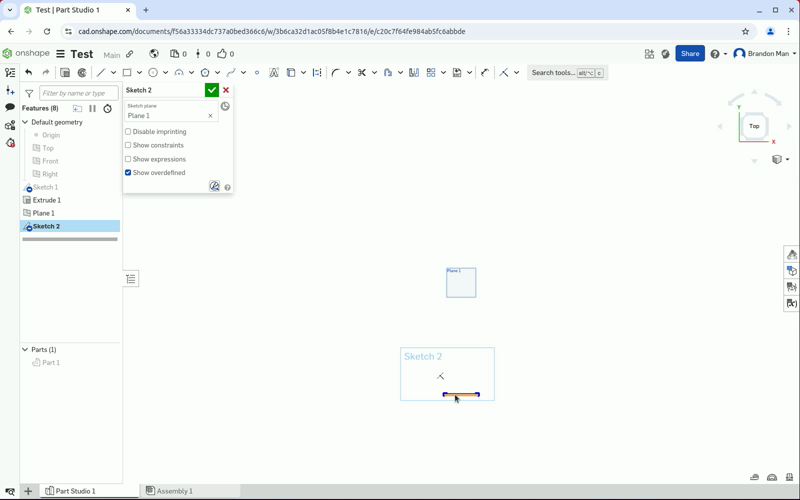
scroll(6)
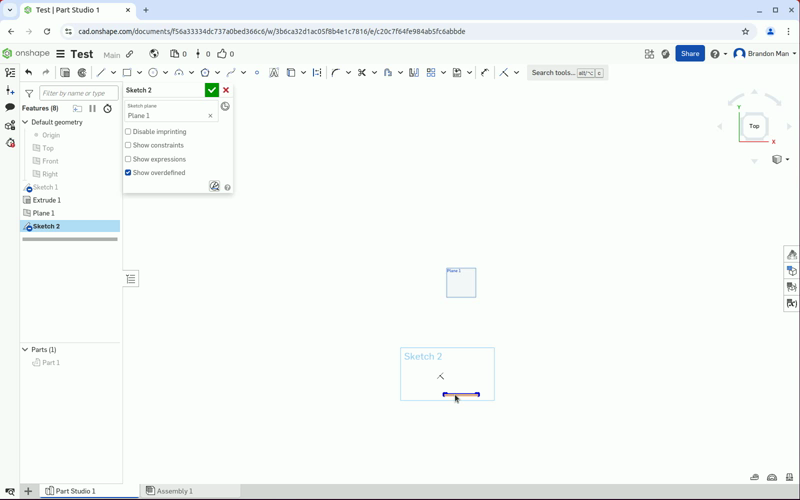
scroll(6)
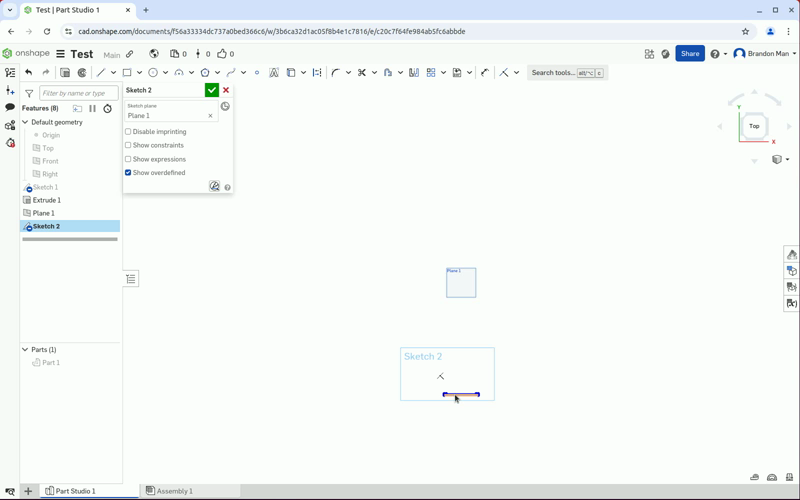
scroll(6)
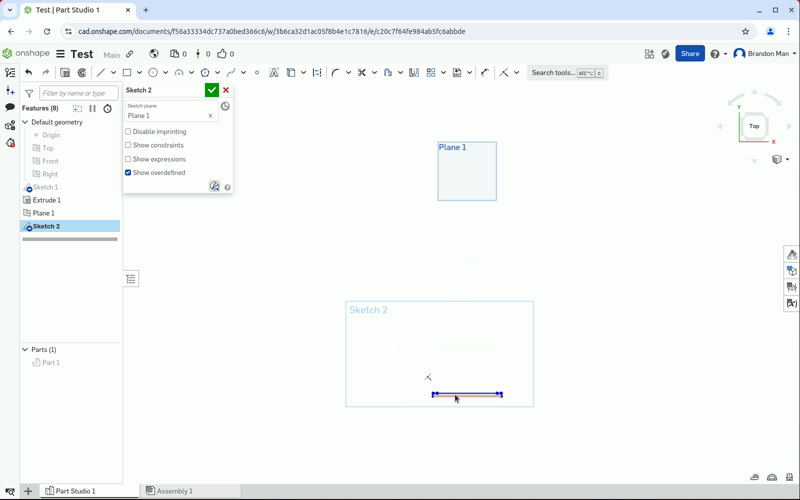
scroll(6)
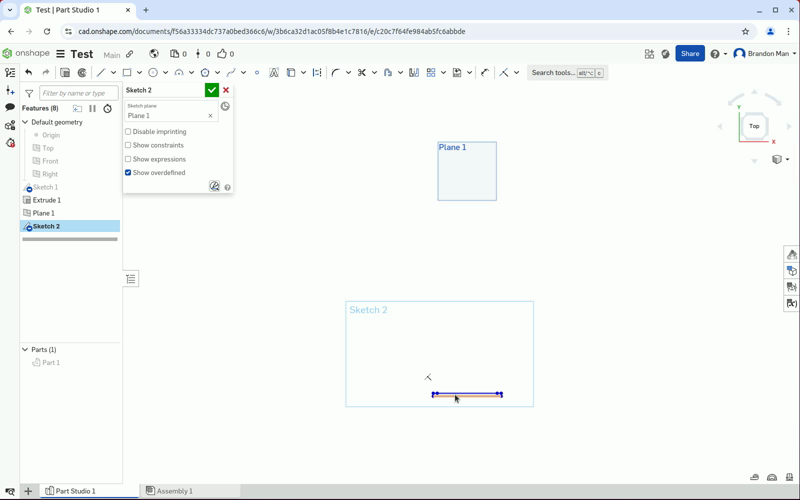
scroll(6)
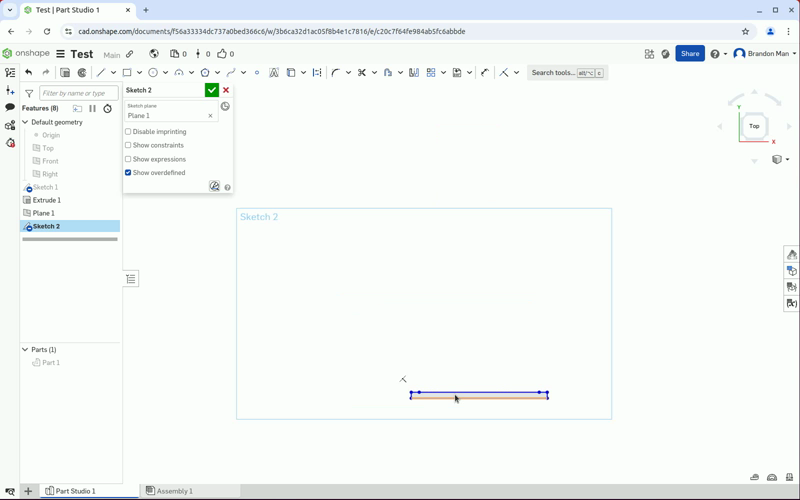
scroll(6)
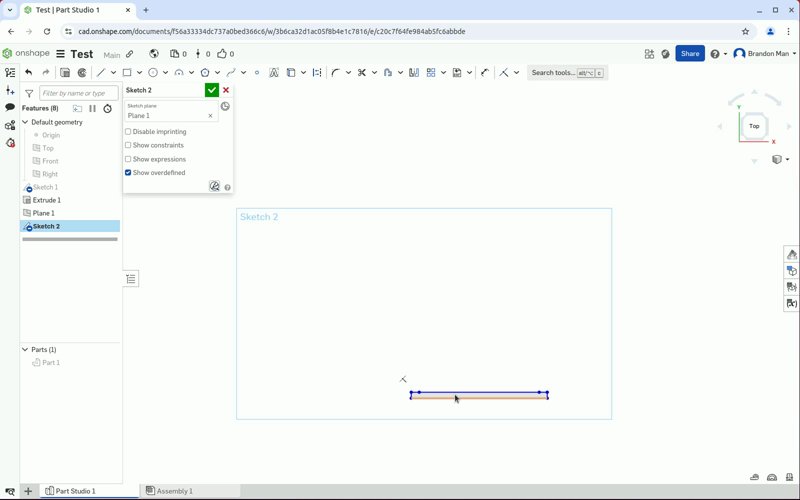
scroll(6)
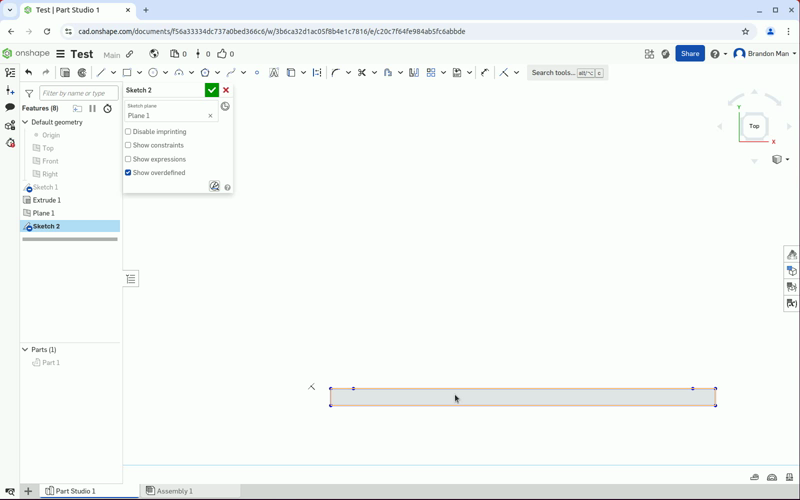
click(455, 394)
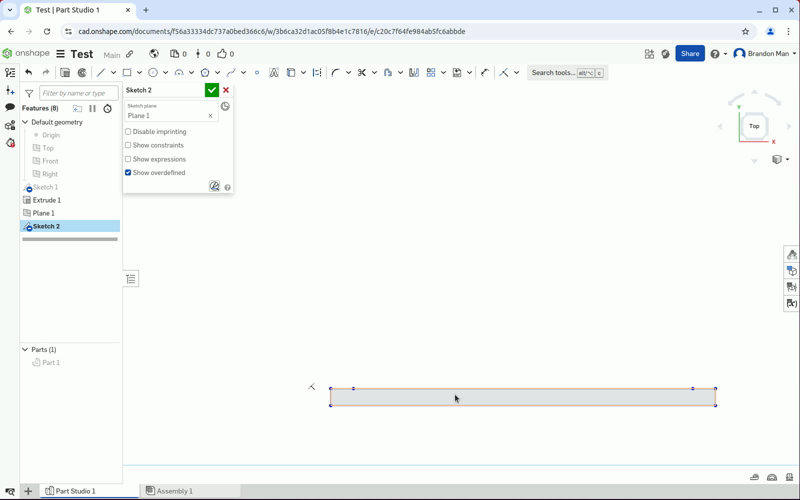
scroll(-6)
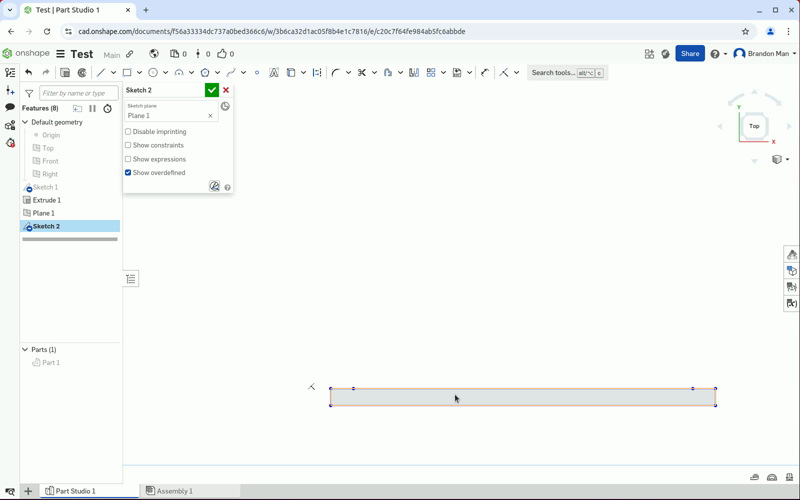
scroll(-6)
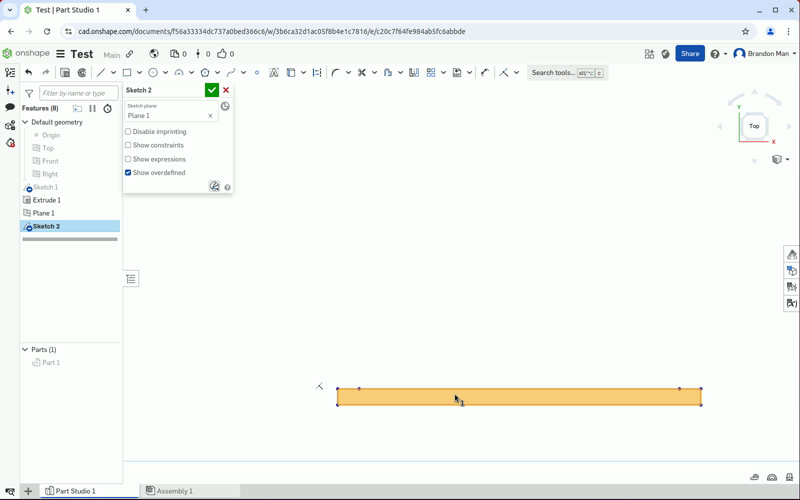
scroll(-6)
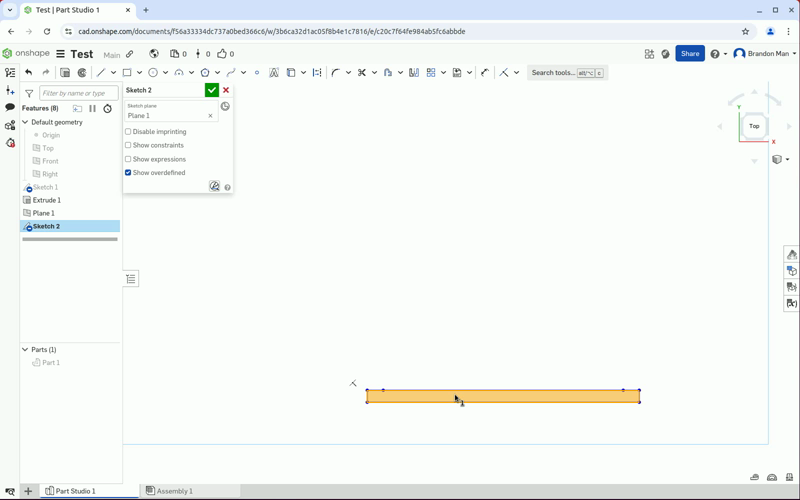
scroll(-6)
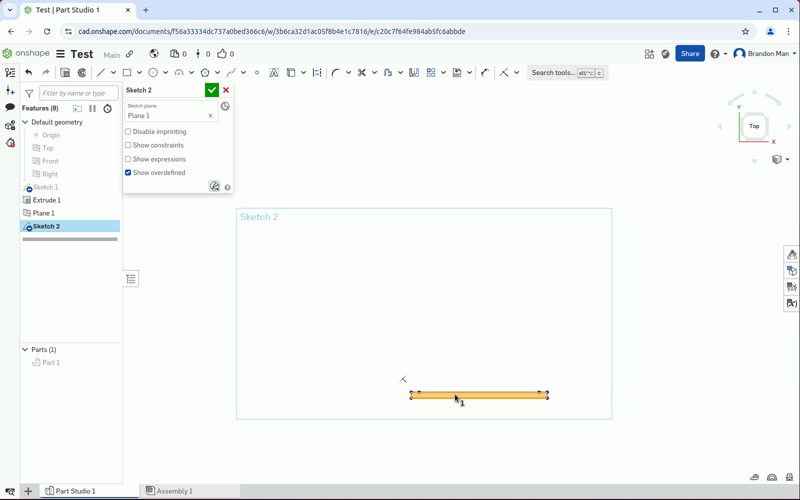
scroll(-6)
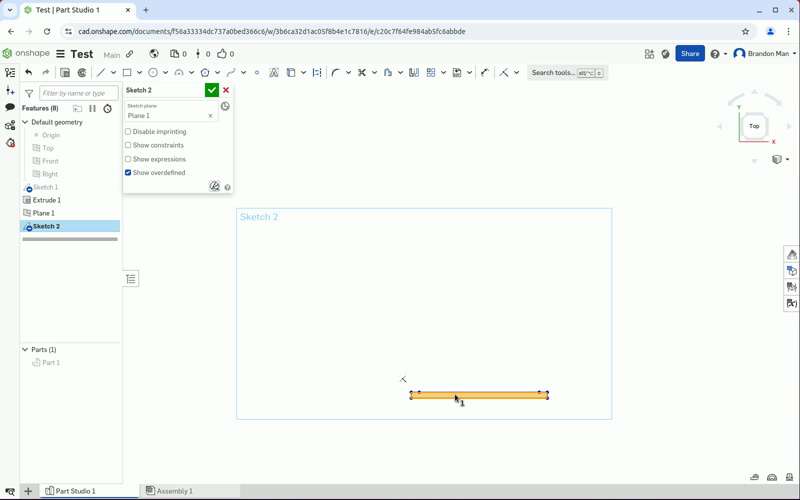
scroll(-6)
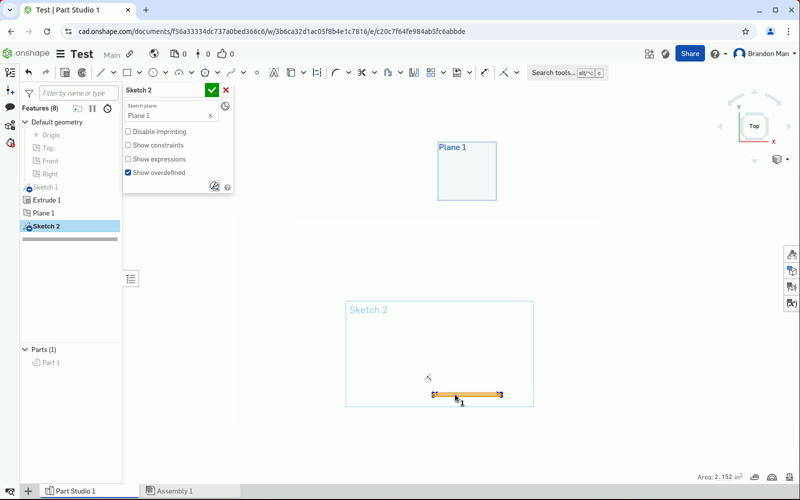
scroll(-6)
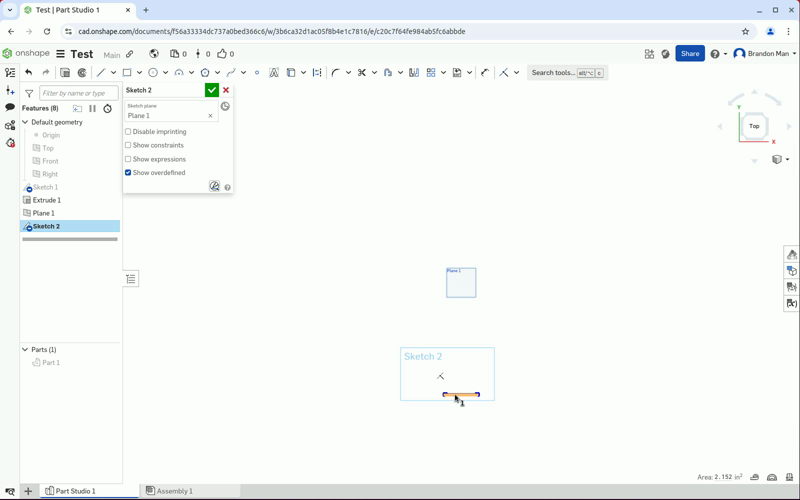
mouse_move(73, 352)
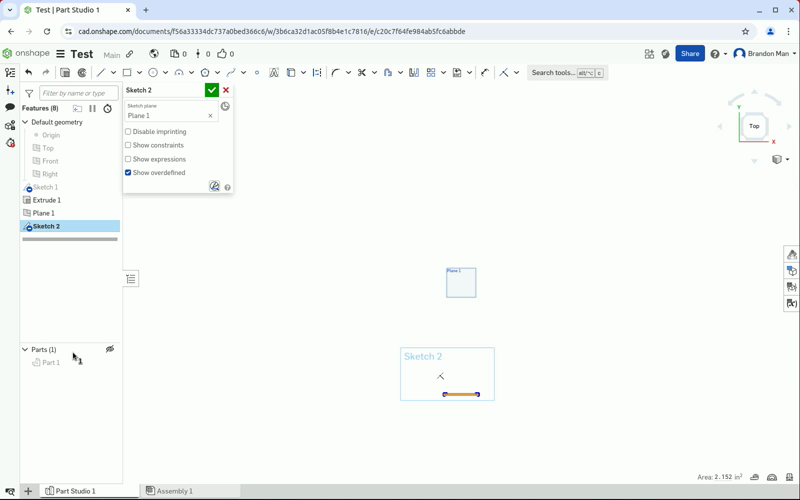
key(shift+y)
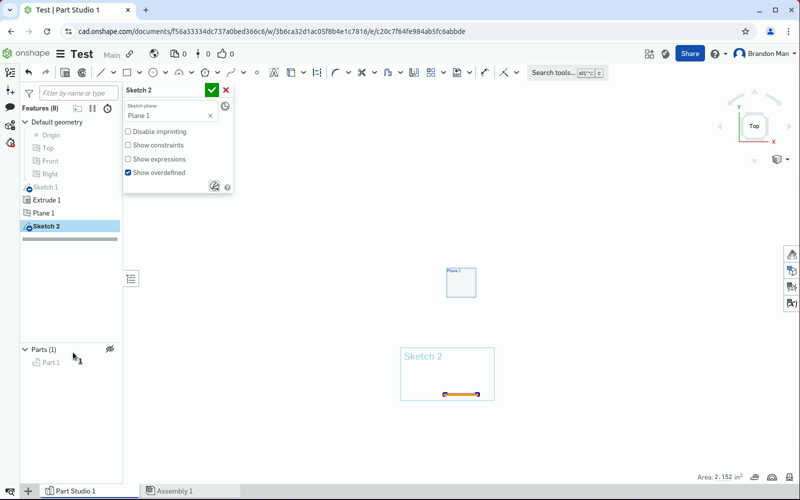
key(shift+e)
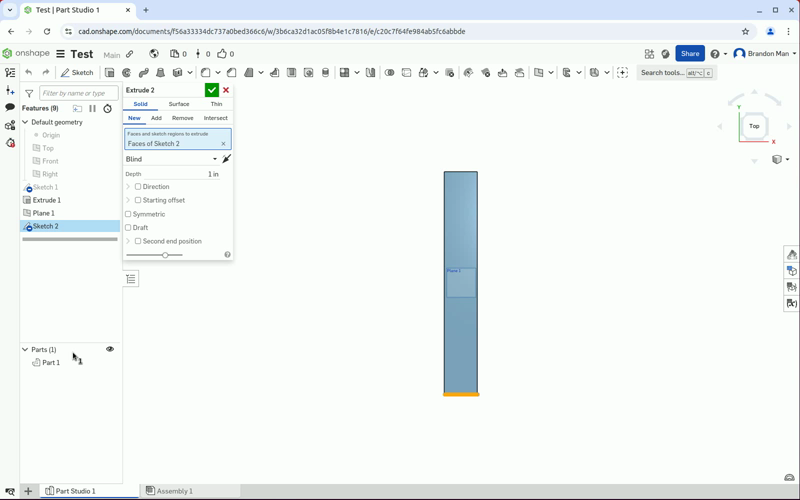
mouse_move(143, 106)
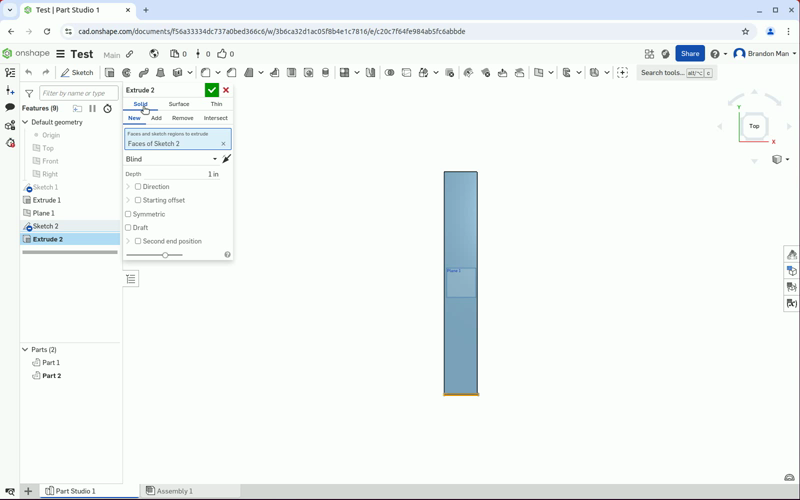
click(143, 106)
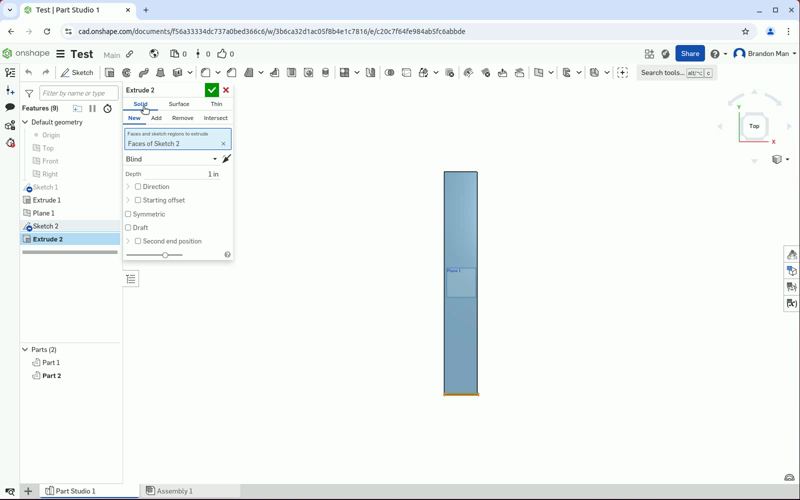
mouse_move(137, 120)
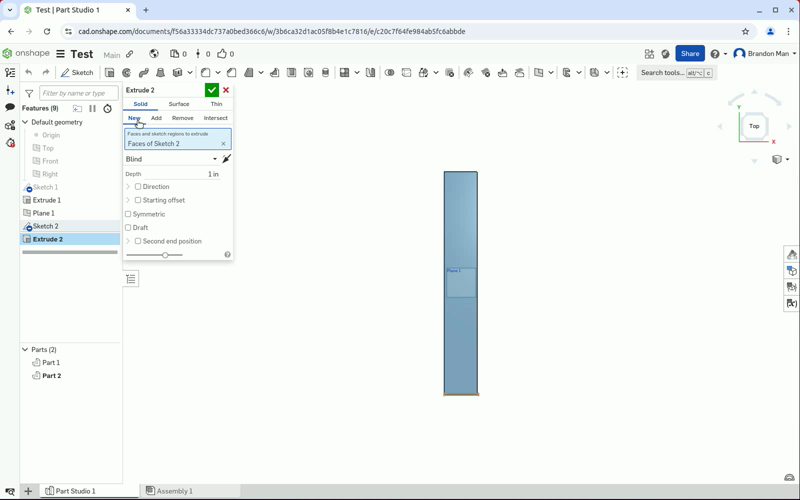
click(137, 120)
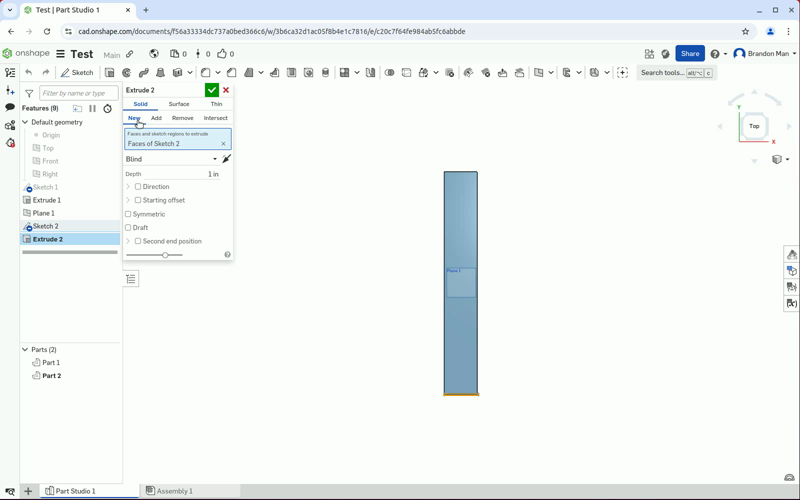
key(tab, 4)
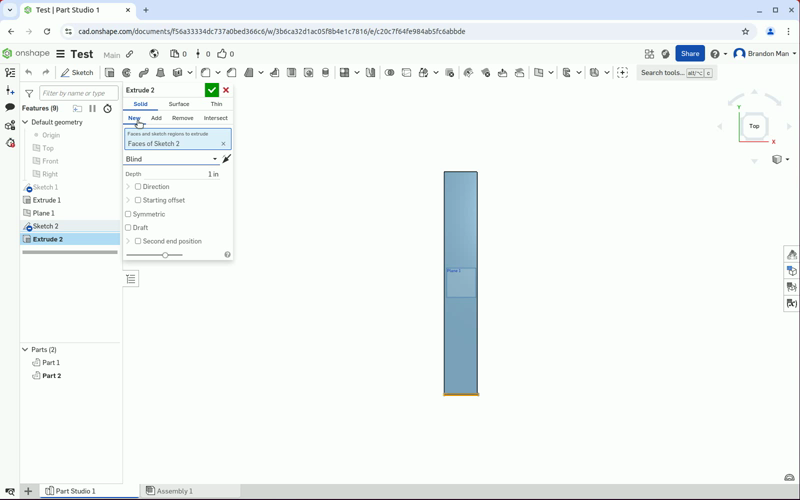
text(5.055)
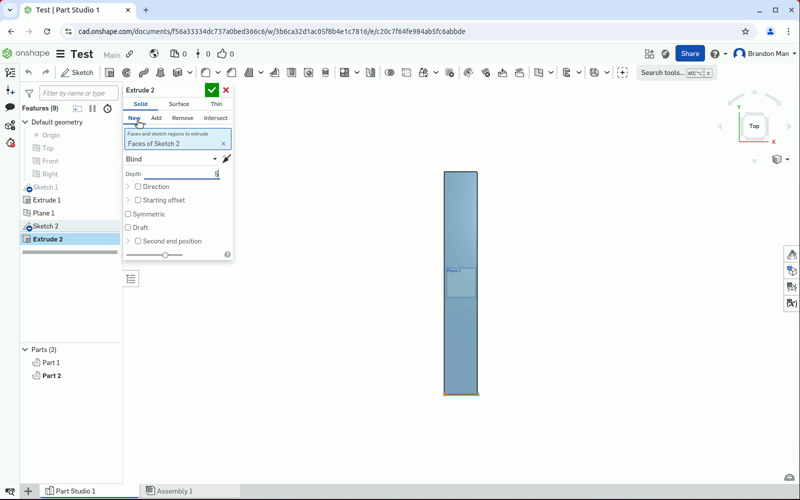
key(enter)
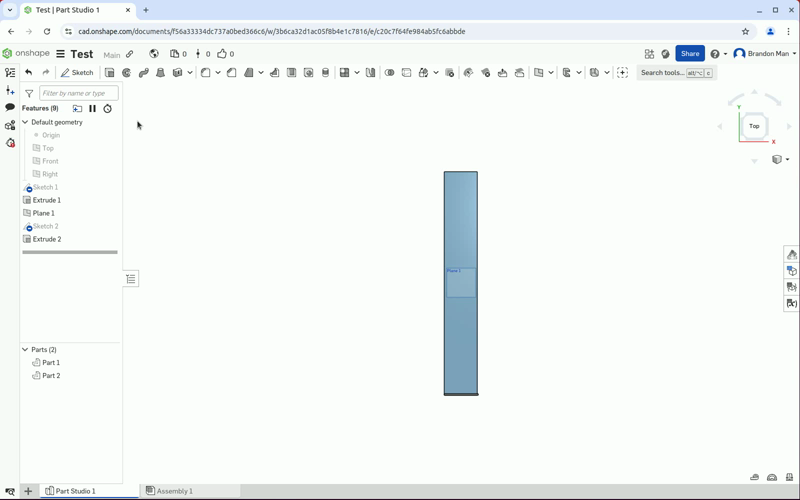
key(shift+h)
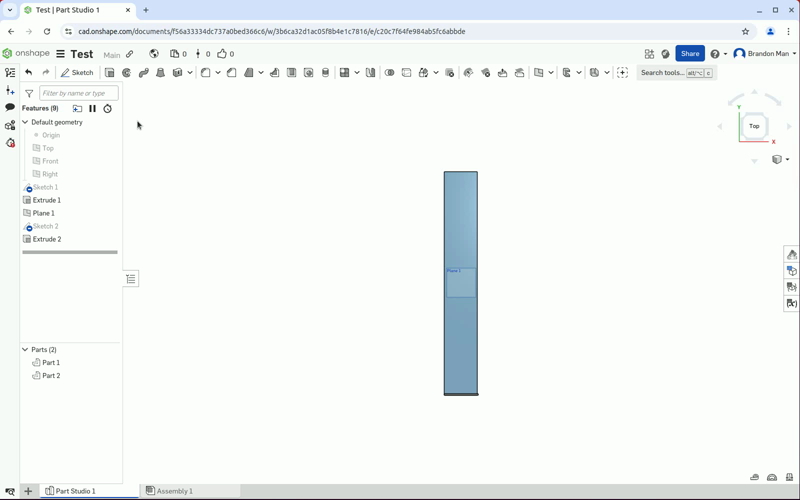
key(shift+h)
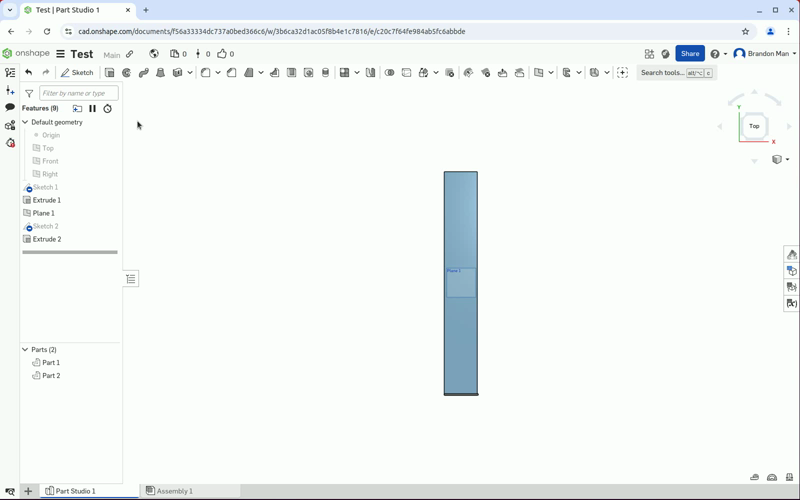
mouse_move(73, 189)
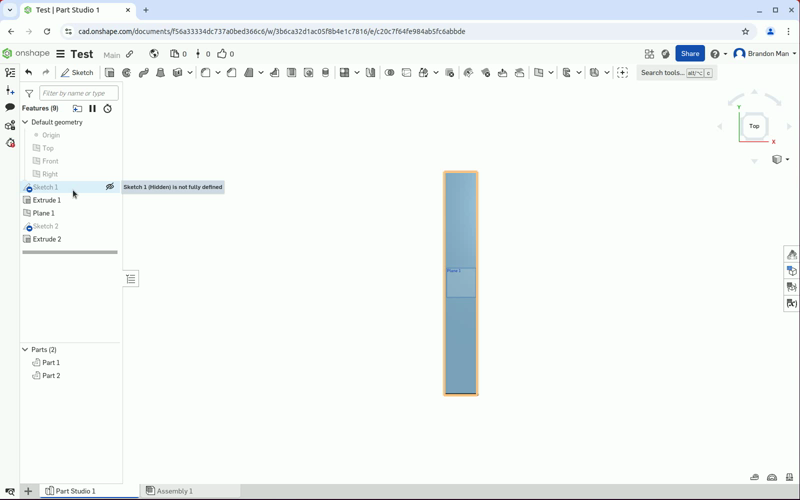
click(73, 189)
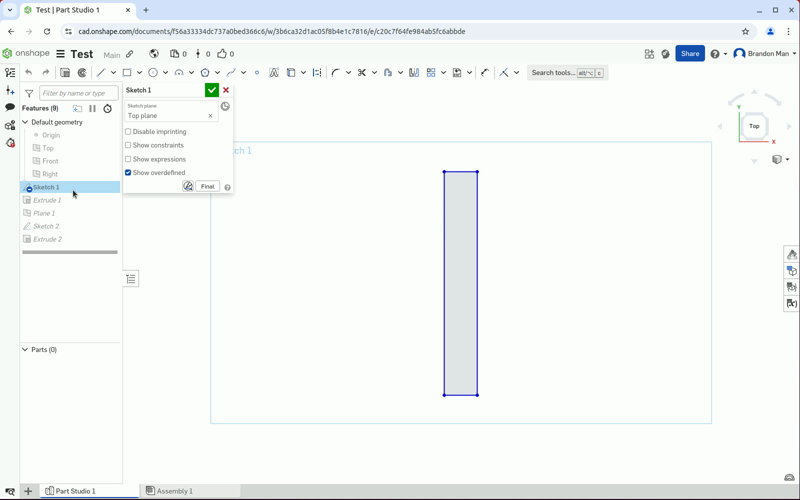
mouse_move(229, 92)
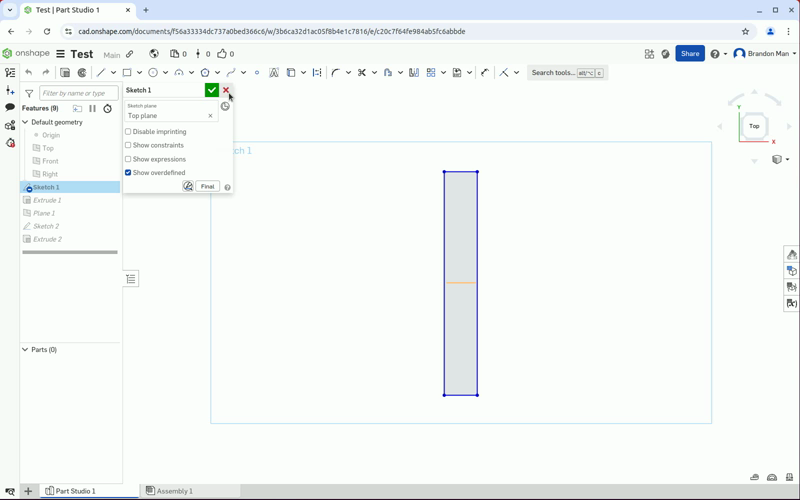
click(229, 92)
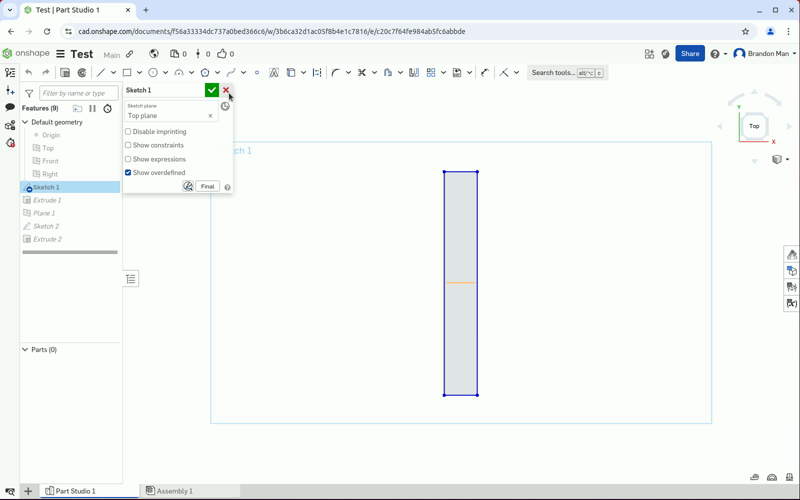
key(shift+s)
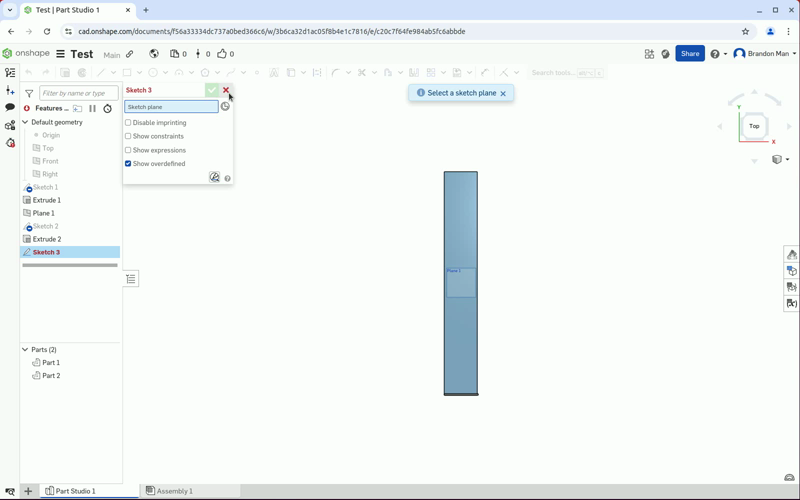
mouse_move(73, 215)
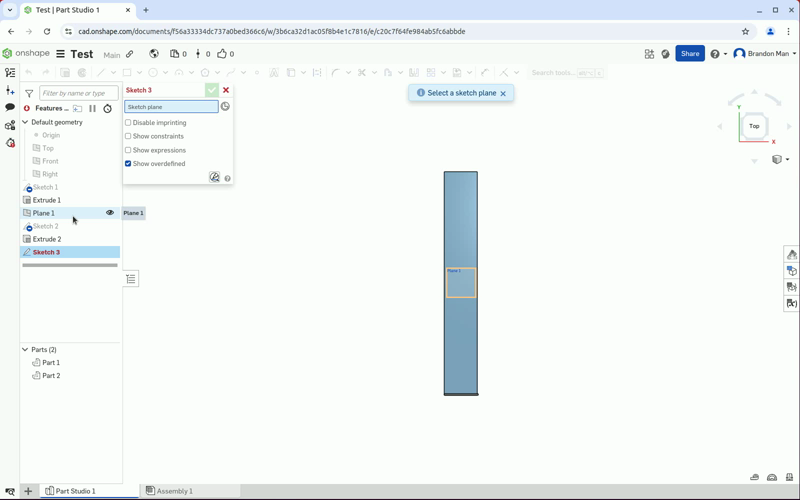
click(73, 215)
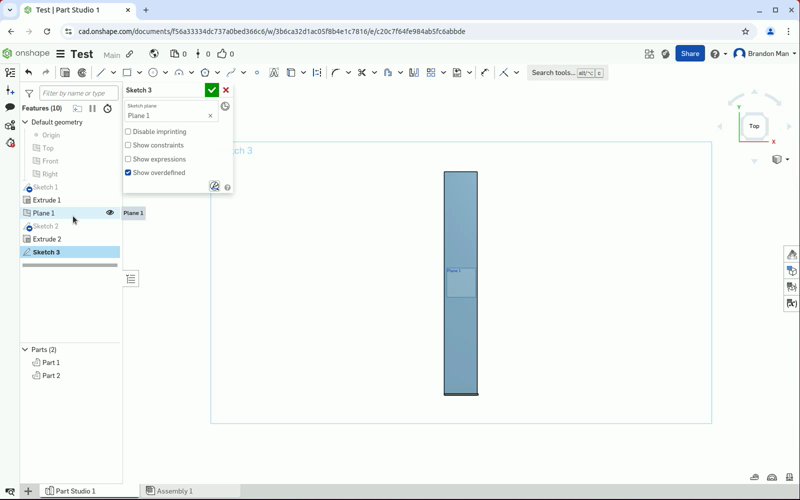
mouse_move(73, 352)
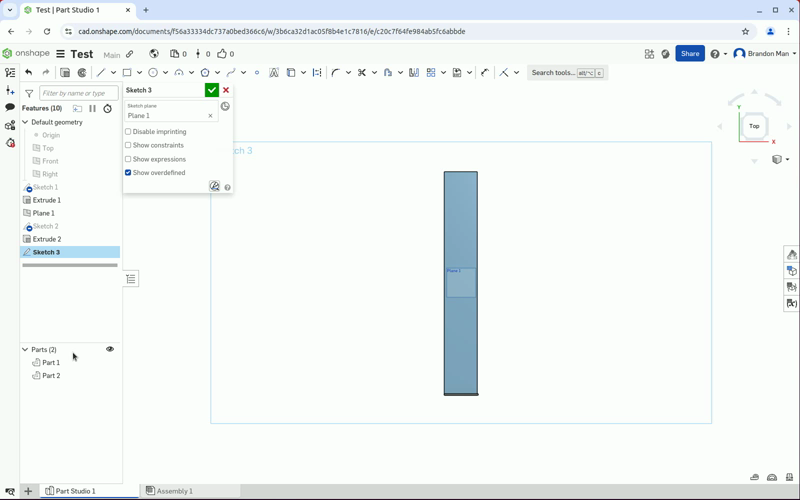
key(y)
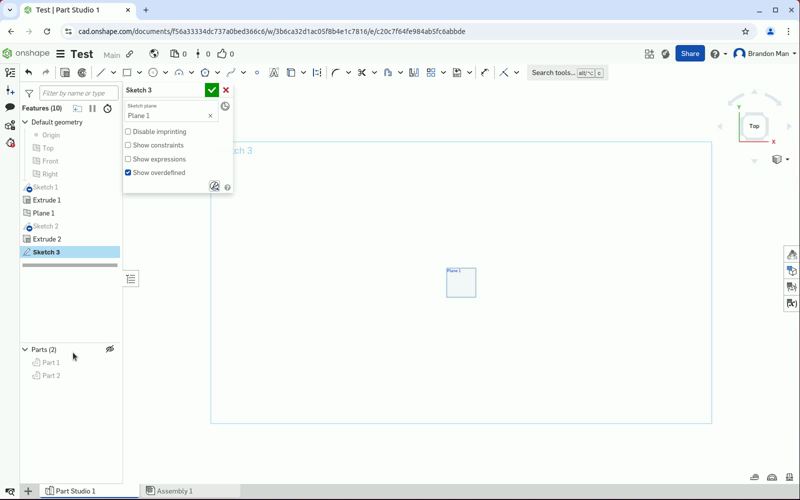
key(l)
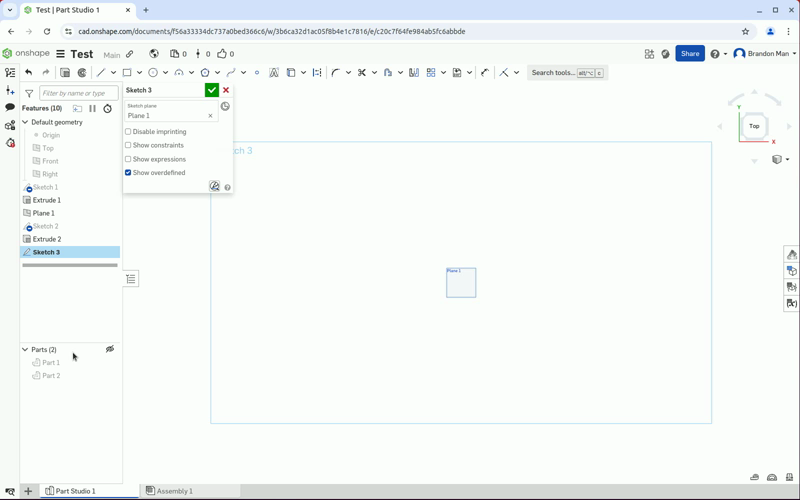
key_down(shift)
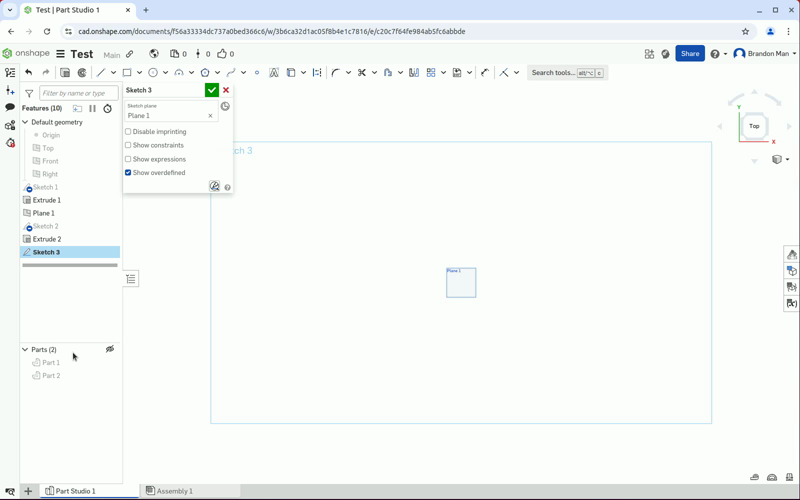
mouse_move(476, 394)
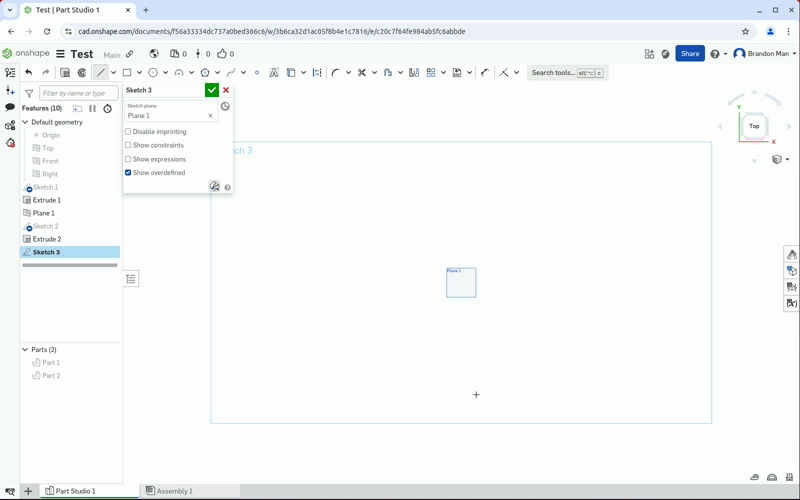
click(476, 394)
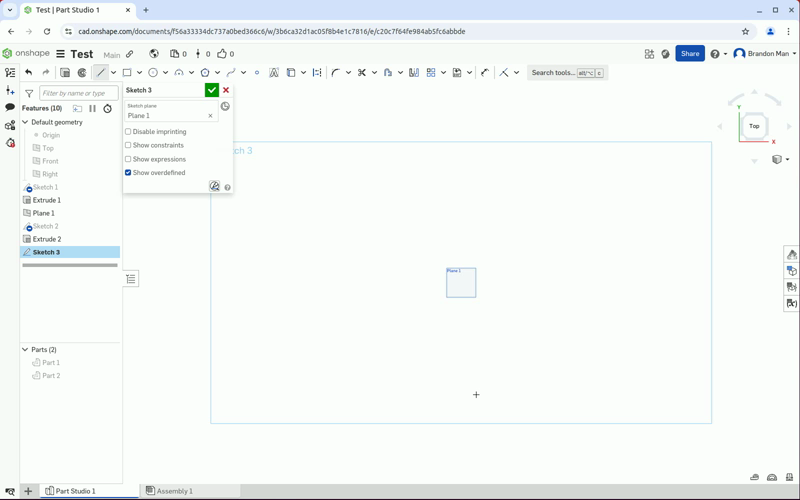
key_up(shift)
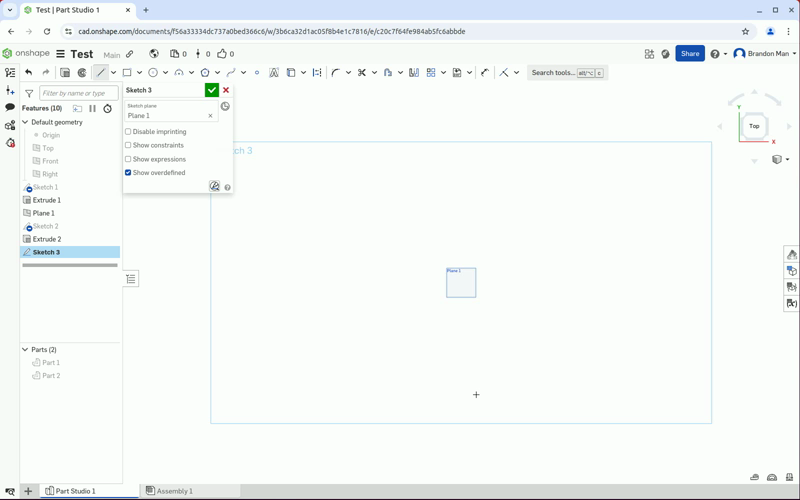
key_down(shift)
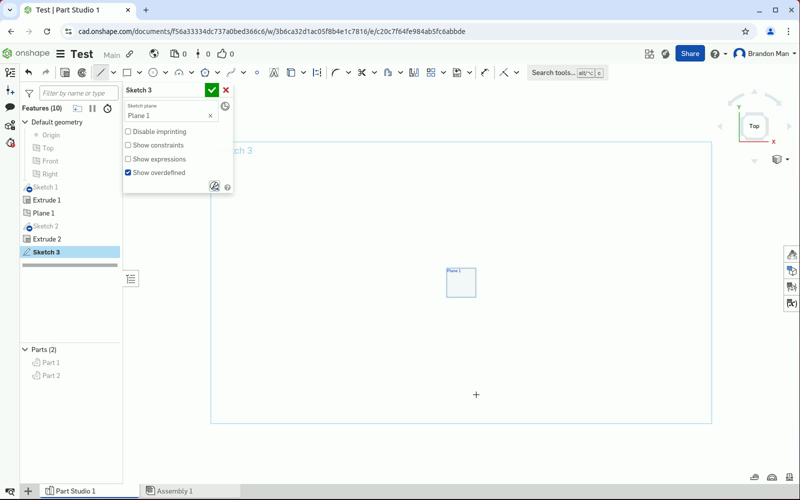
mouse_move(506, 394)
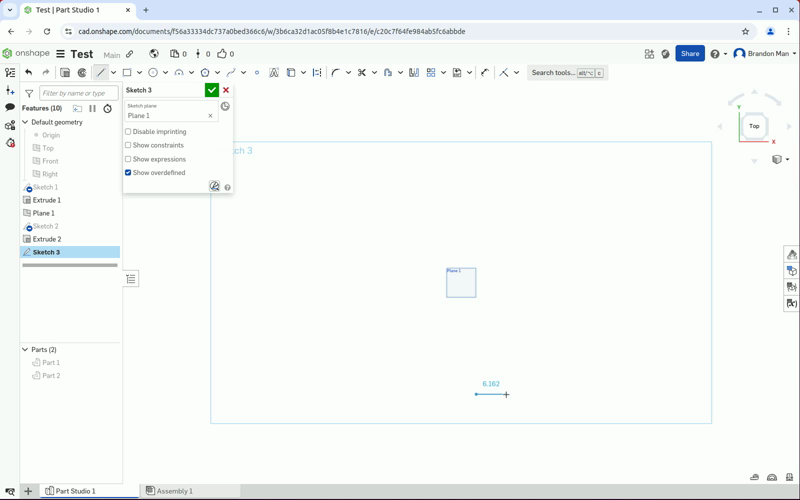
mouse_move(478, 394)
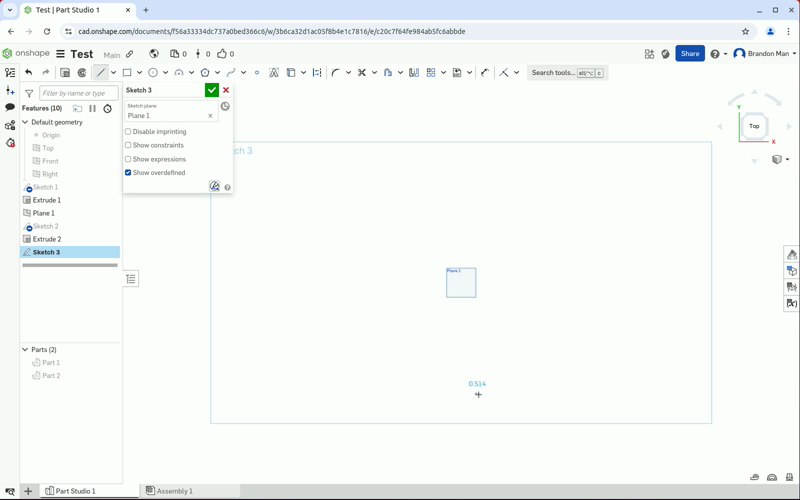
scroll(6)
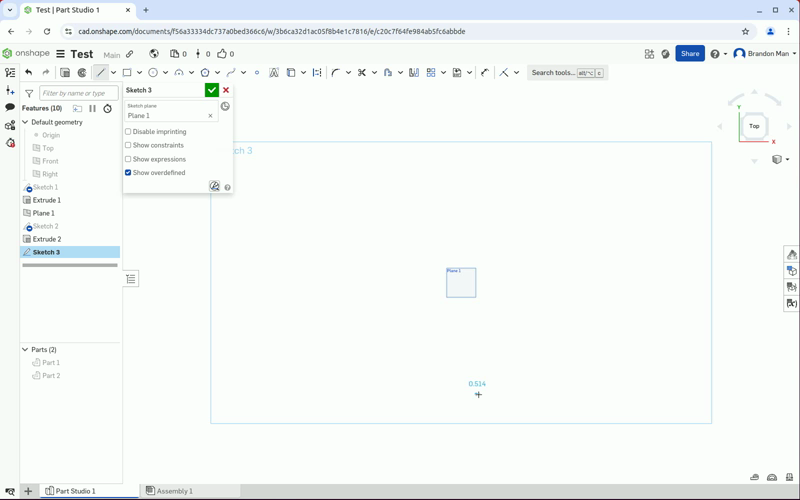
scroll(6)
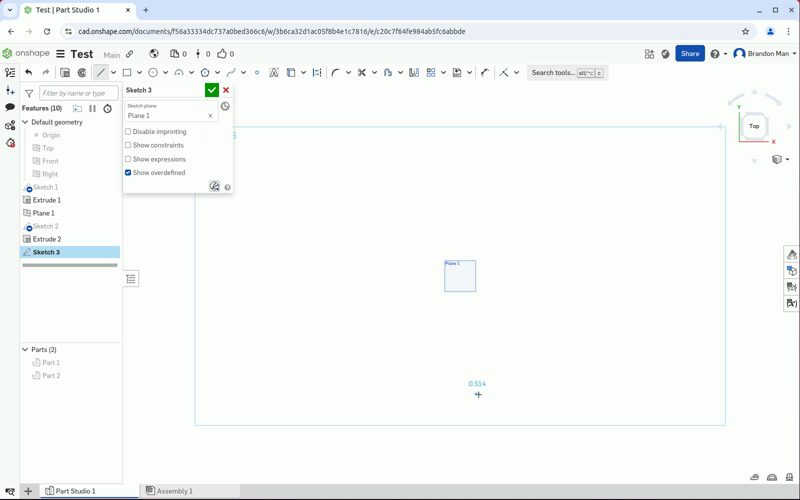
scroll(6)
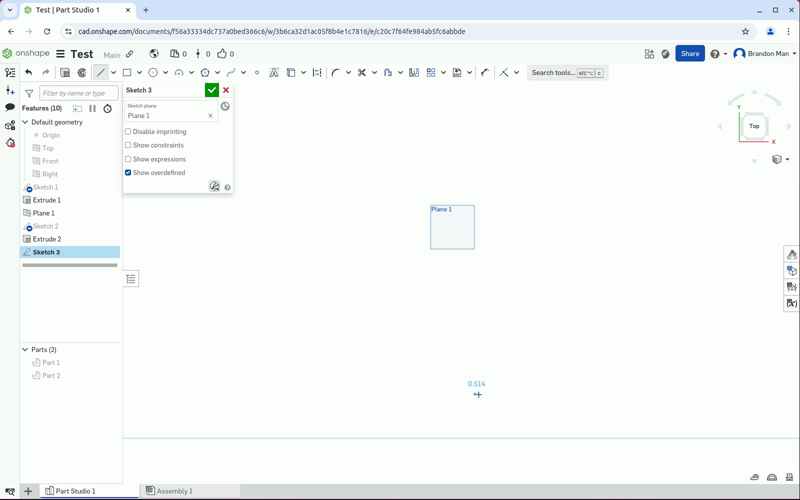
scroll(6)
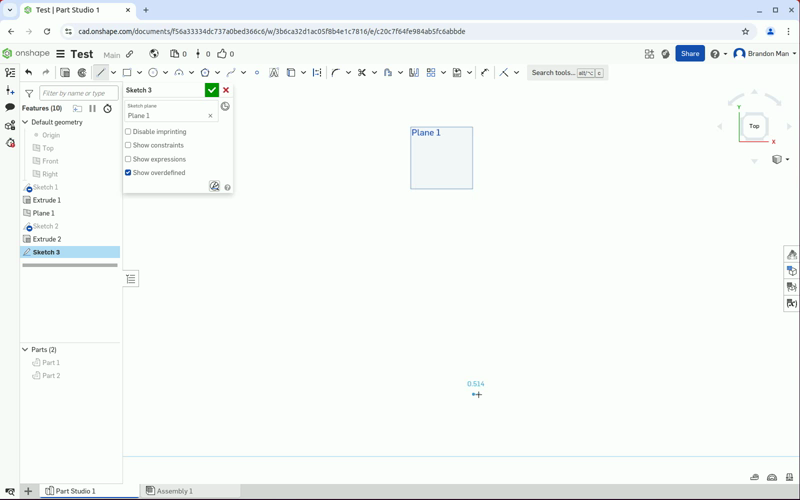
scroll(6)
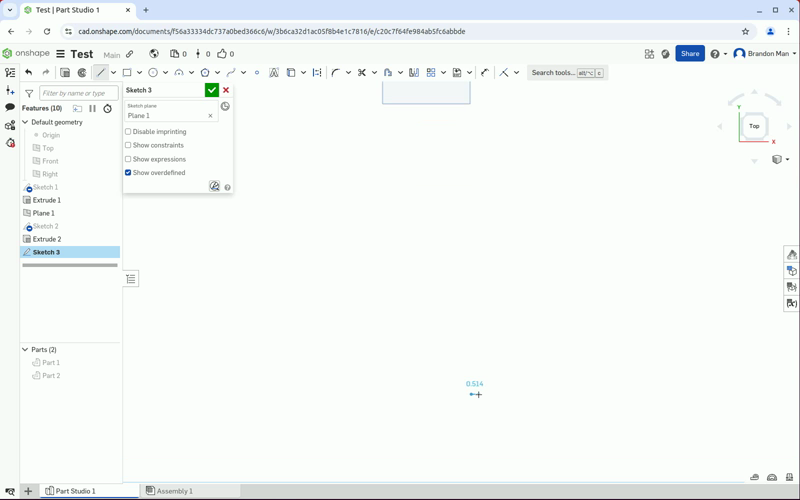
scroll(6)
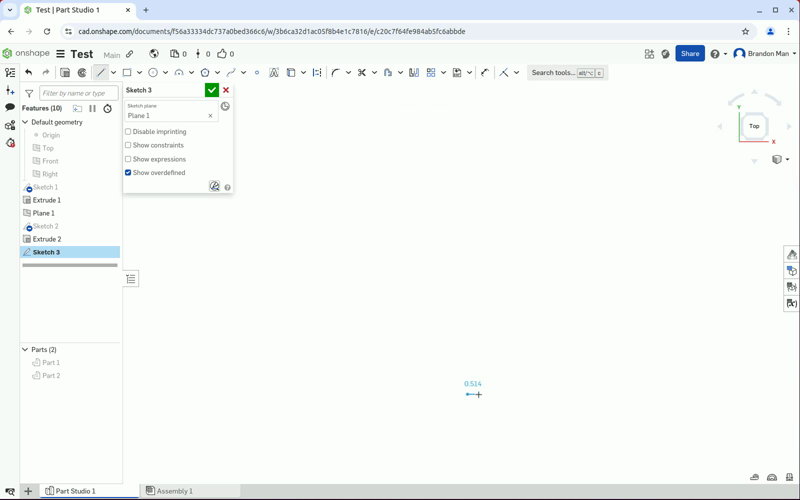
scroll(6)
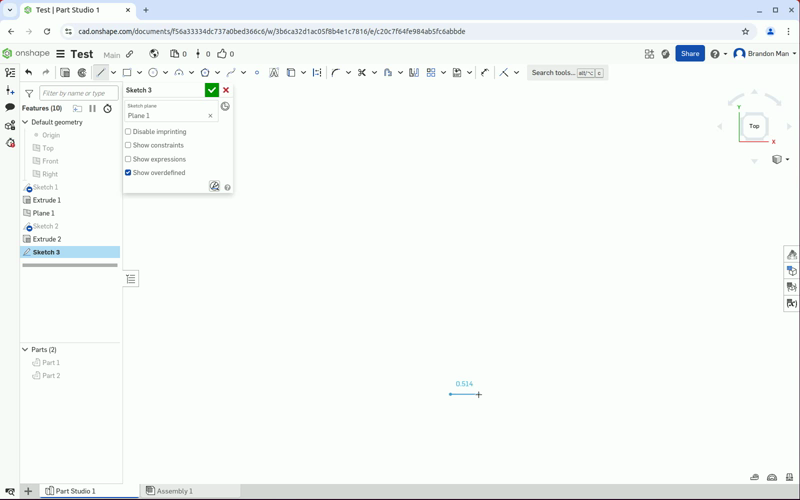
click(478, 394)
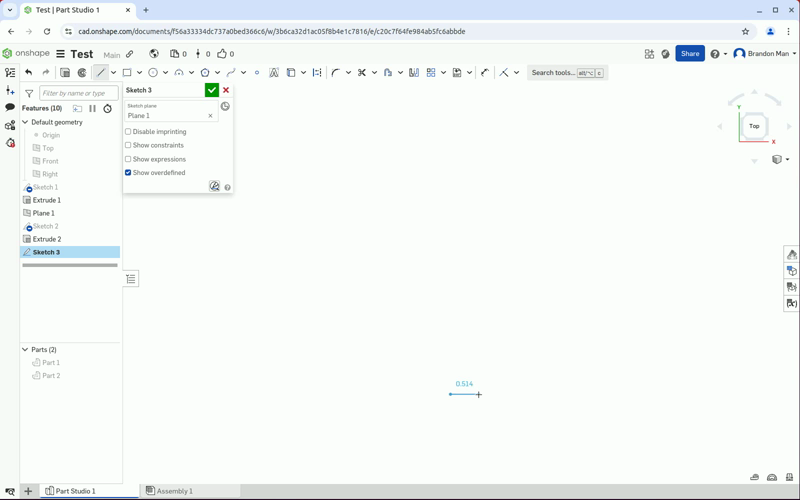
scroll(-6)
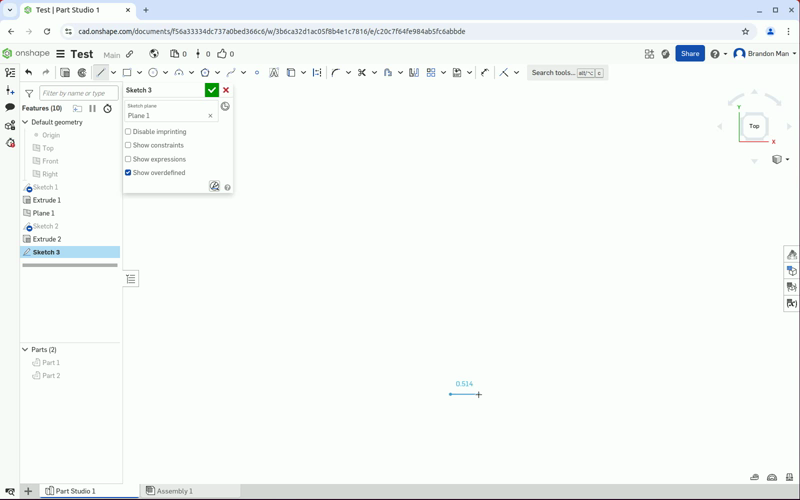
scroll(-6)
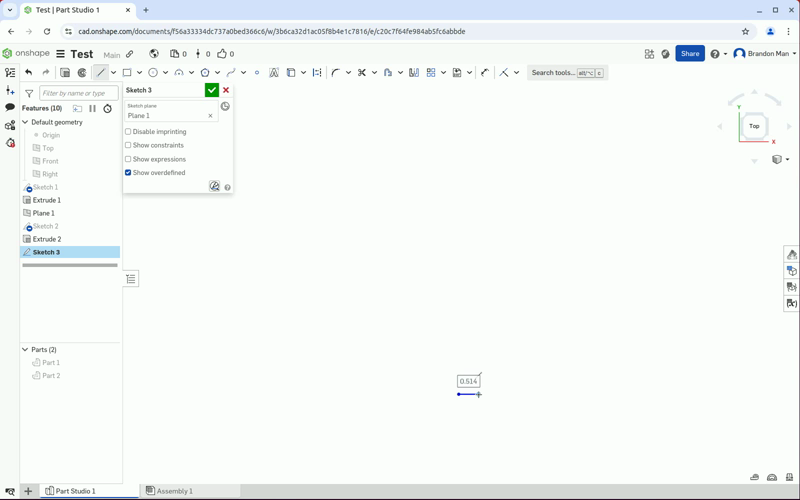
scroll(-6)
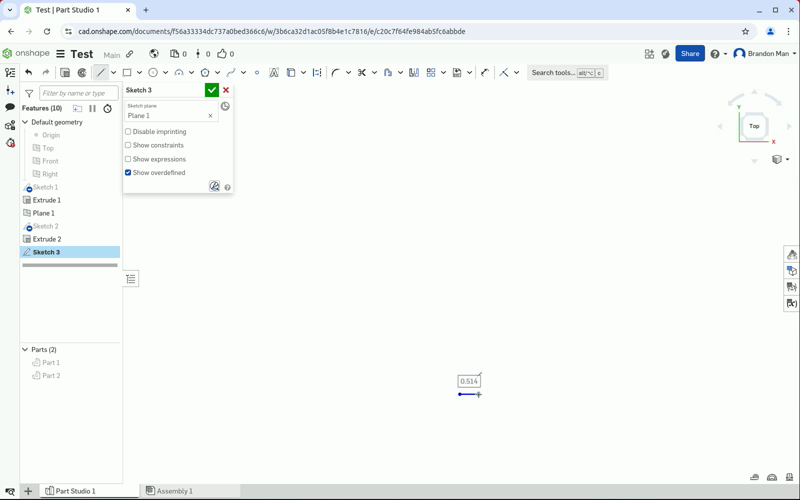
scroll(-6)
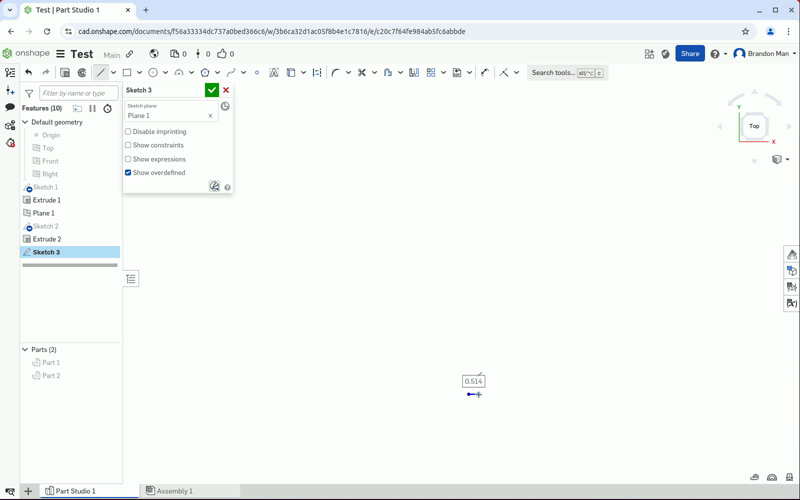
scroll(-6)
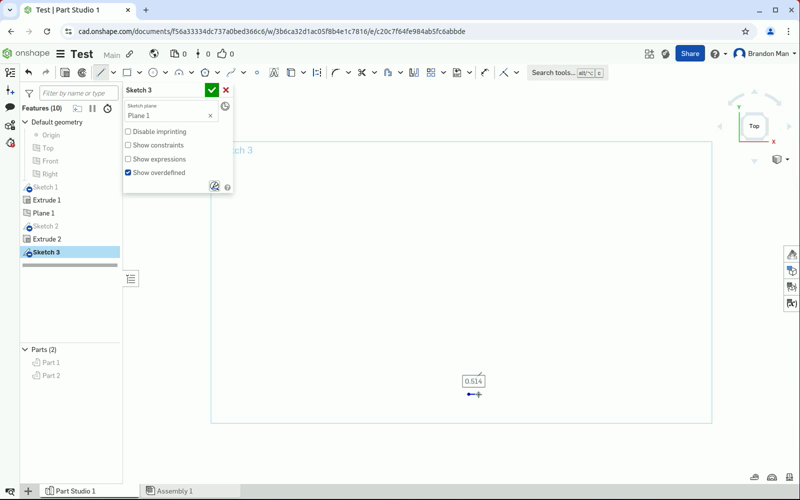
scroll(-6)
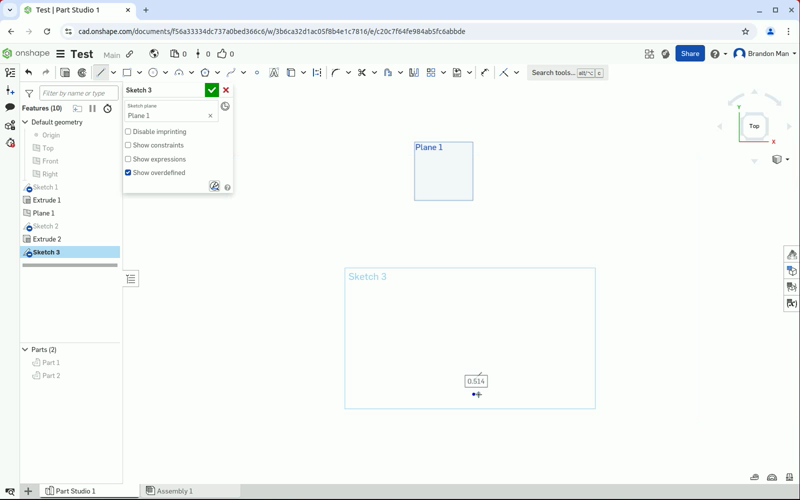
scroll(-6)
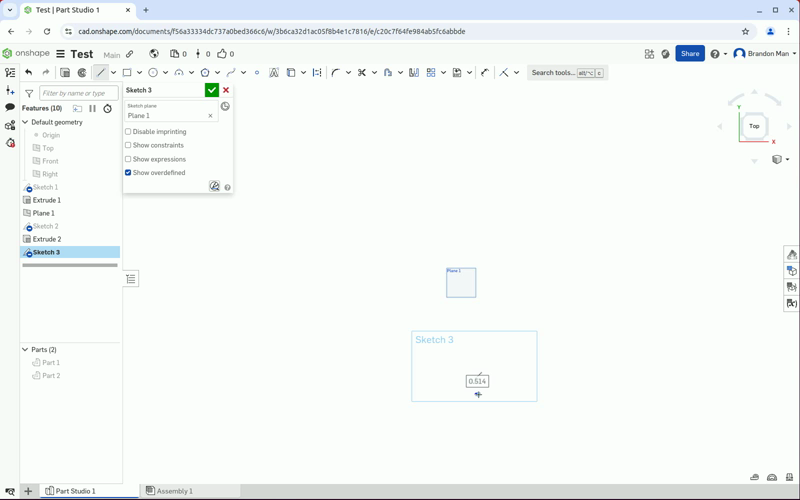
key_up(shift)
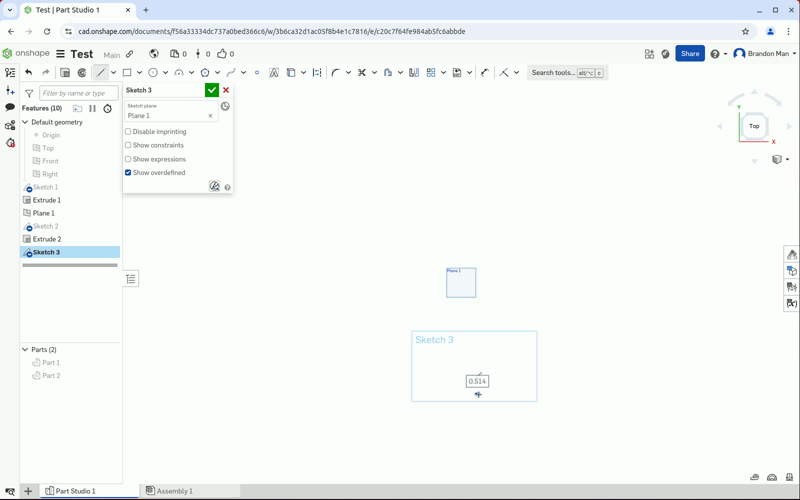
key_down(shift)
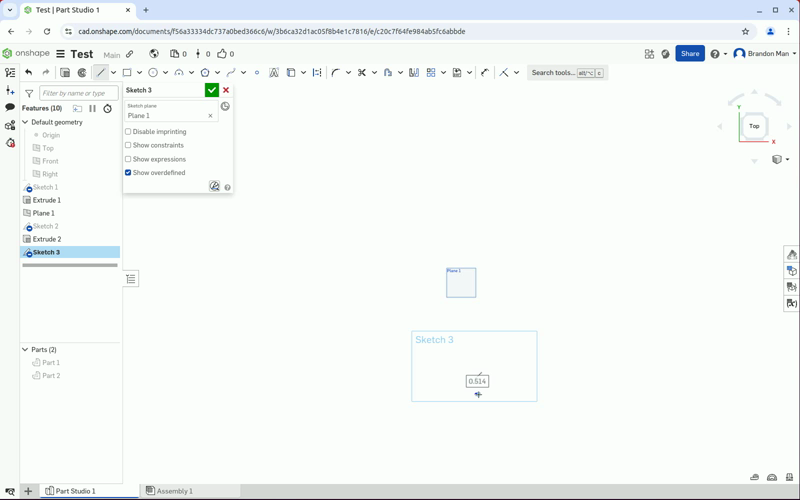
mouse_move(478, 171)
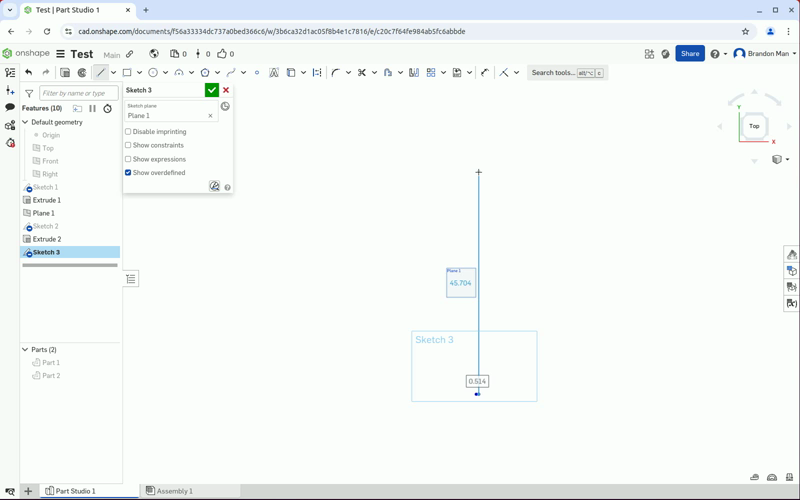
click(478, 171)
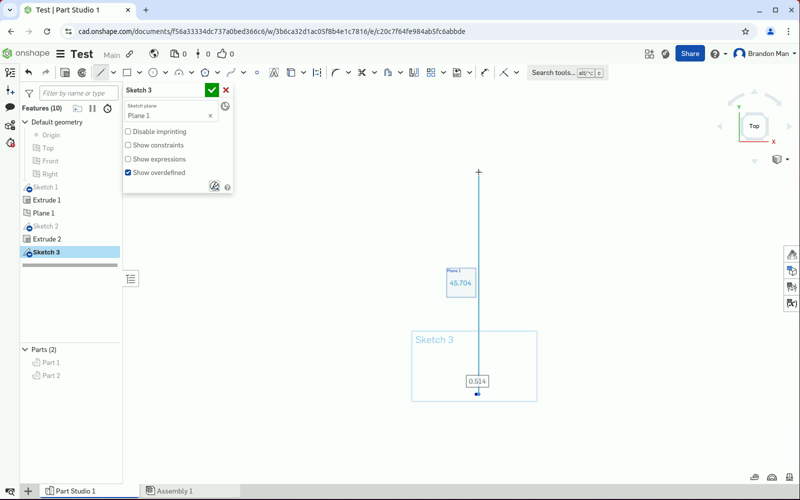
key_up(shift)
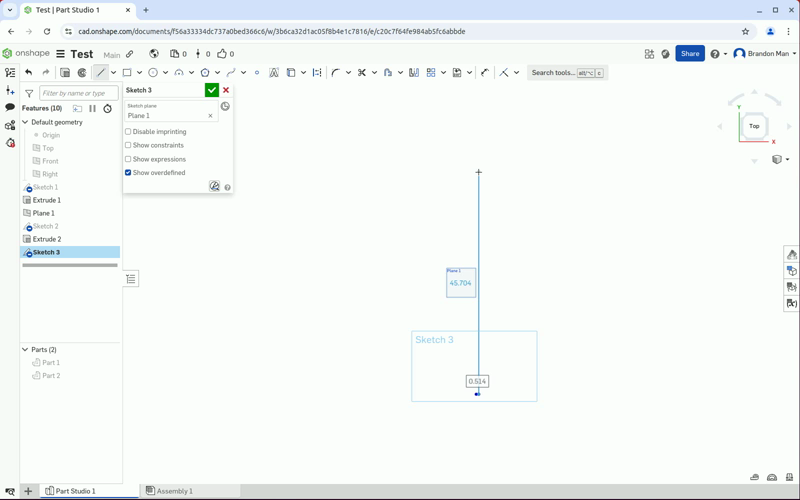
key_down(shift)
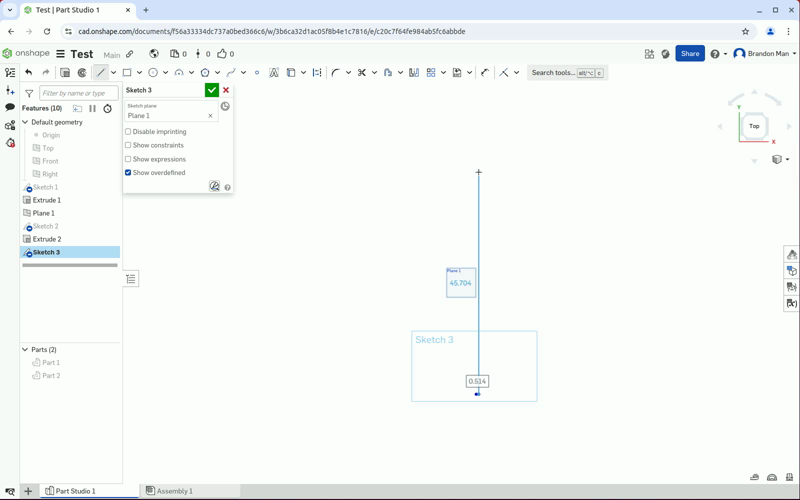
mouse_move(508, 171)
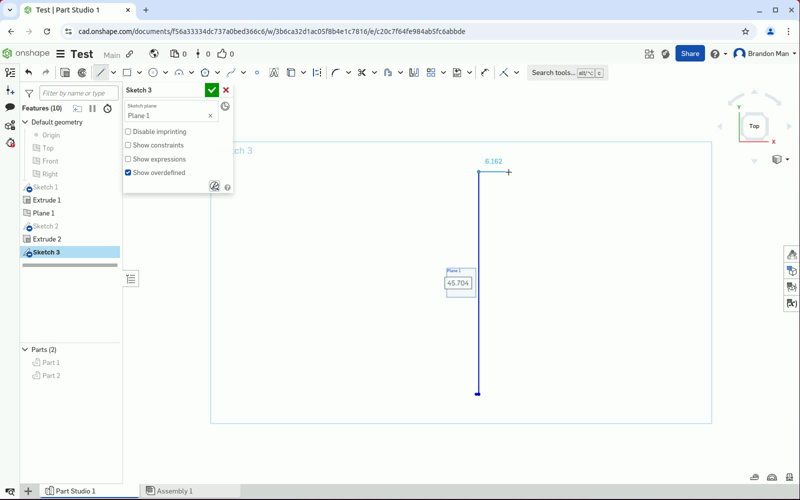
mouse_move(476, 171)
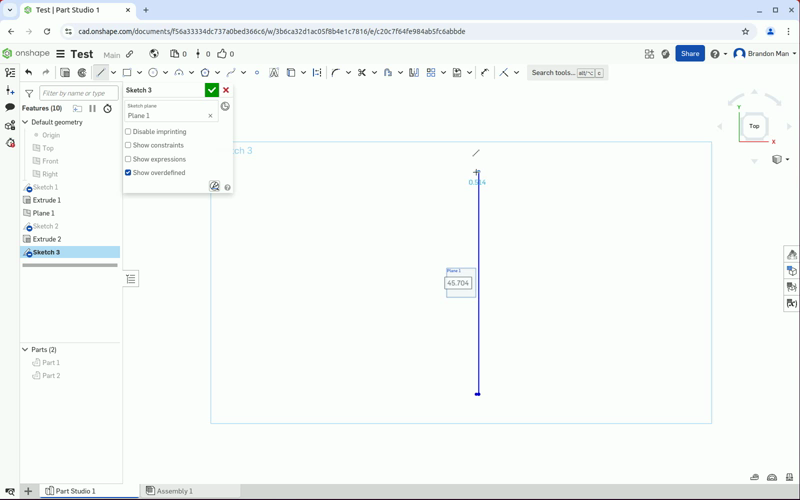
scroll(6)
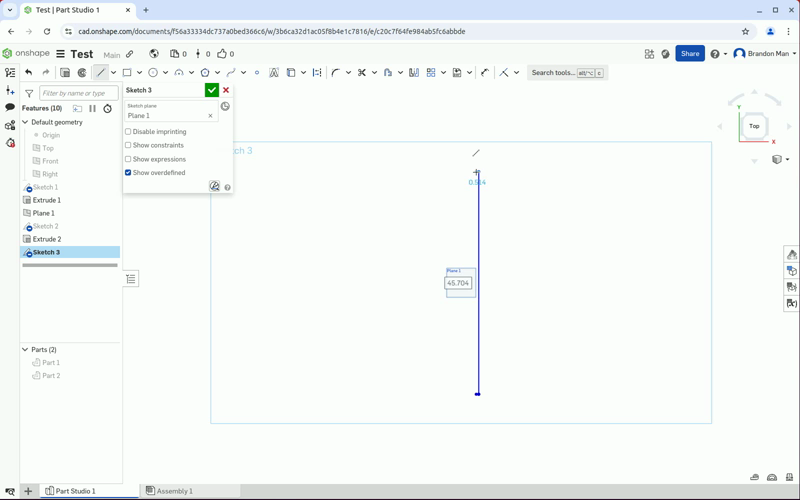
scroll(6)
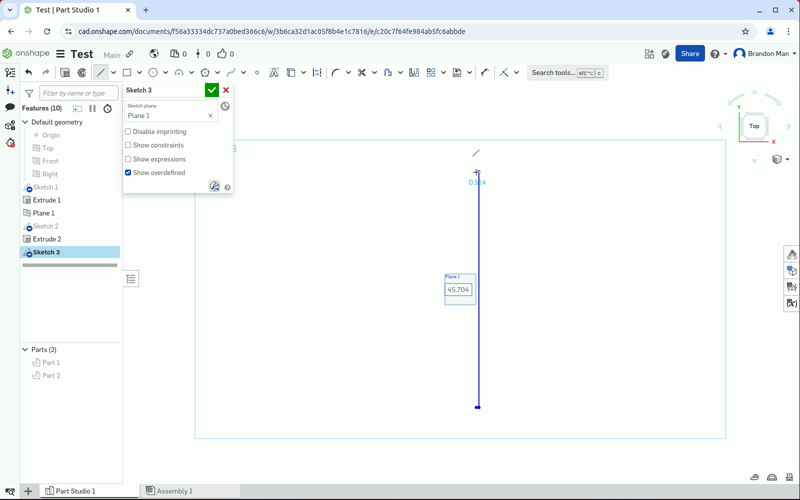
scroll(6)
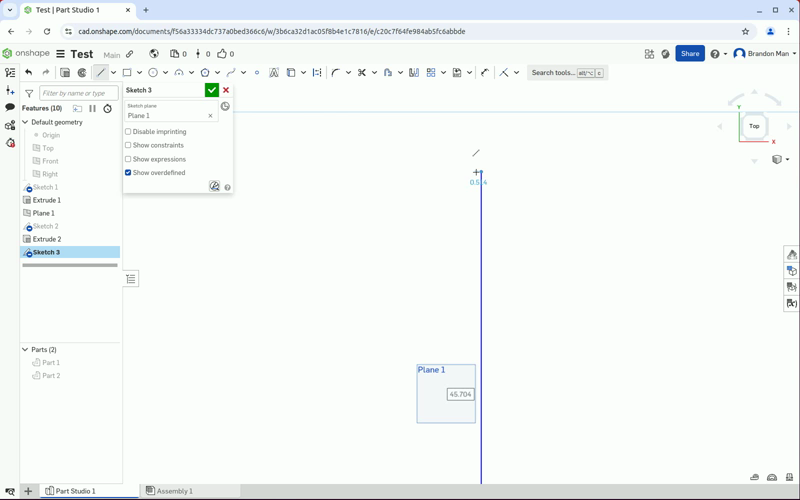
scroll(6)
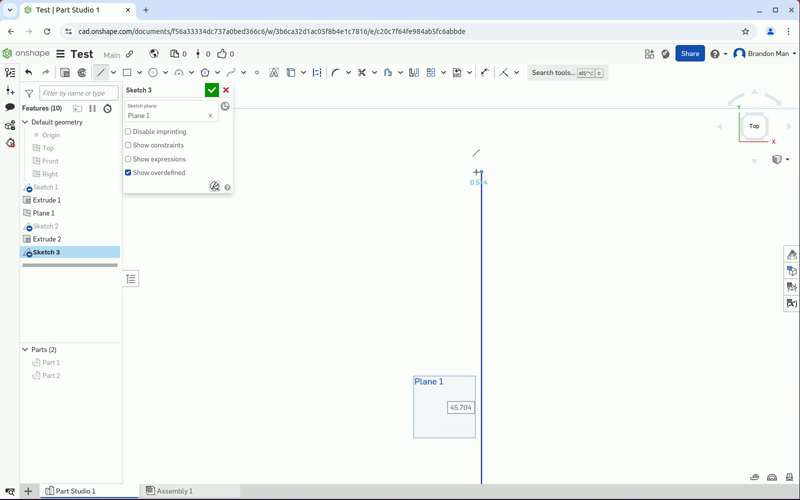
scroll(6)
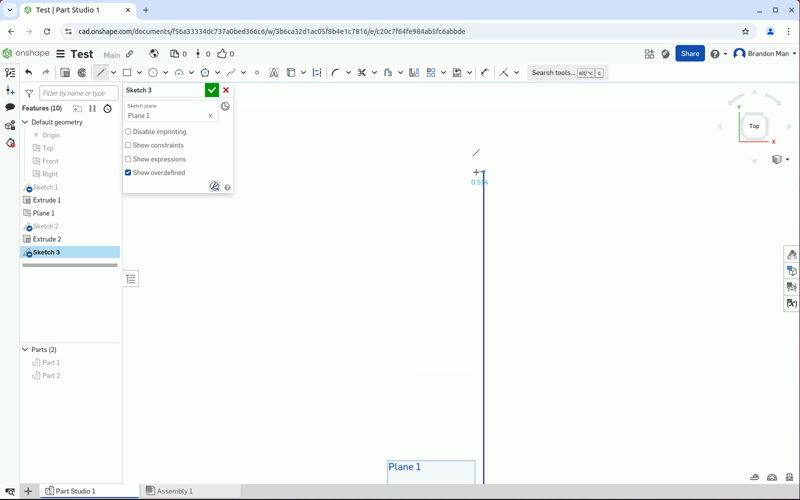
scroll(6)
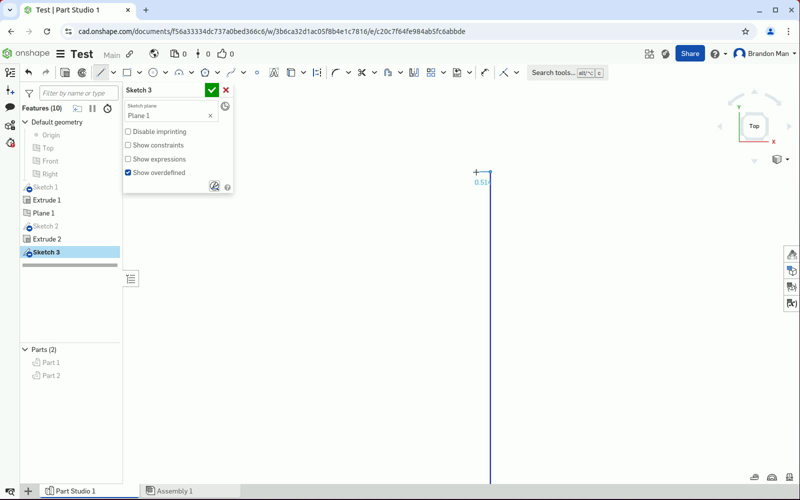
scroll(6)
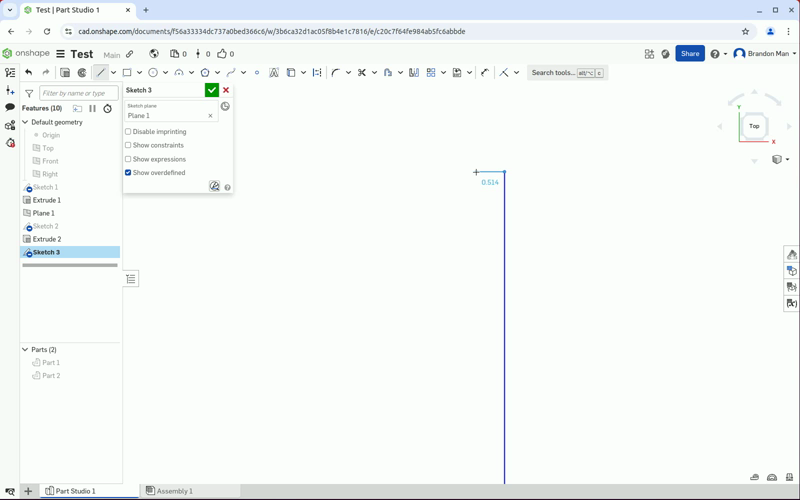
click(476, 171)
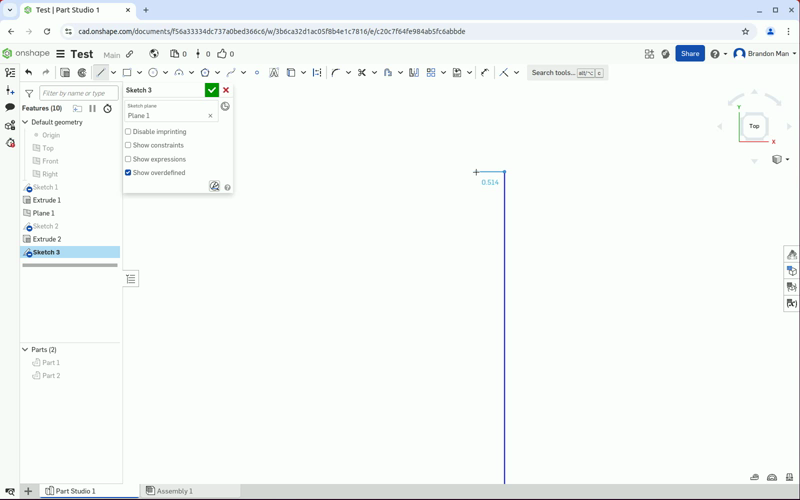
scroll(-6)
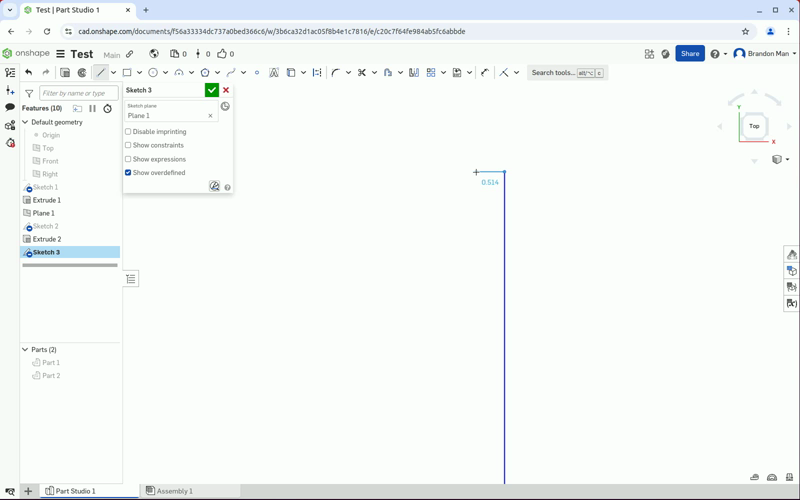
scroll(-6)
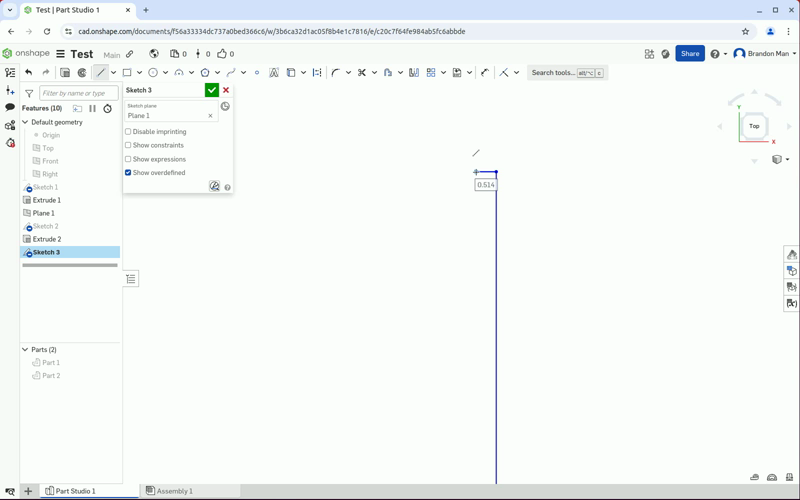
scroll(-6)
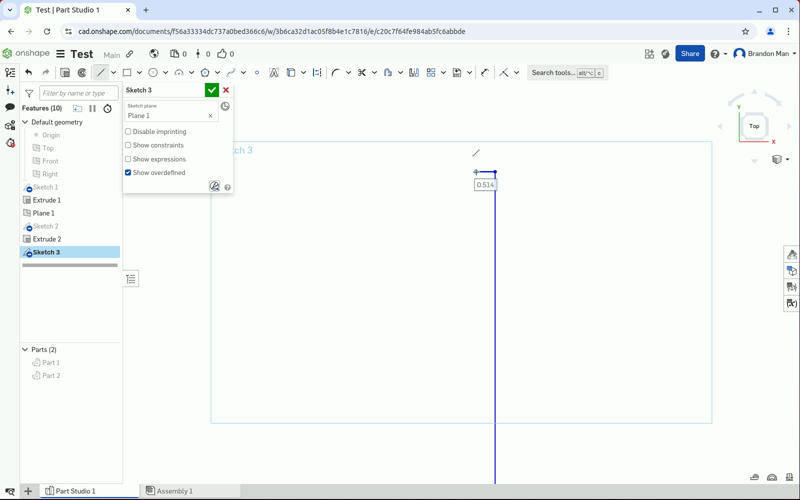
scroll(-6)
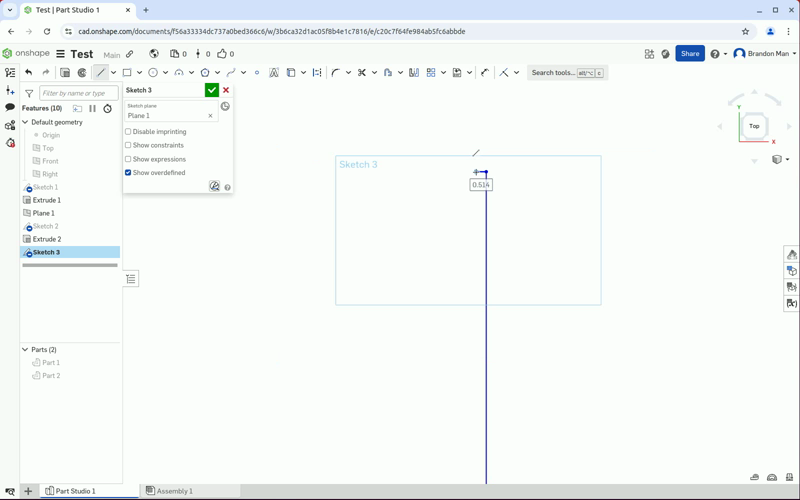
scroll(-6)
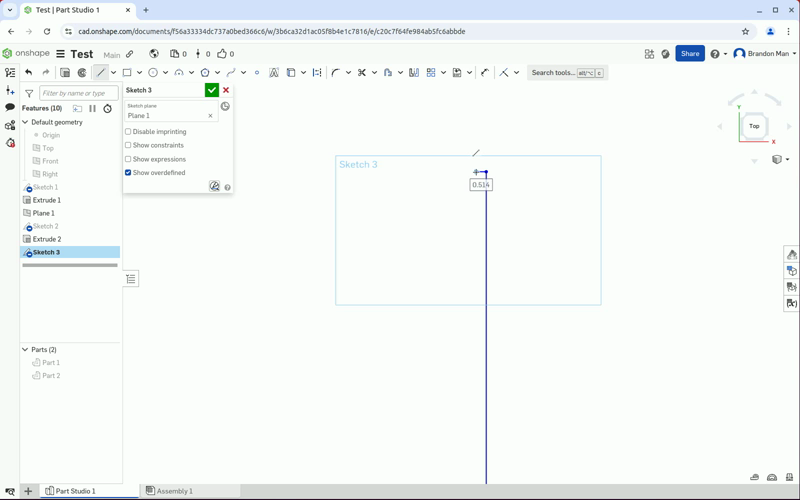
scroll(-6)
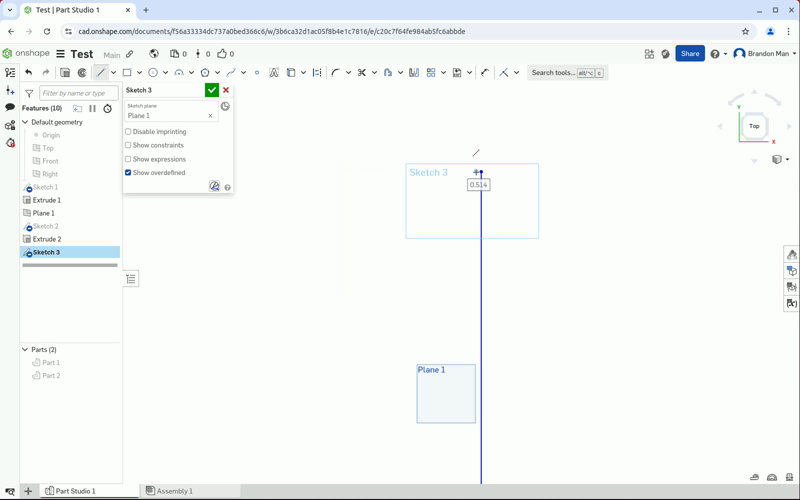
scroll(-6)
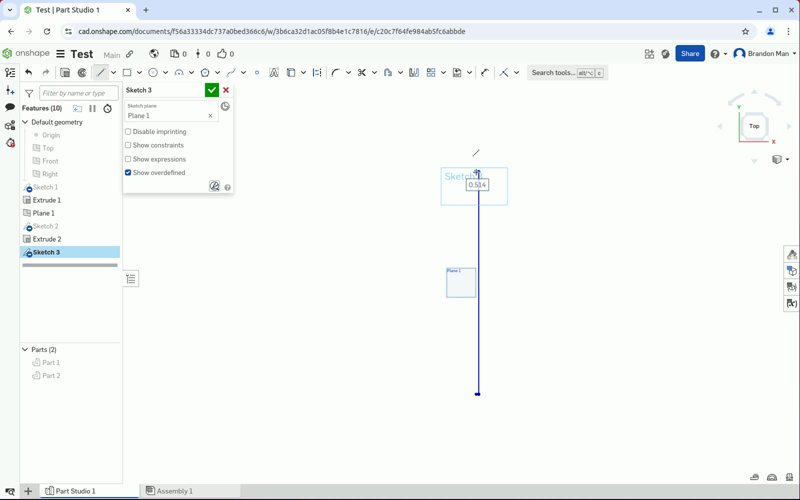
key_up(shift)
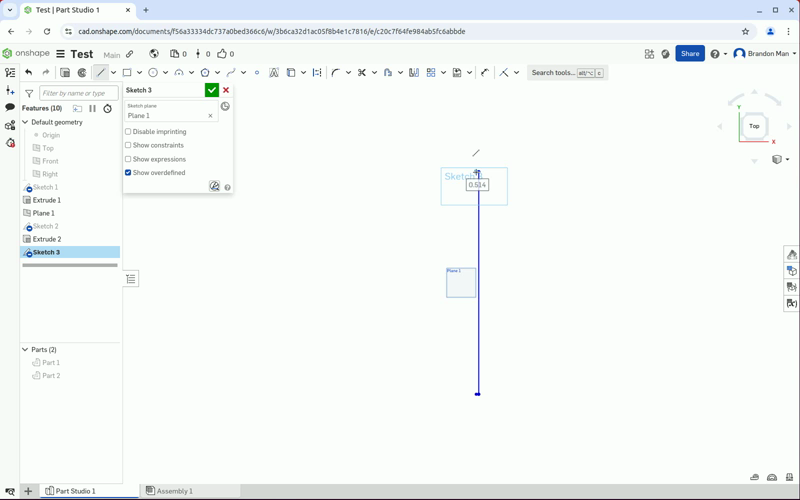
key_down(shift)
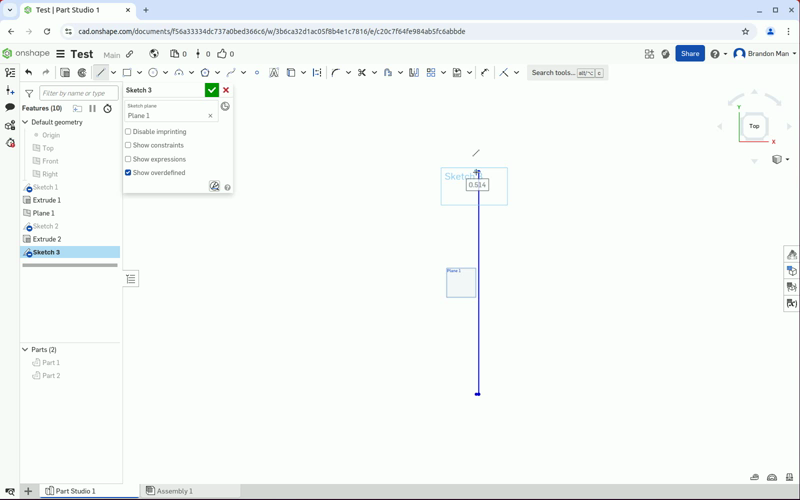
mouse_move(506, 171)
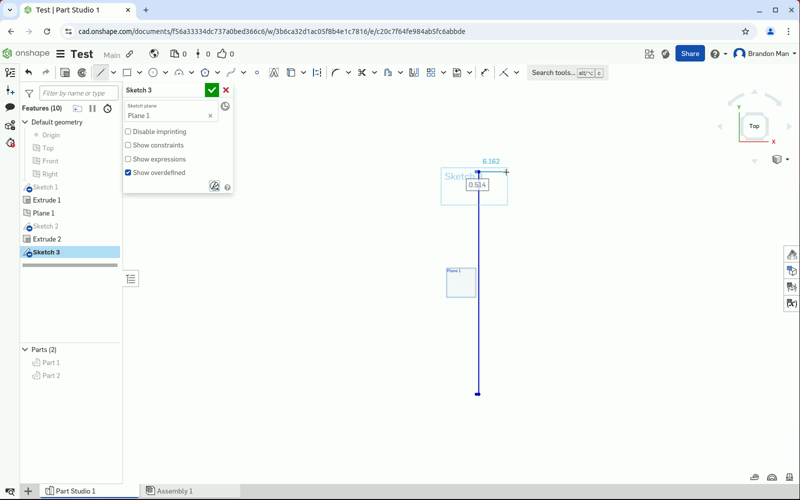
mouse_move(476, 174)
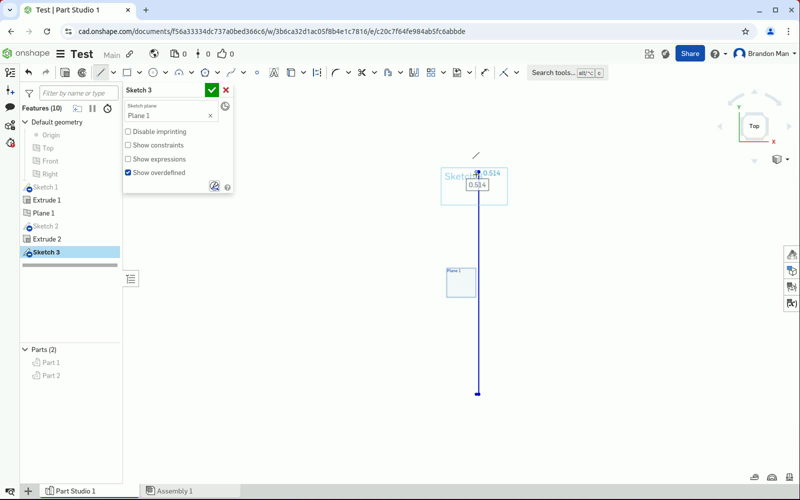
scroll(6)
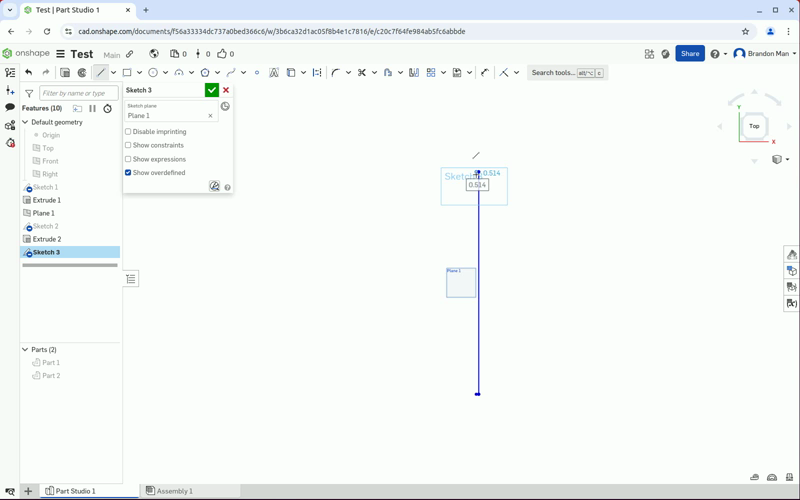
scroll(6)
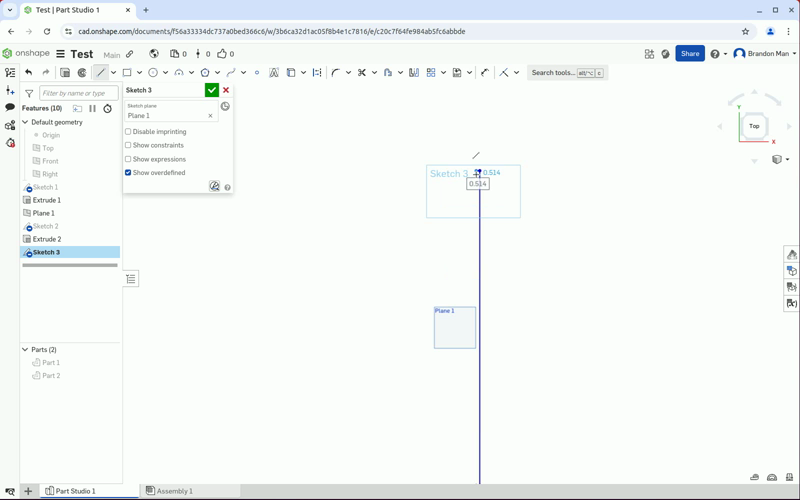
scroll(6)
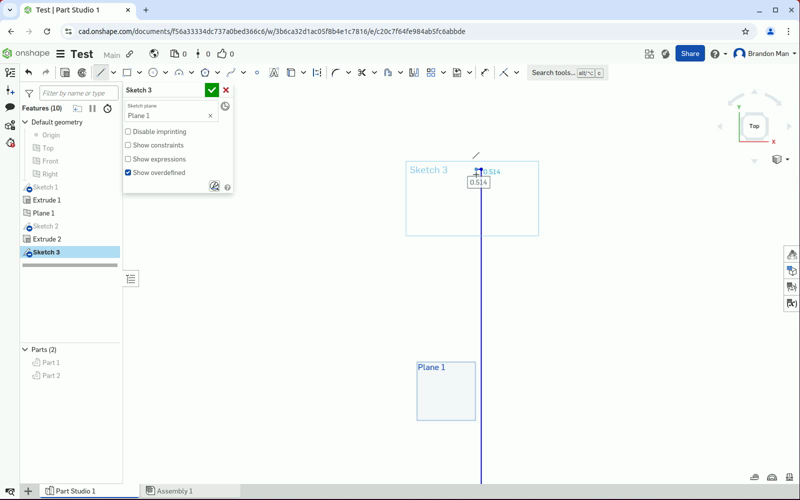
scroll(6)
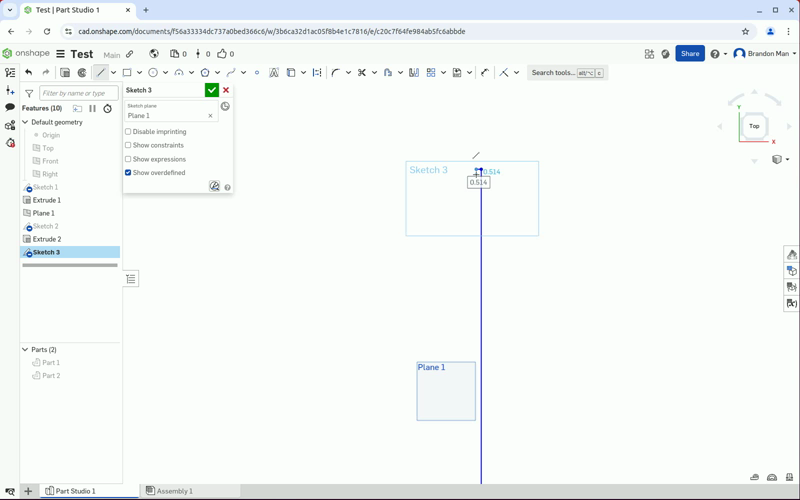
scroll(6)
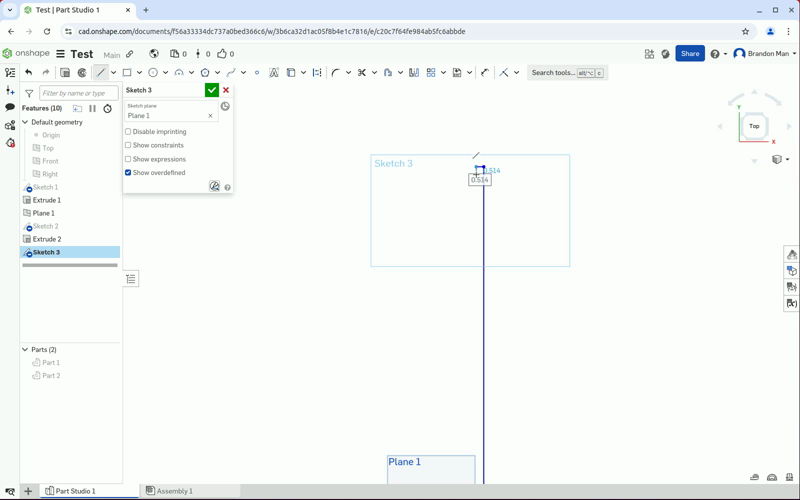
scroll(6)
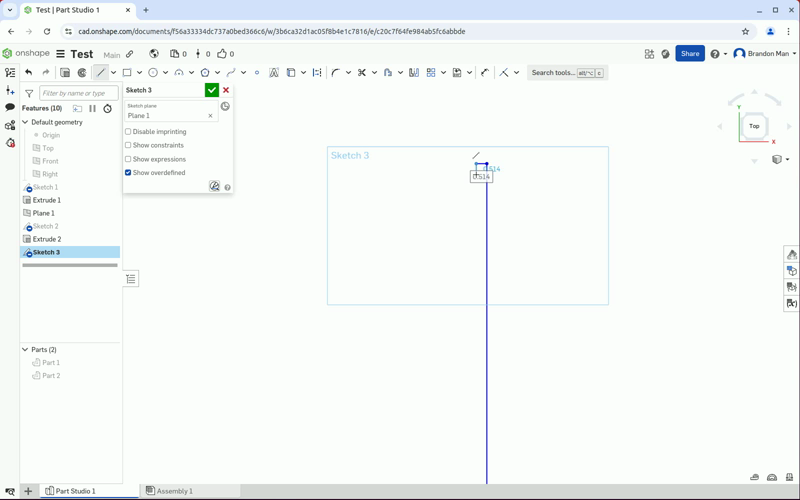
scroll(6)
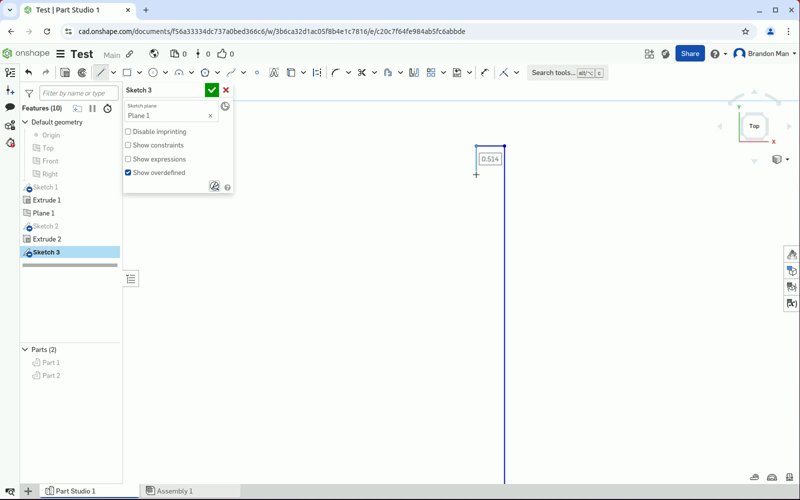
click(476, 174)
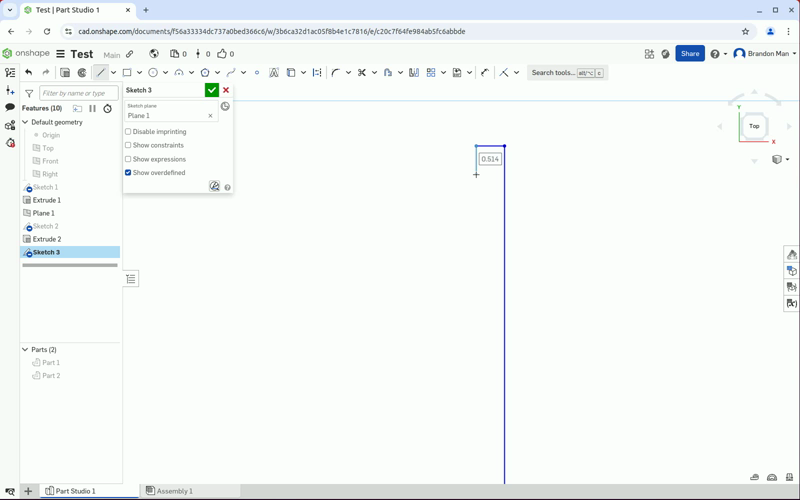
scroll(-6)
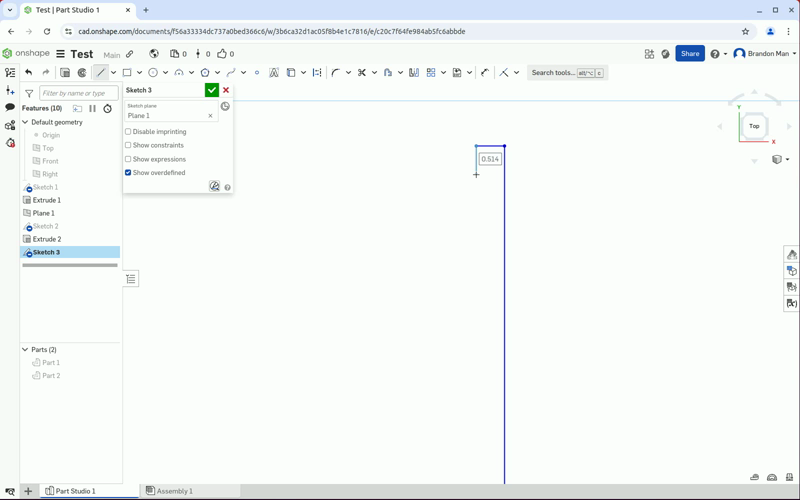
scroll(-6)
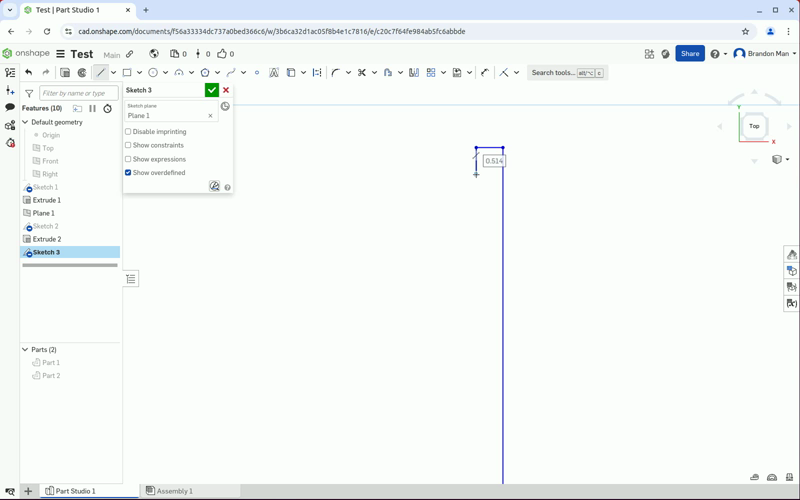
scroll(-6)
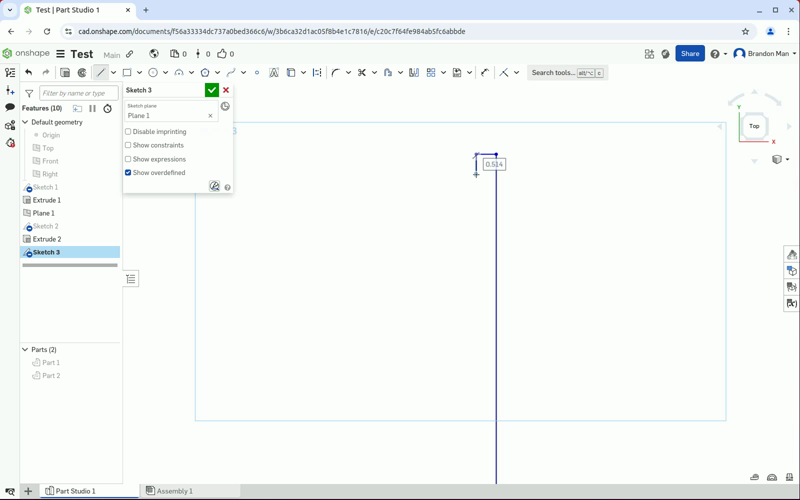
scroll(-6)
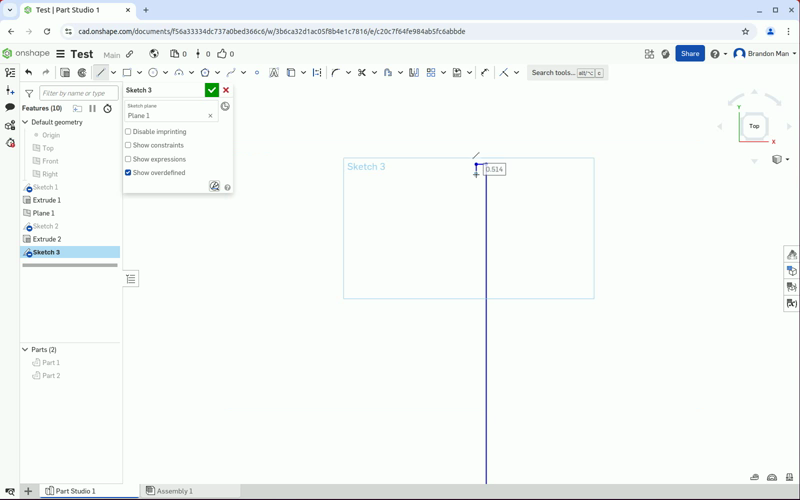
scroll(-6)
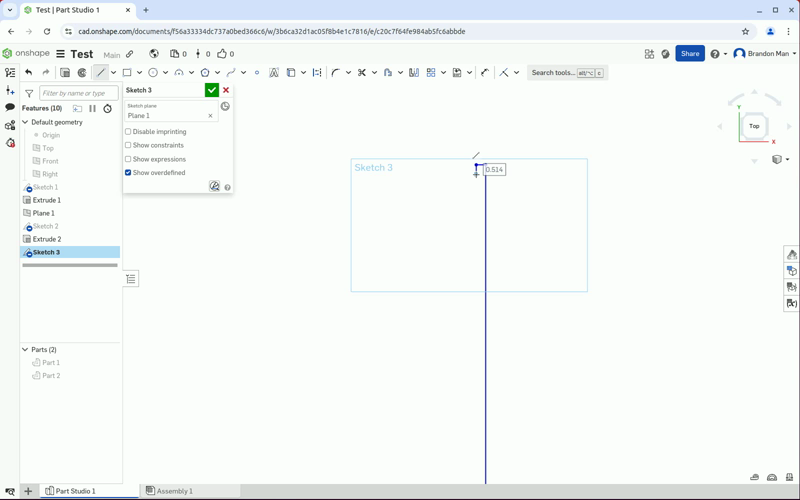
scroll(-6)
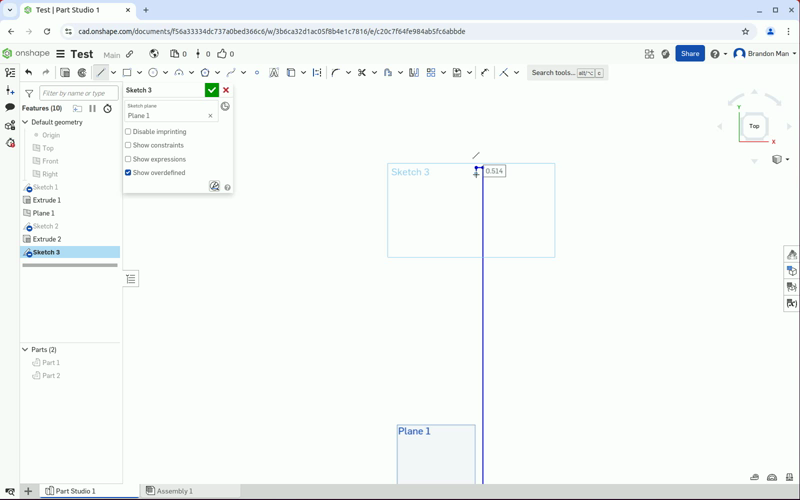
scroll(-6)
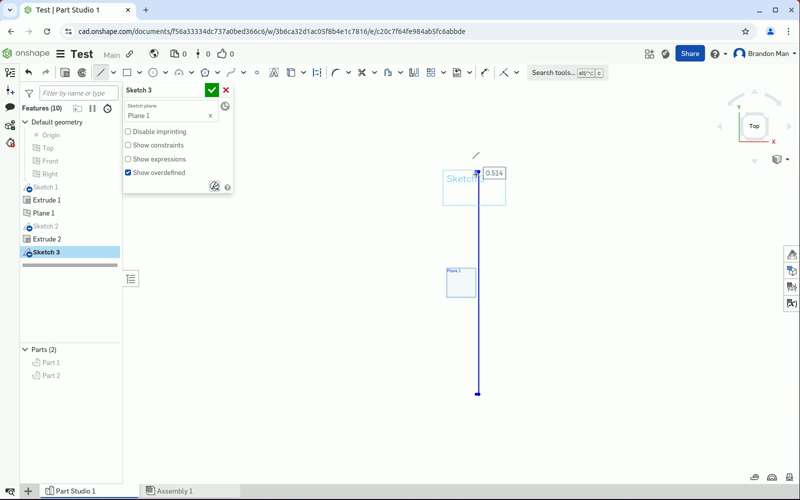
key_up(shift)
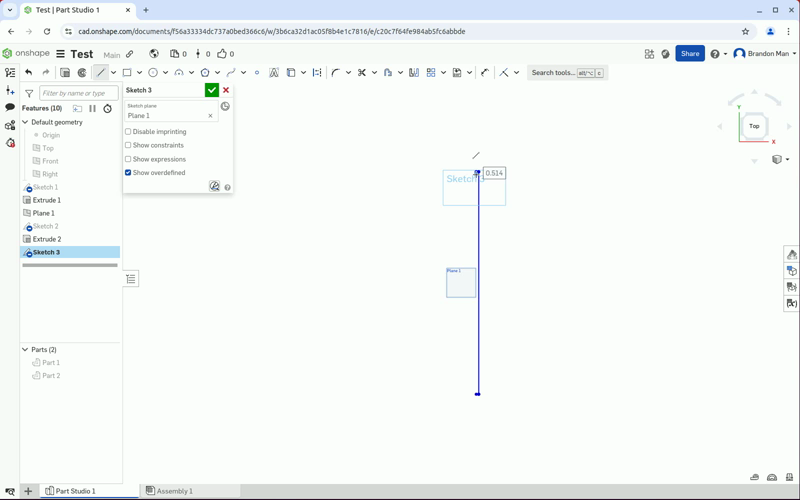
key_down(shift)
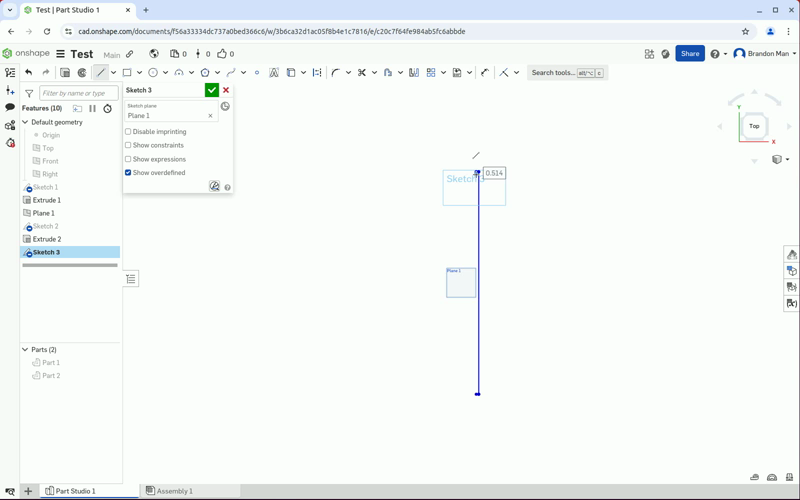
mouse_move(476, 394)
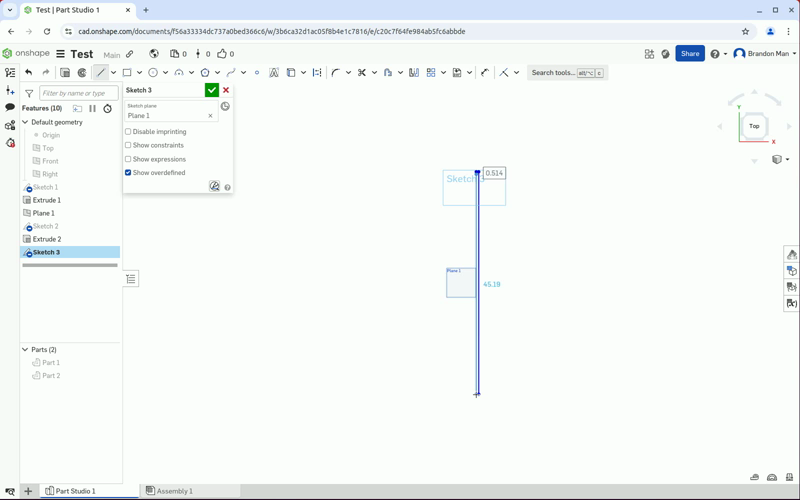
scroll(6)
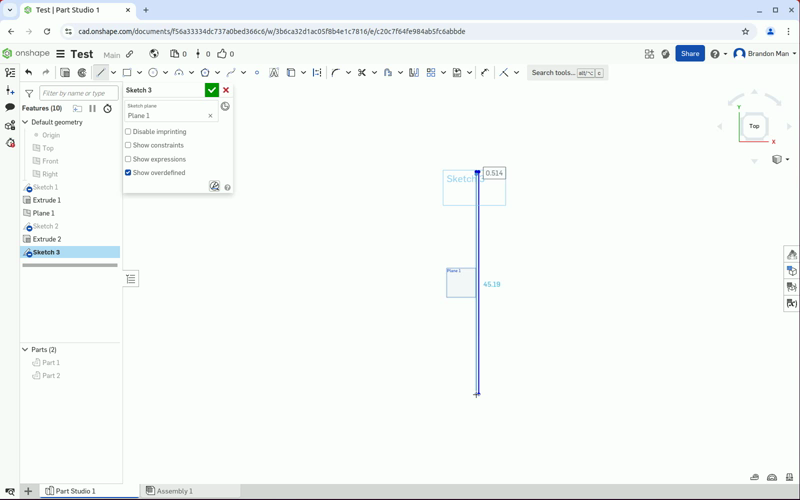
scroll(6)
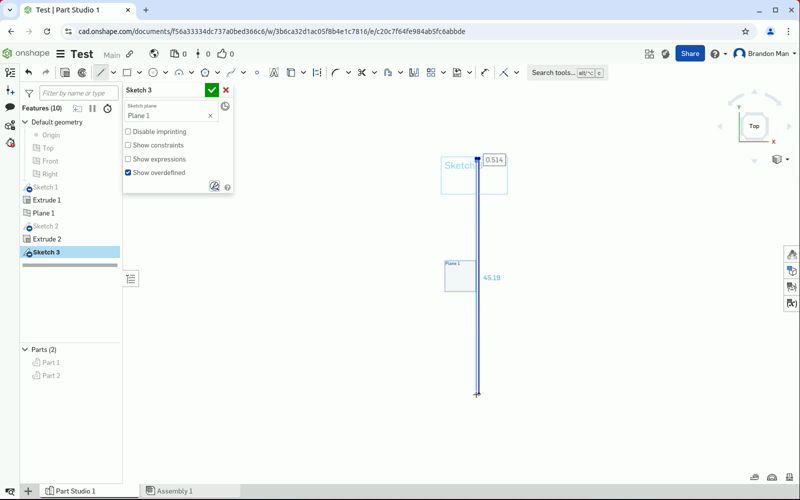
scroll(6)
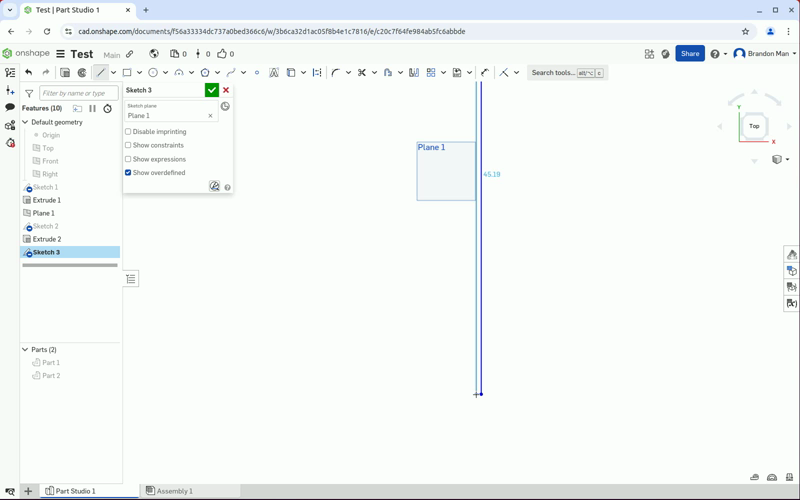
scroll(6)
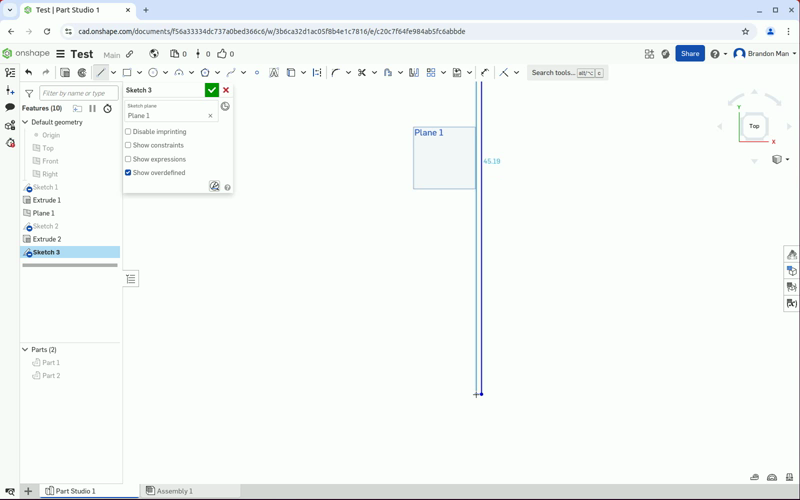
scroll(6)
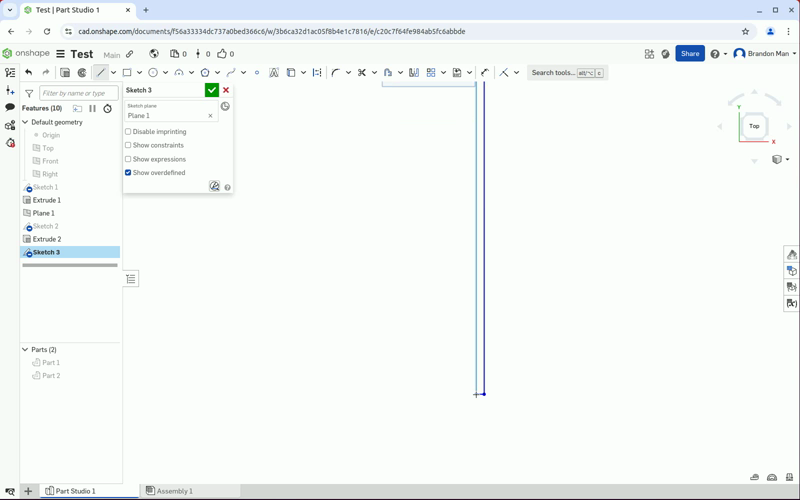
scroll(6)
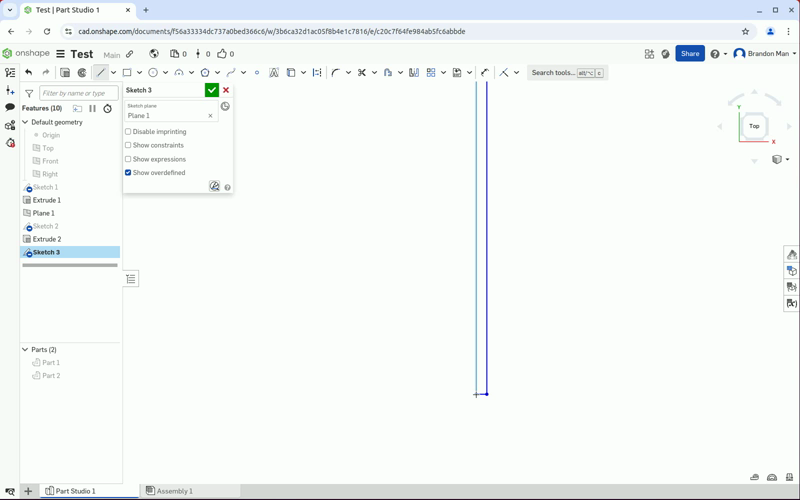
scroll(6)
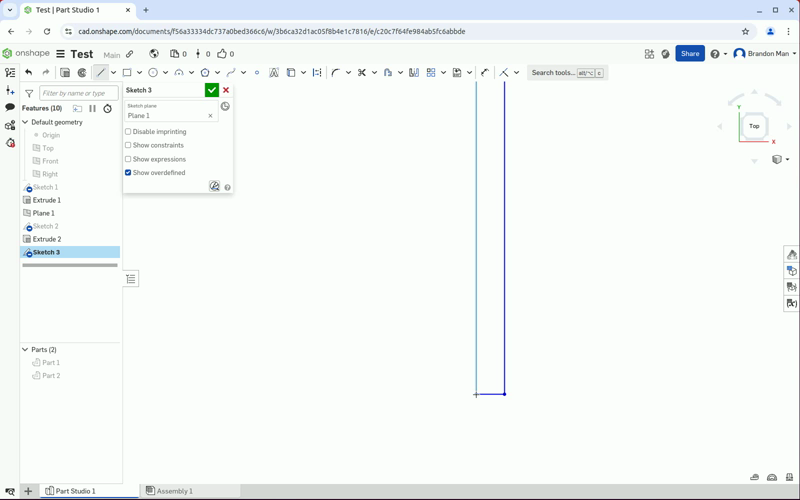
key_up(shift)
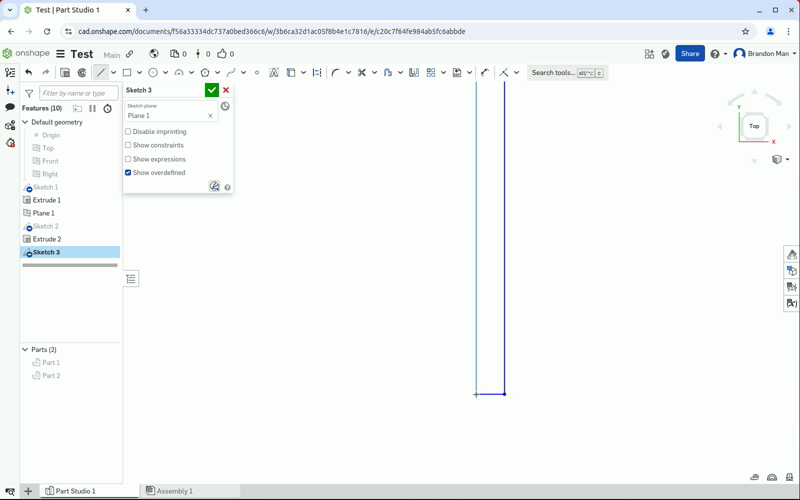
click(476, 394)
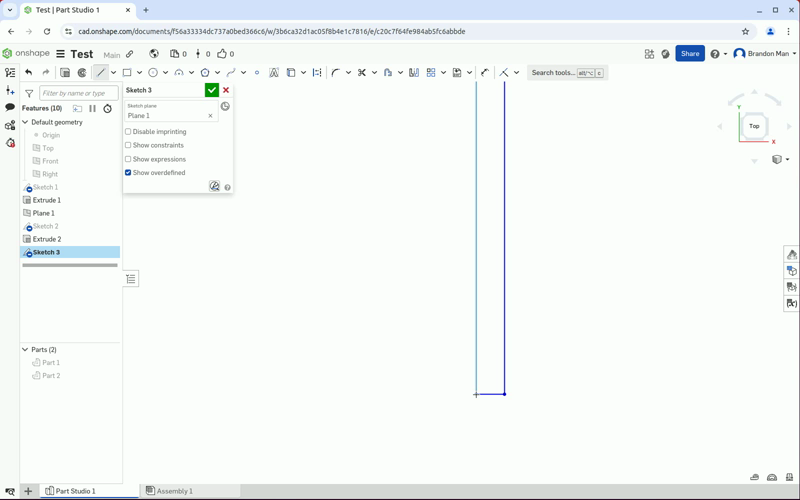
scroll(-6)
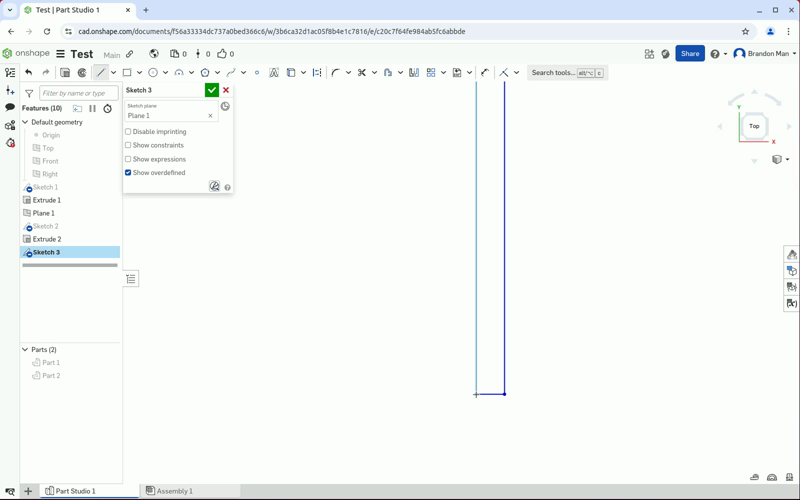
scroll(-6)
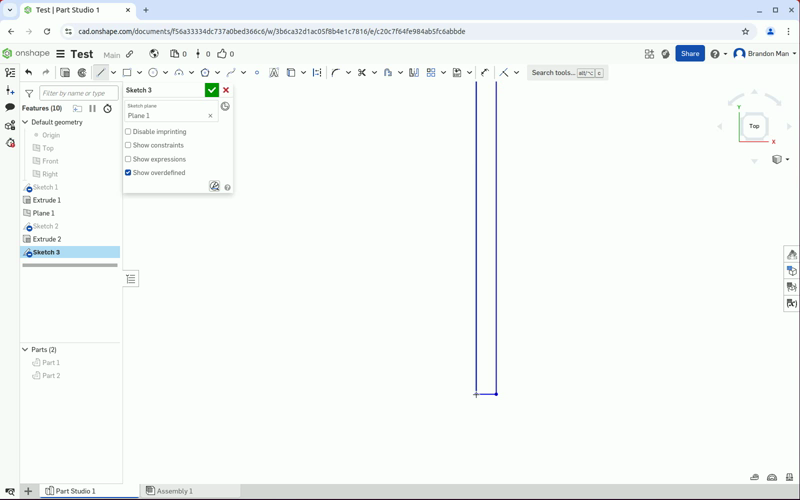
scroll(-6)
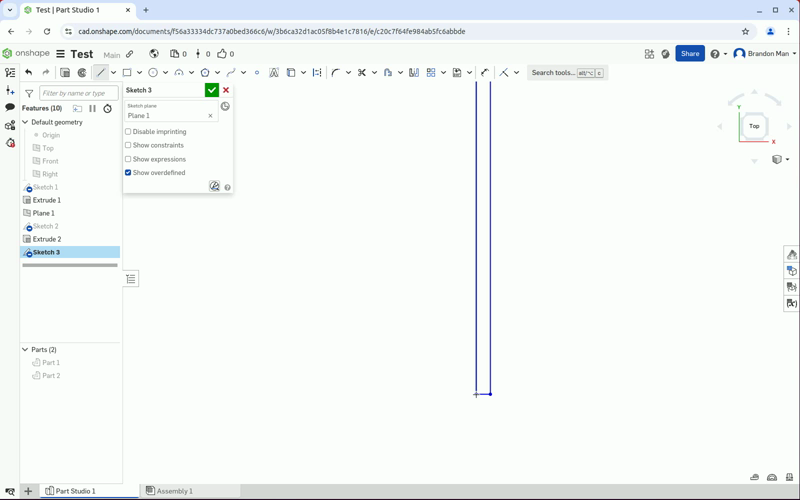
scroll(-6)
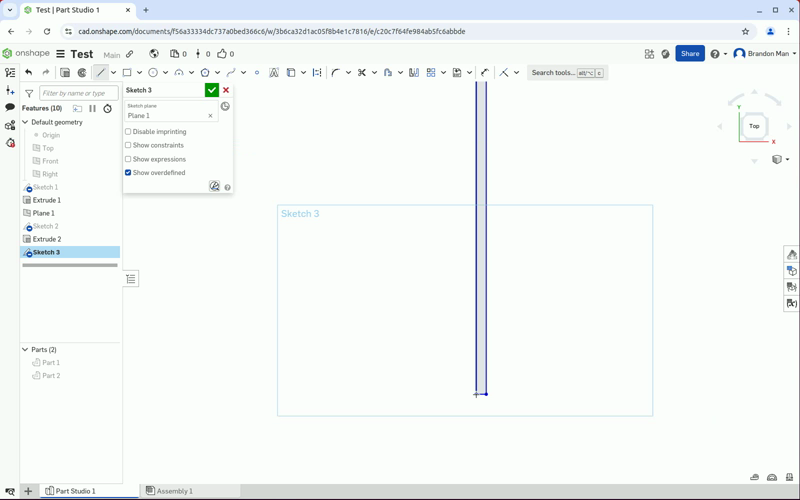
scroll(-6)
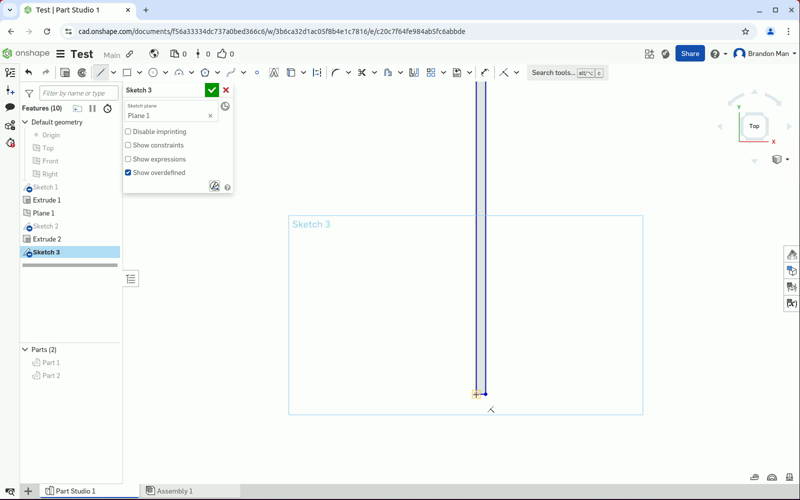
scroll(-6)
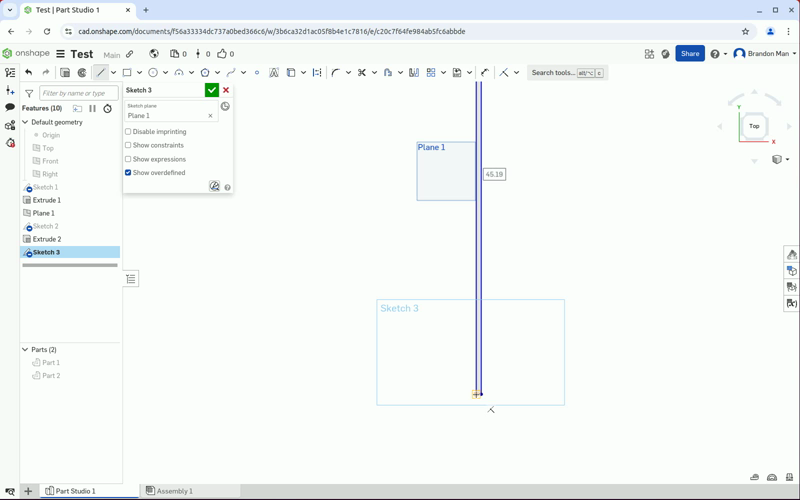
scroll(-6)
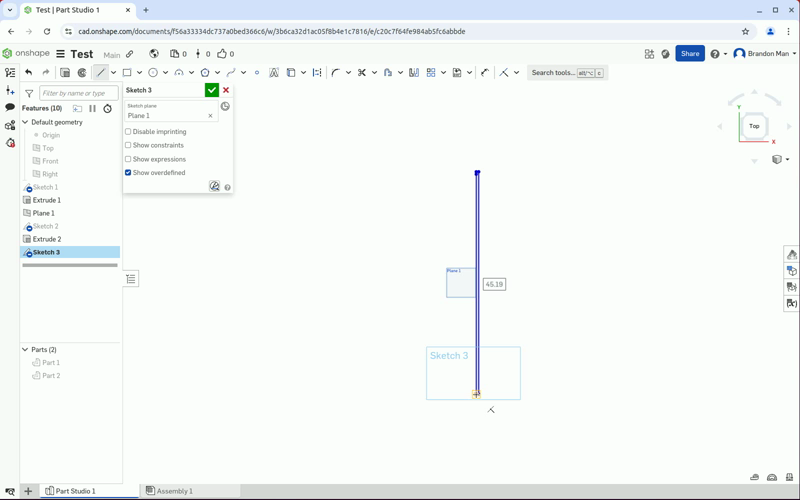
key(esc)
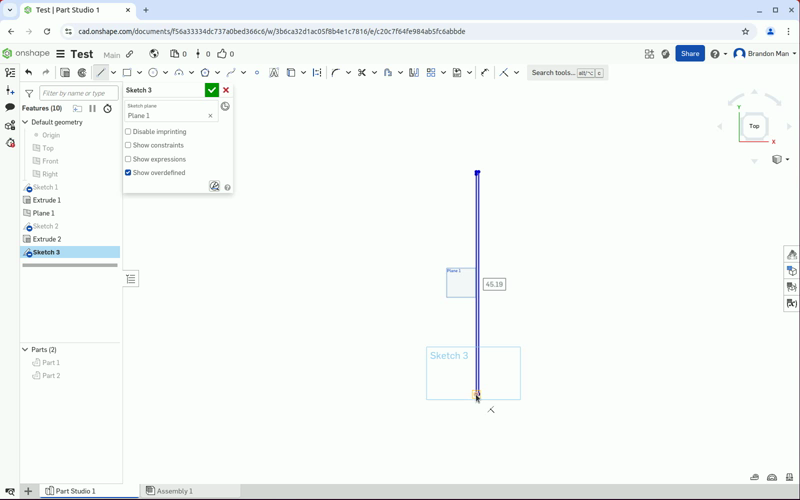
mouse_move(477, 188)
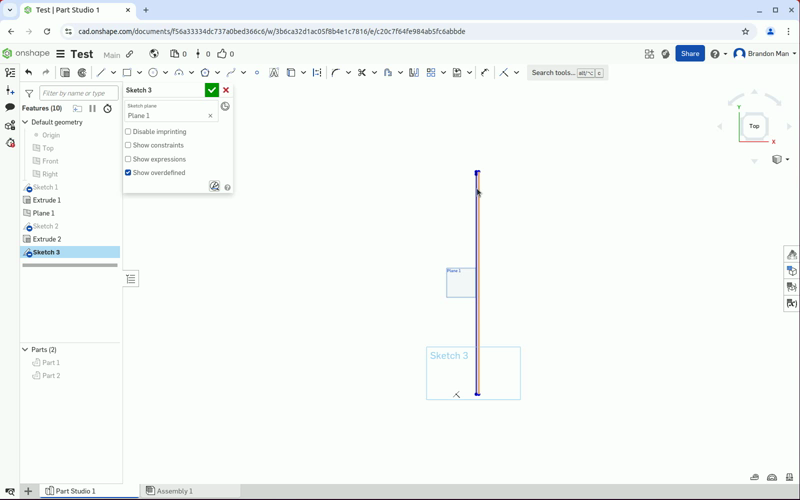
scroll(6)
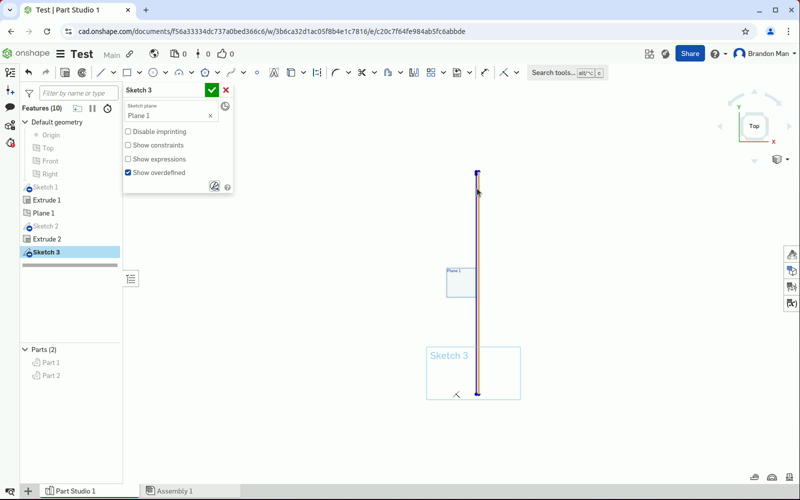
scroll(6)
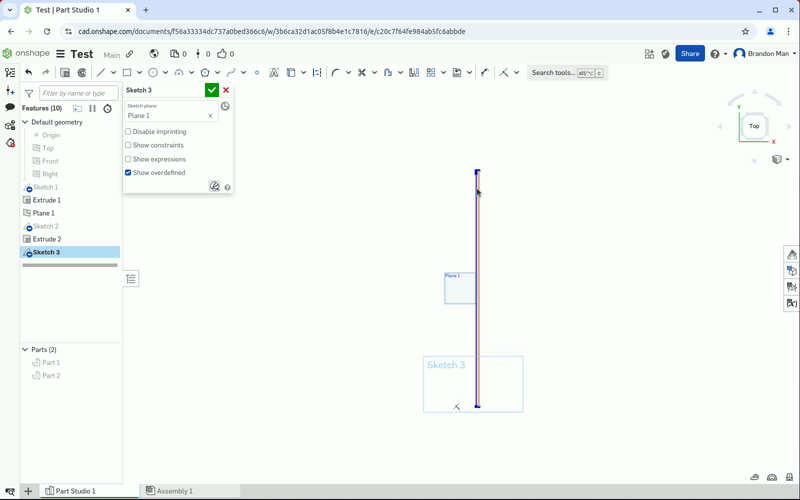
scroll(6)
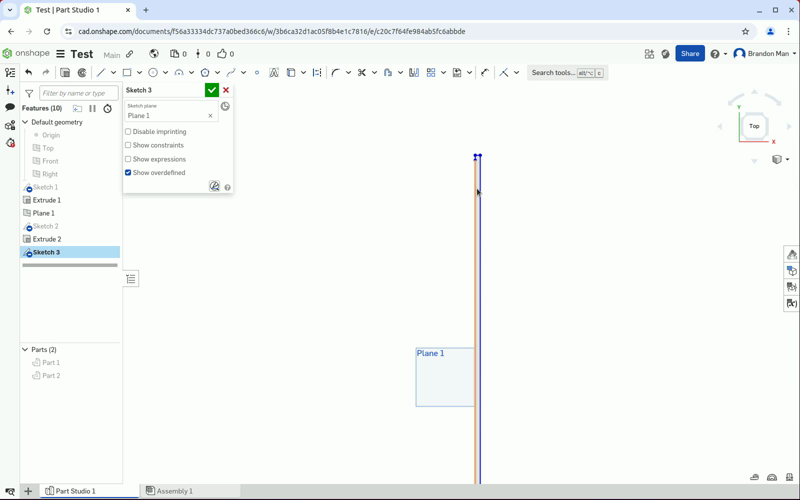
scroll(6)
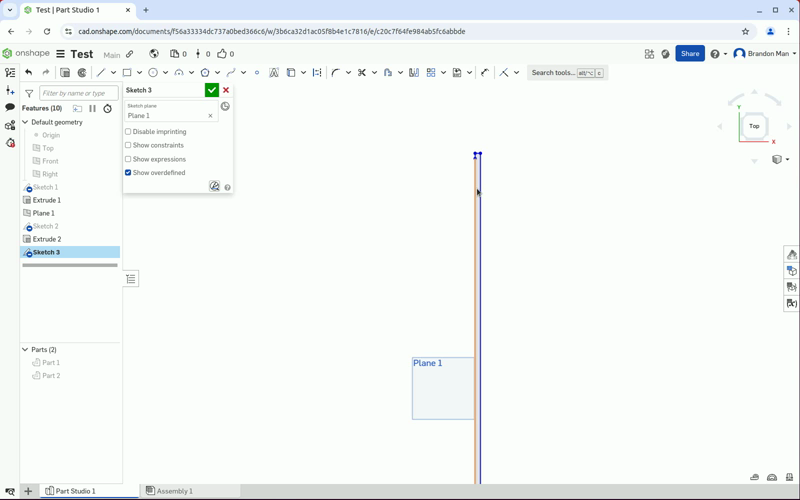
scroll(6)
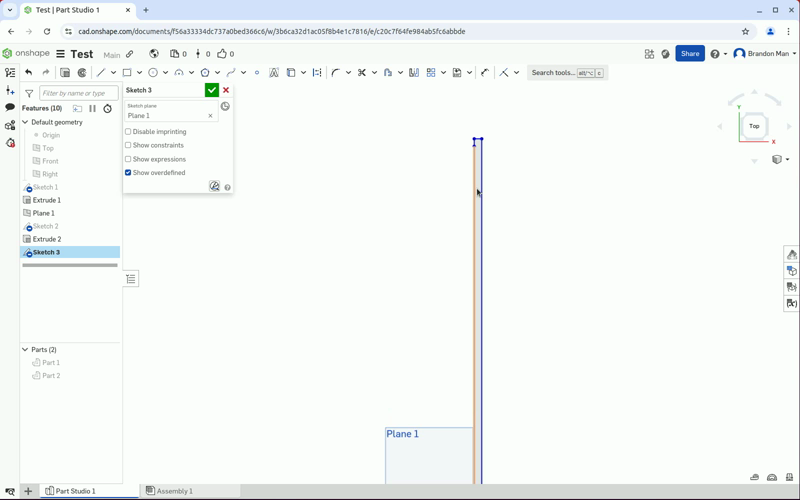
scroll(6)
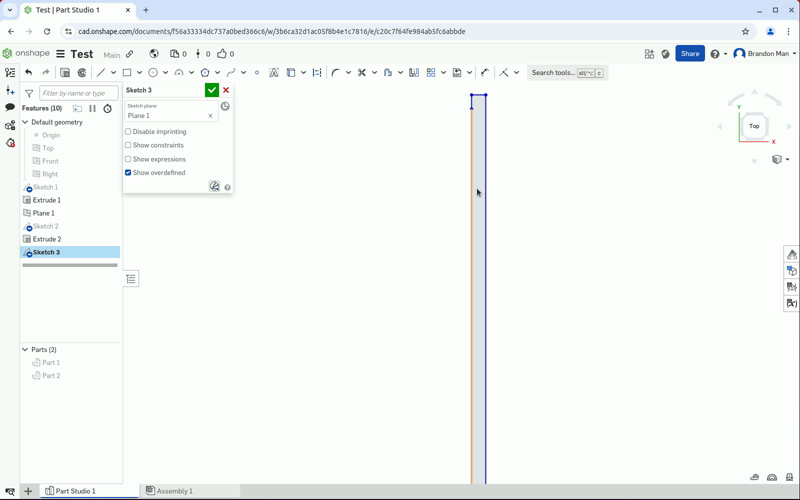
scroll(6)
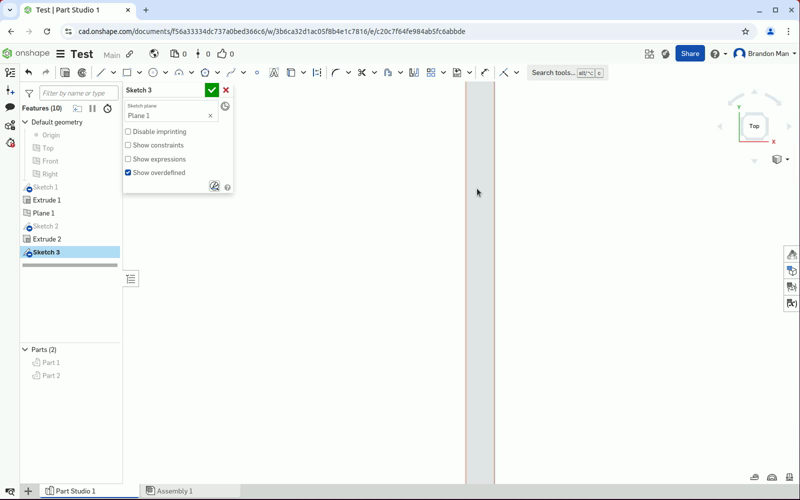
click(477, 188)
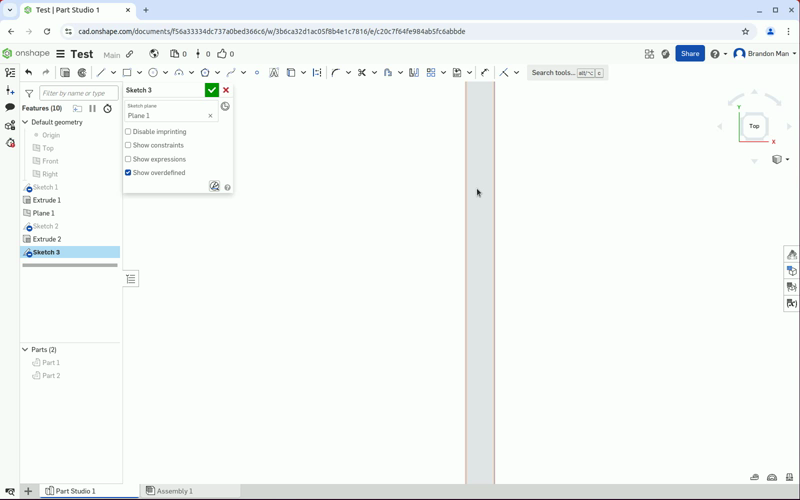
scroll(-6)
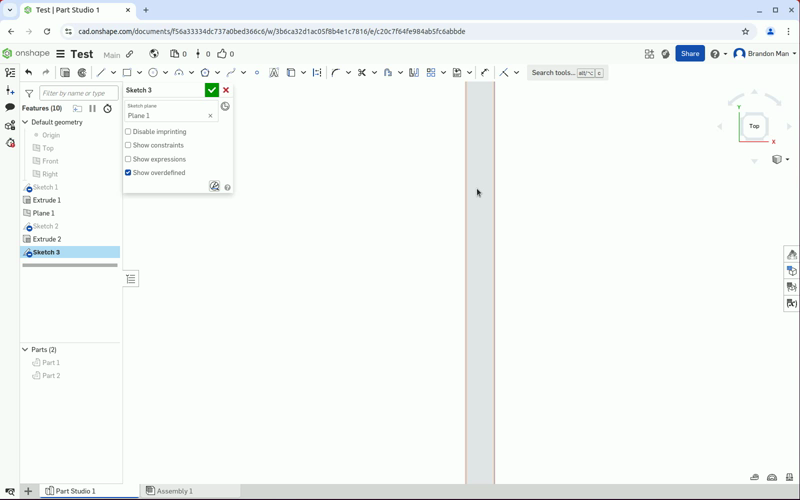
scroll(-6)
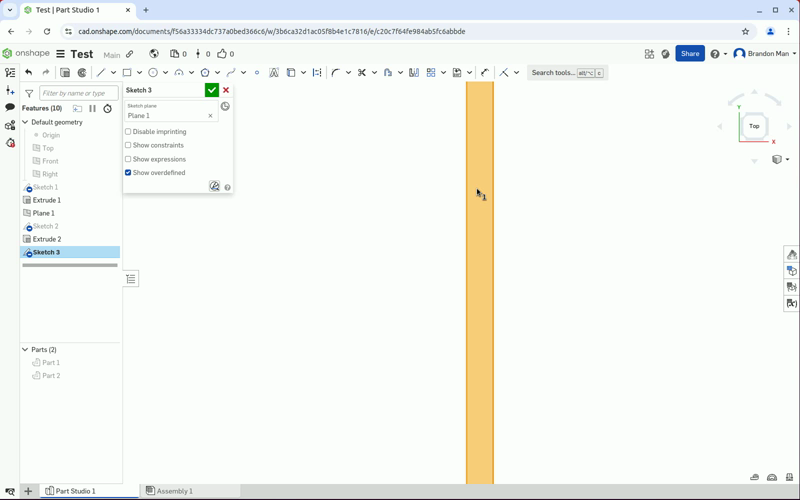
scroll(-6)
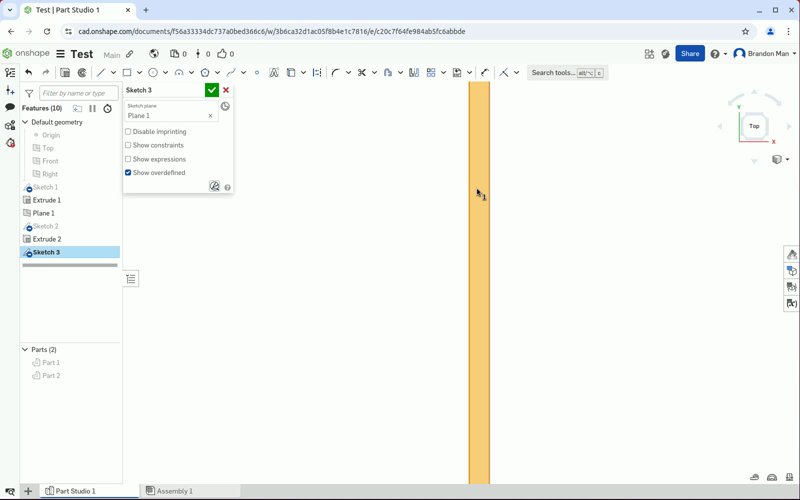
scroll(-6)
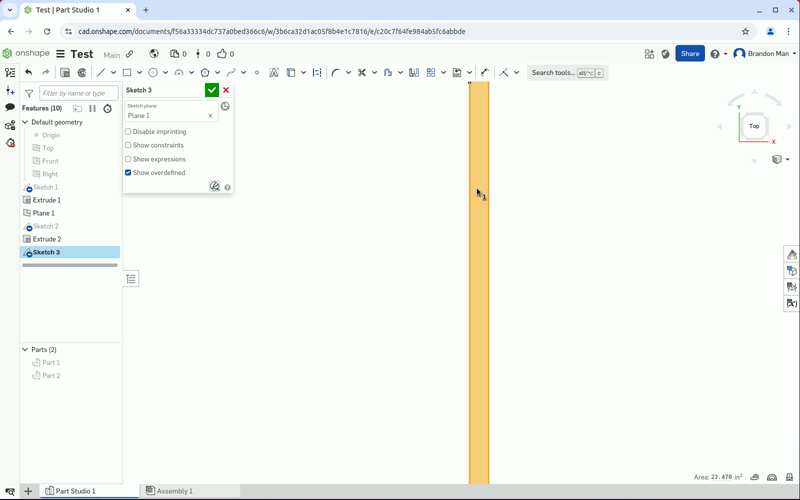
scroll(-6)
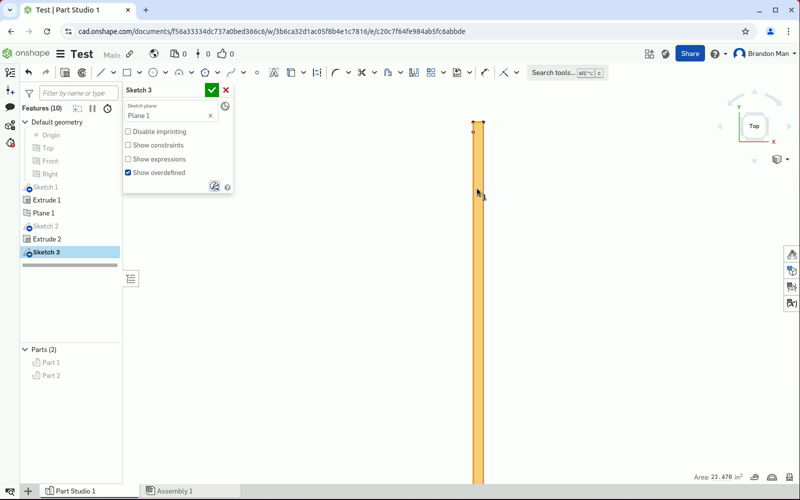
scroll(-6)
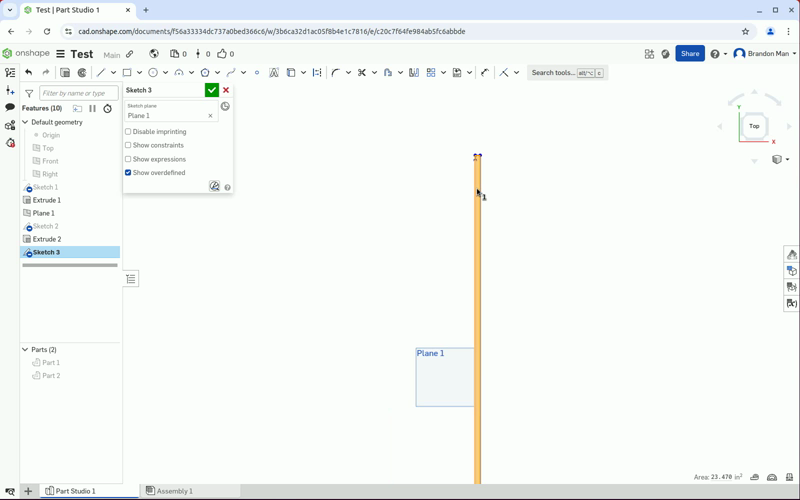
scroll(-6)
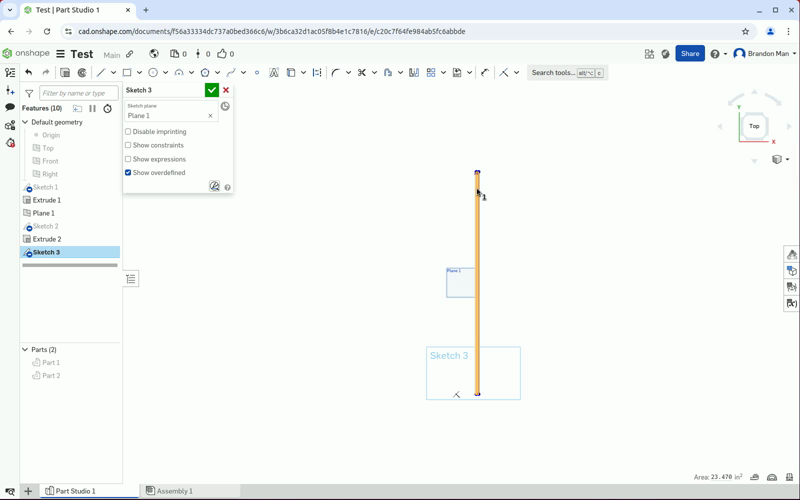
mouse_move(73, 352)
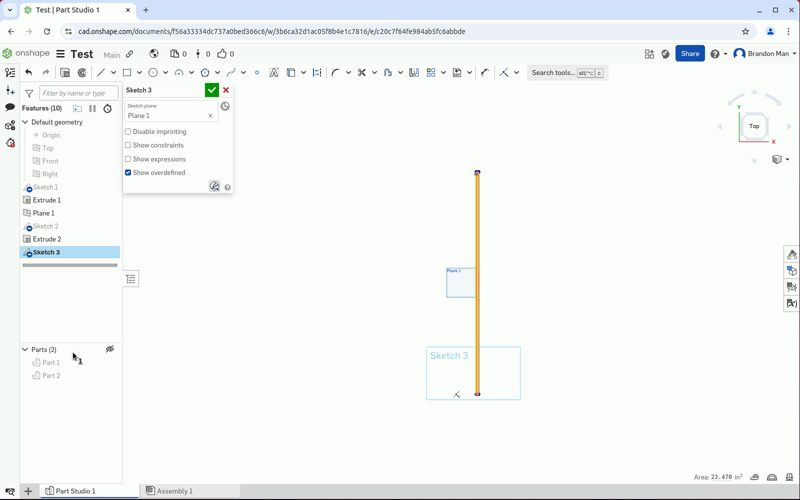
key(shift+y)
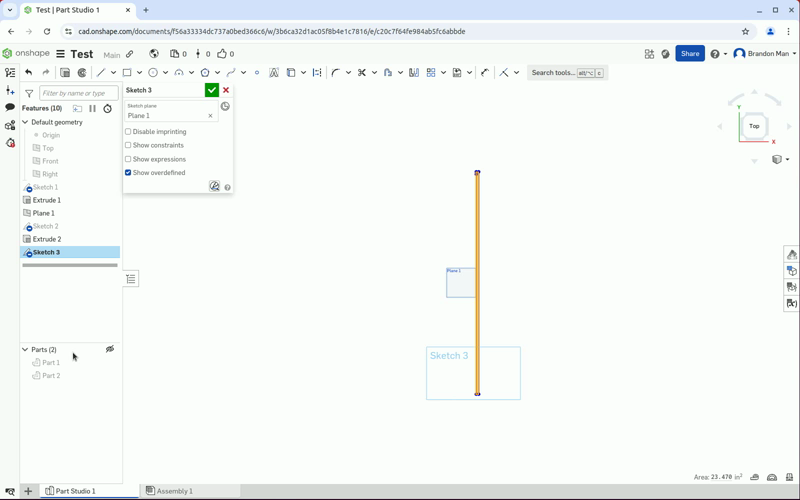
key(shift+e)
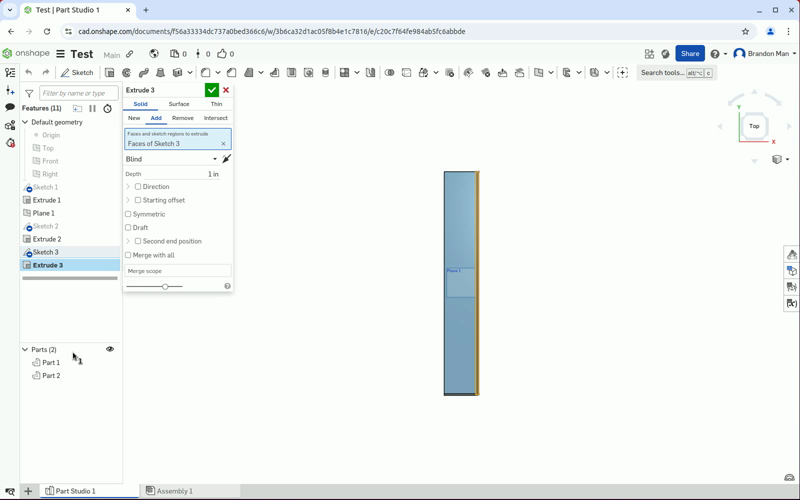
mouse_move(143, 106)
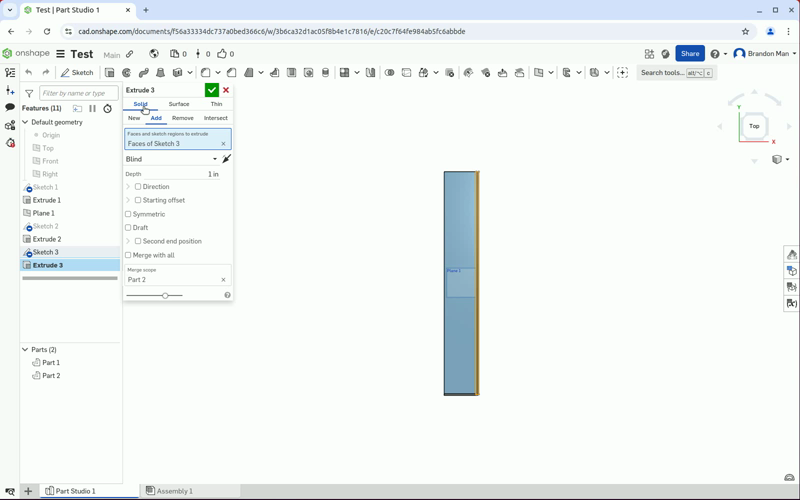
click(143, 106)
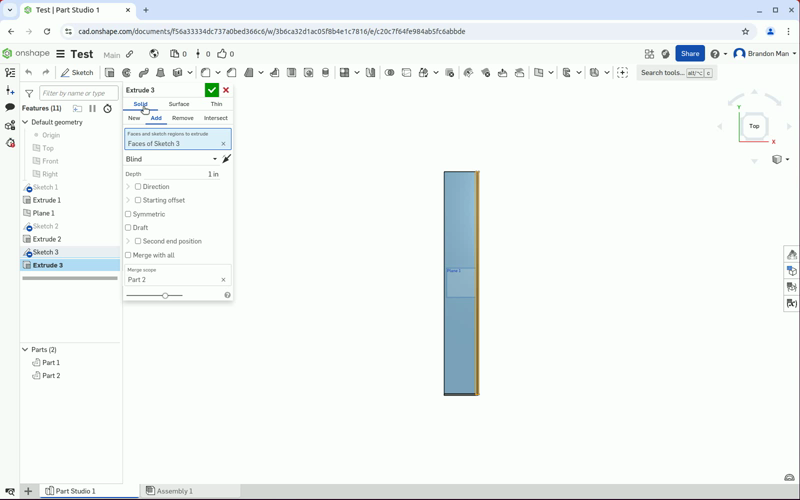
mouse_move(137, 120)
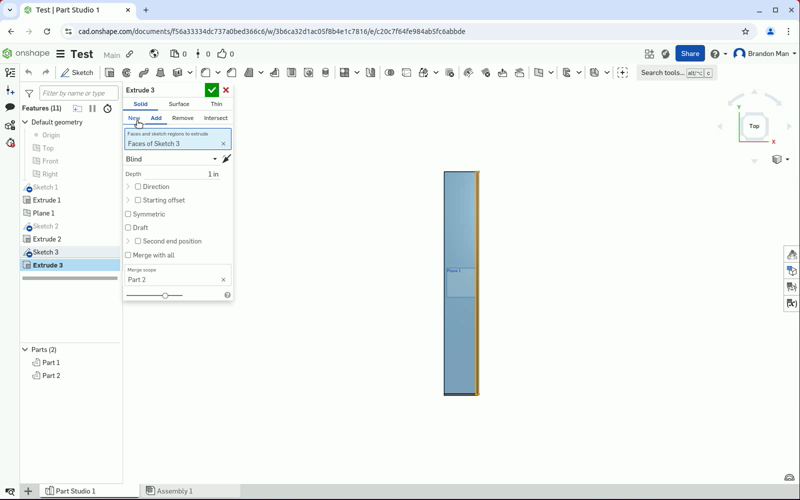
click(137, 120)
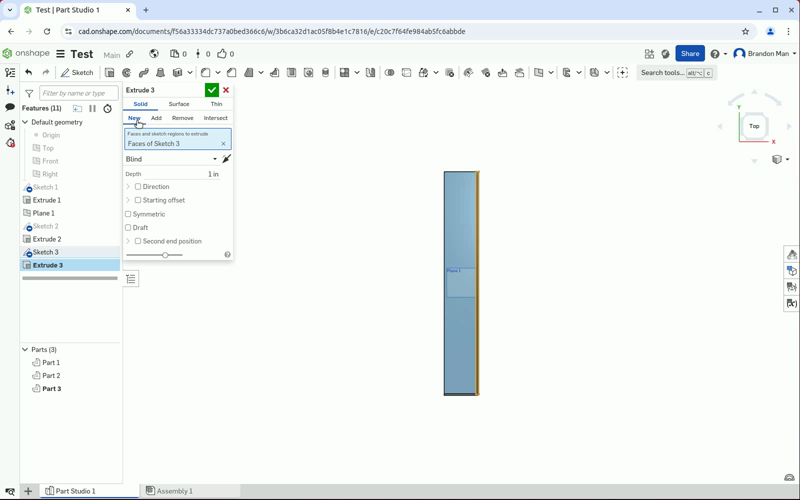
key(tab, 4)
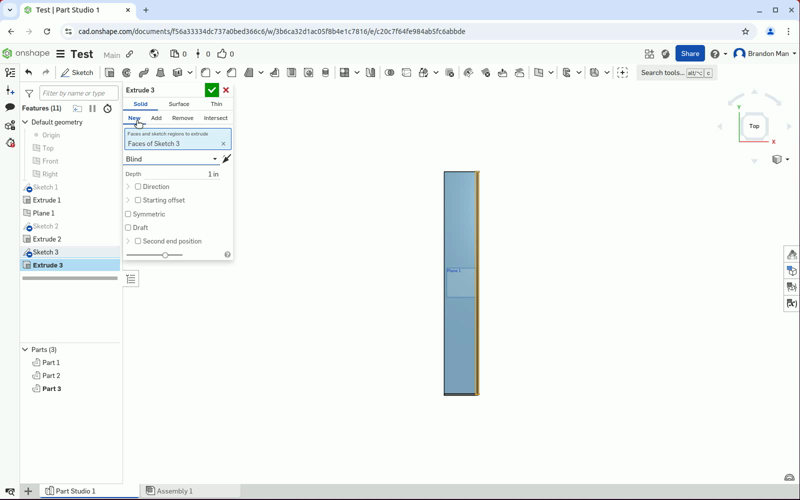
text(5.055)
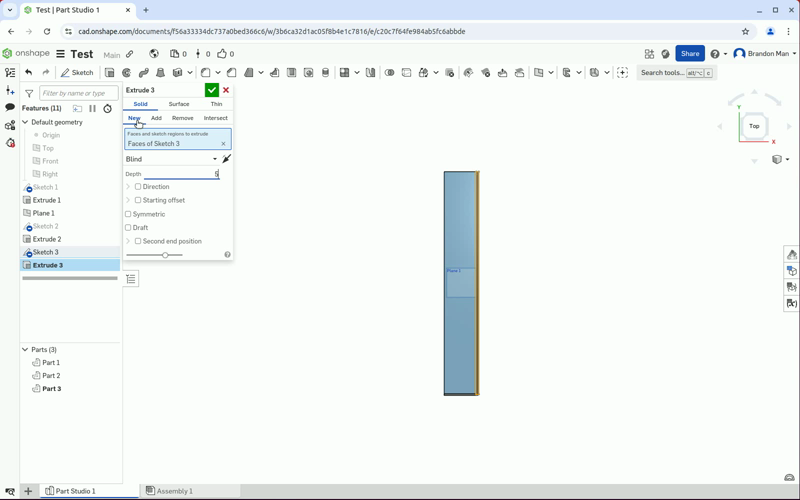
key(enter)
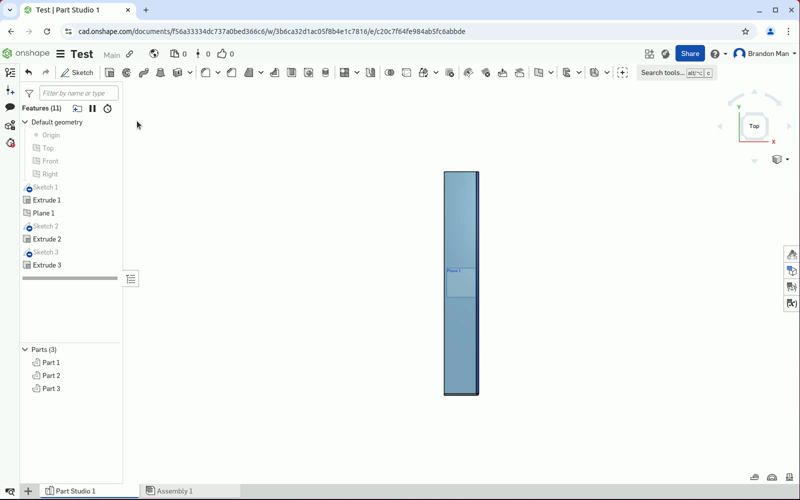
key(shift+h)
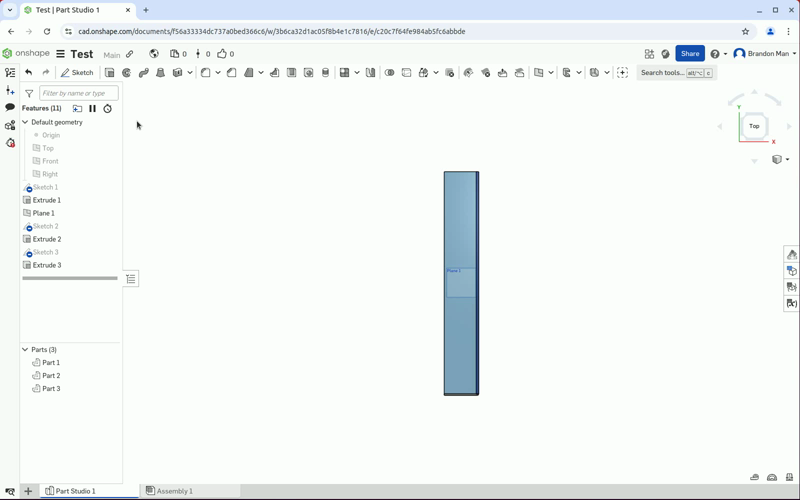
key(shift+h)
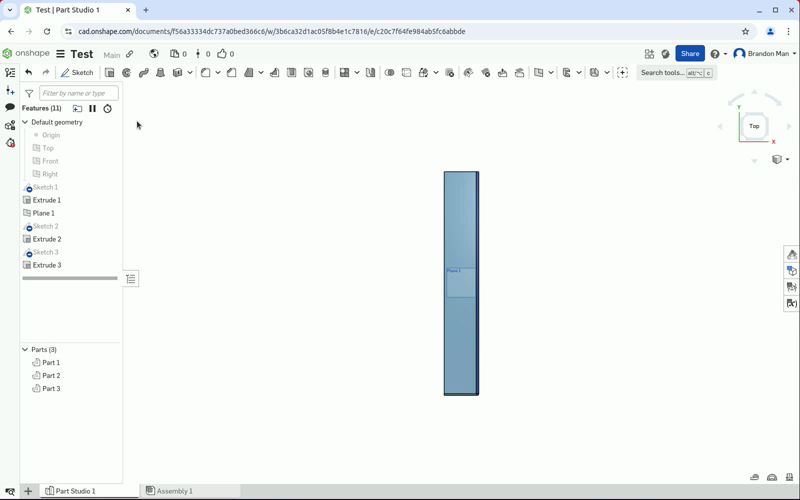
mouse_move(73, 189)
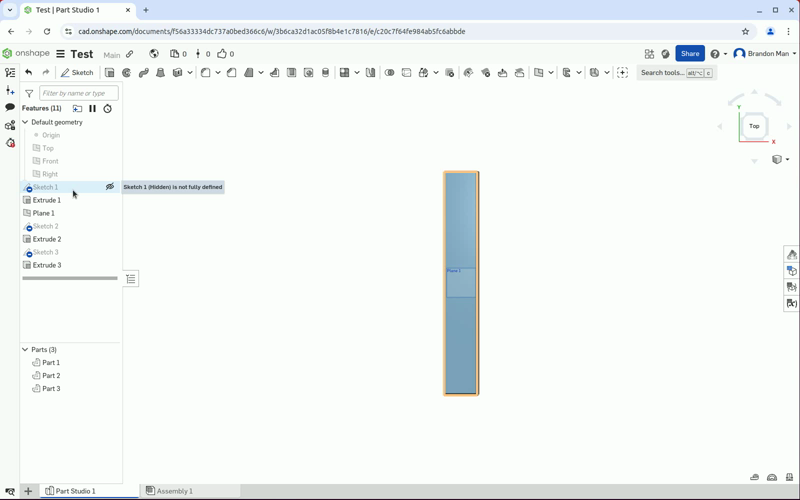
click(73, 189)
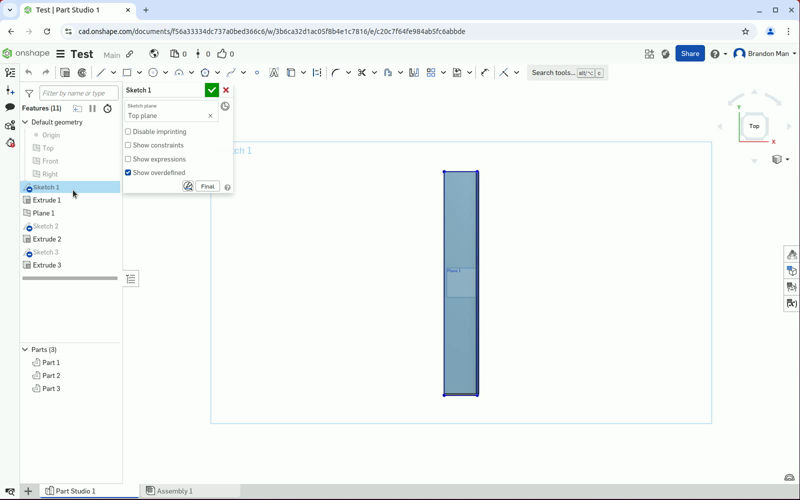
mouse_move(229, 92)
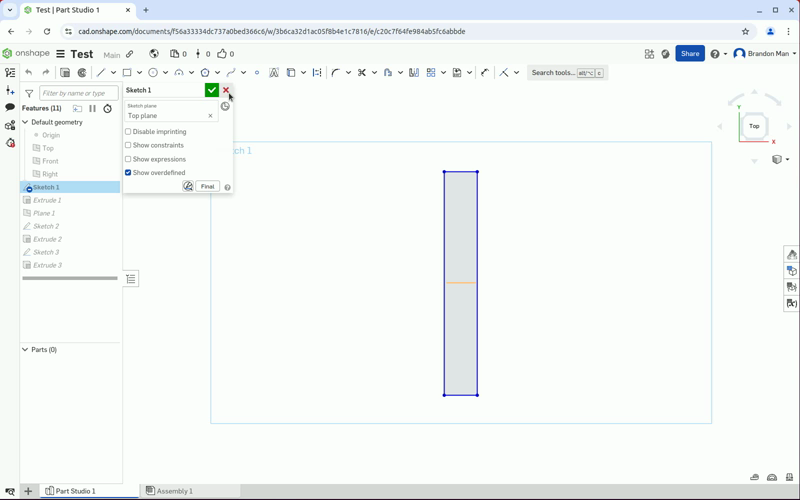
click(229, 92)
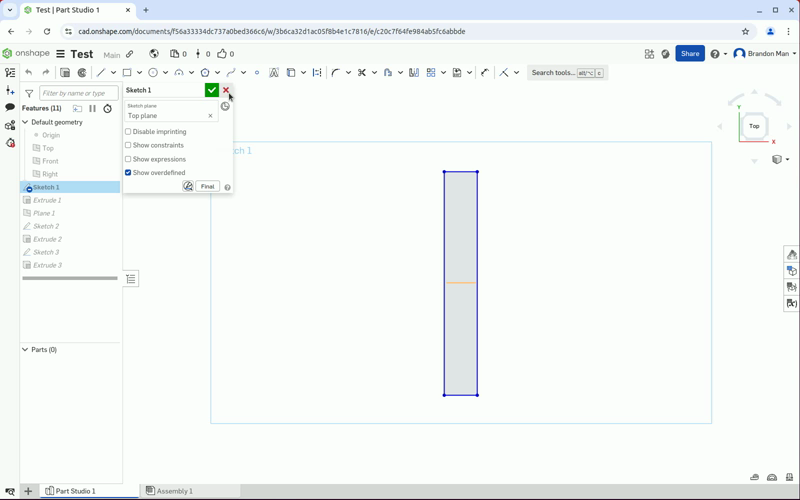
key(shift+s)
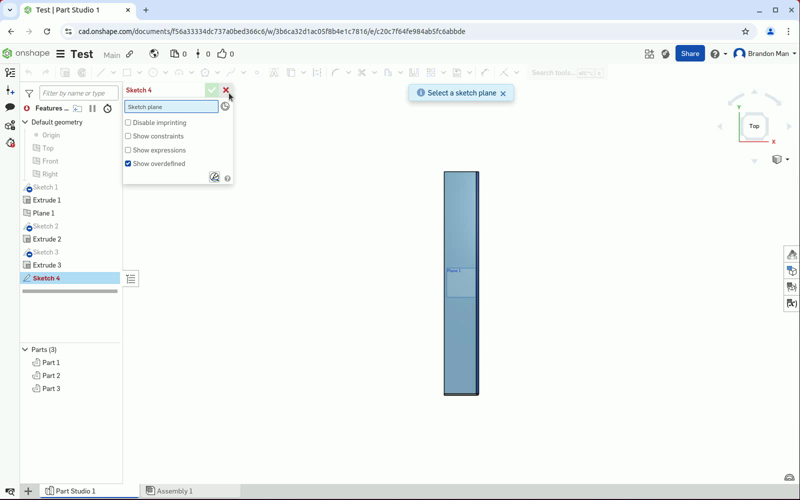
mouse_move(73, 215)
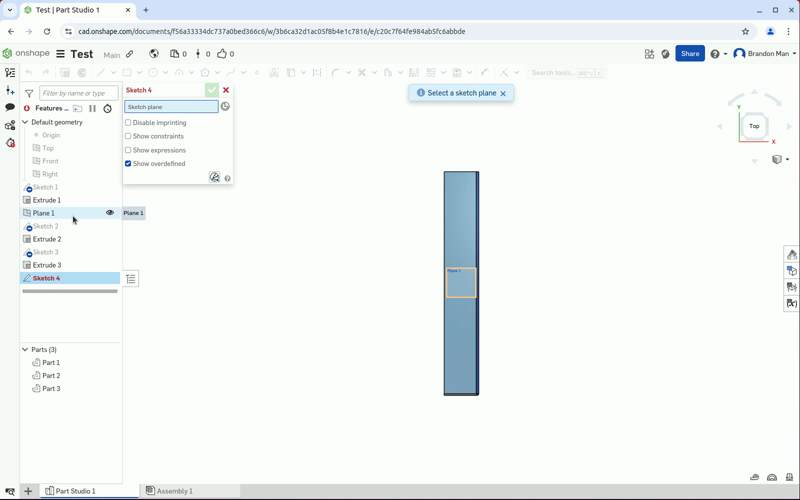
click(73, 215)
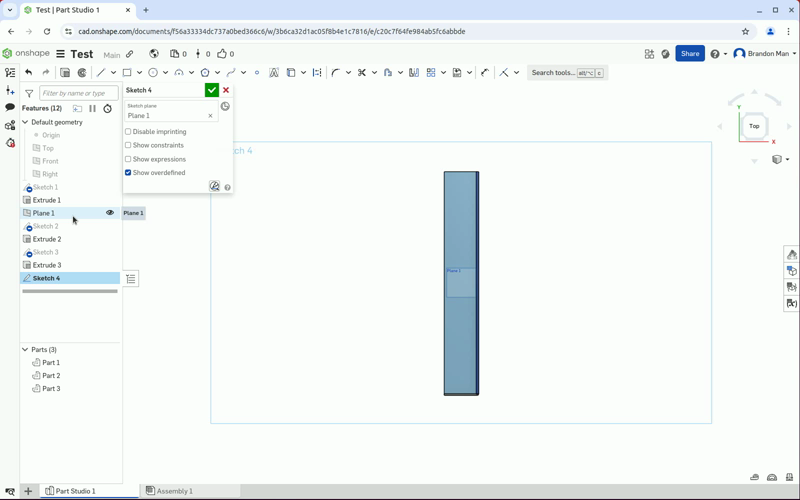
mouse_move(73, 352)
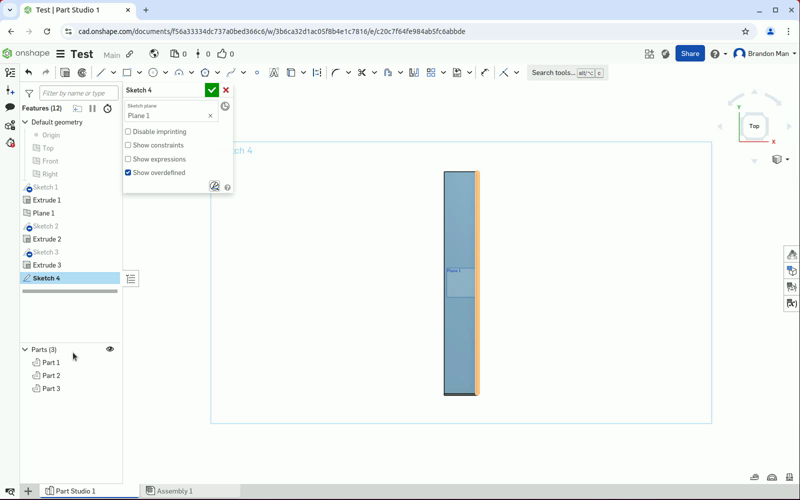
key(y)
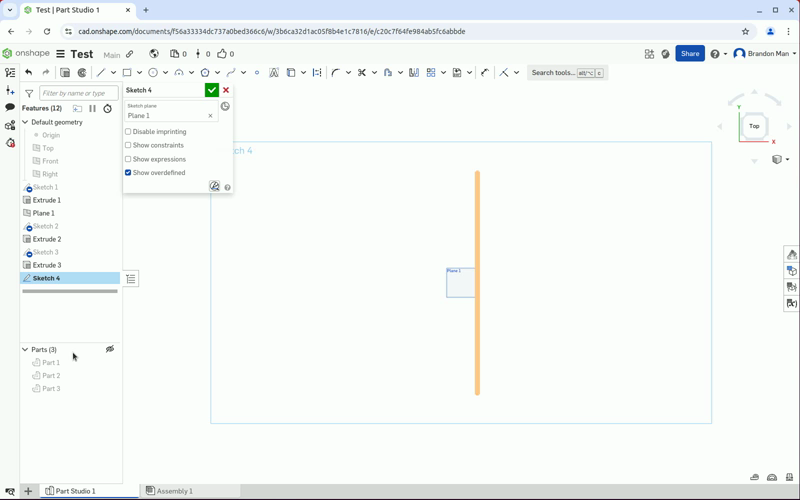
key(l)
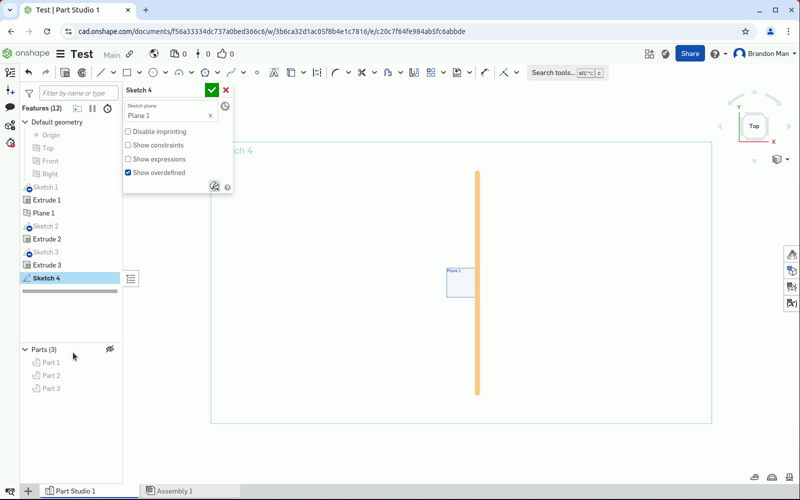
key_down(shift)
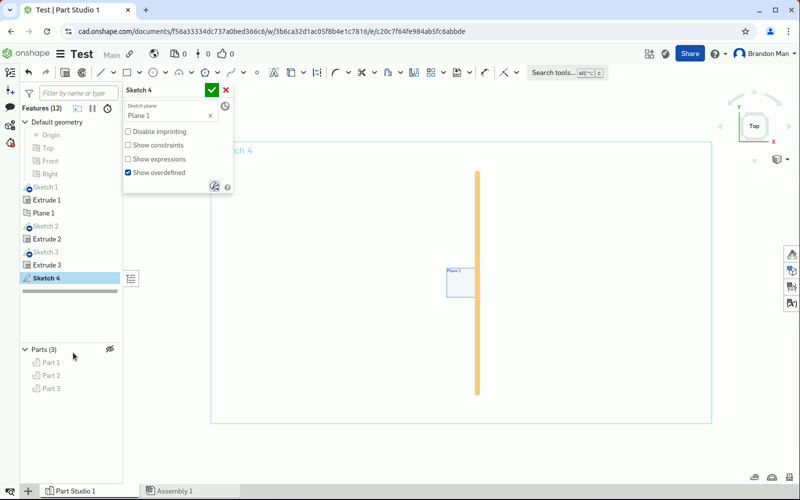
mouse_move(445, 171)
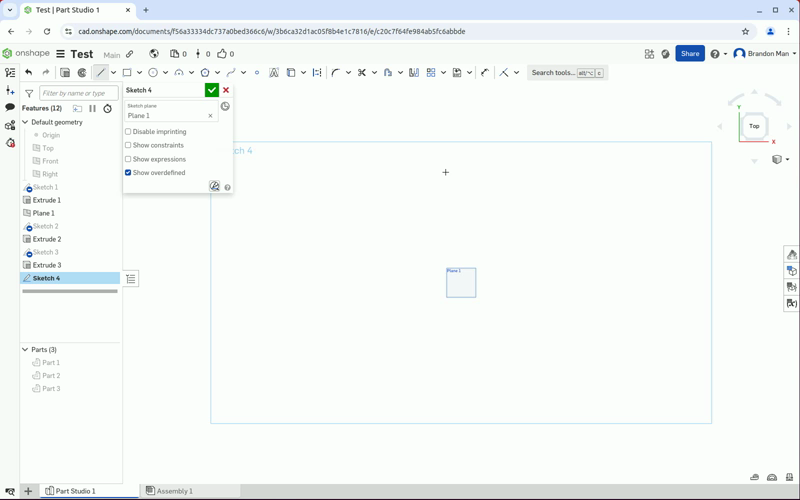
click(445, 171)
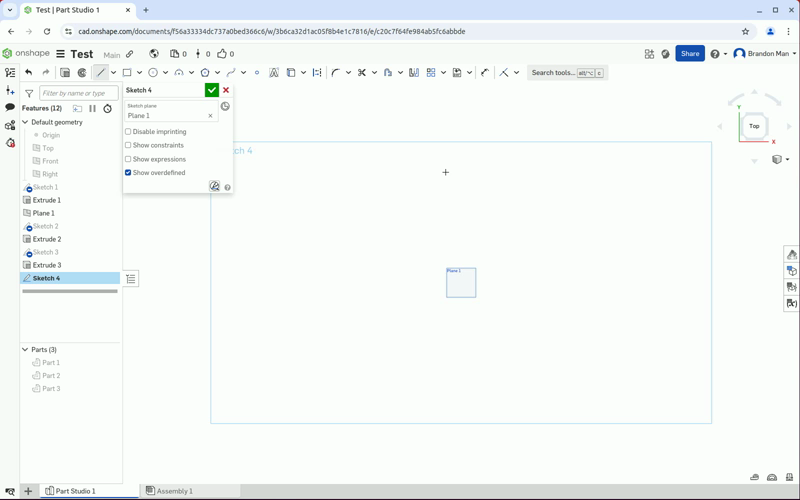
key_up(shift)
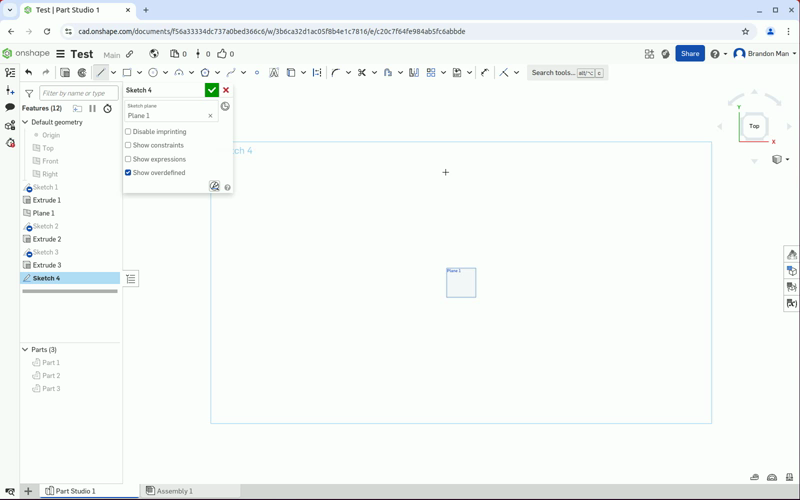
key_down(shift)
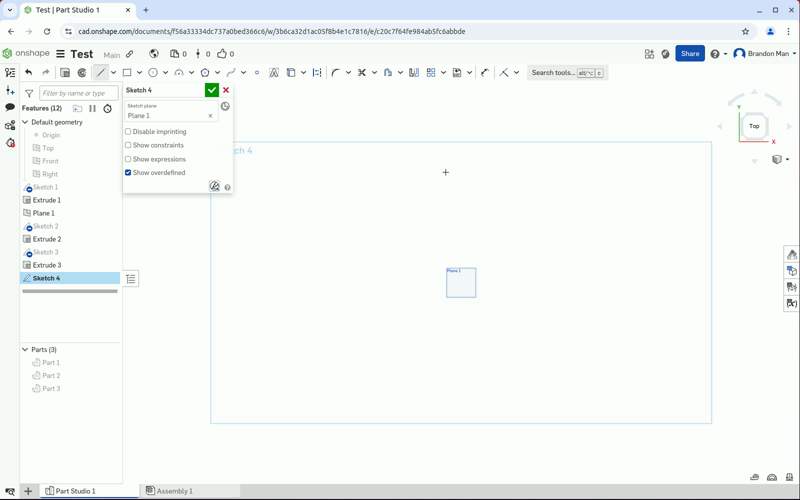
mouse_move(475, 171)
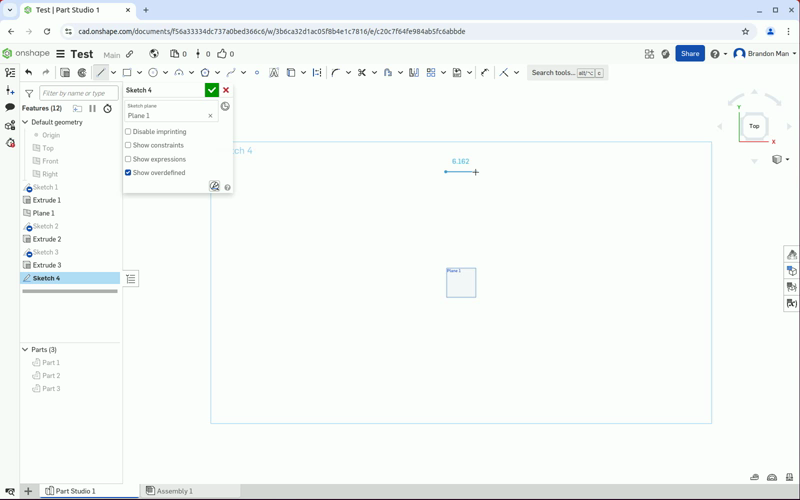
mouse_move(476, 171)
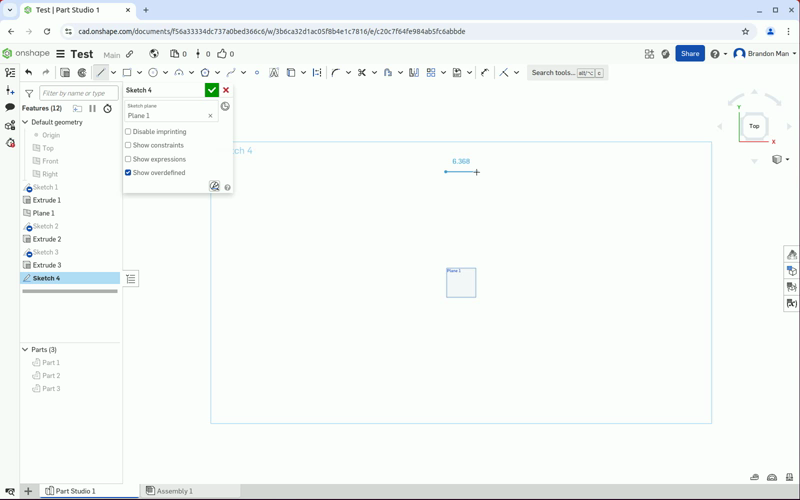
click(476, 171)
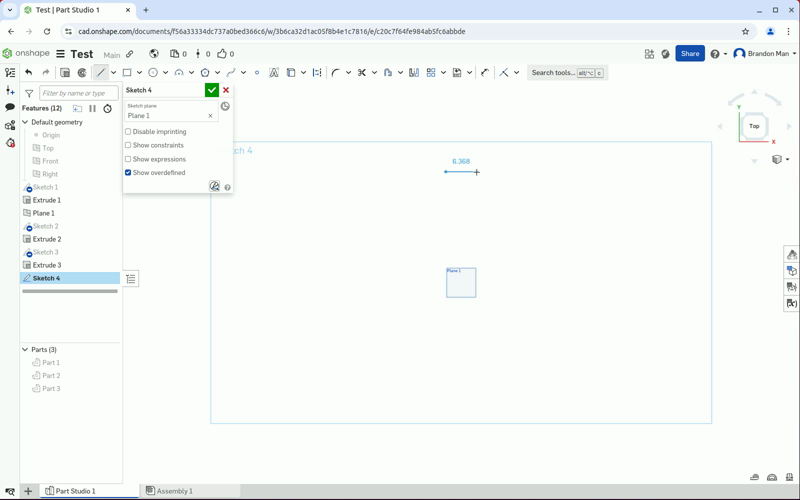
key_up(shift)
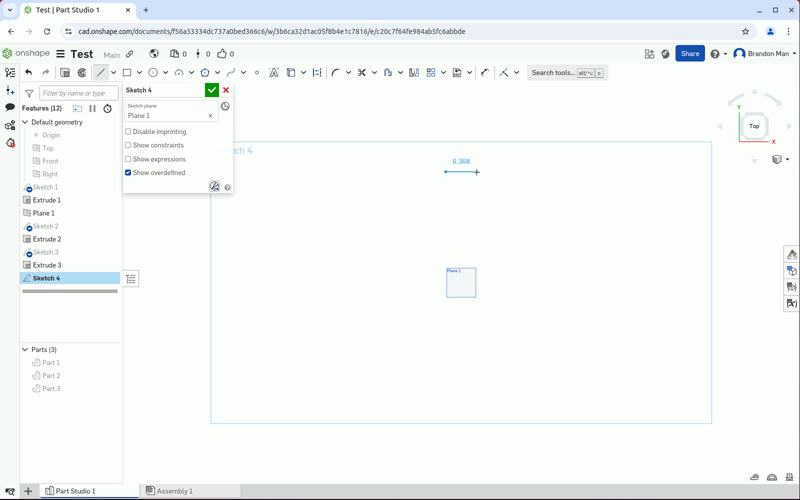
key_down(shift)
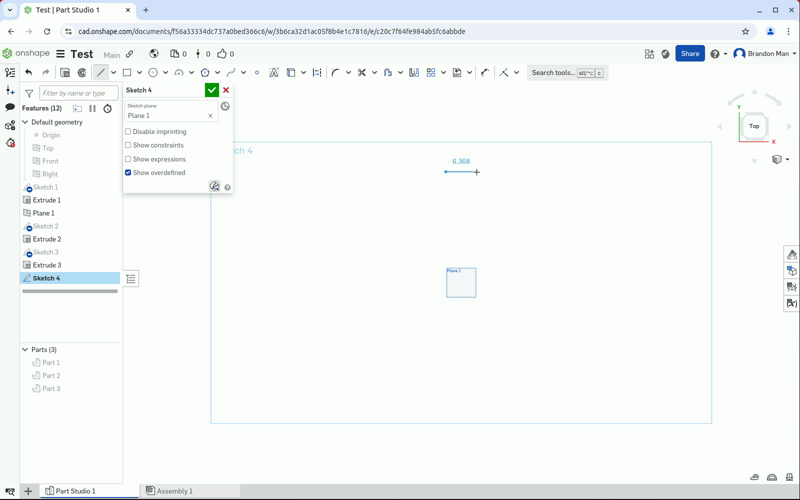
mouse_move(506, 171)
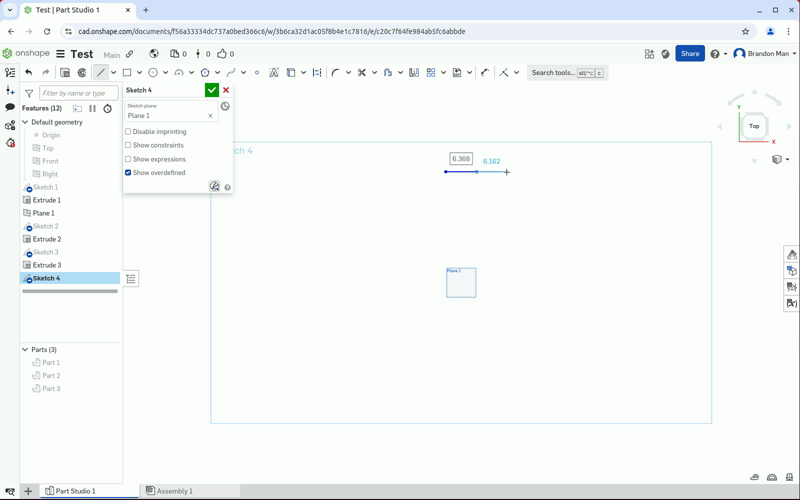
mouse_move(476, 170)
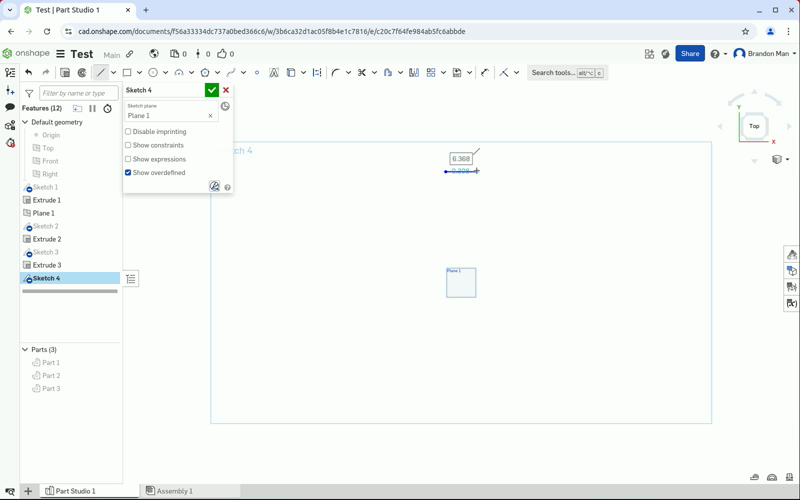
scroll(6)
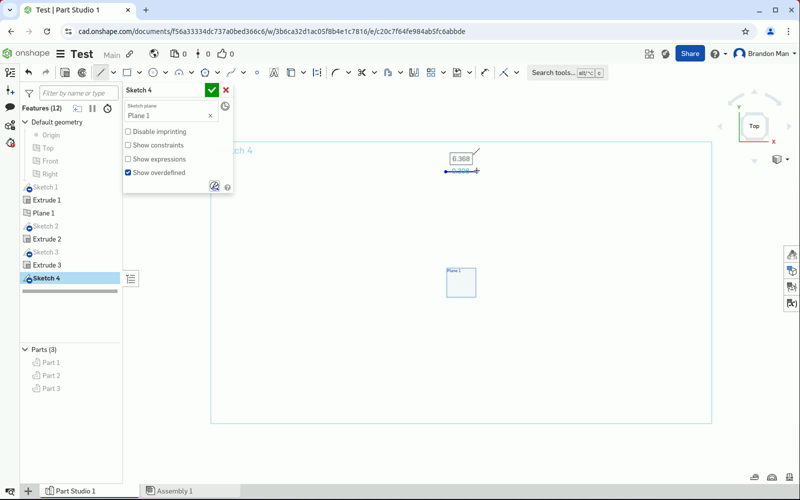
scroll(6)
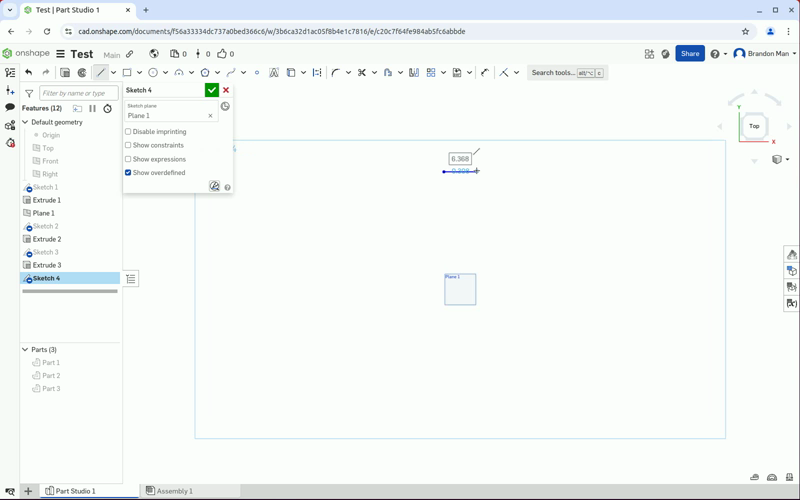
scroll(6)
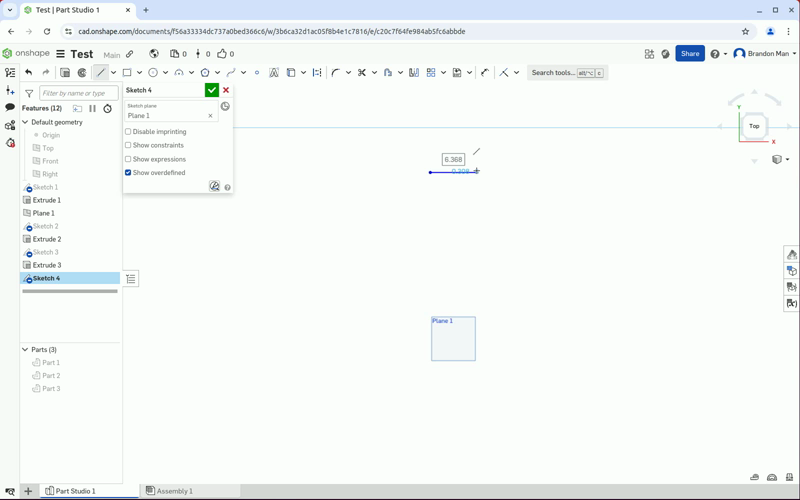
scroll(6)
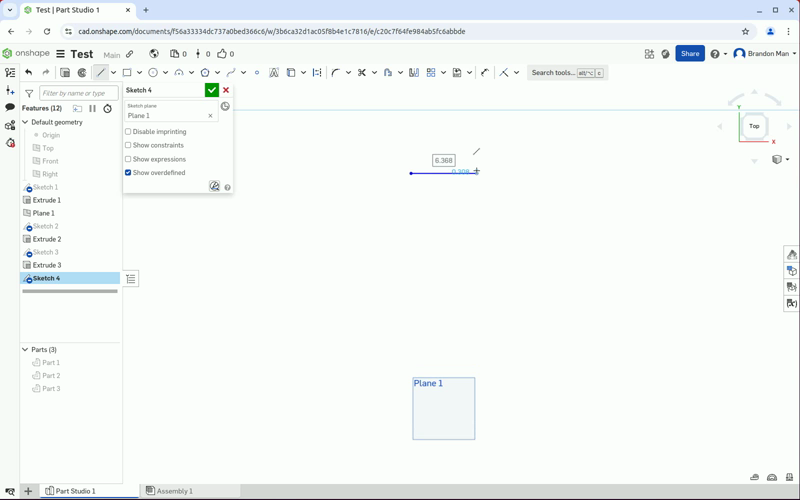
scroll(6)
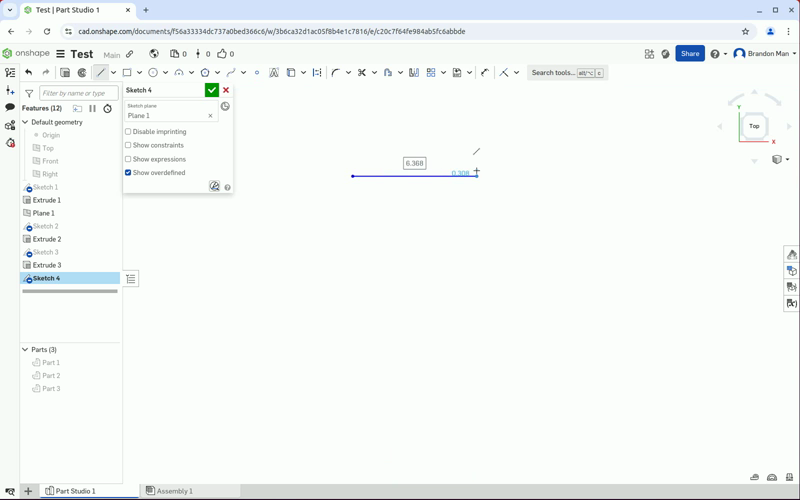
scroll(6)
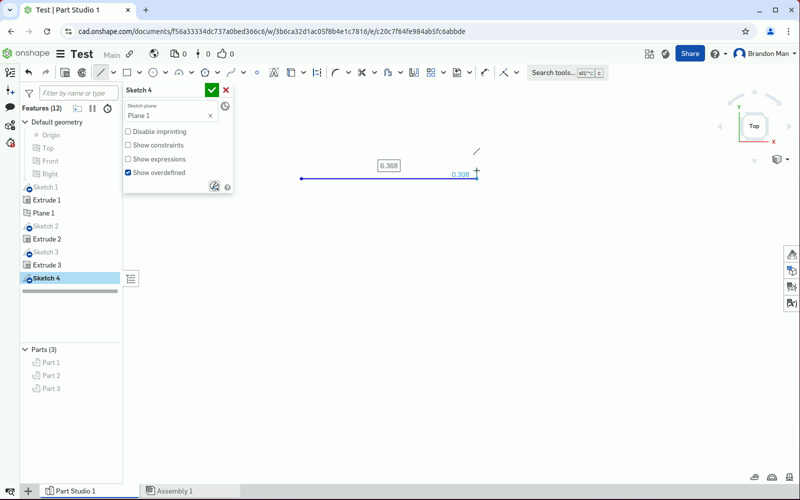
scroll(6)
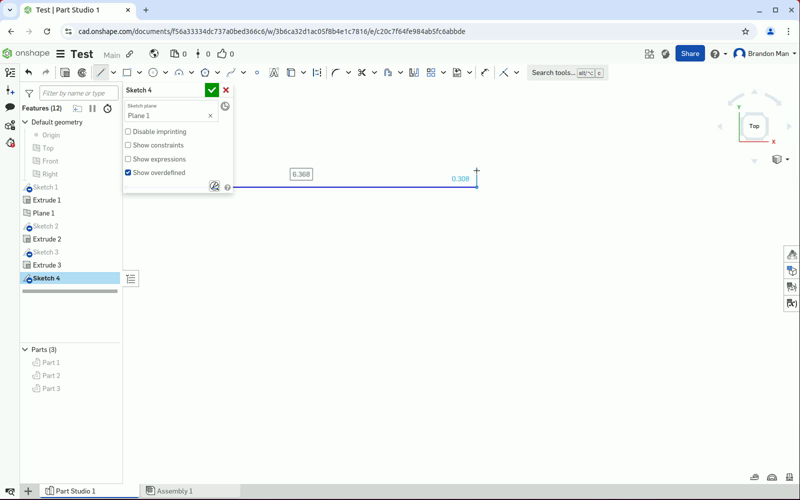
click(476, 170)
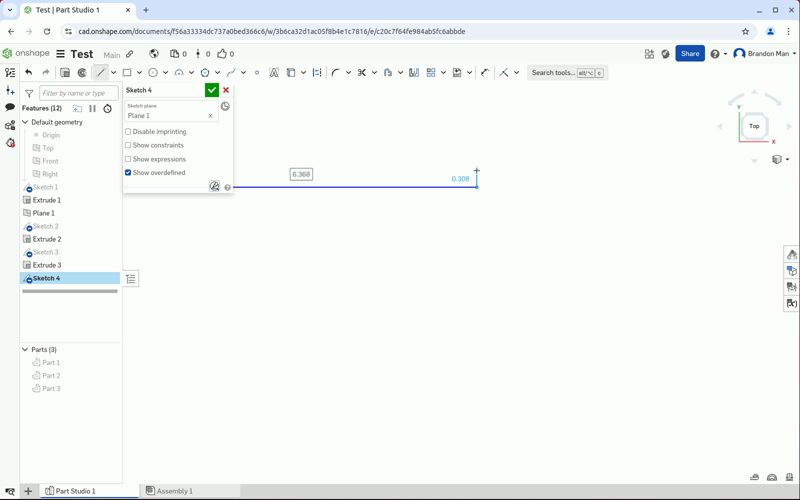
scroll(-6)
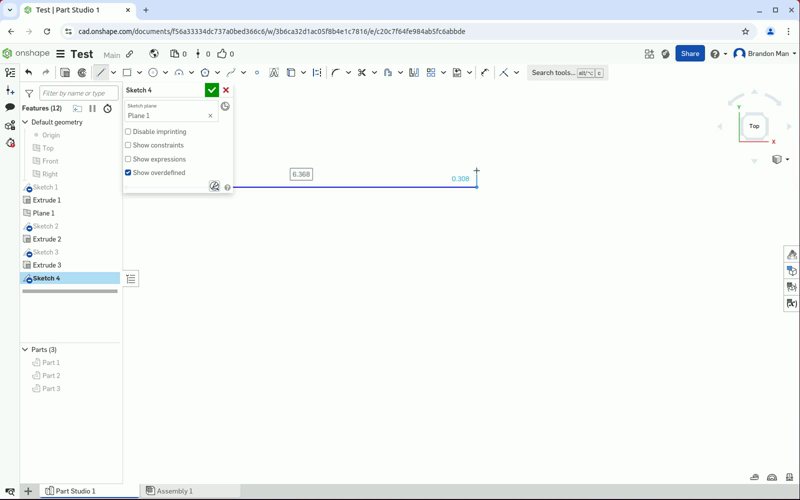
scroll(-6)
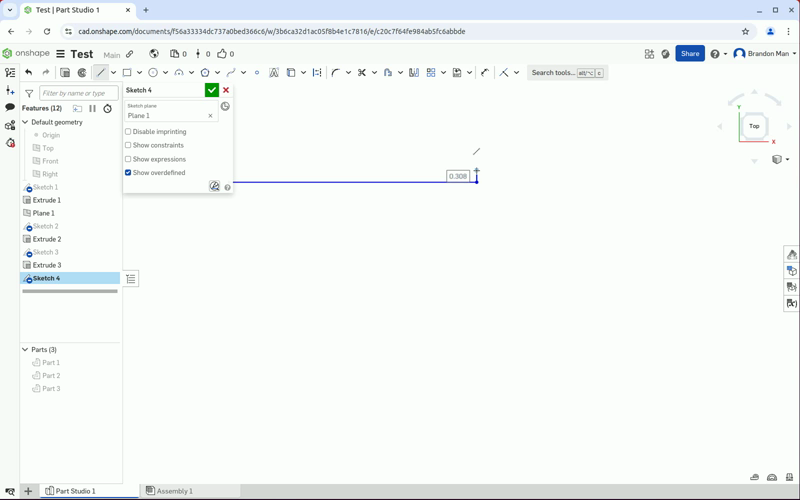
scroll(-6)
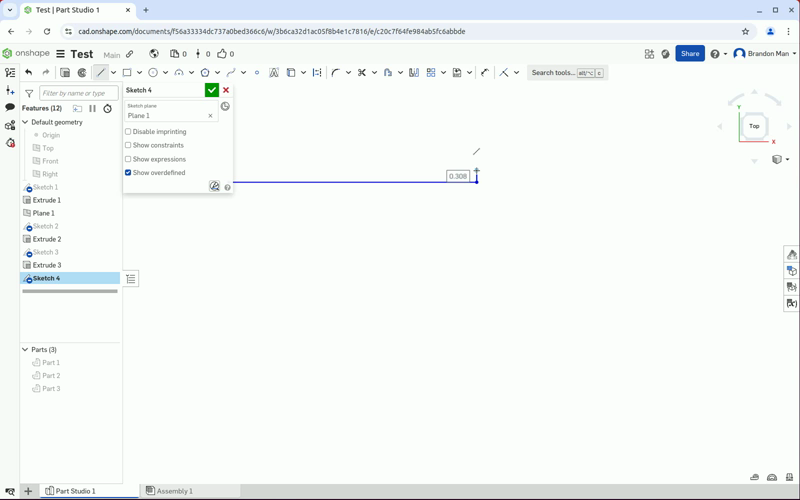
scroll(-6)
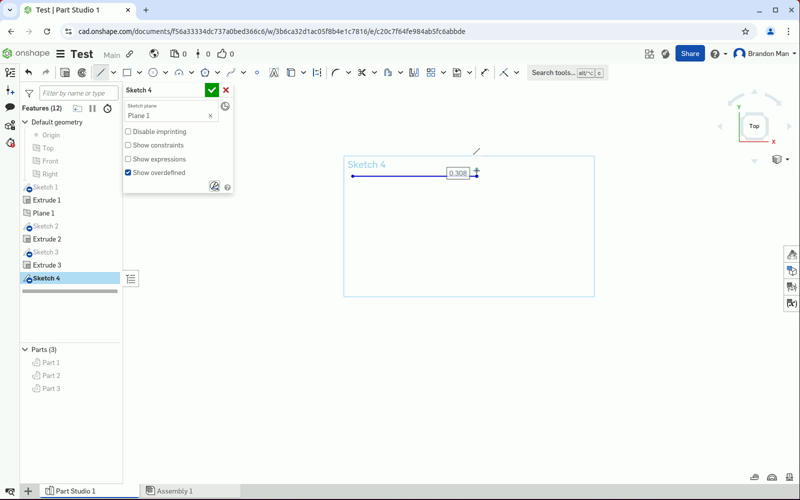
scroll(-6)
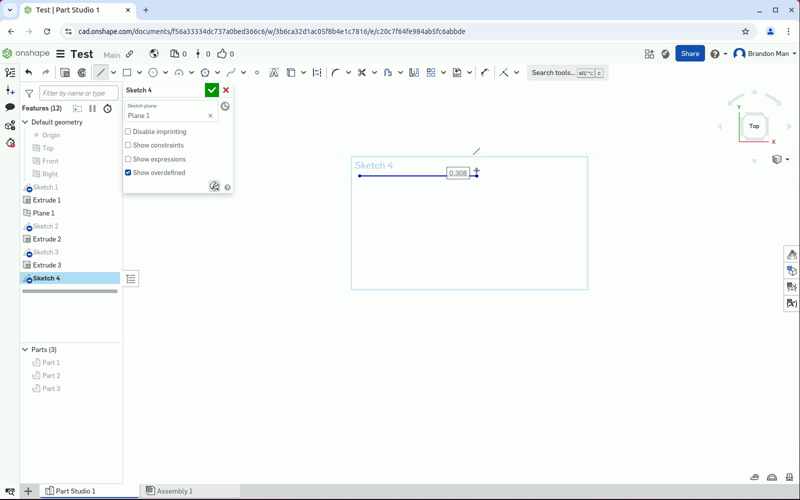
scroll(-6)
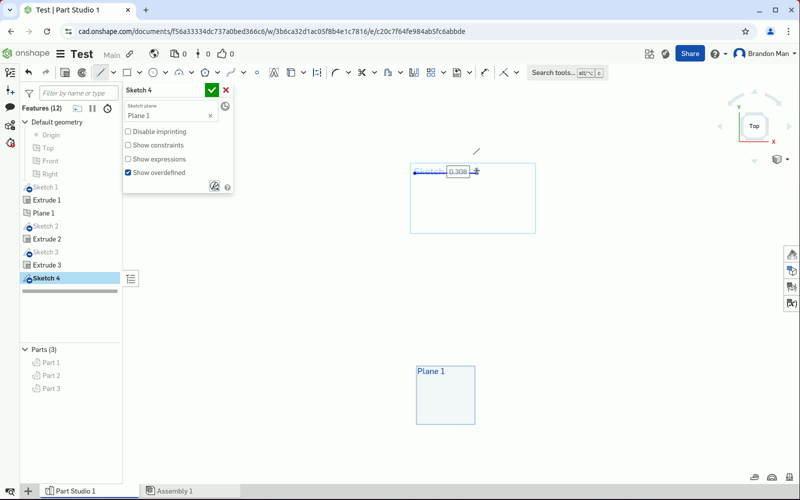
scroll(-6)
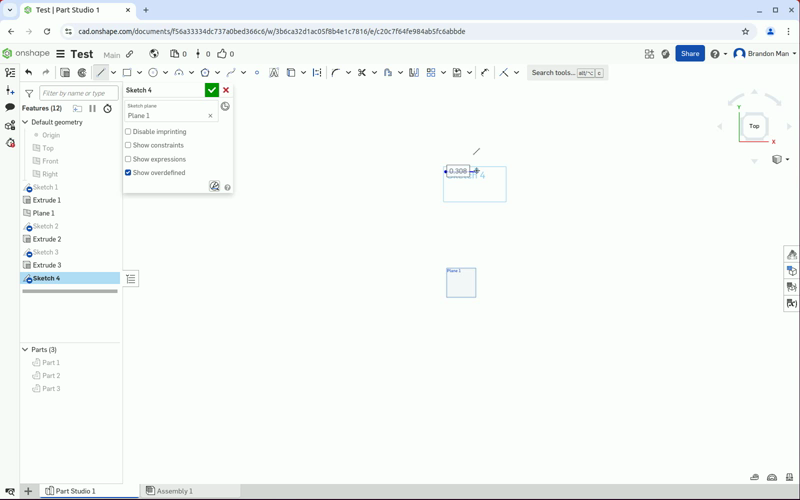
key_up(shift)
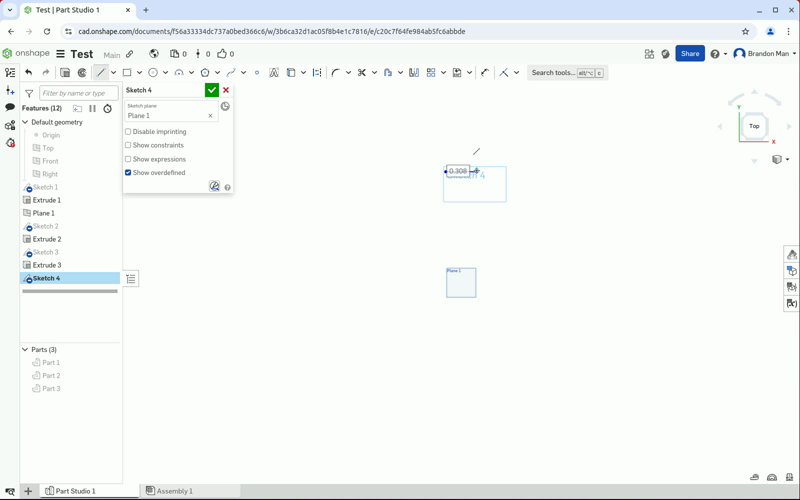
key_down(shift)
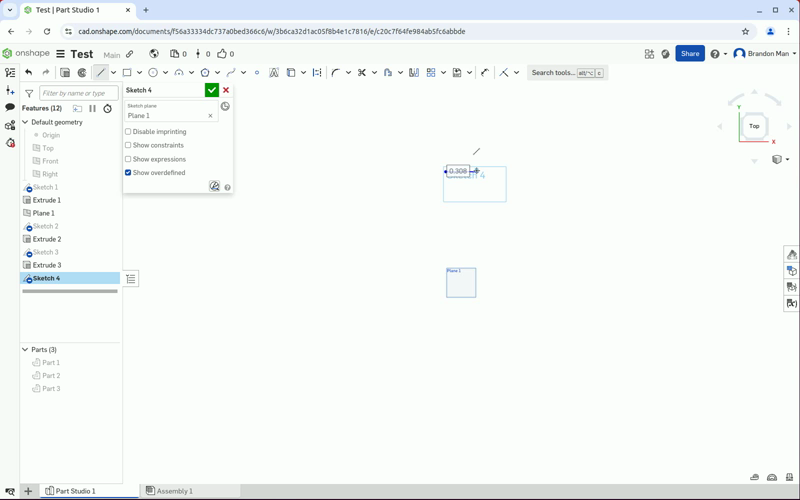
mouse_move(506, 170)
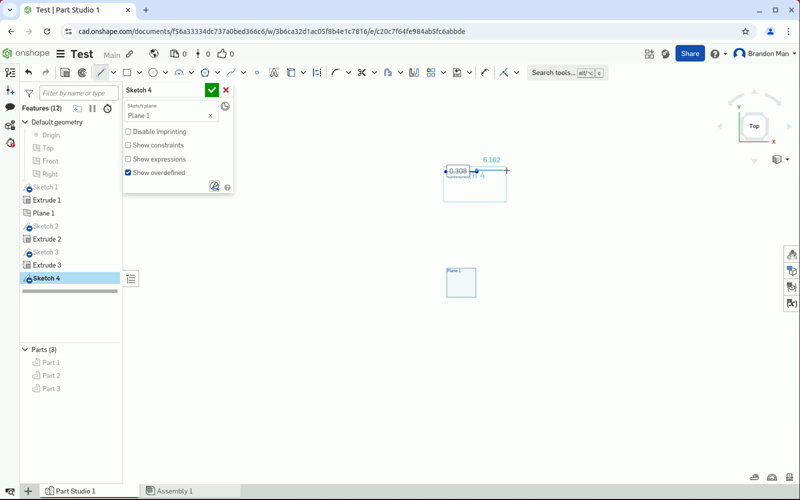
mouse_move(445, 170)
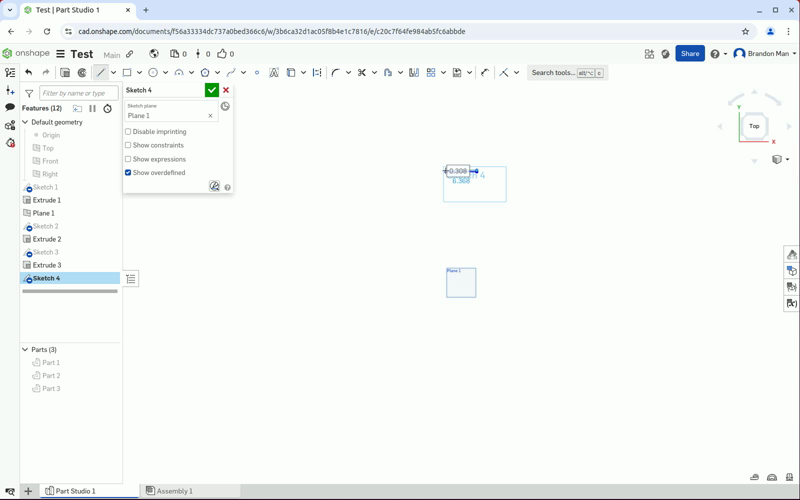
scroll(6)
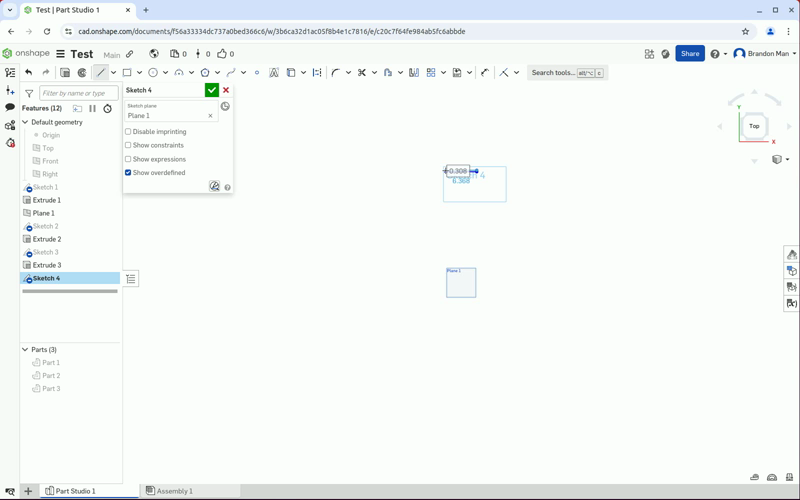
scroll(6)
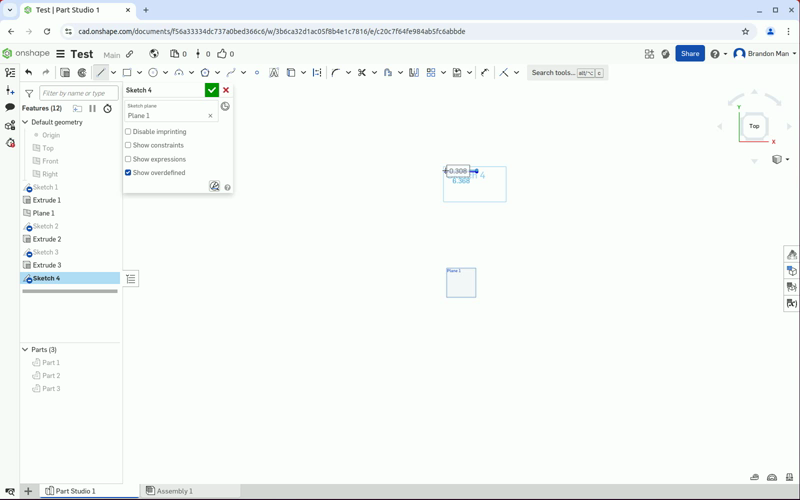
scroll(6)
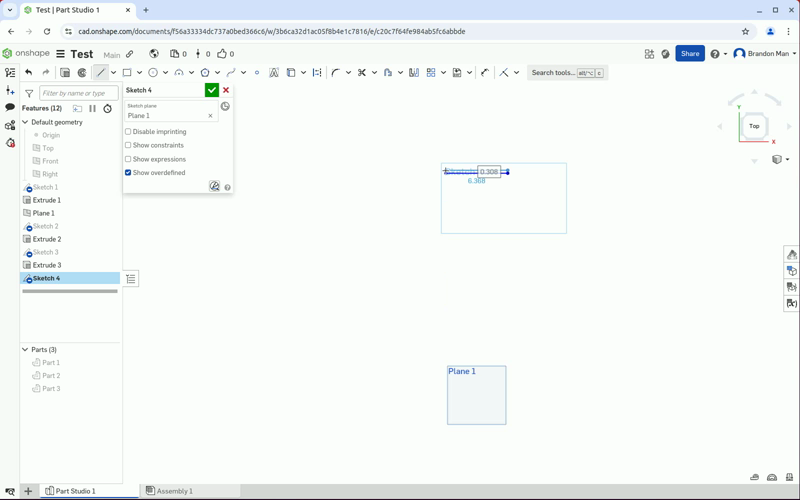
scroll(6)
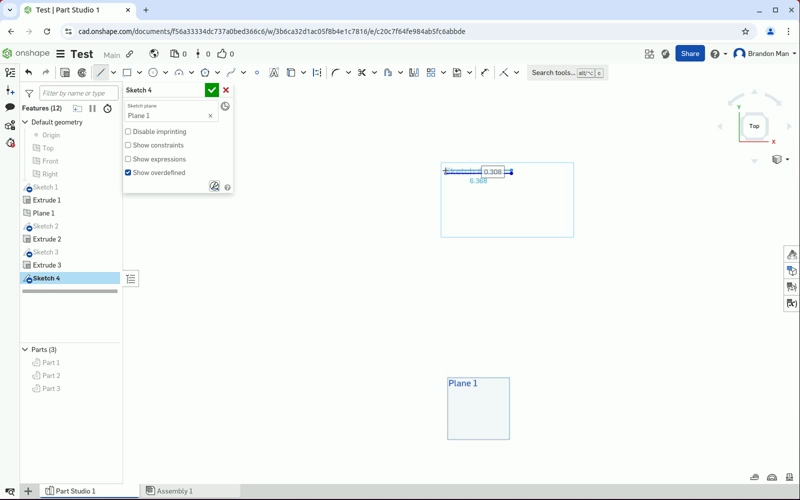
scroll(6)
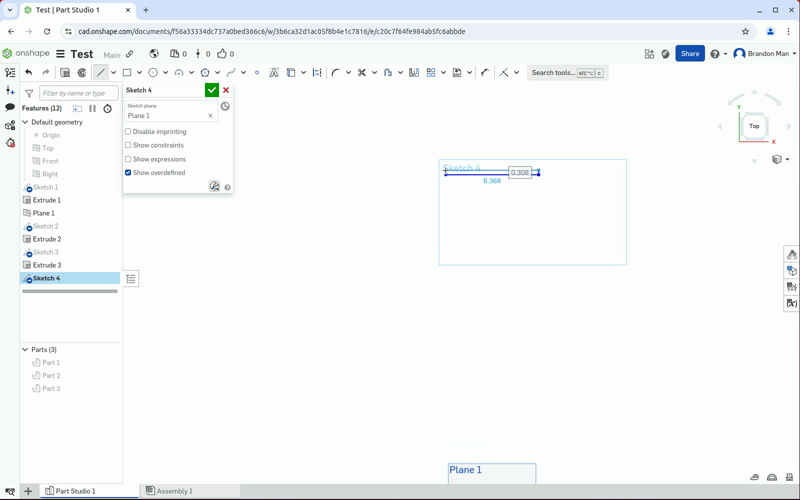
scroll(6)
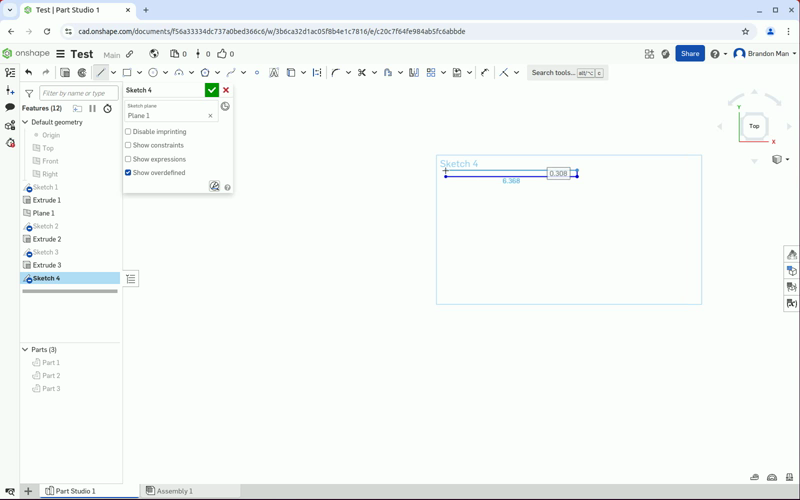
scroll(6)
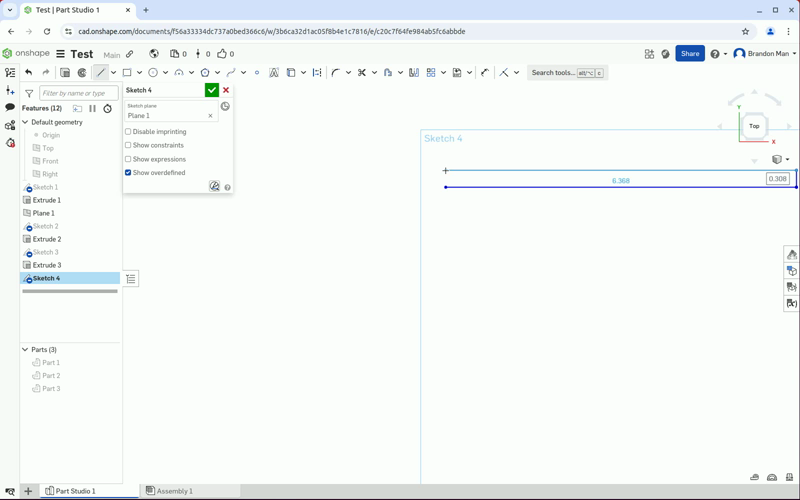
click(445, 170)
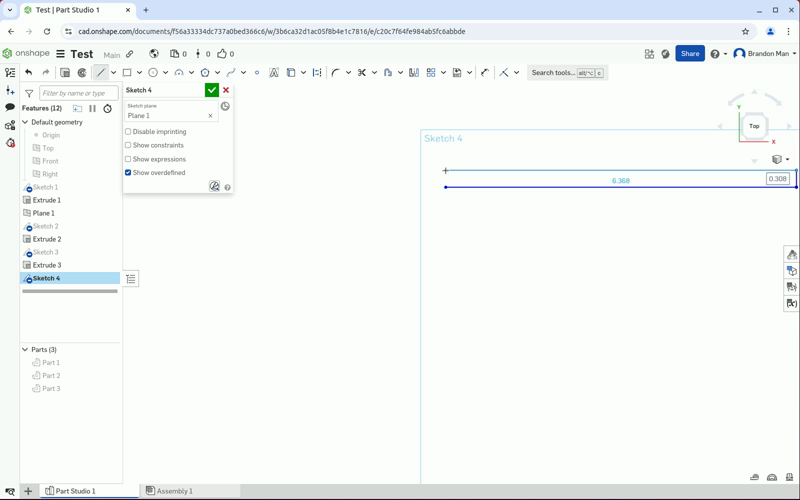
scroll(-6)
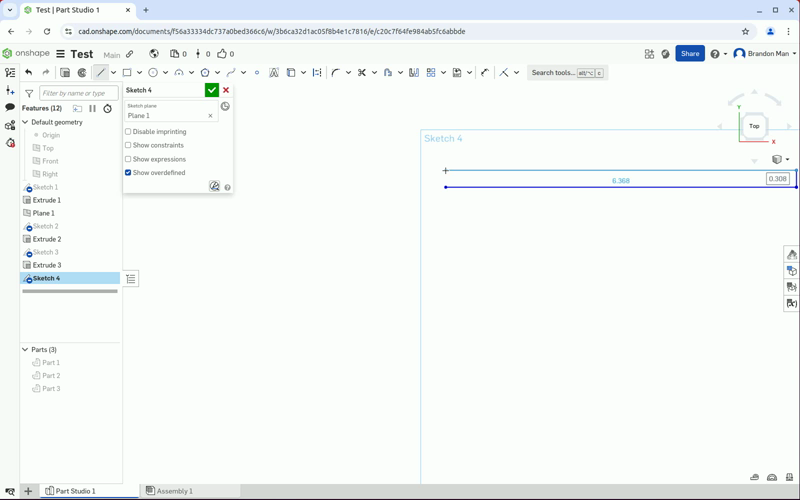
scroll(-6)
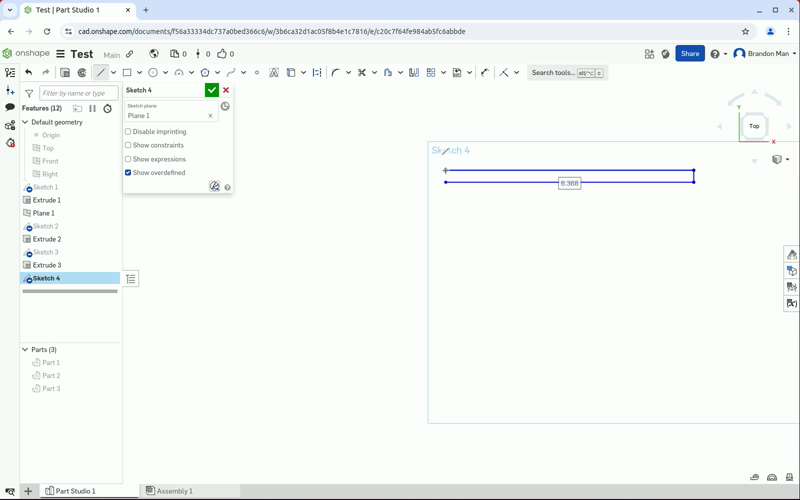
scroll(-6)
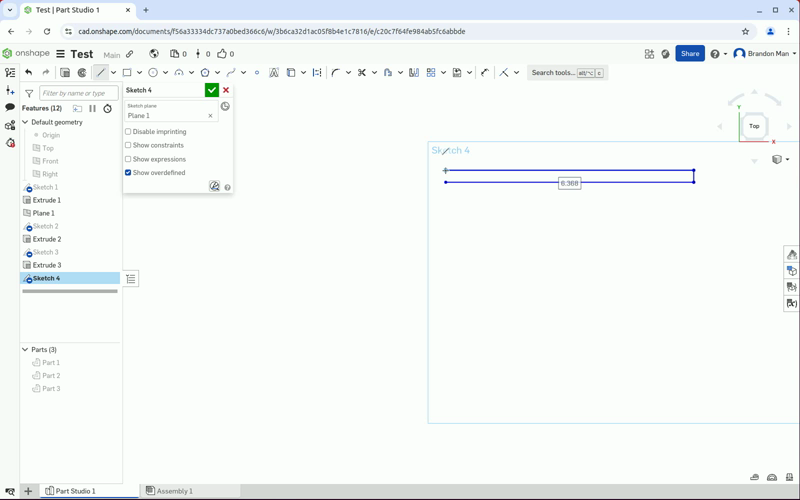
scroll(-6)
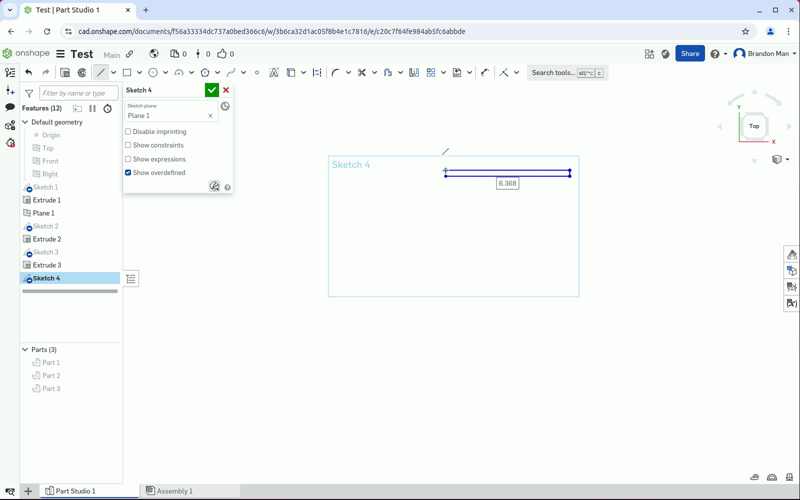
scroll(-6)
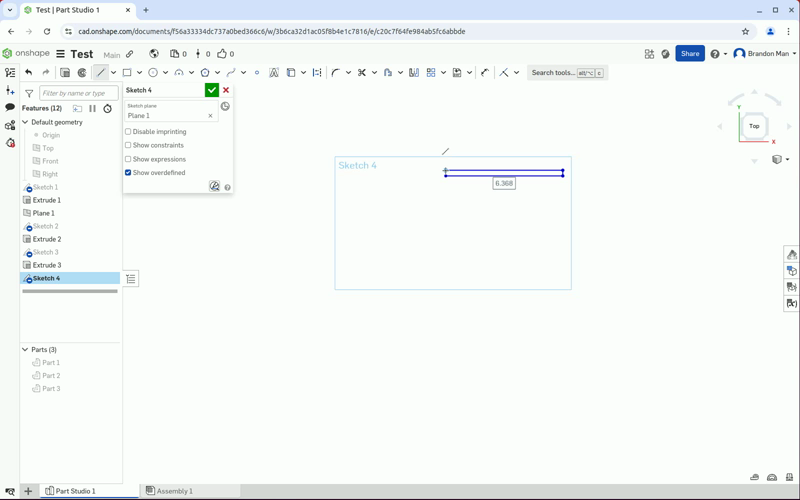
scroll(-6)
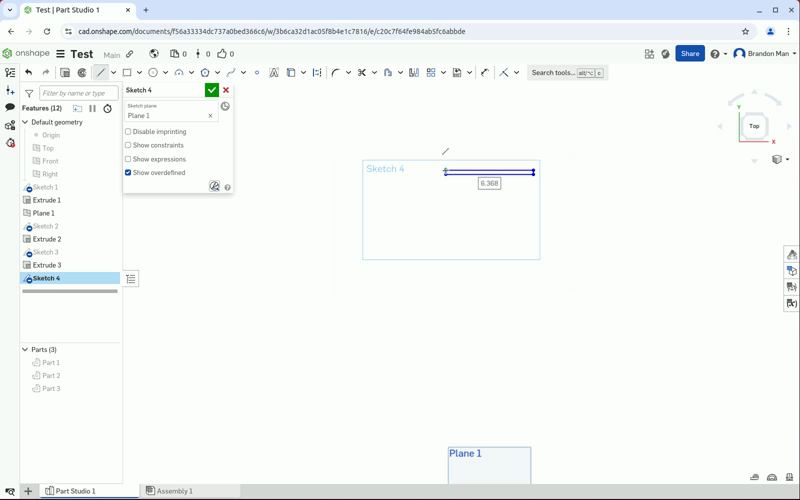
scroll(-6)
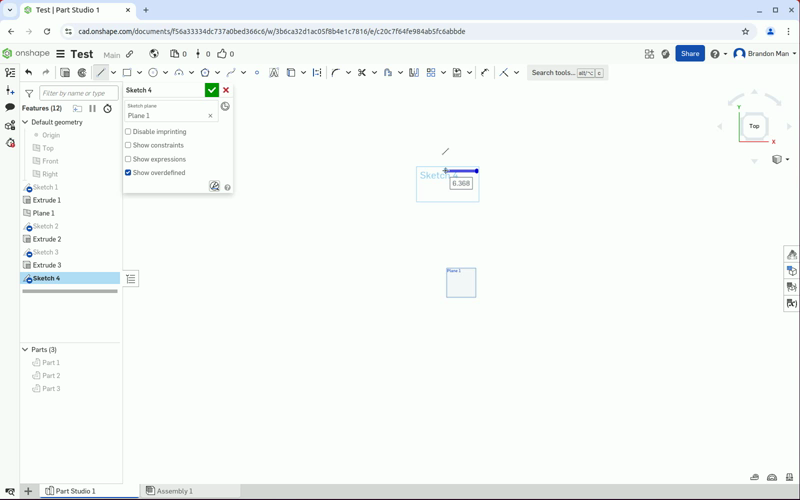
key_up(shift)
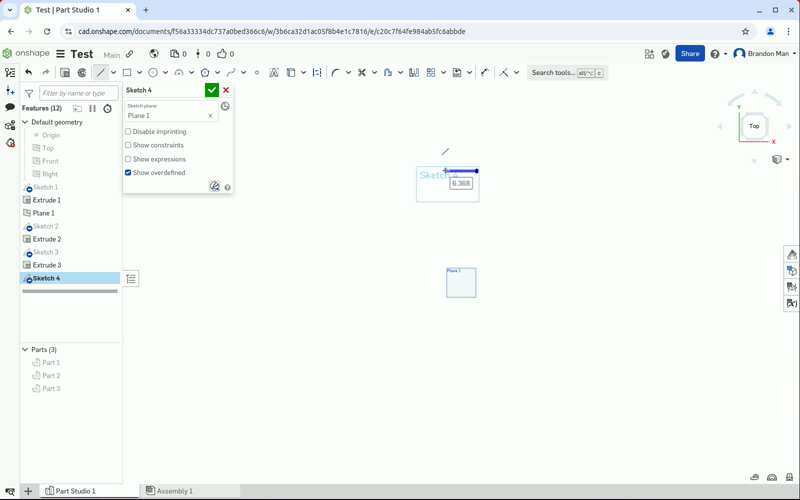
mouse_move(475, 170)
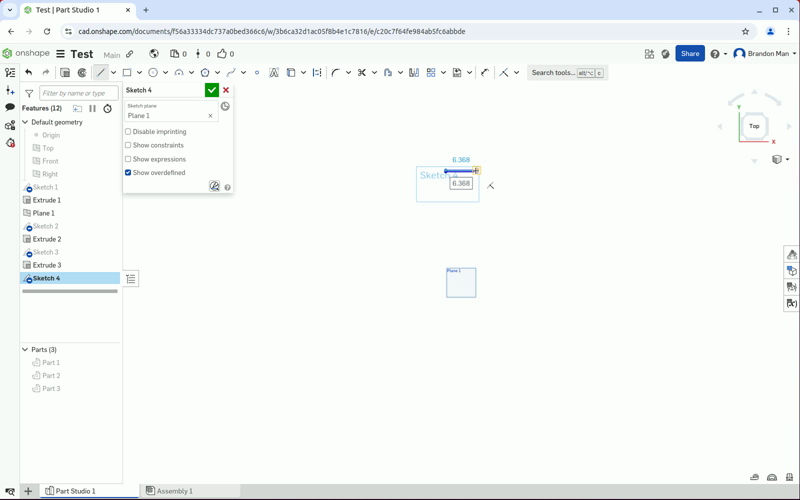
key_down(shift)
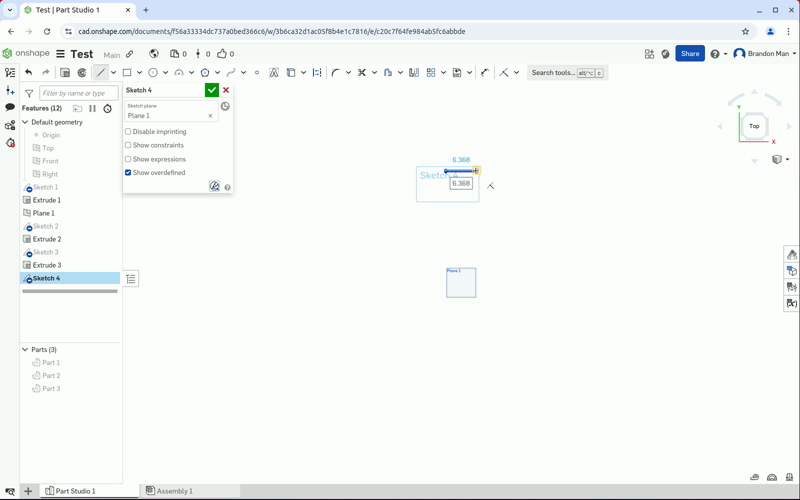
mouse_move(445, 171)
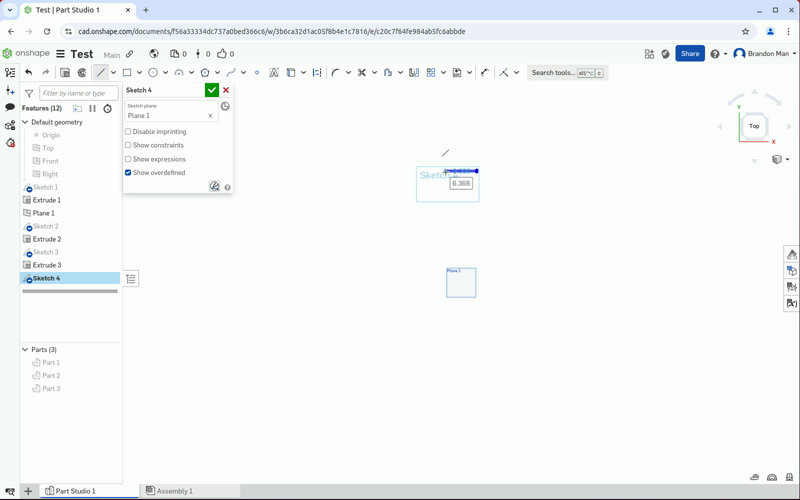
scroll(6)
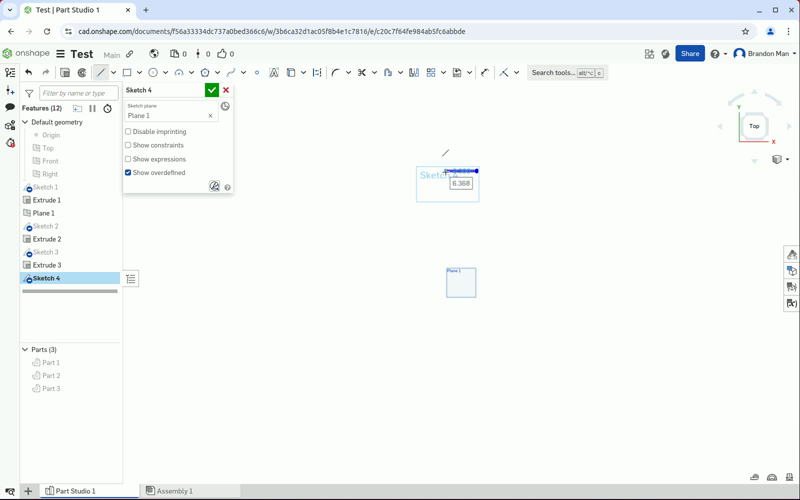
scroll(6)
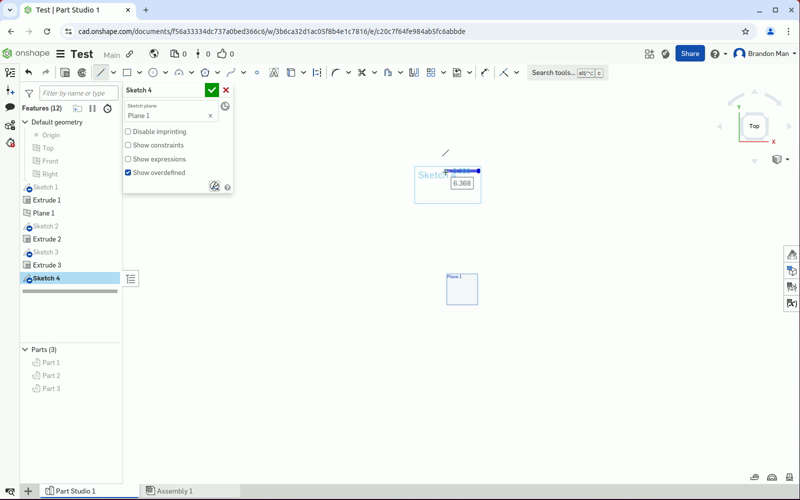
scroll(6)
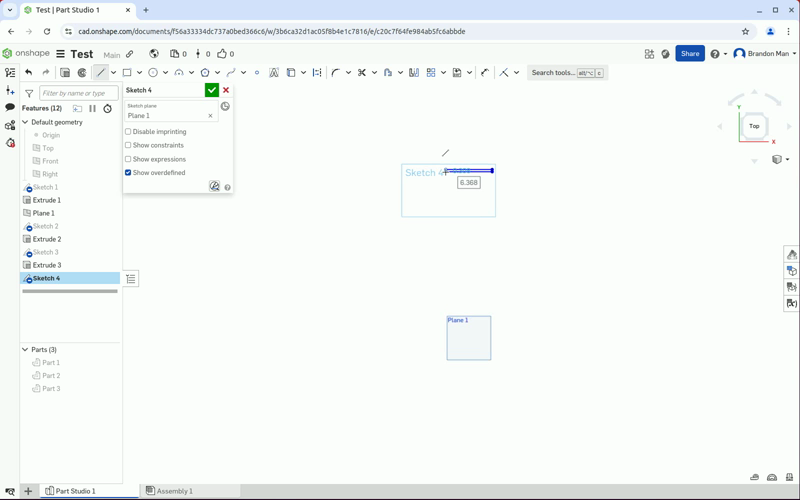
scroll(6)
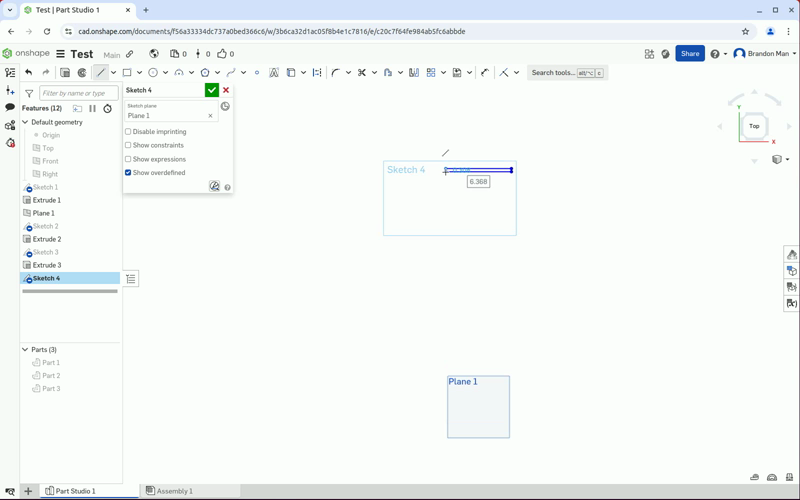
scroll(6)
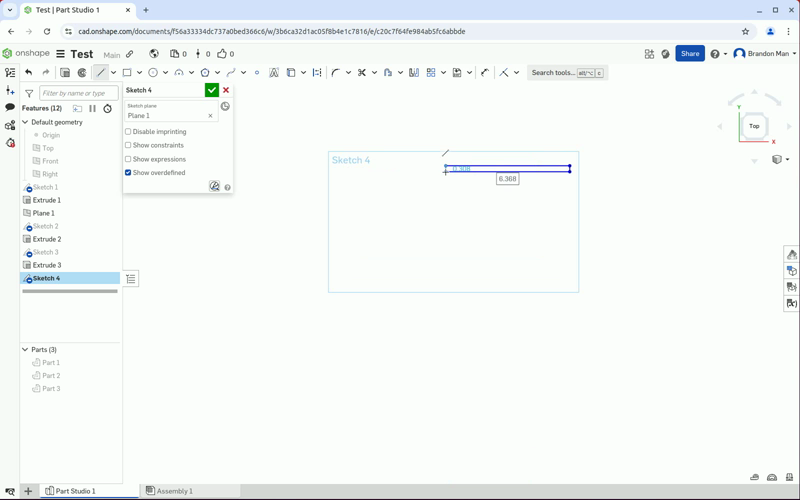
scroll(6)
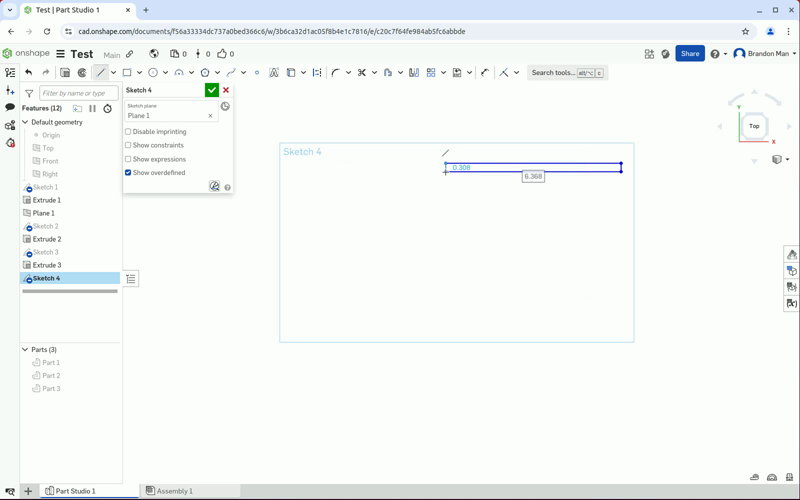
scroll(6)
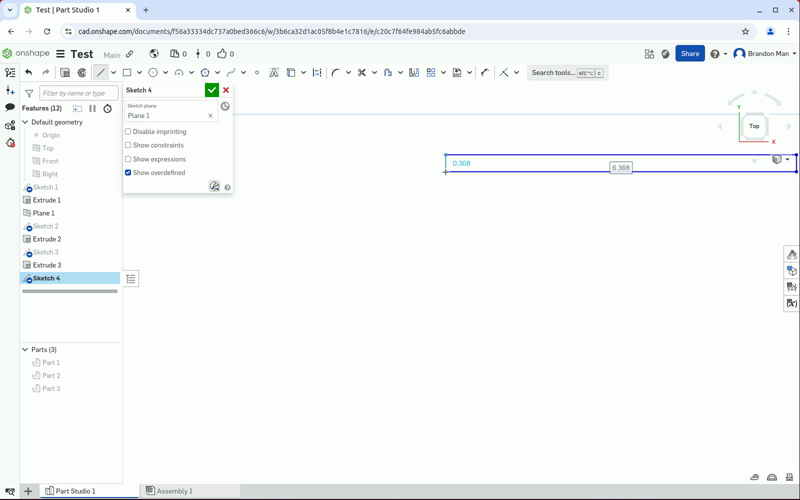
key_up(shift)
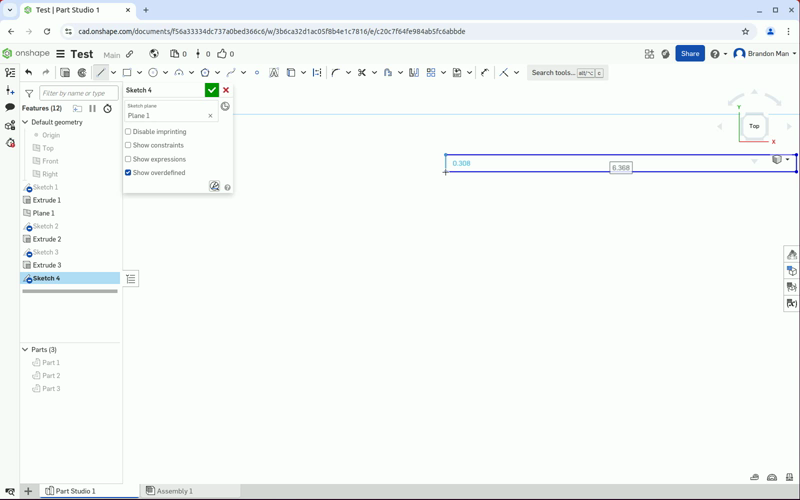
click(445, 171)
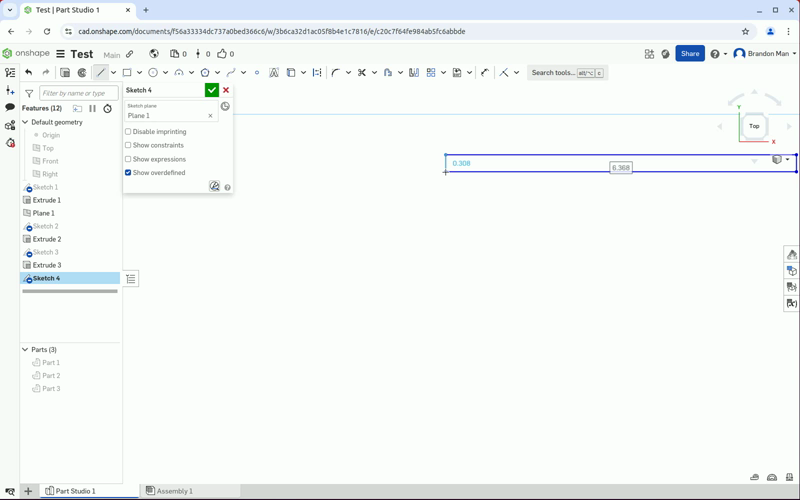
scroll(-6)
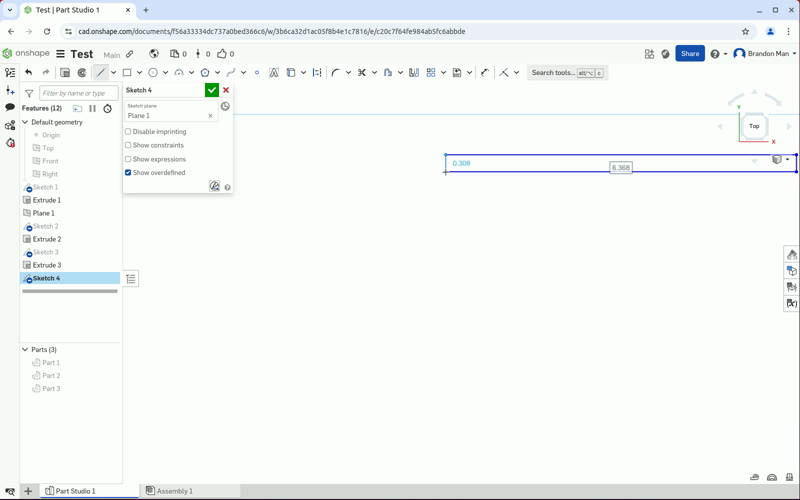
scroll(-6)
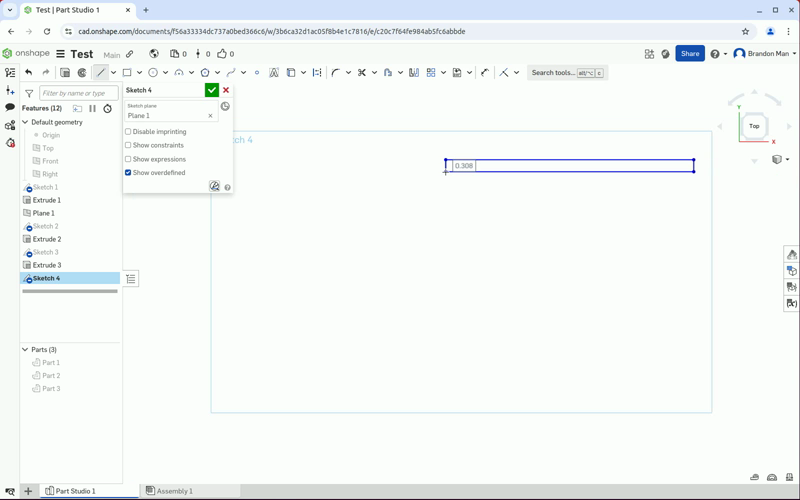
scroll(-6)
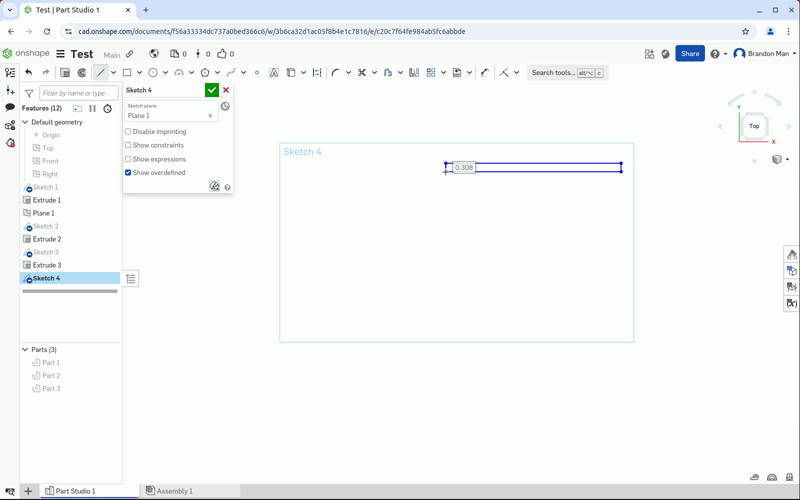
scroll(-6)
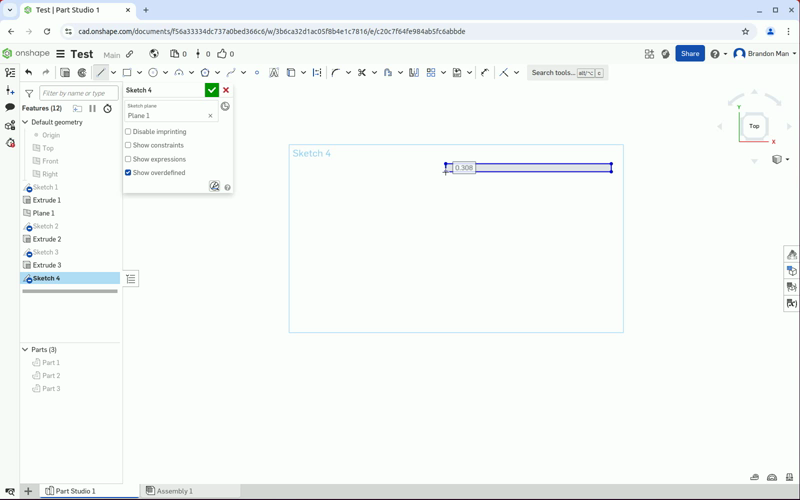
scroll(-6)
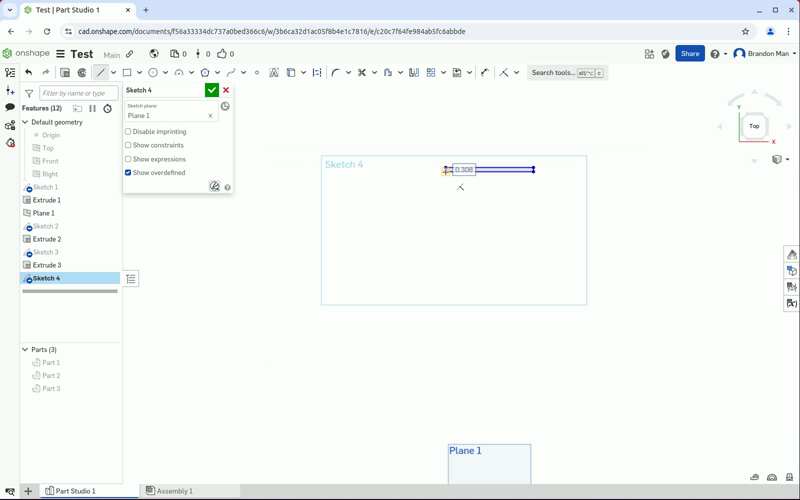
scroll(-6)
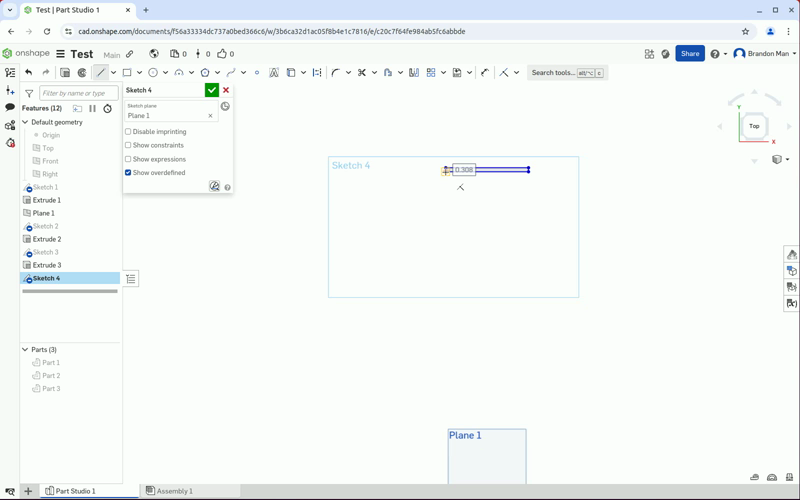
scroll(-6)
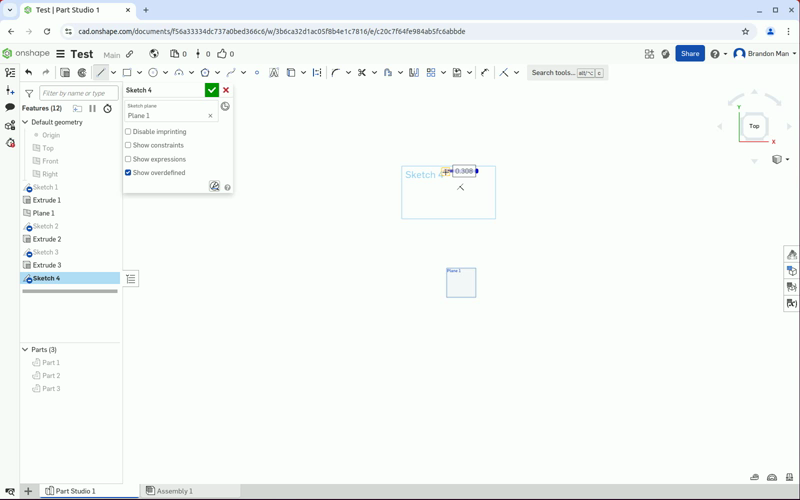
key(esc)
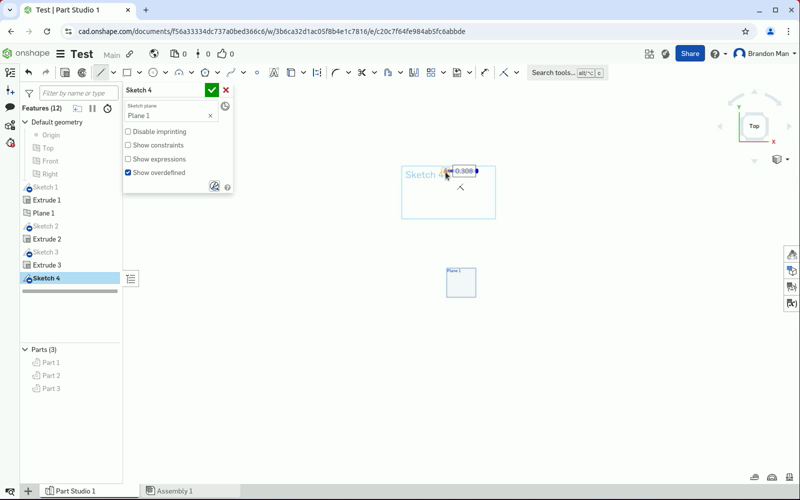
mouse_move(457, 170)
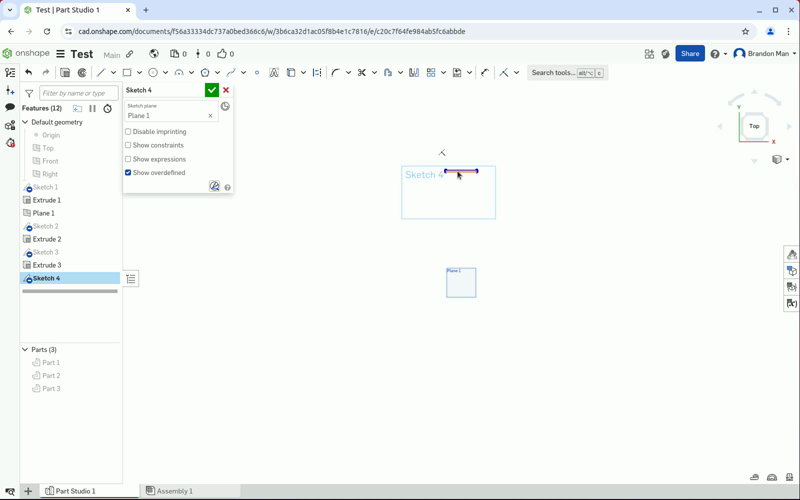
scroll(6)
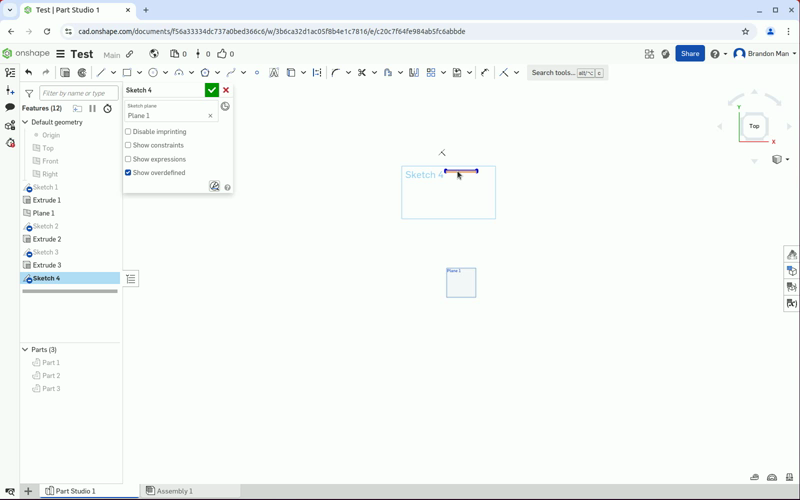
scroll(6)
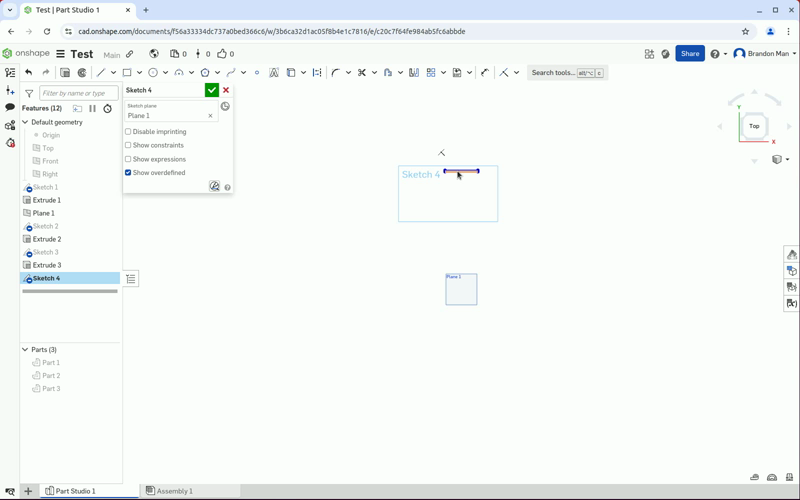
scroll(6)
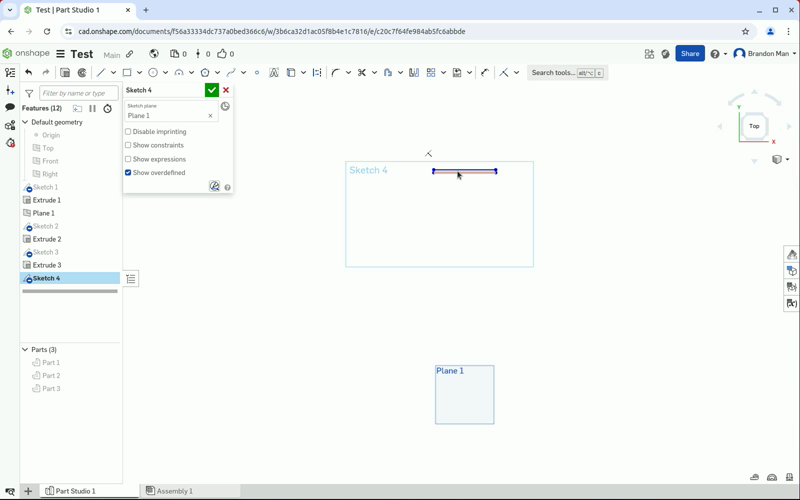
scroll(6)
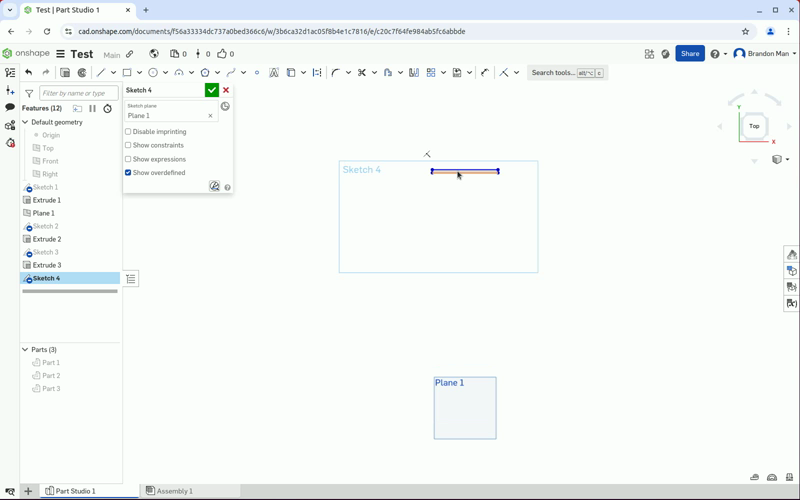
scroll(6)
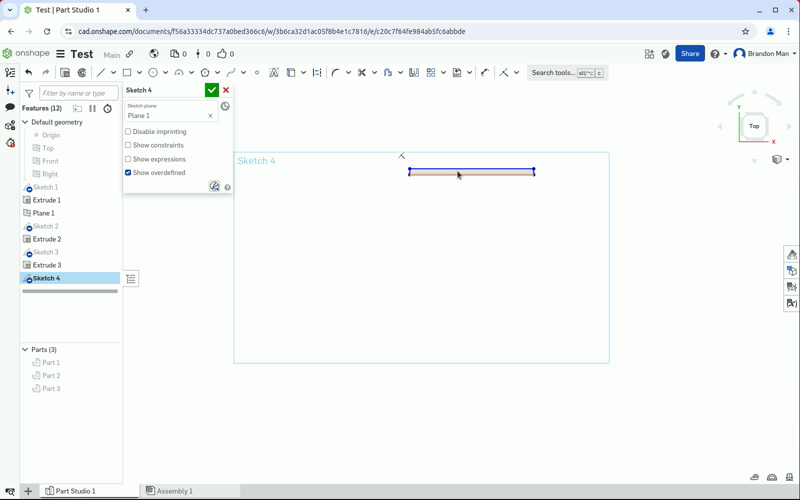
scroll(6)
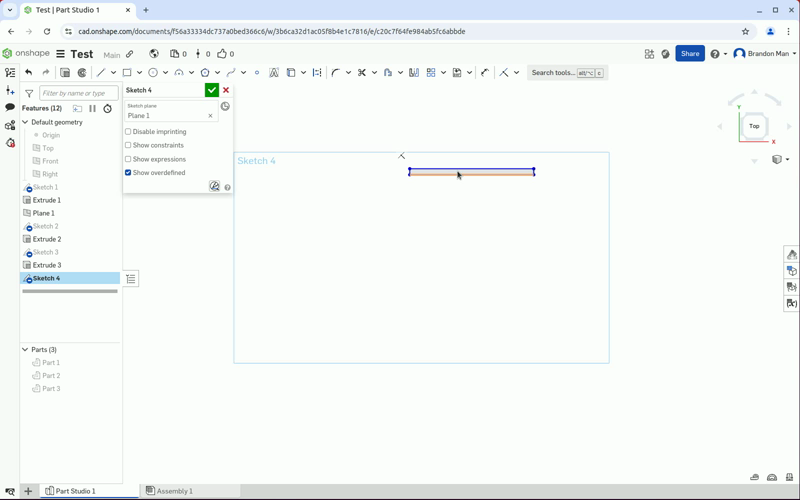
scroll(6)
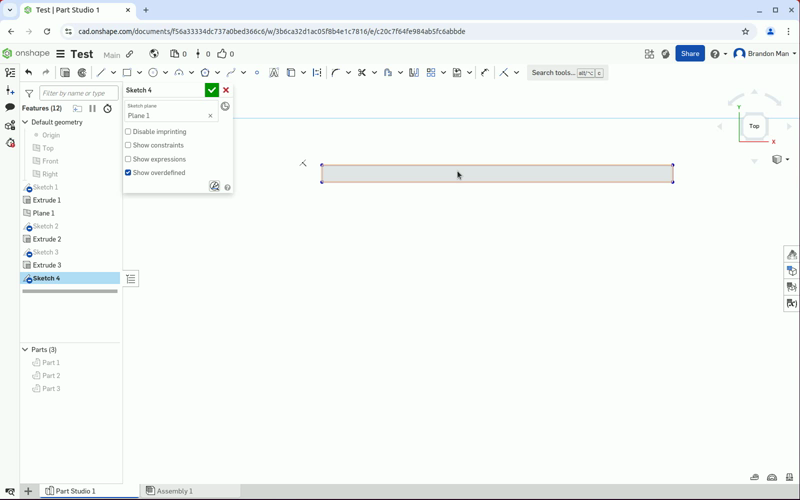
click(457, 170)
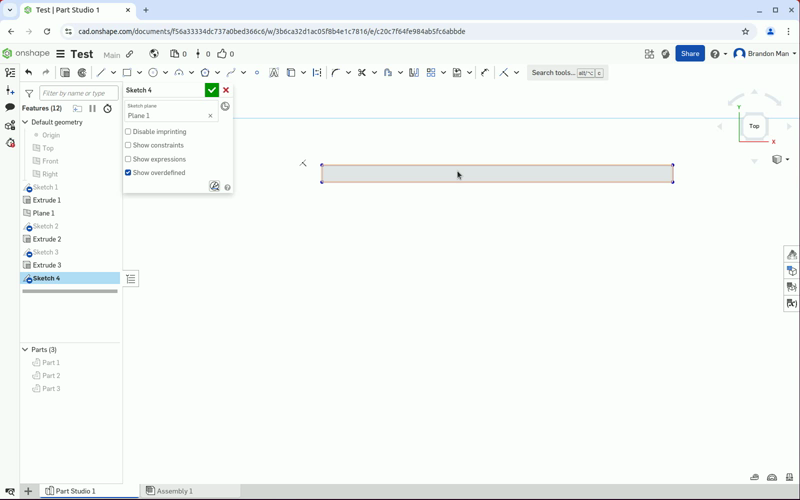
scroll(-6)
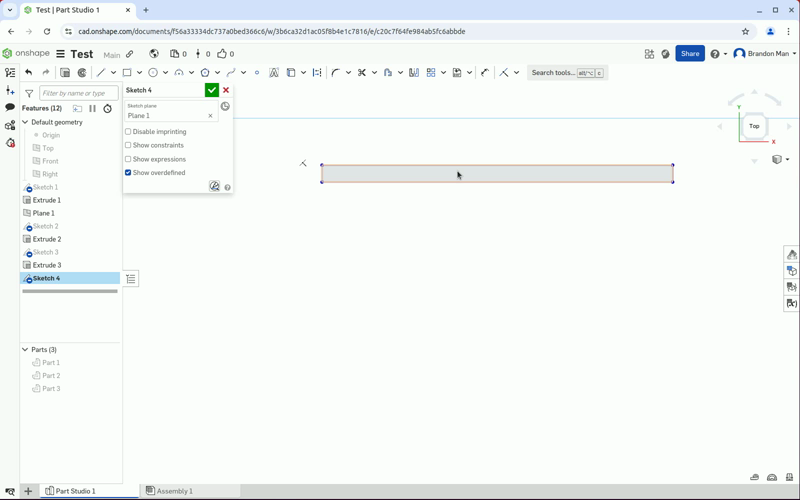
scroll(-6)
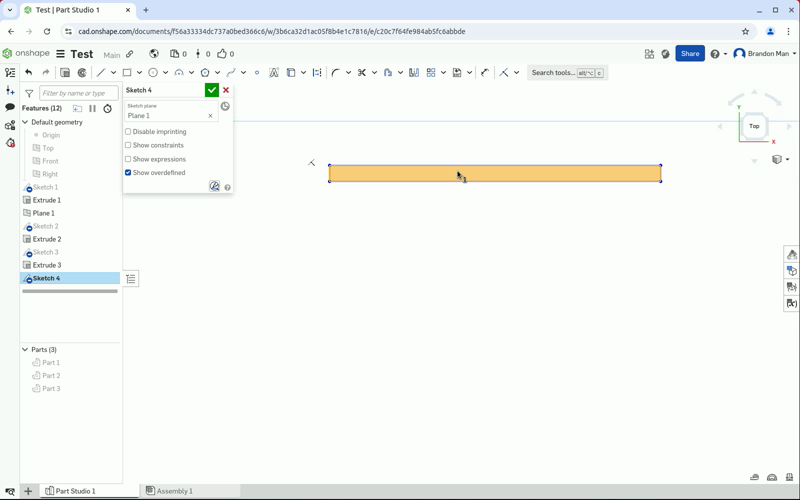
scroll(-6)
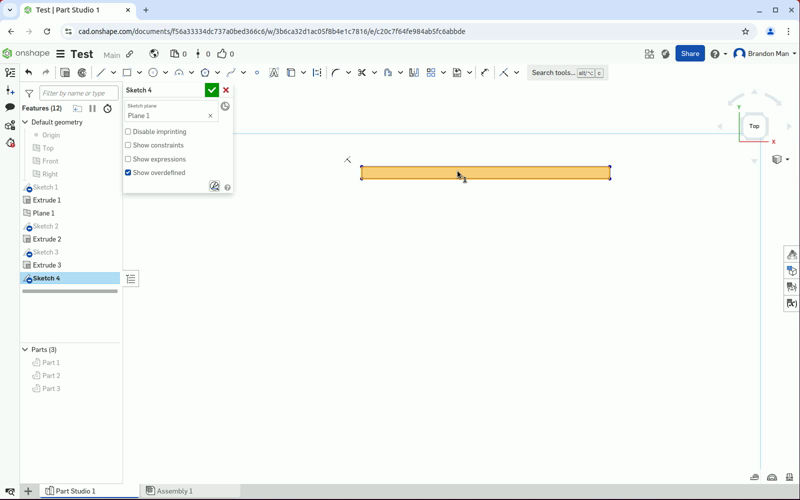
scroll(-6)
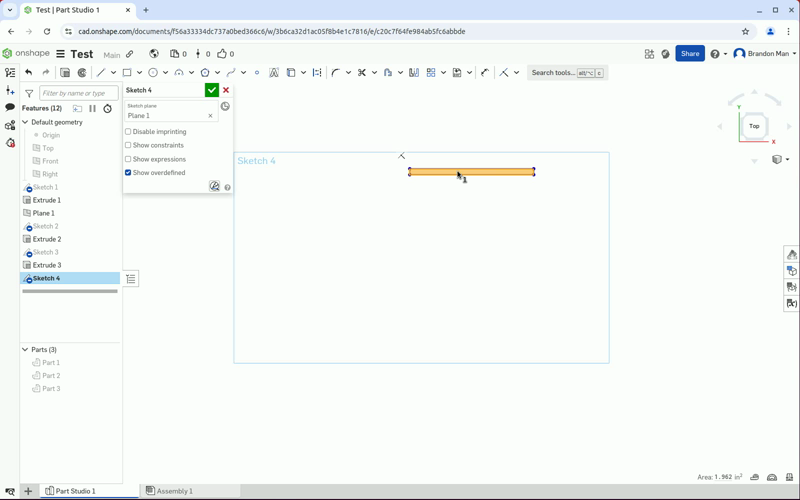
scroll(-6)
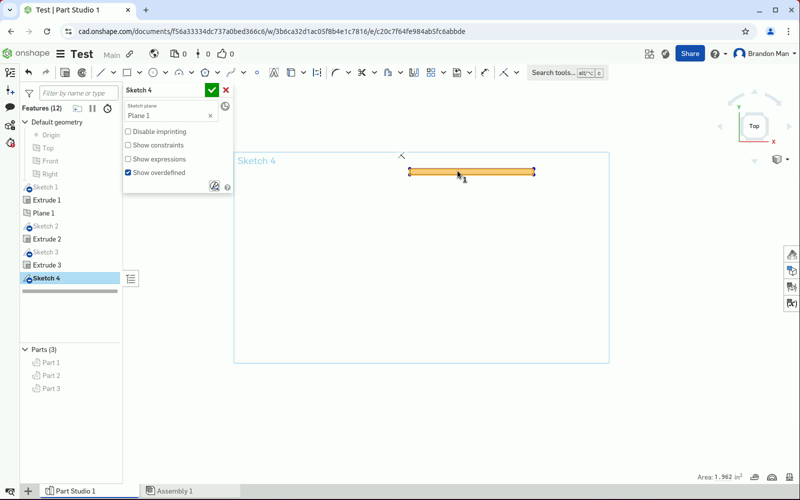
scroll(-6)
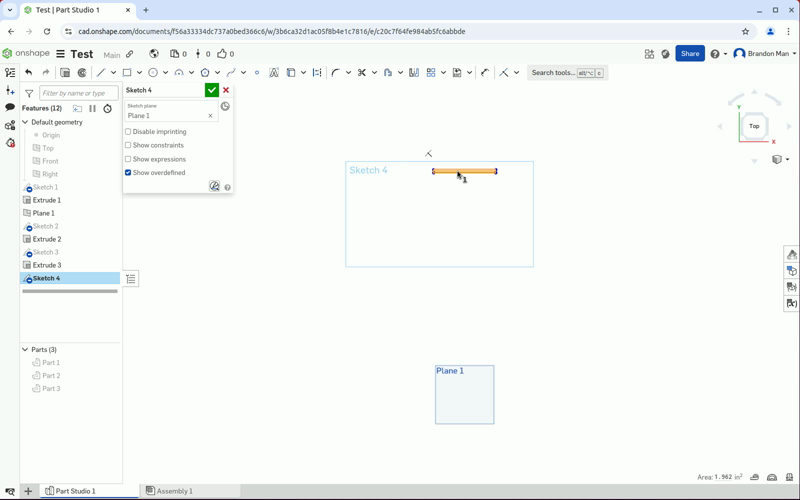
scroll(-6)
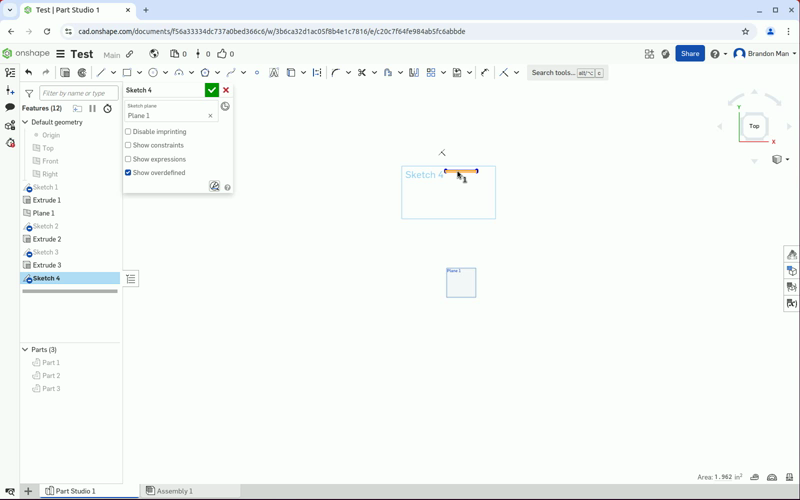
mouse_move(73, 352)
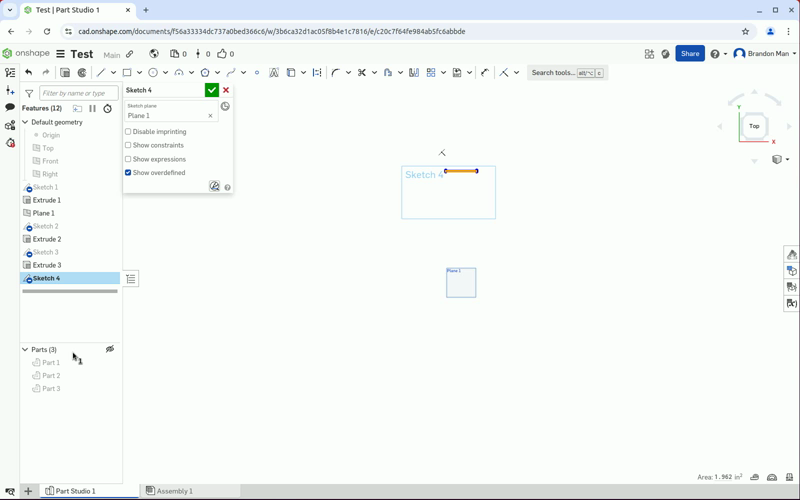
key(shift+y)
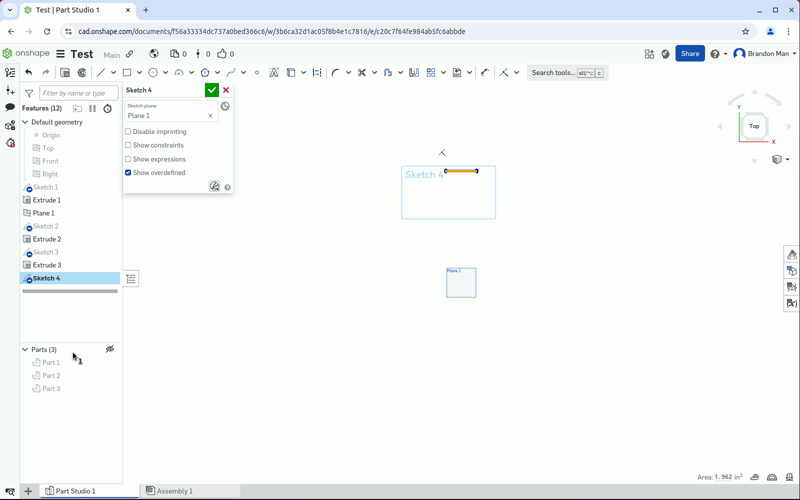
key(shift+e)
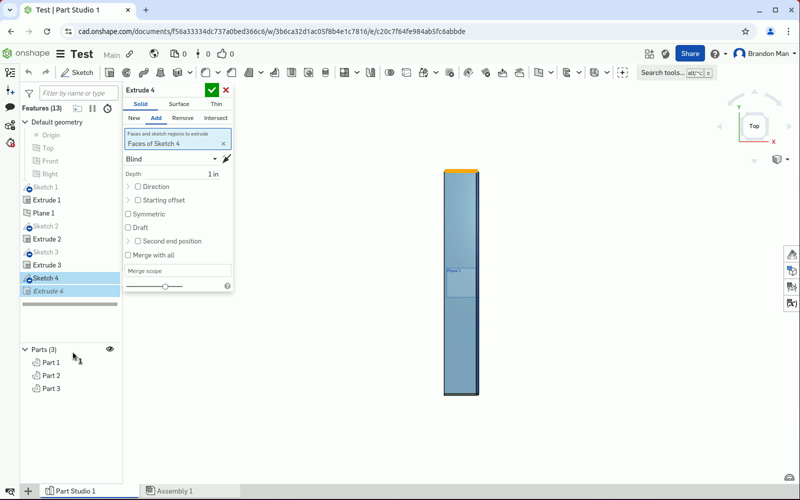
mouse_move(143, 106)
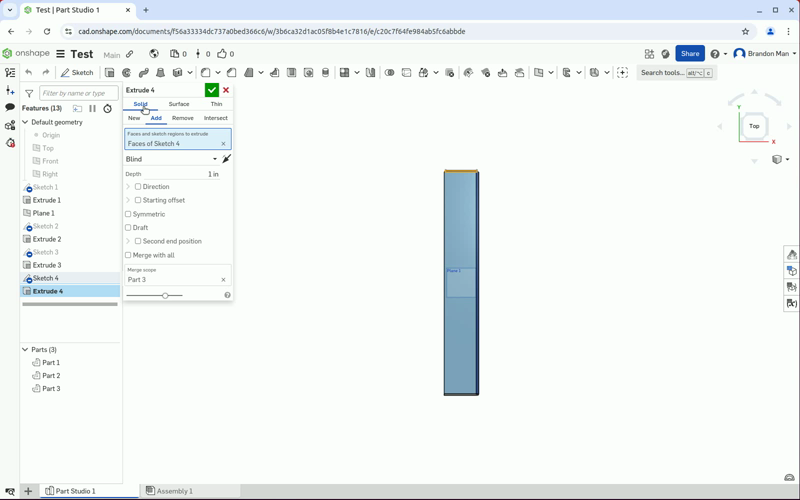
click(143, 106)
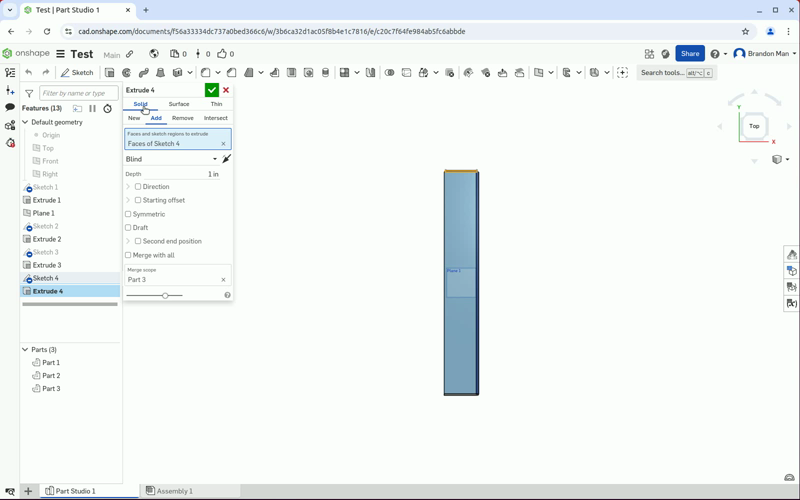
mouse_move(137, 120)
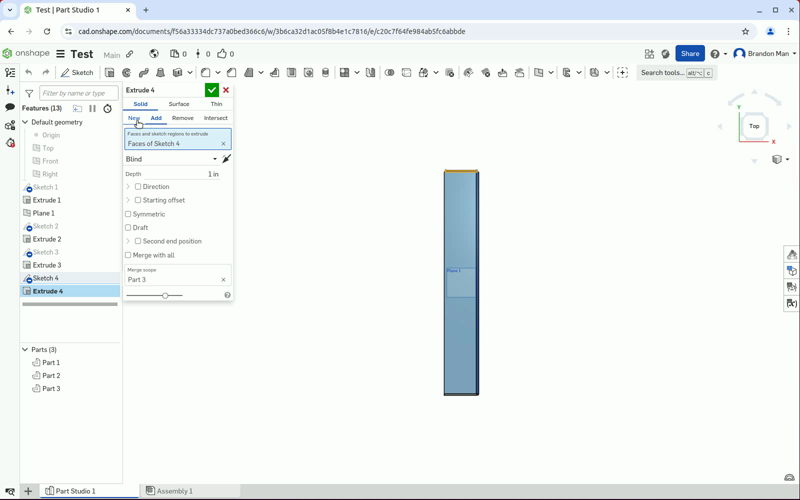
click(137, 120)
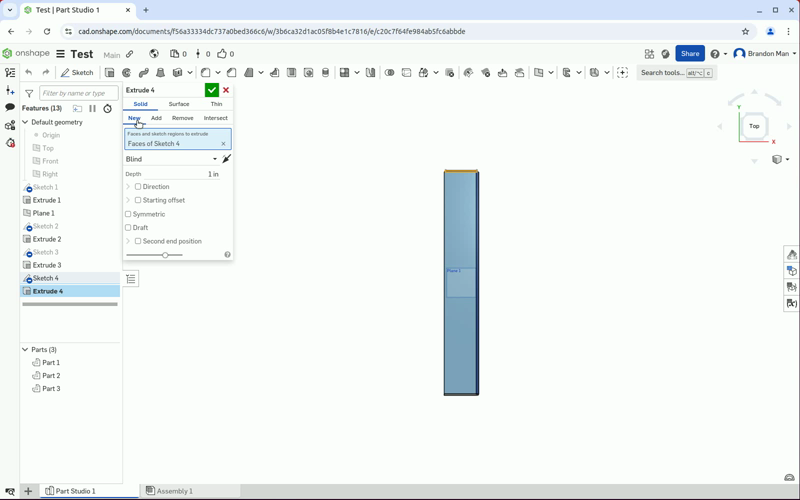
key(tab, 4)
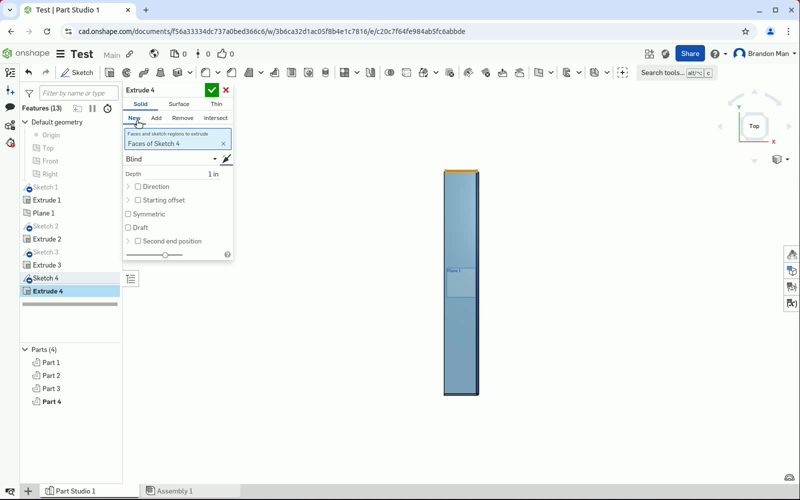
text(5.055)
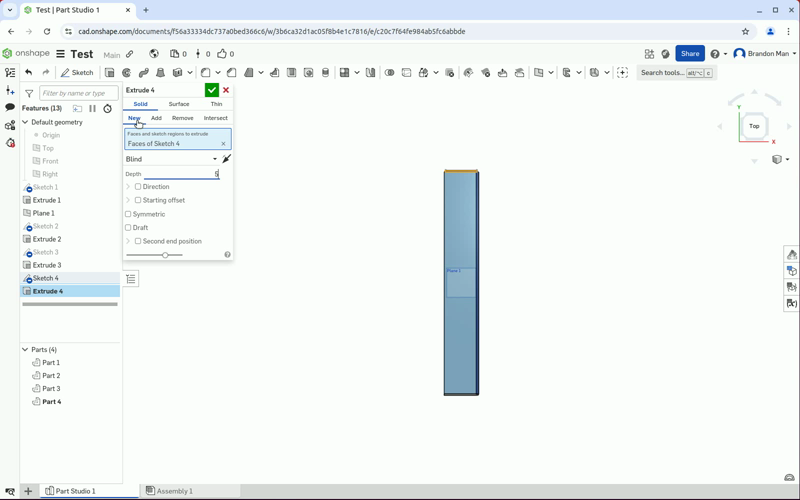
key(enter)
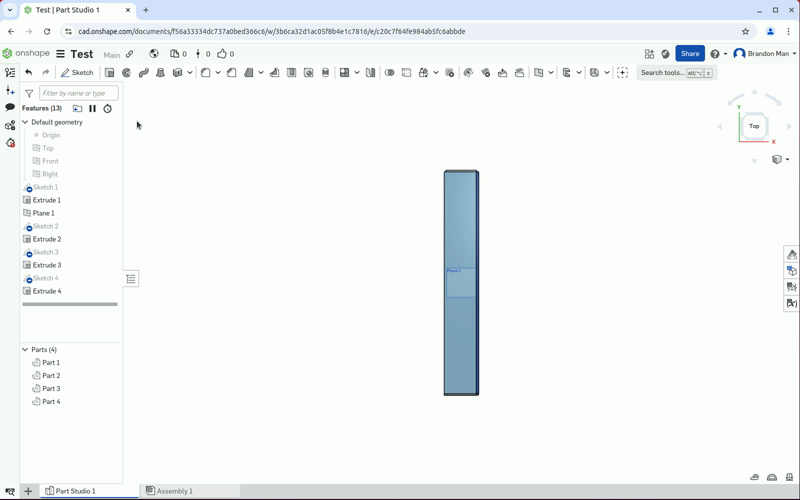
key(shift+h)
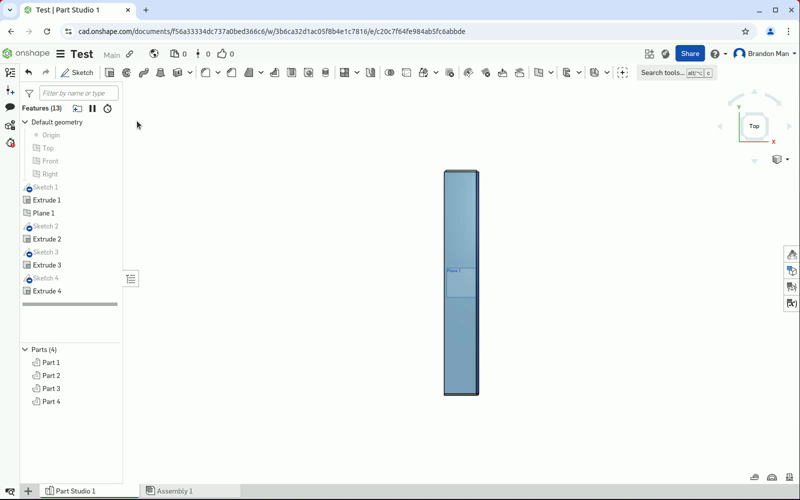
key(shift+h)
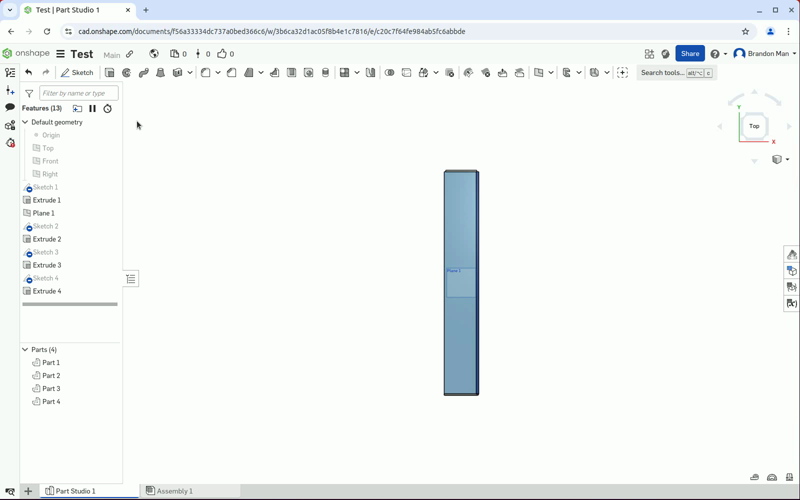
mouse_move(73, 189)
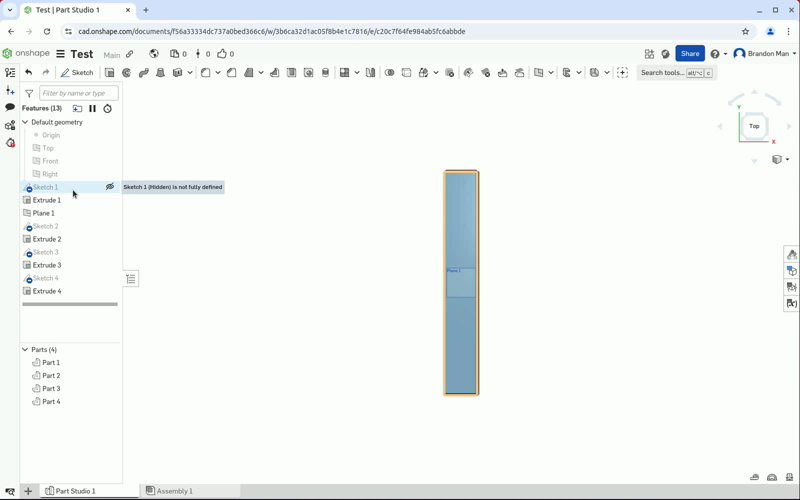
click(73, 189)
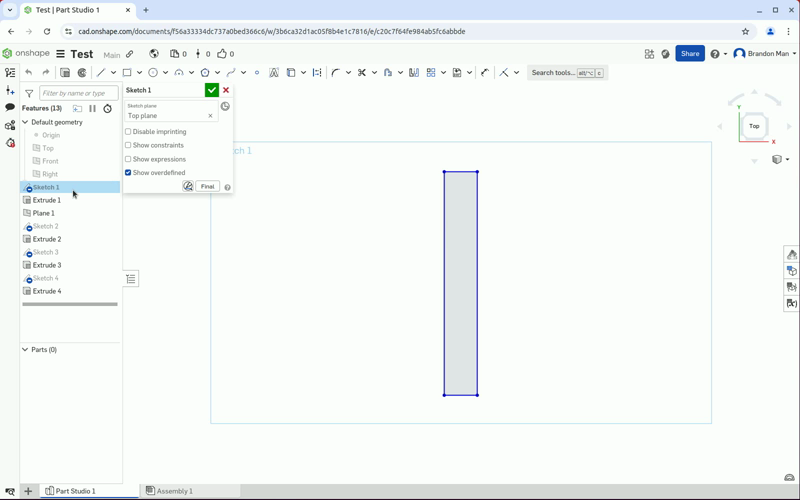
mouse_move(229, 92)
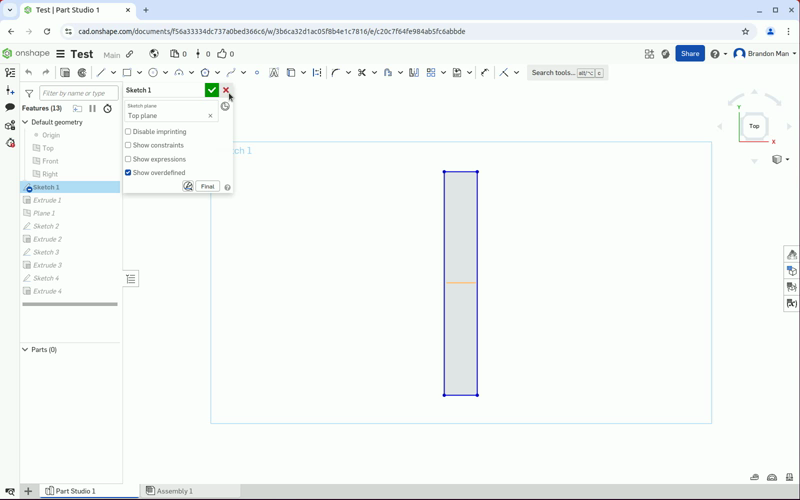
click(229, 92)
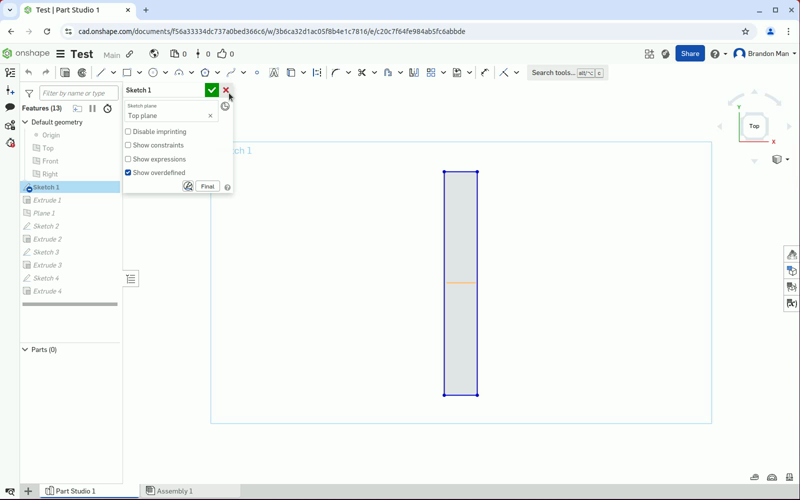
key(shift+s)
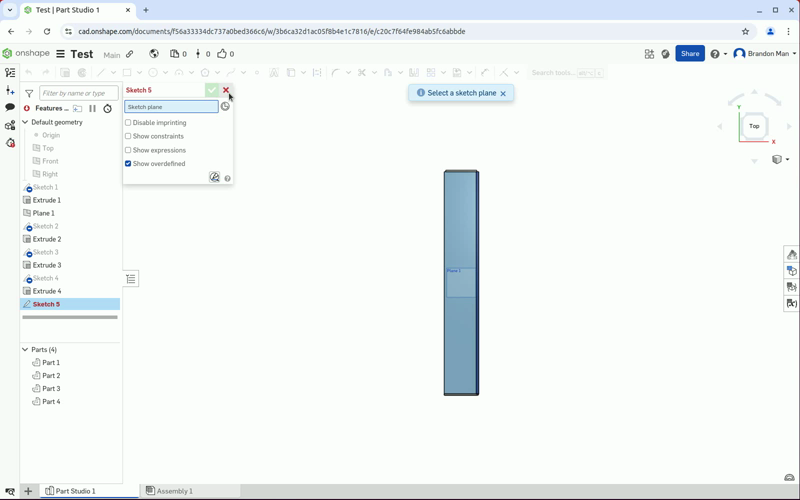
mouse_move(73, 215)
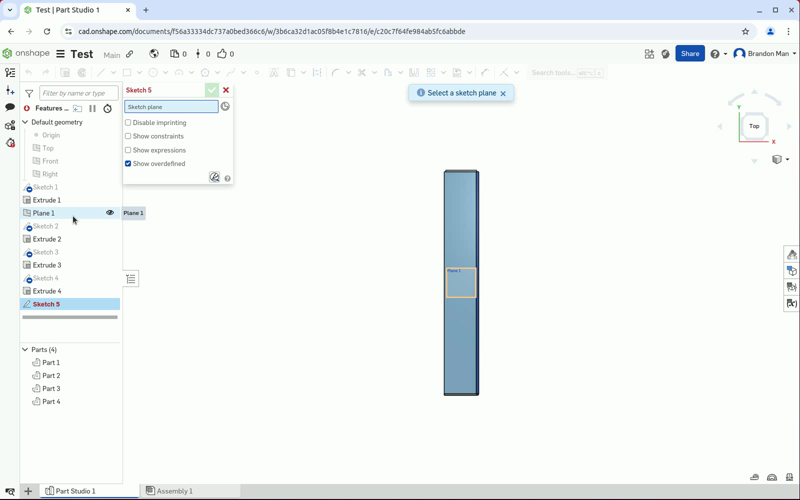
click(73, 215)
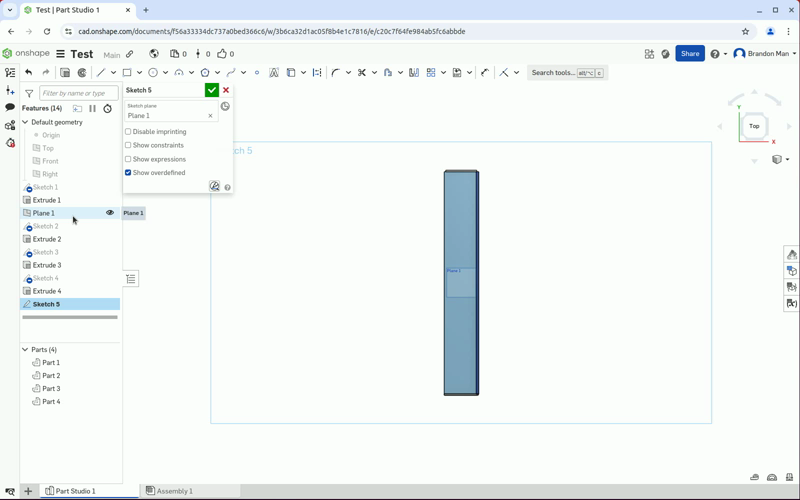
mouse_move(73, 352)
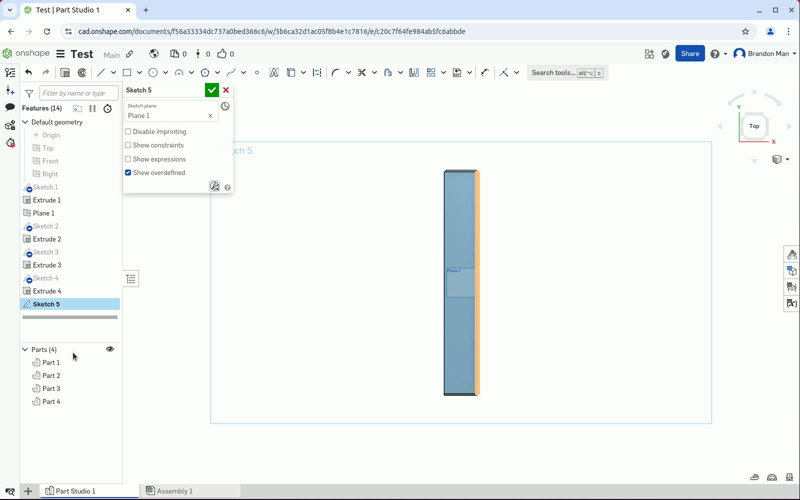
key(y)
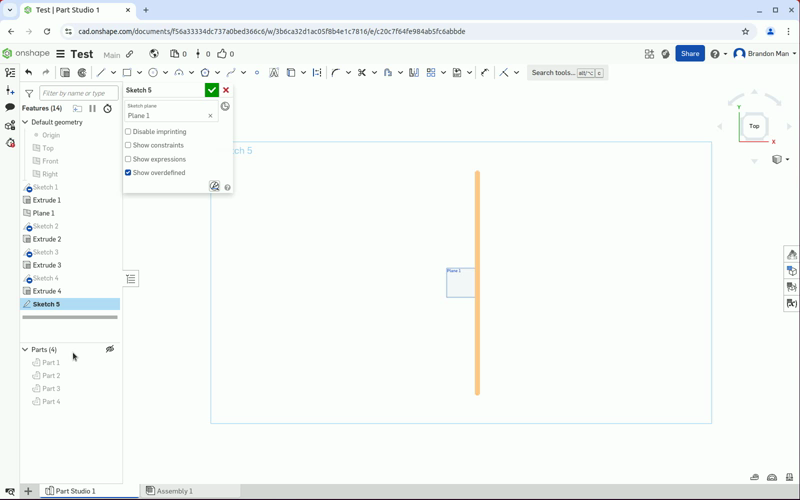
key(l)
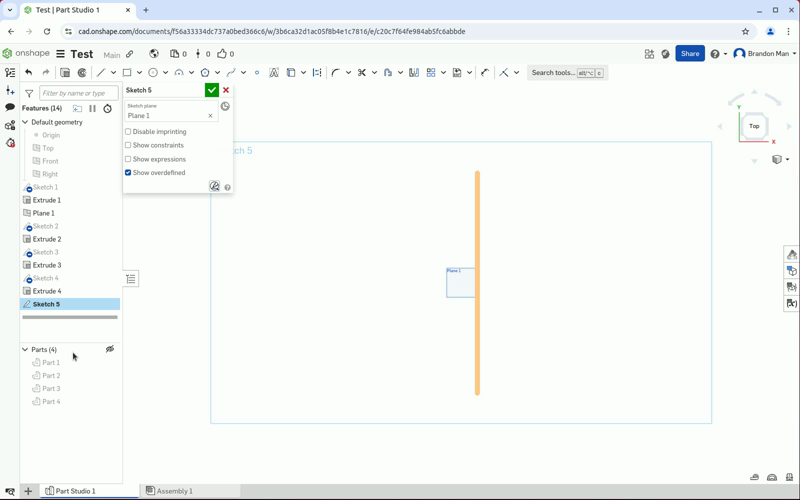
key_down(shift)
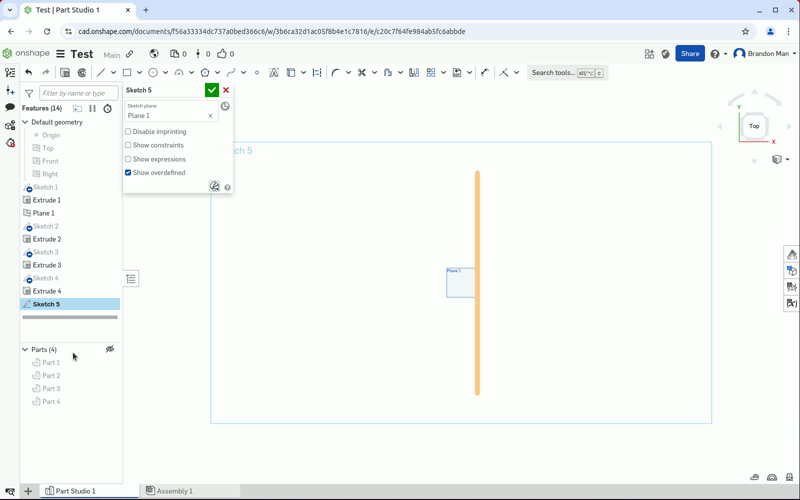
mouse_move(444, 394)
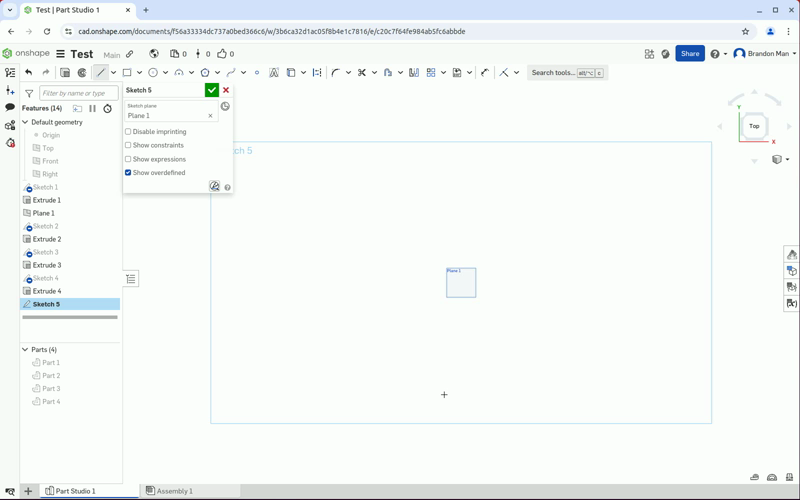
click(444, 394)
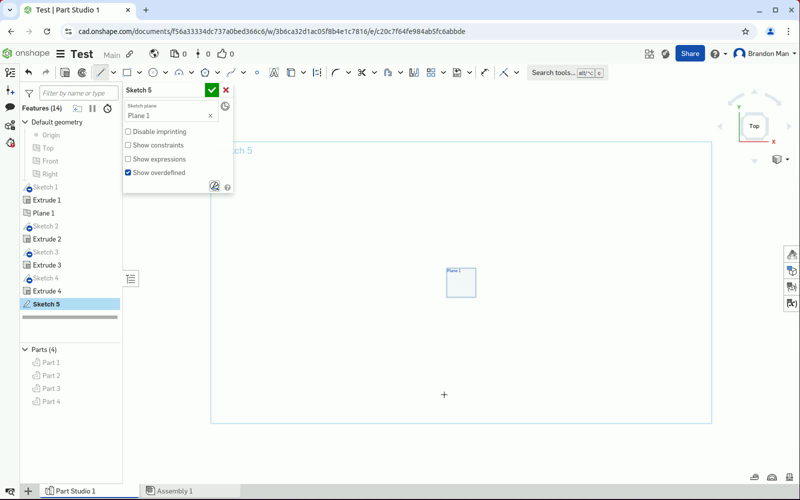
key_up(shift)
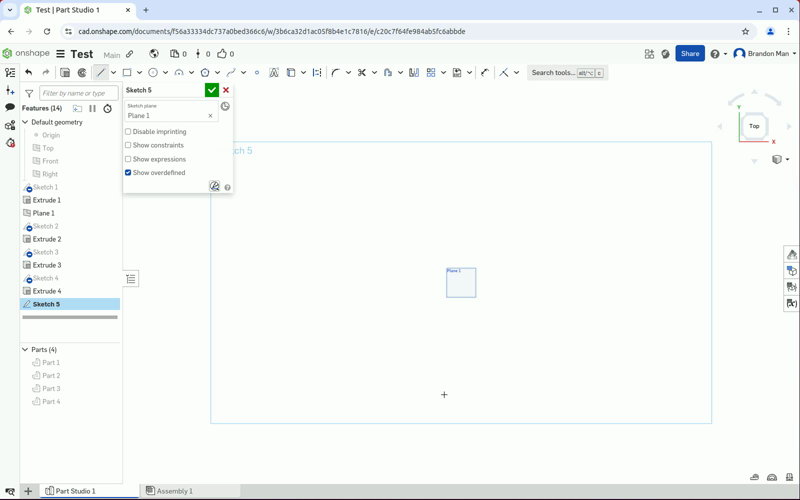
key_down(shift)
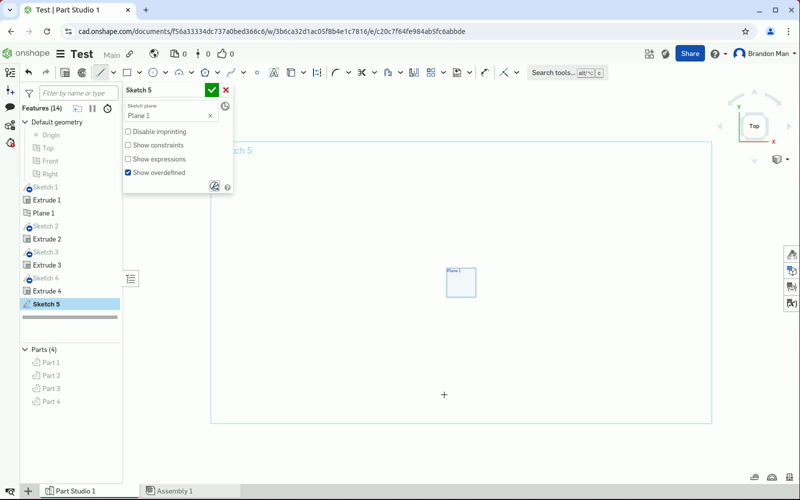
mouse_move(474, 394)
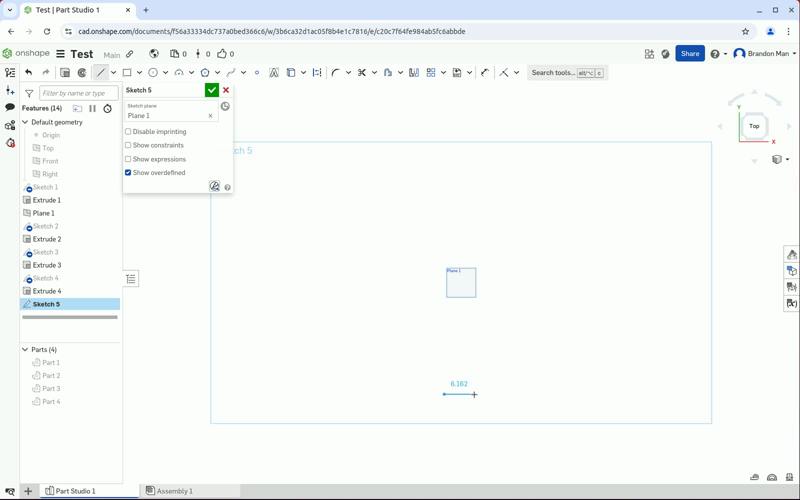
mouse_move(446, 394)
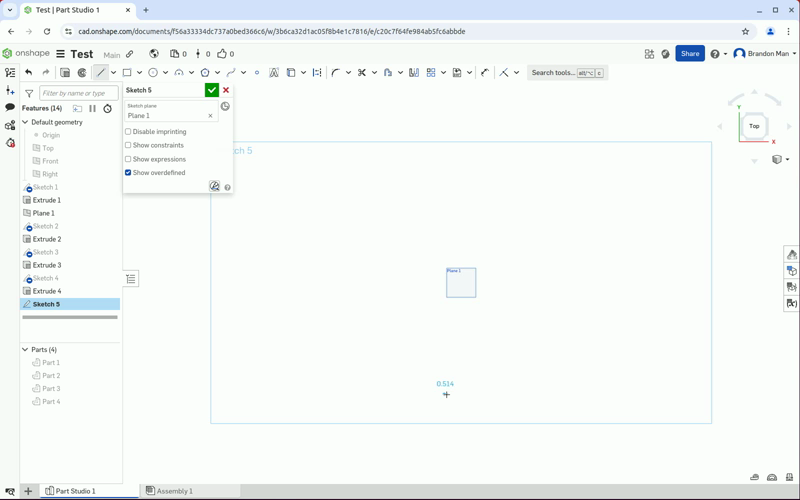
scroll(6)
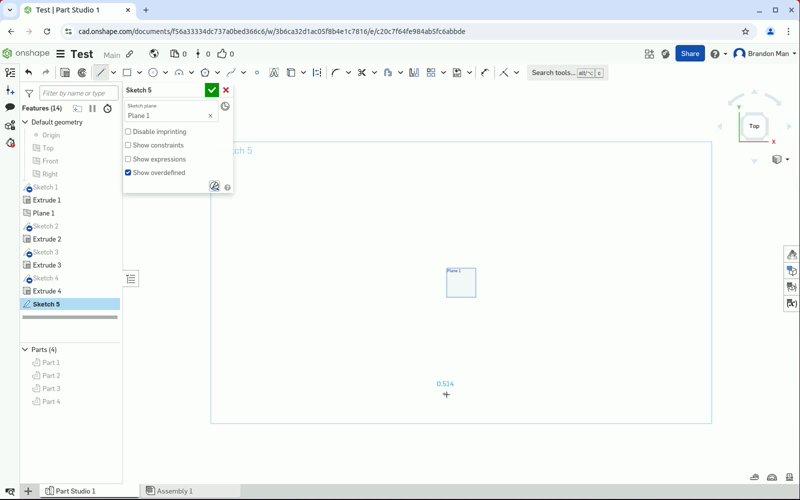
scroll(6)
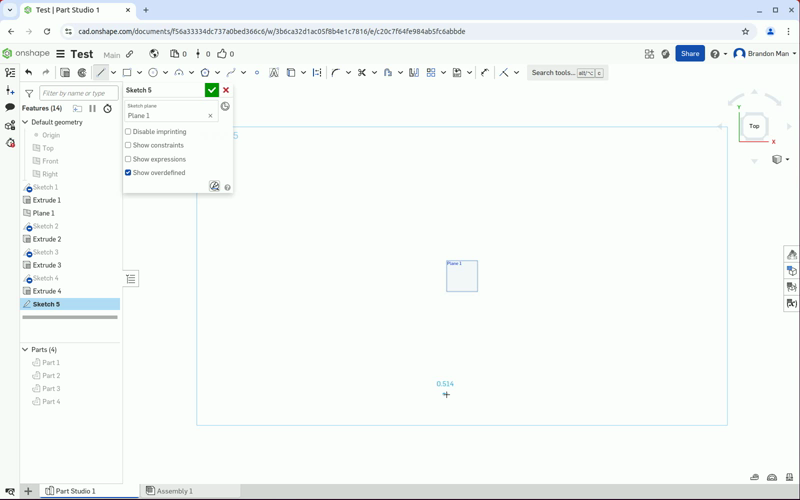
scroll(6)
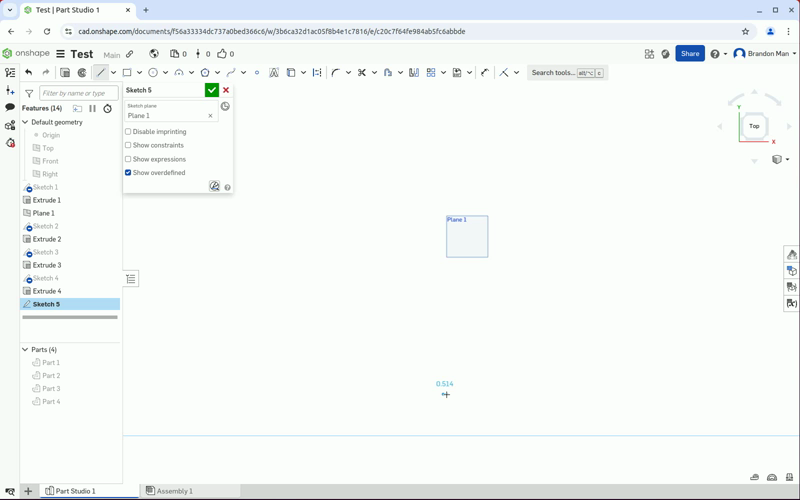
scroll(6)
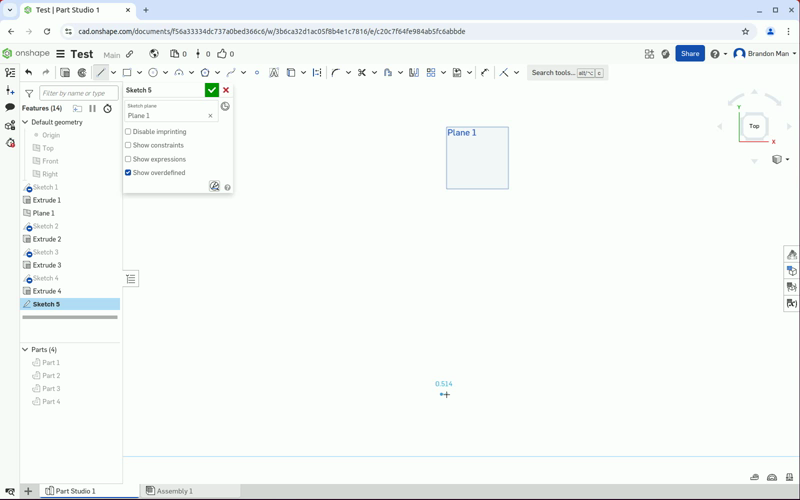
scroll(6)
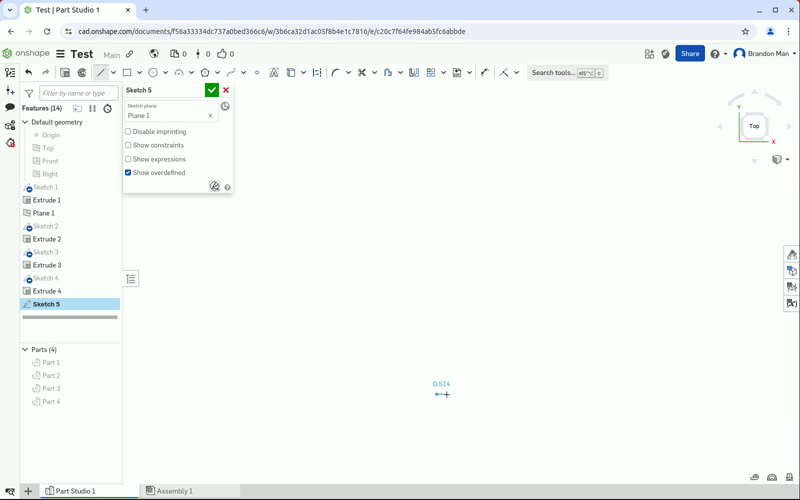
scroll(6)
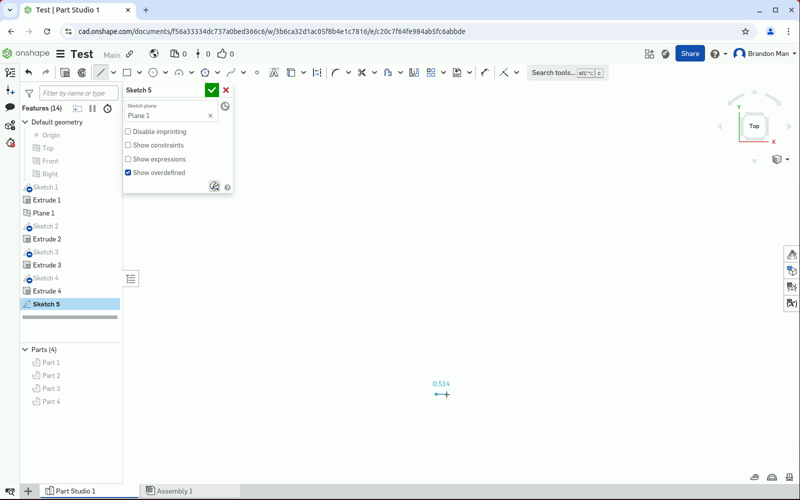
scroll(6)
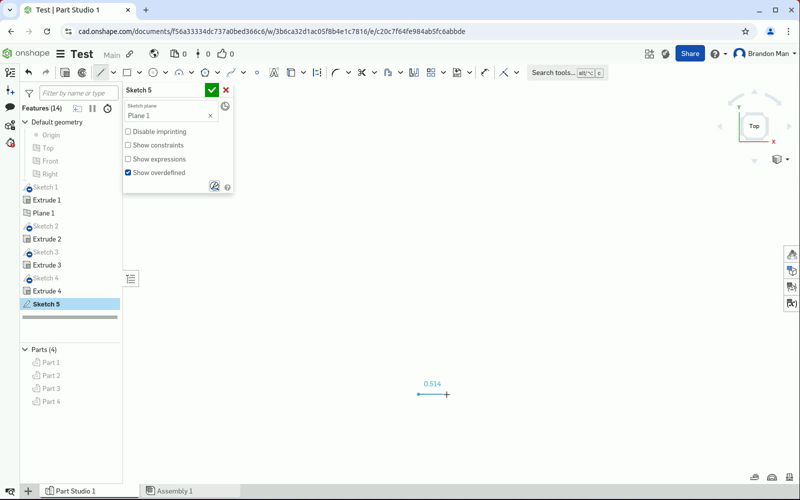
click(446, 394)
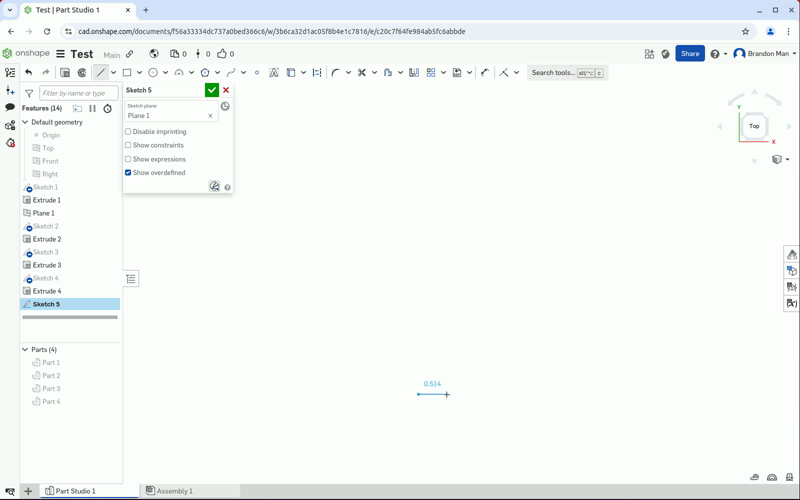
scroll(-6)
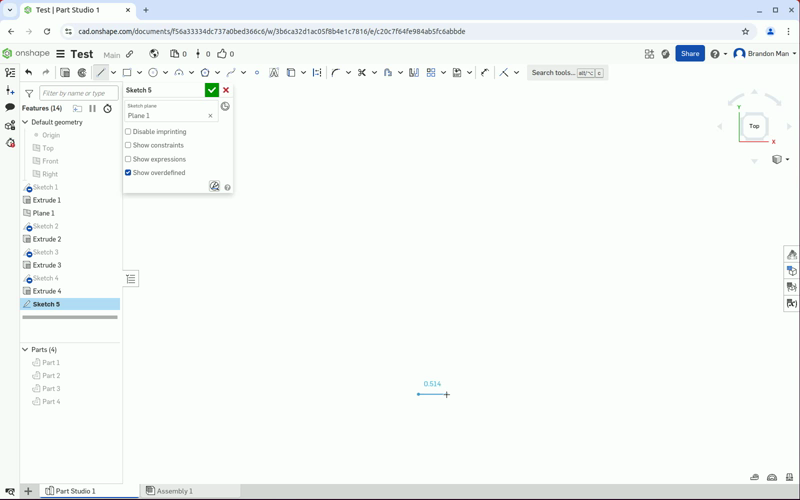
scroll(-6)
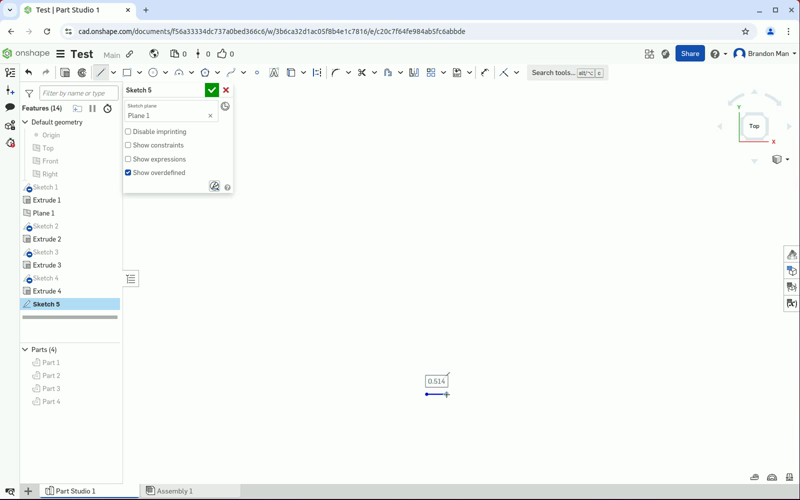
scroll(-6)
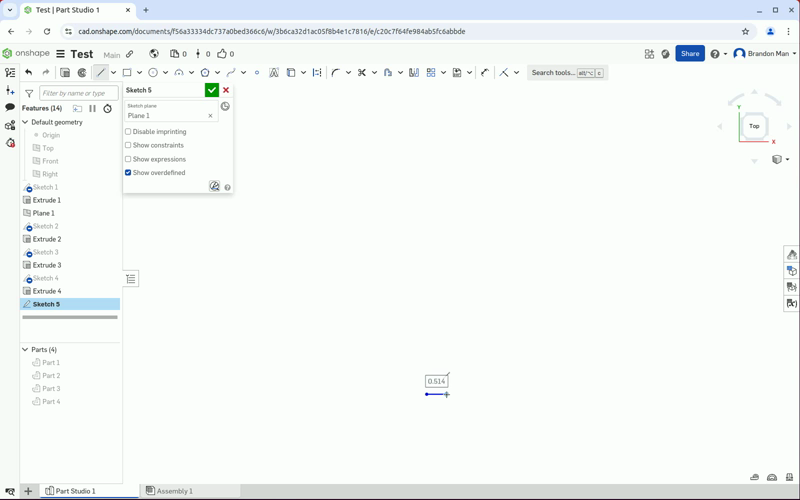
scroll(-6)
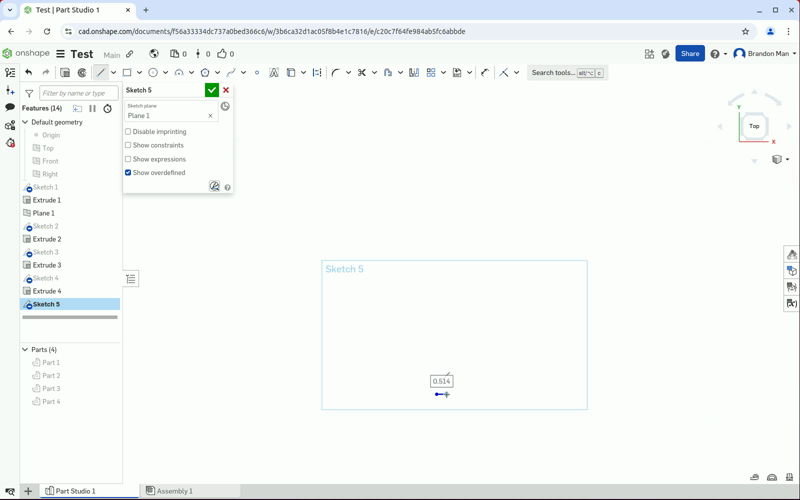
scroll(-6)
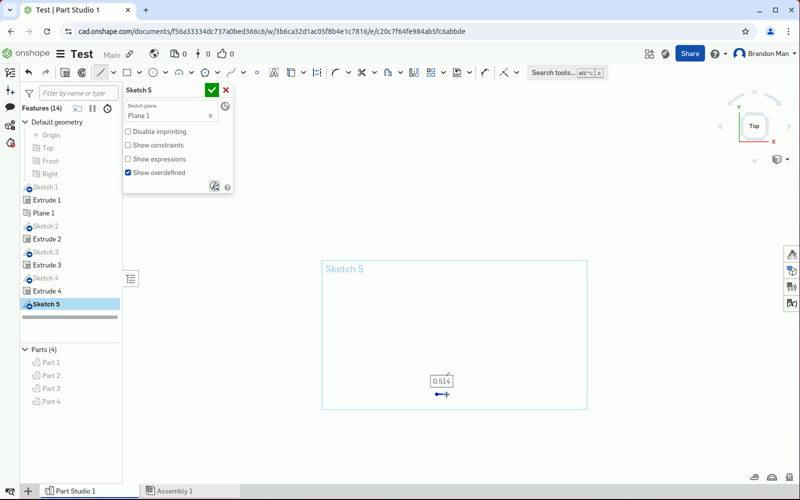
scroll(-6)
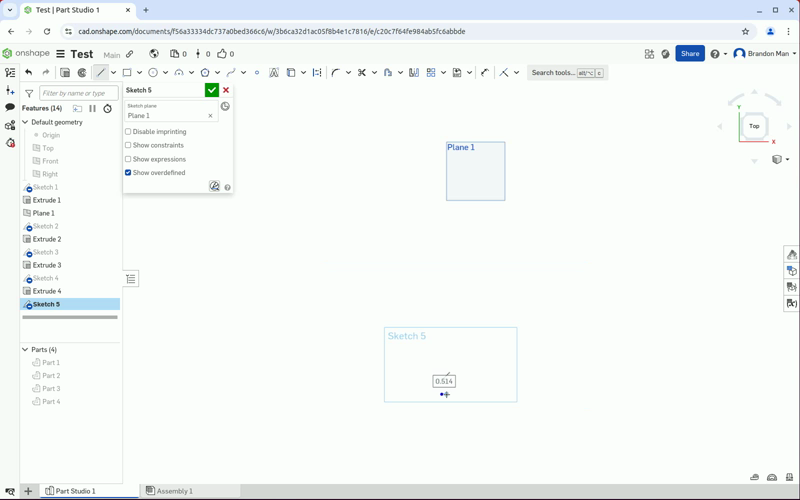
scroll(-6)
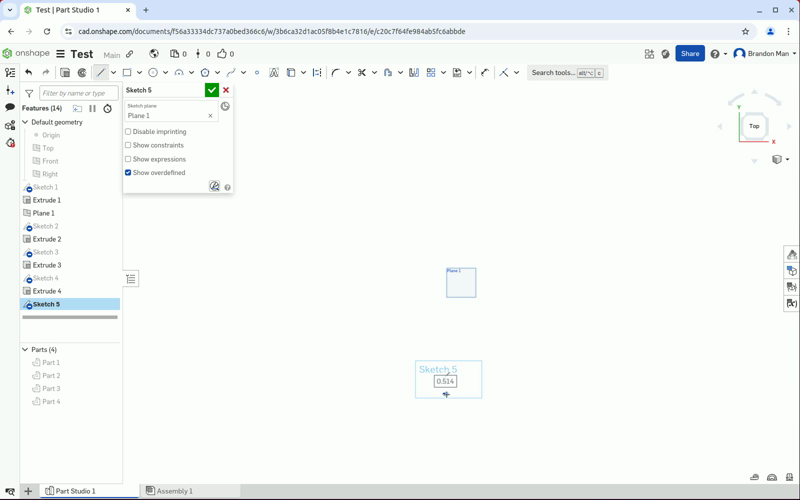
key_up(shift)
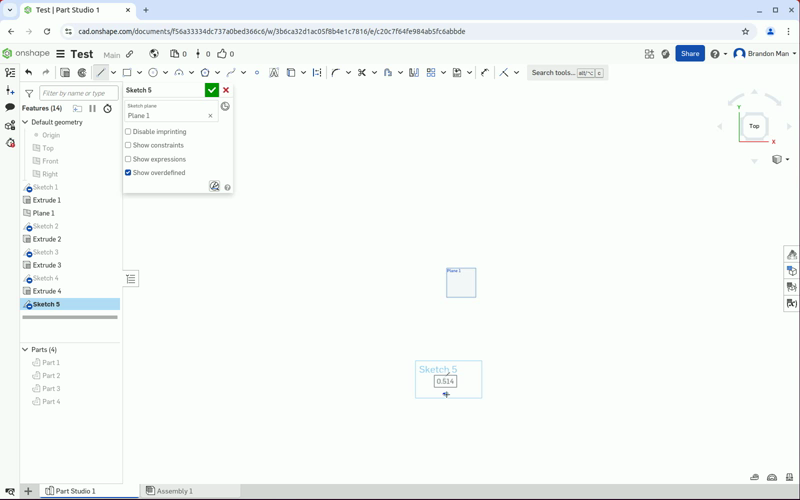
key_down(shift)
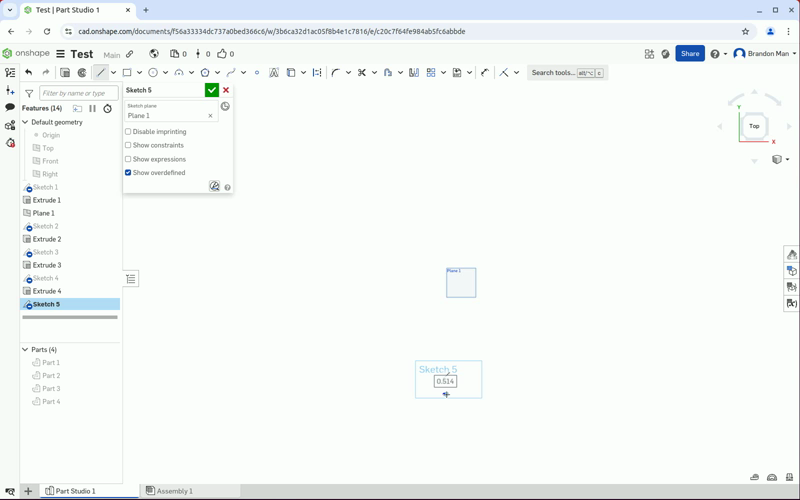
mouse_move(446, 220)
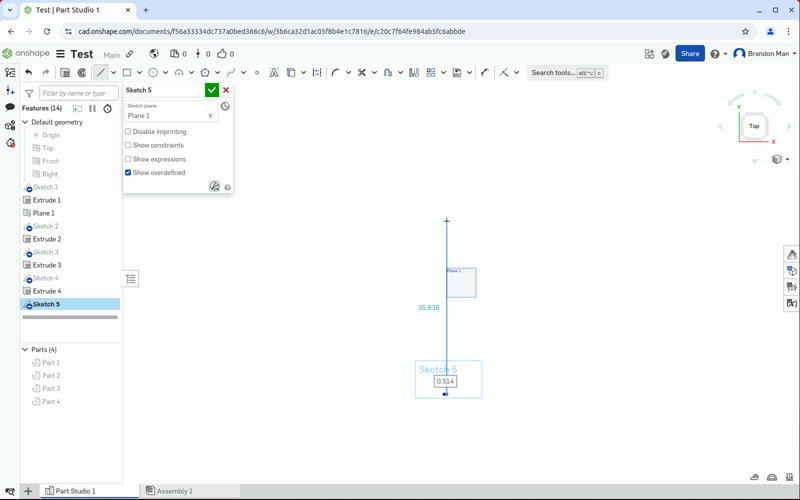
click(446, 220)
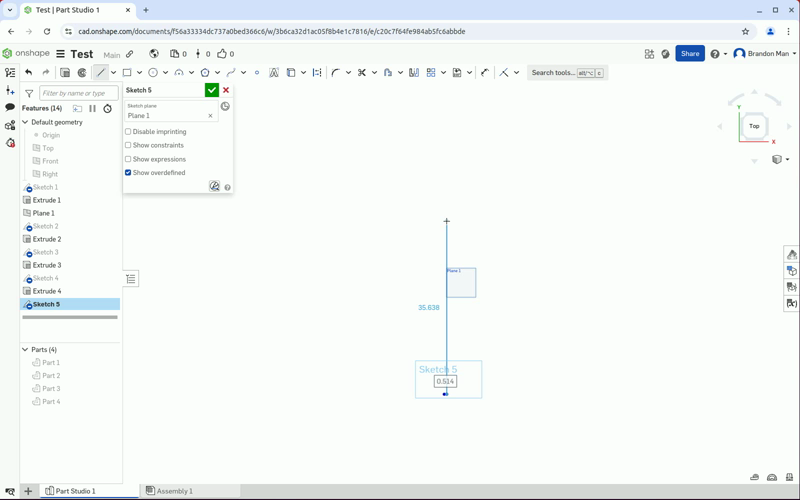
key_up(shift)
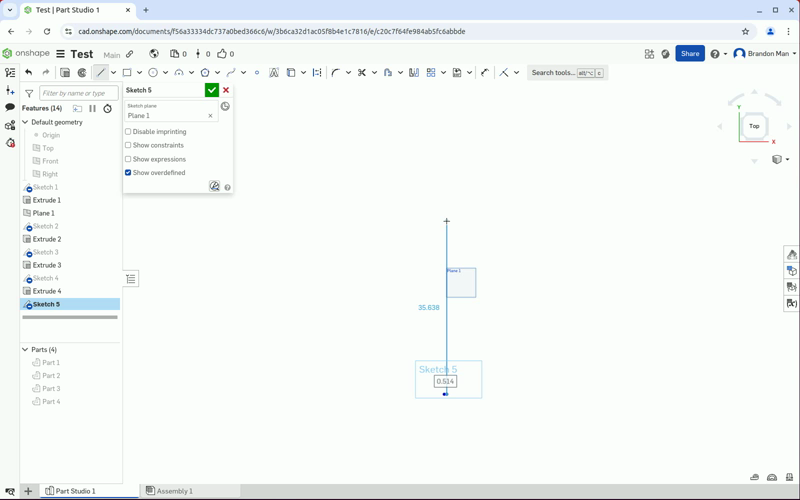
key_down(shift)
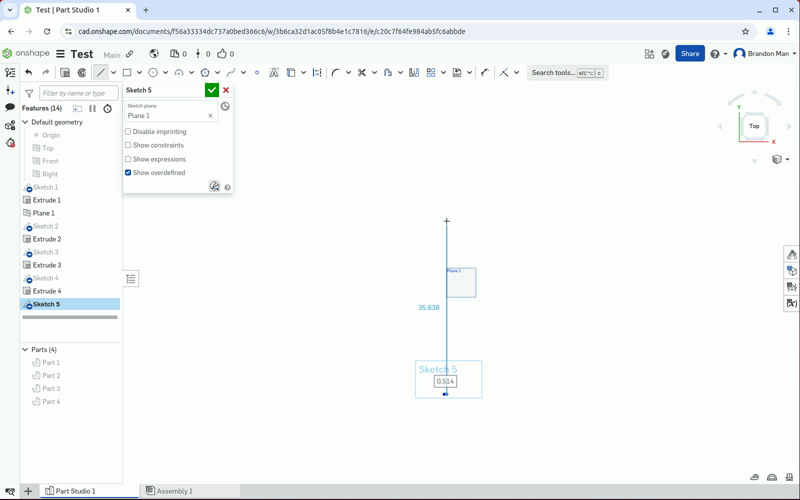
mouse_move(476, 220)
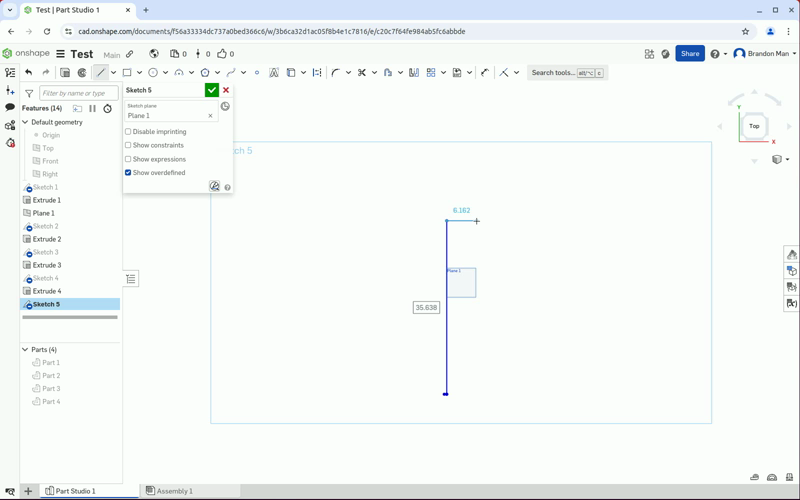
mouse_move(446, 174)
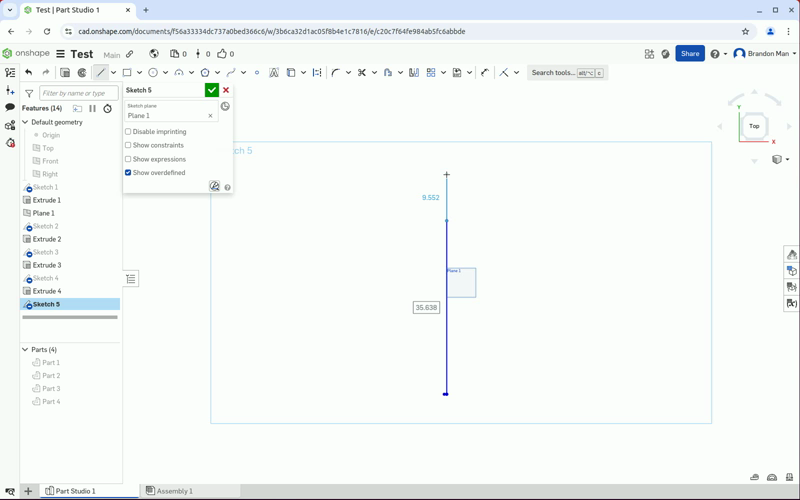
click(446, 174)
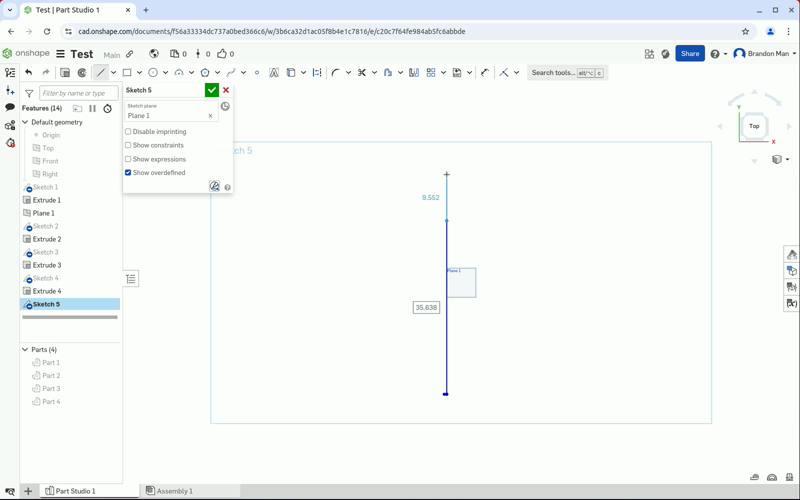
key_up(shift)
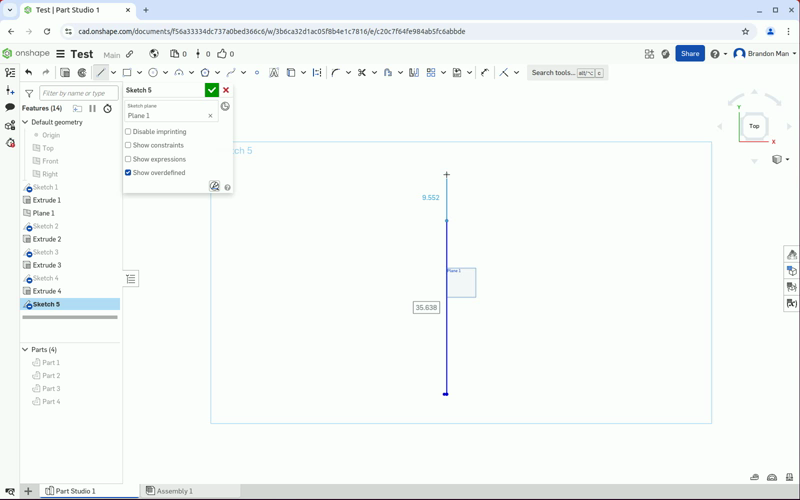
key_down(shift)
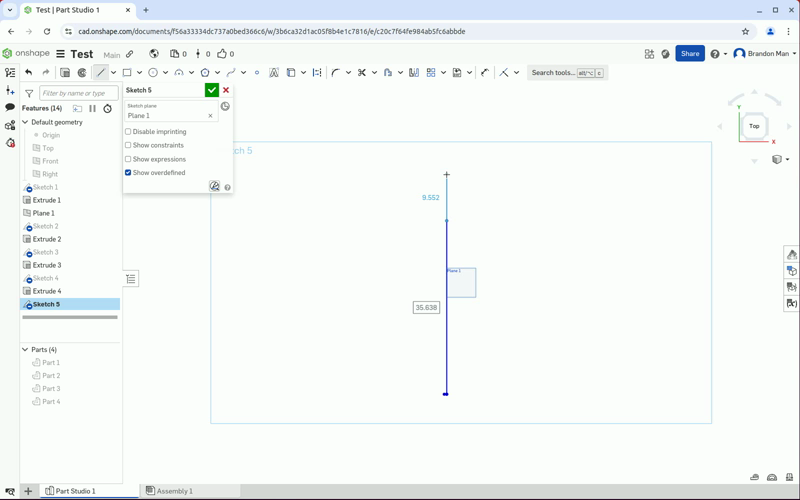
mouse_move(476, 174)
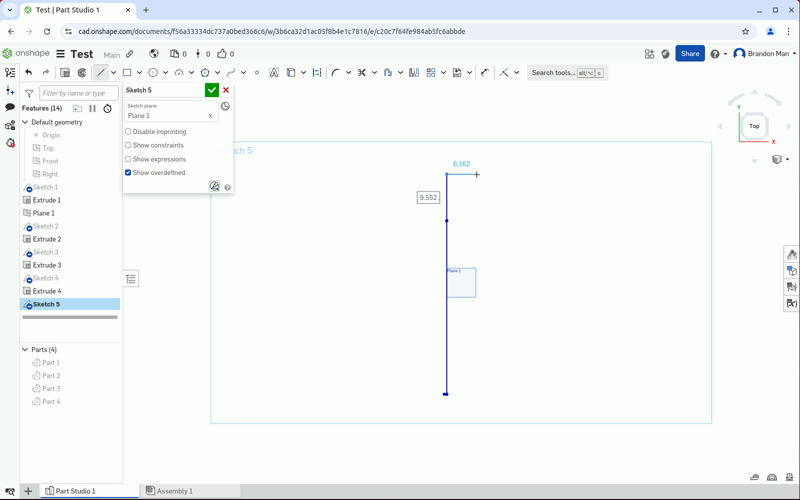
mouse_move(446, 171)
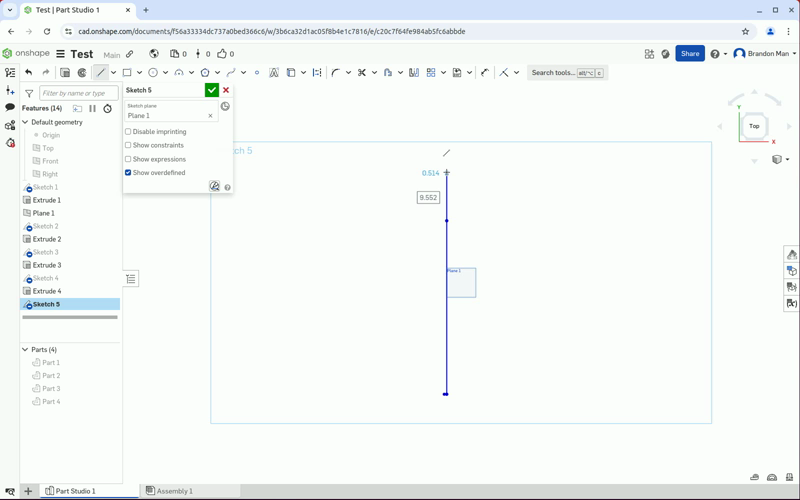
scroll(6)
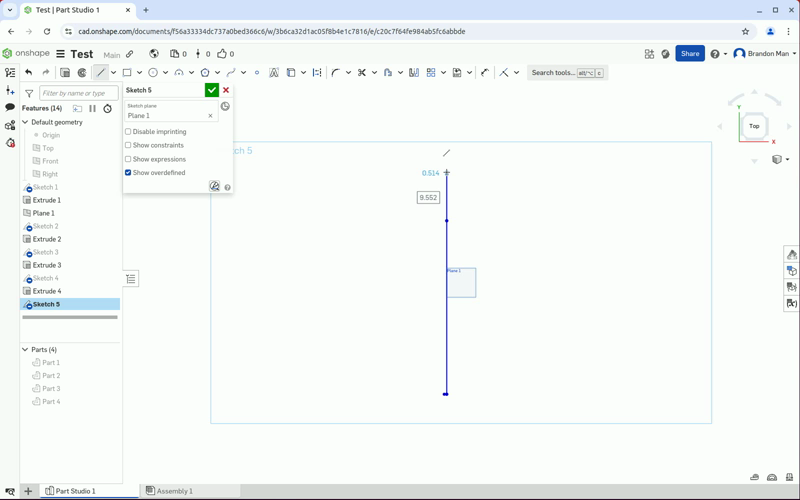
scroll(6)
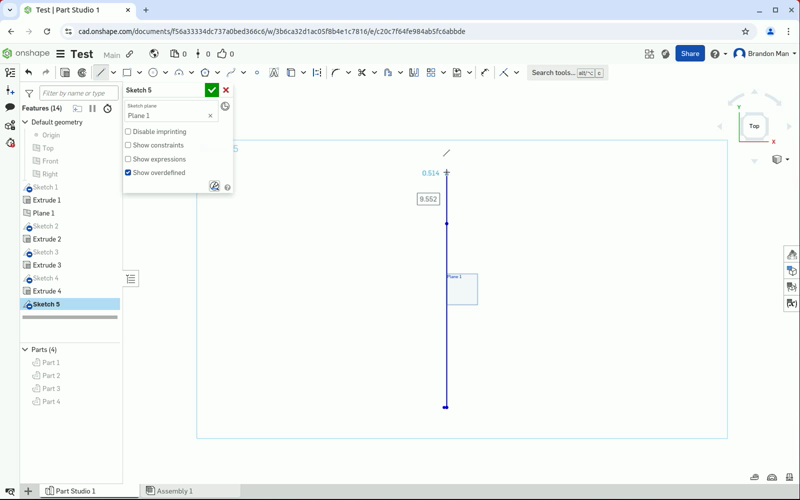
scroll(6)
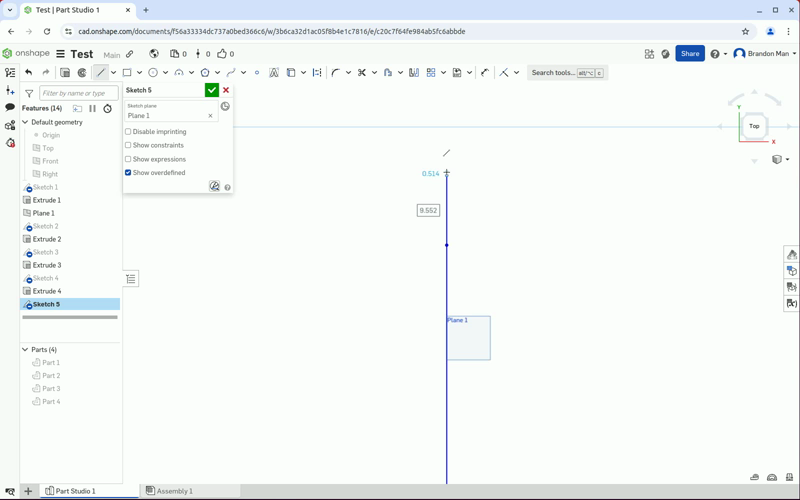
scroll(6)
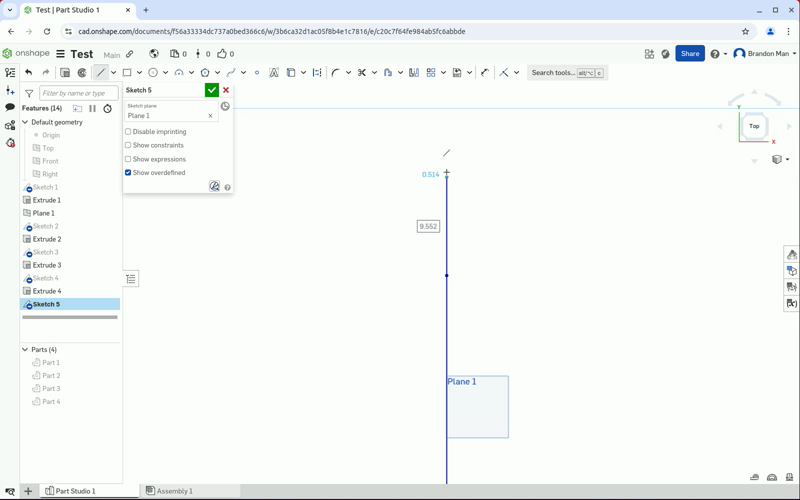
scroll(6)
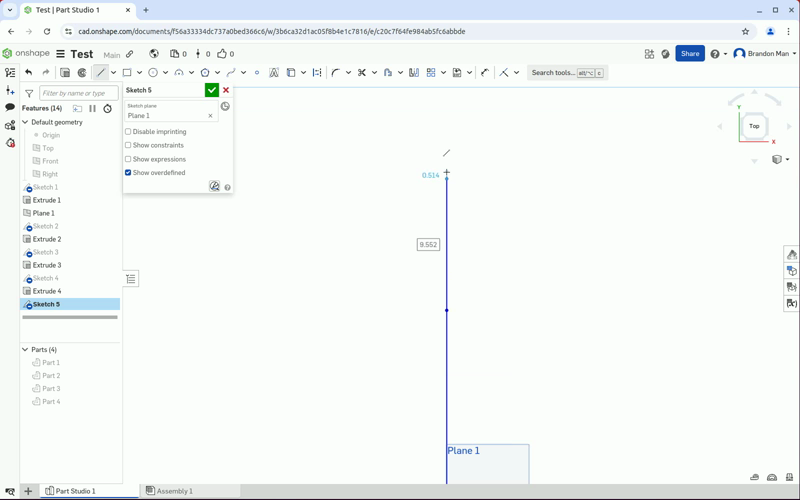
scroll(6)
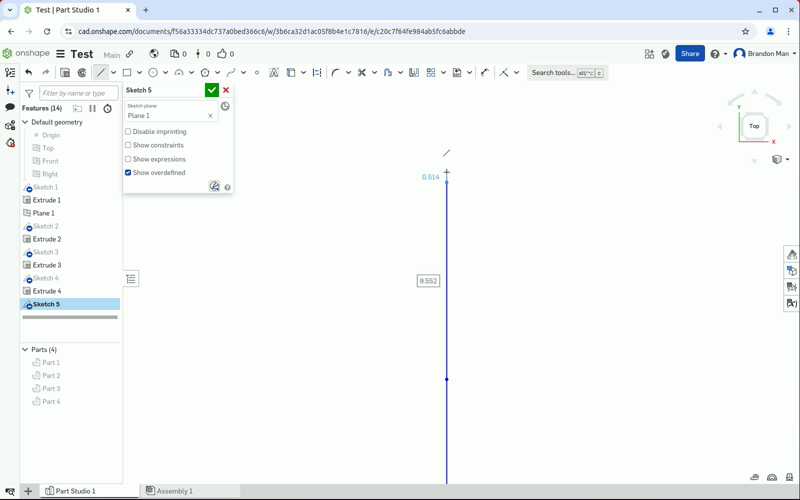
scroll(6)
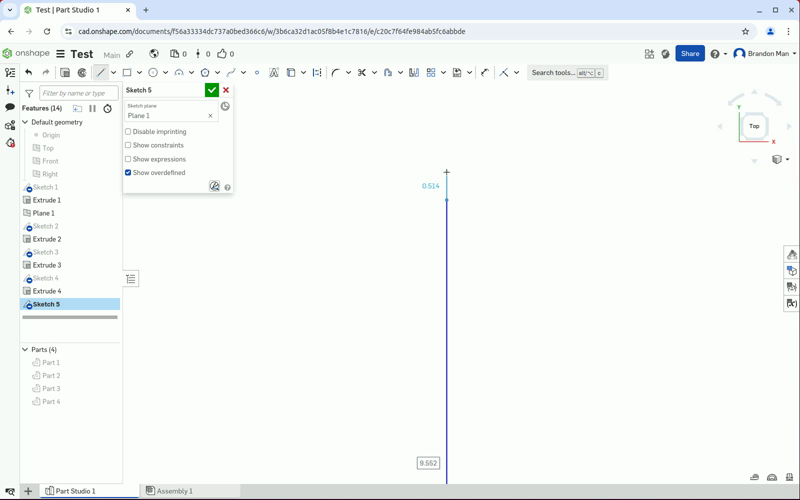
click(446, 171)
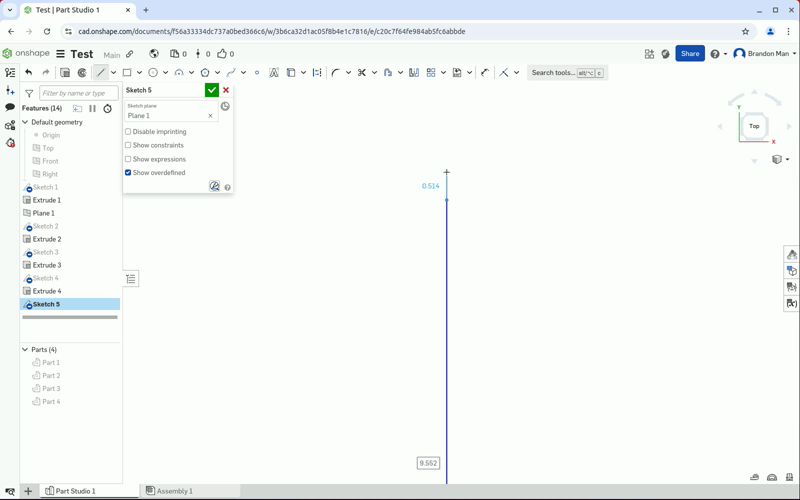
scroll(-6)
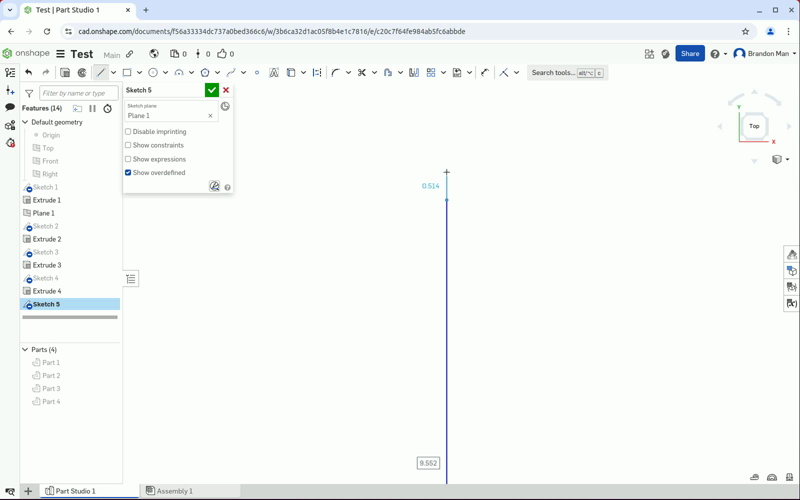
scroll(-6)
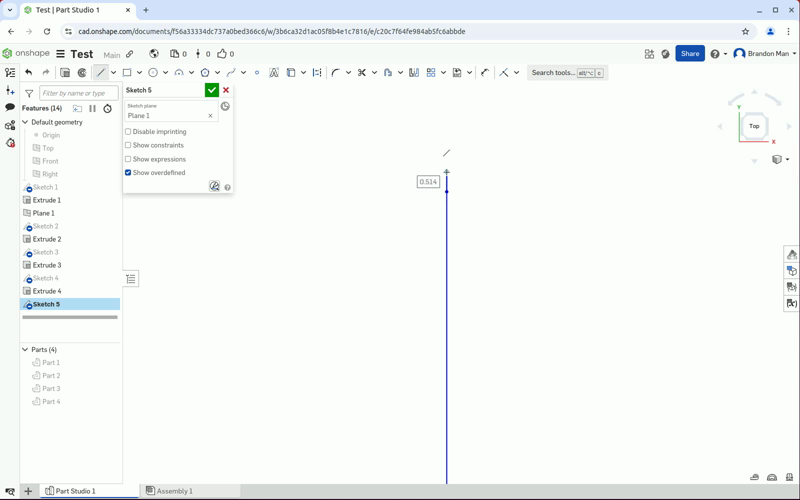
scroll(-6)
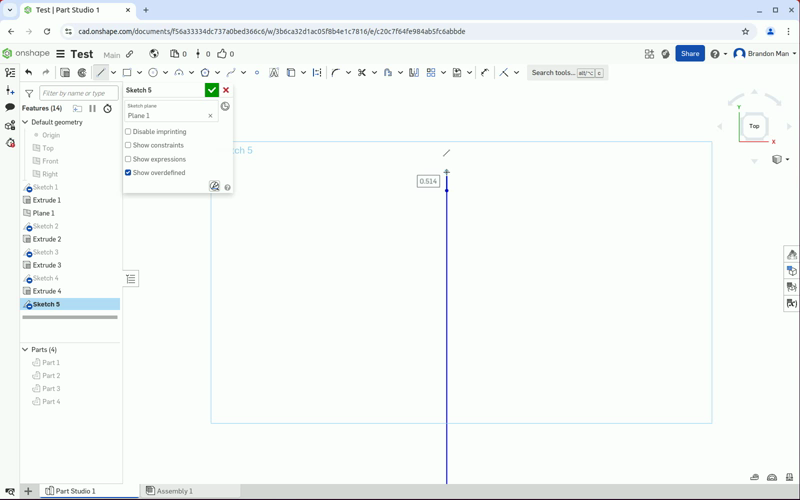
scroll(-6)
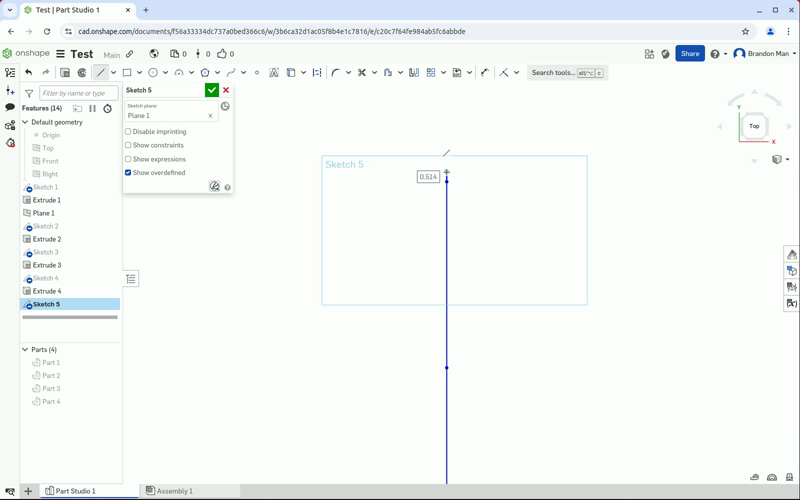
scroll(-6)
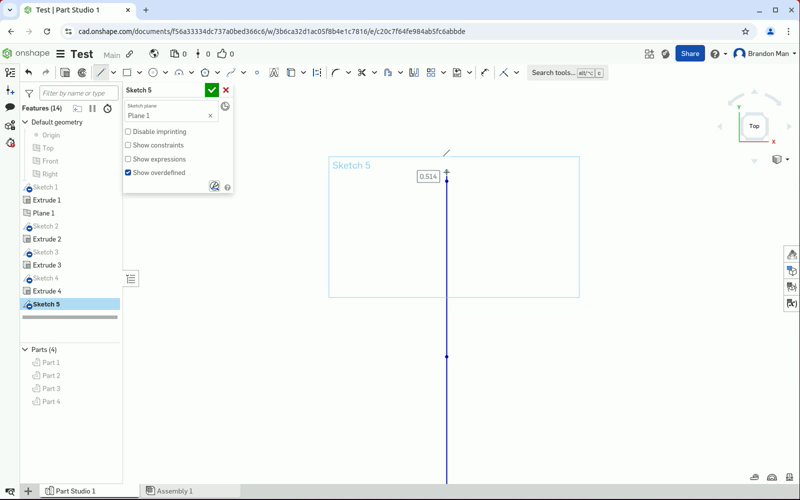
scroll(-6)
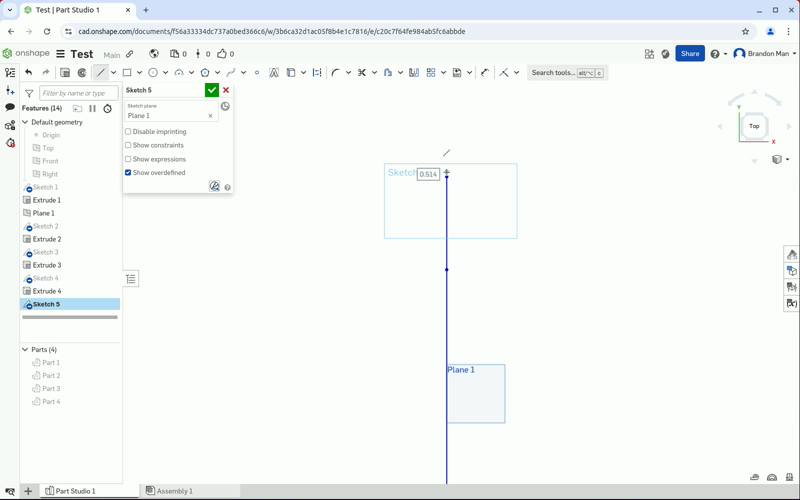
scroll(-6)
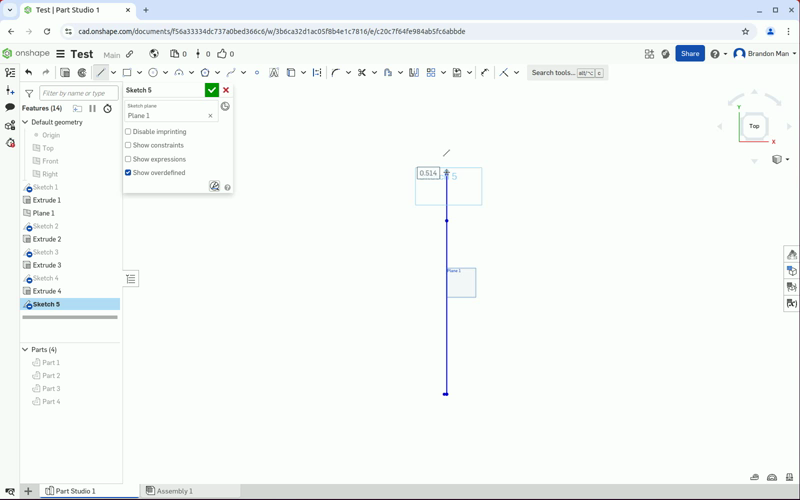
key_up(shift)
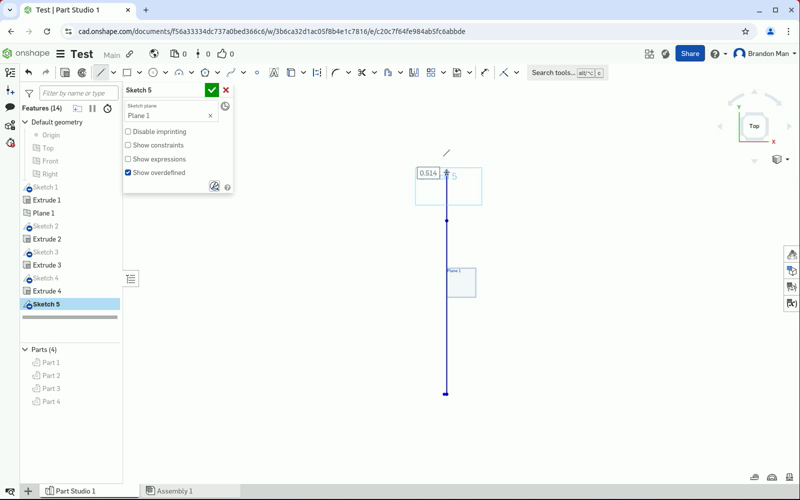
key_down(shift)
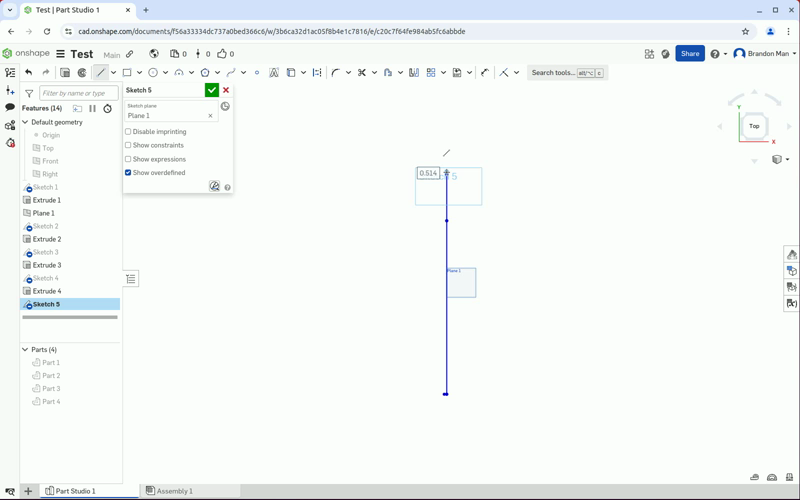
mouse_move(476, 171)
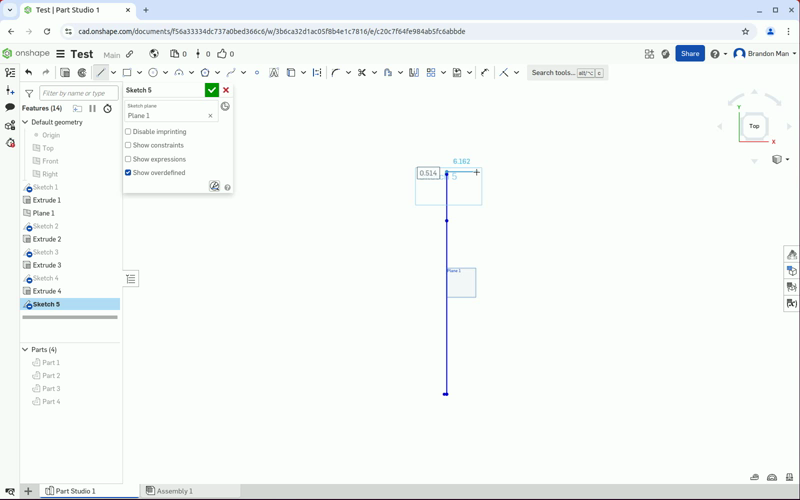
mouse_move(444, 171)
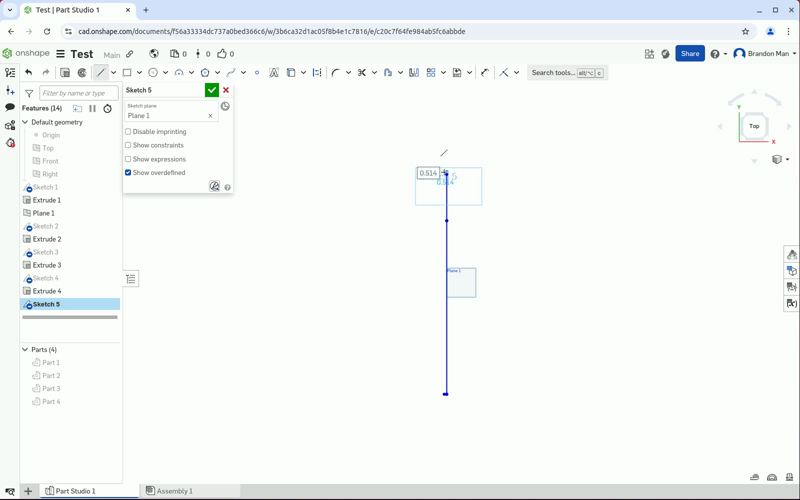
scroll(6)
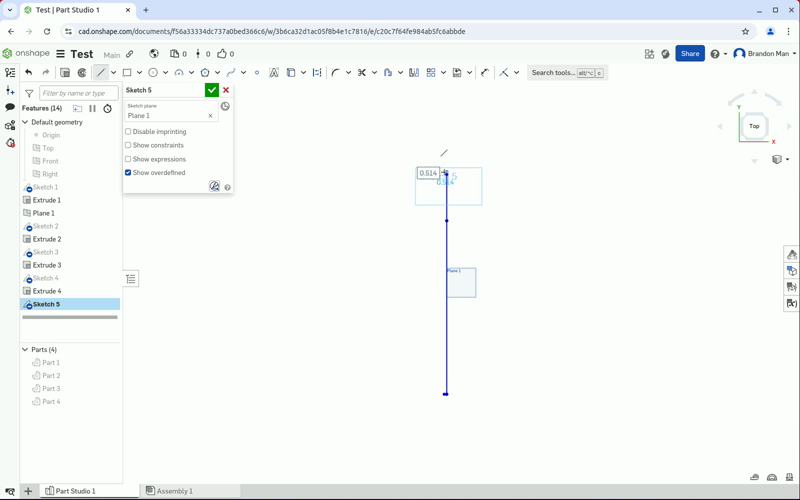
scroll(6)
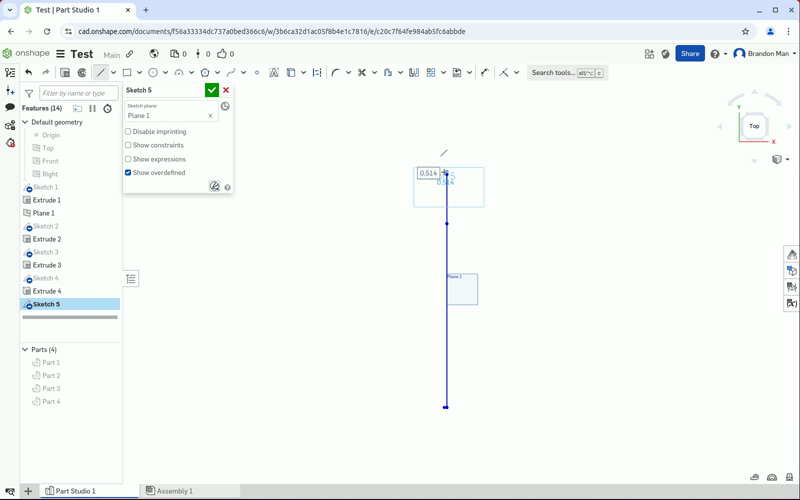
scroll(6)
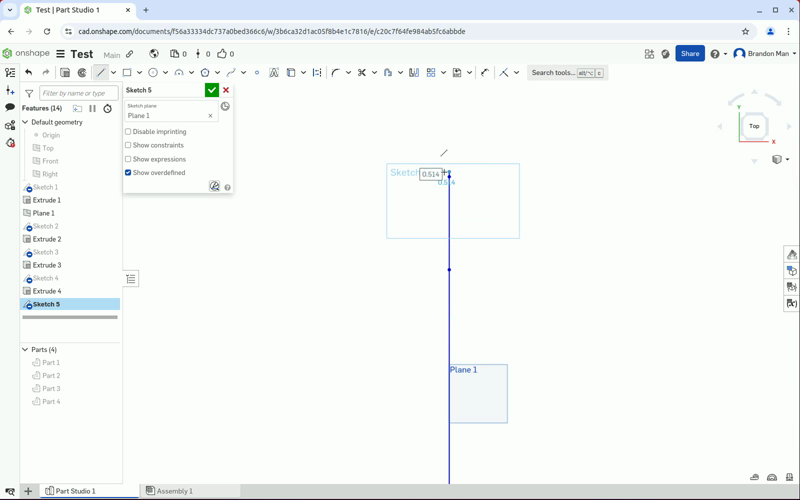
scroll(6)
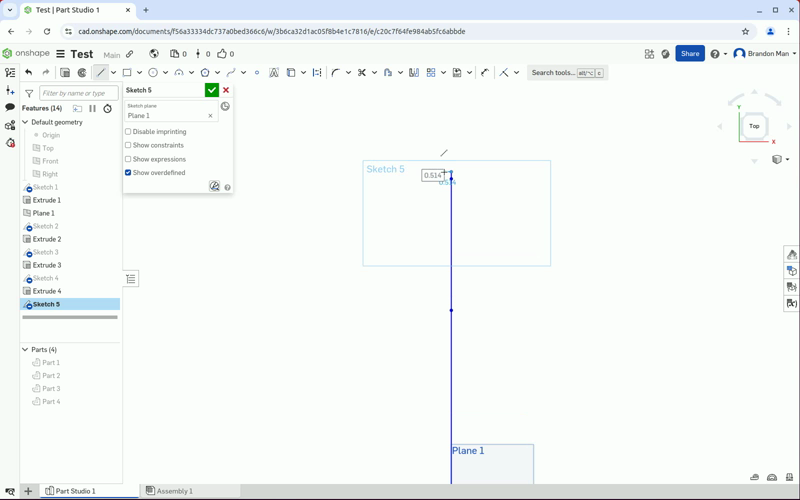
scroll(6)
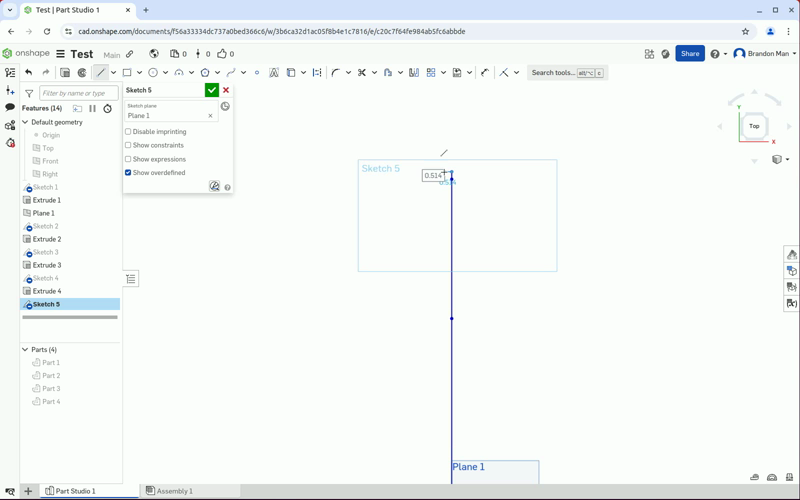
scroll(6)
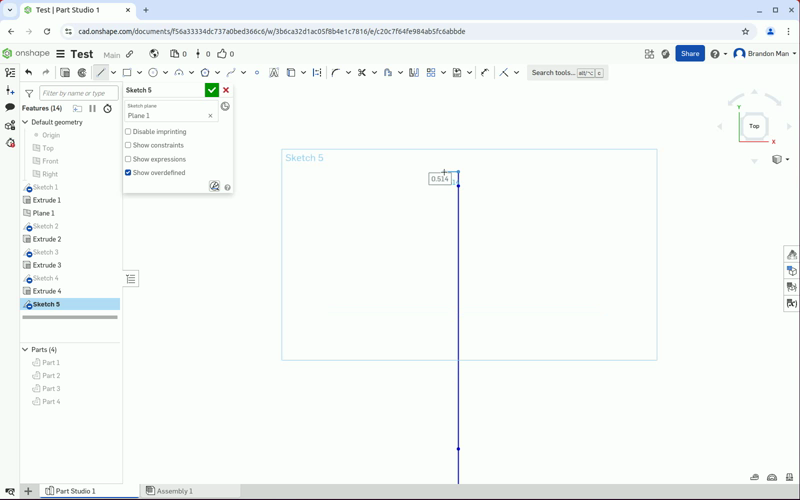
scroll(6)
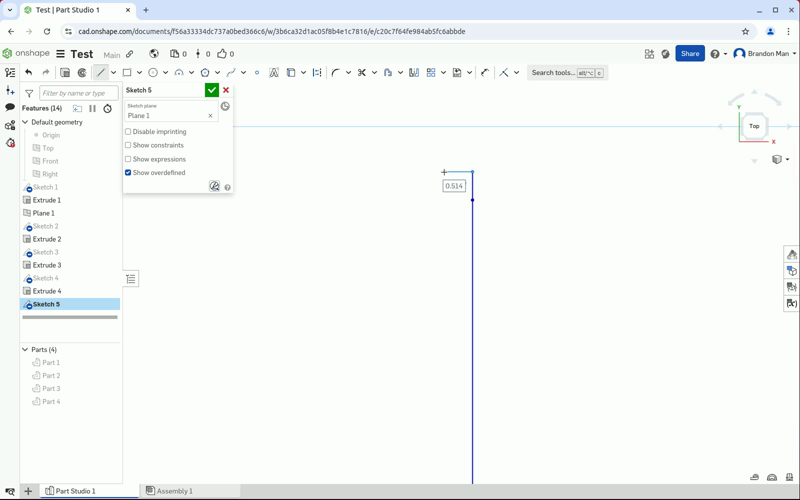
click(444, 171)
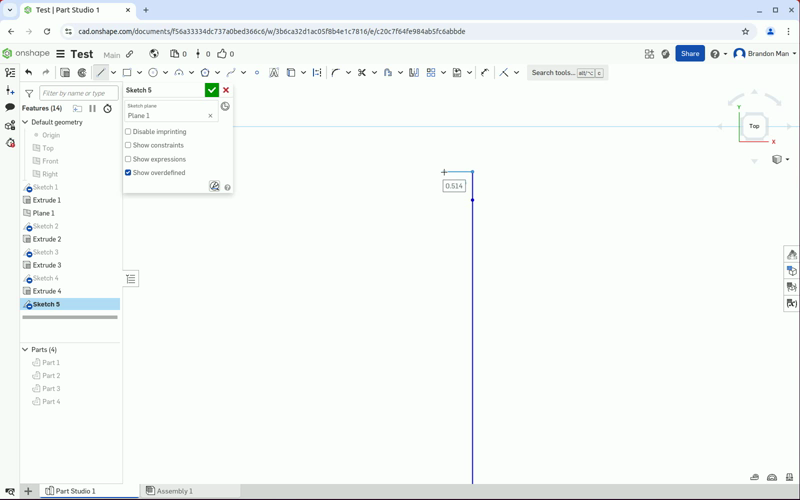
scroll(-6)
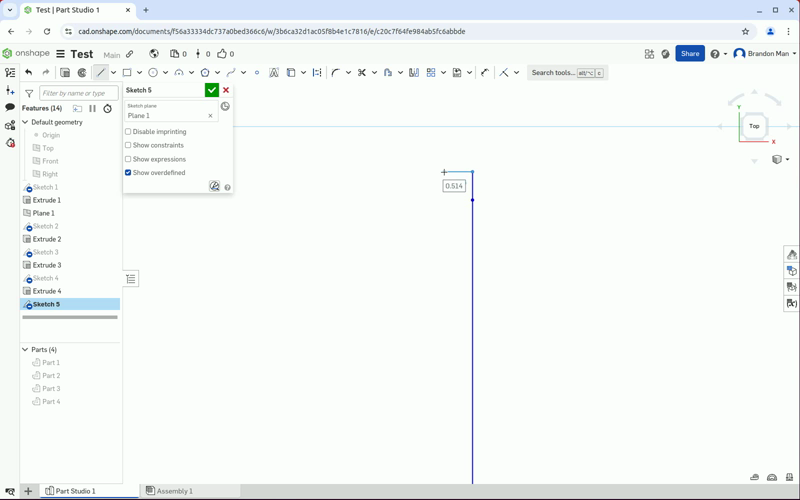
scroll(-6)
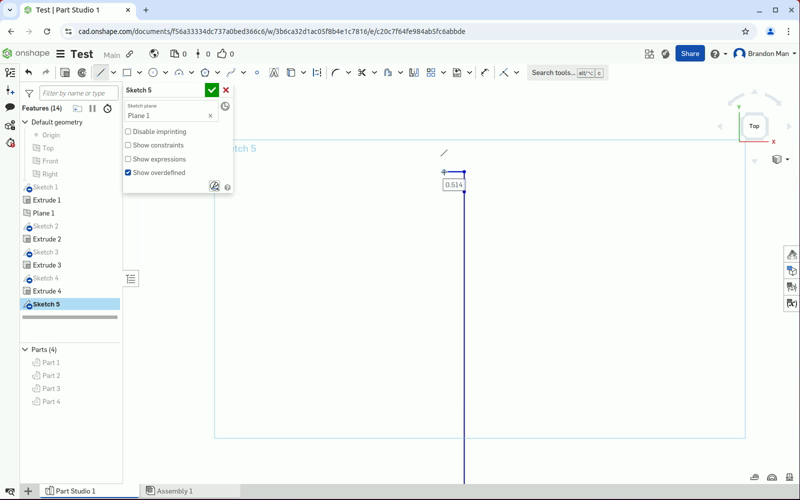
scroll(-6)
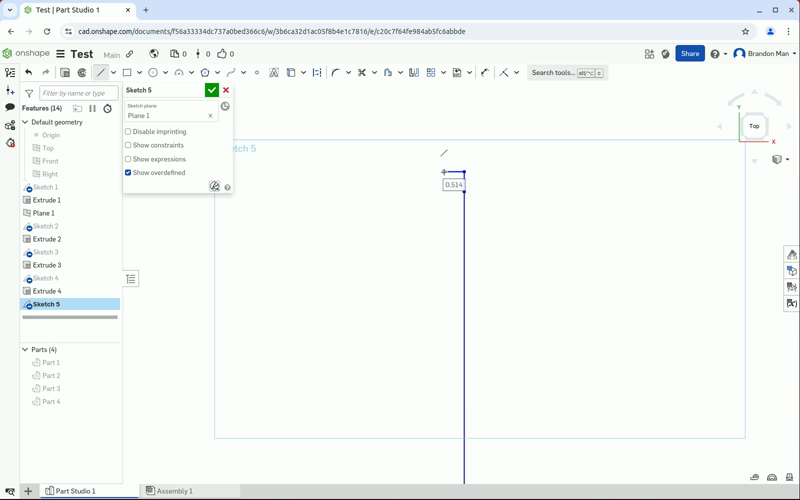
scroll(-6)
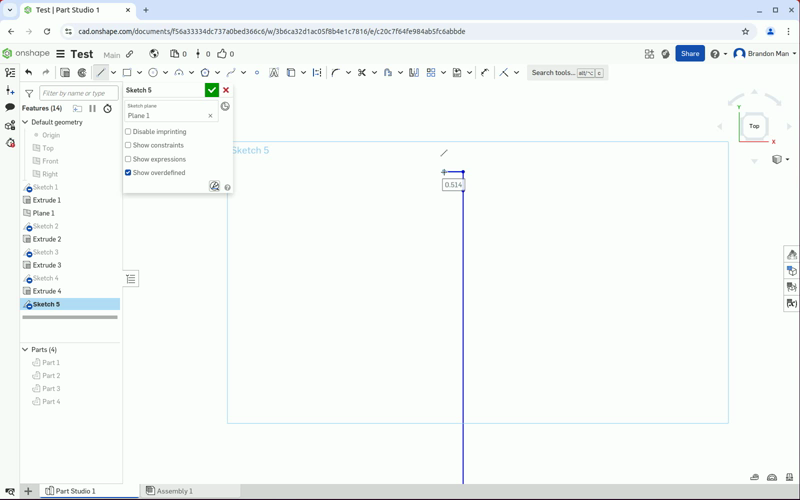
scroll(-6)
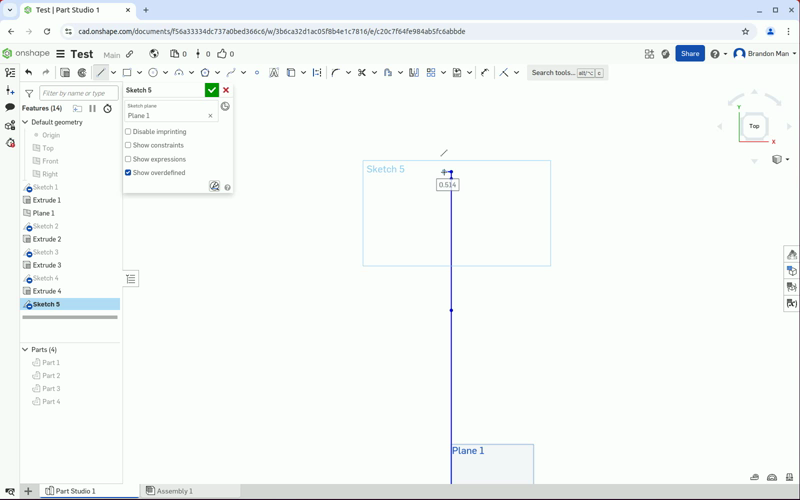
scroll(-6)
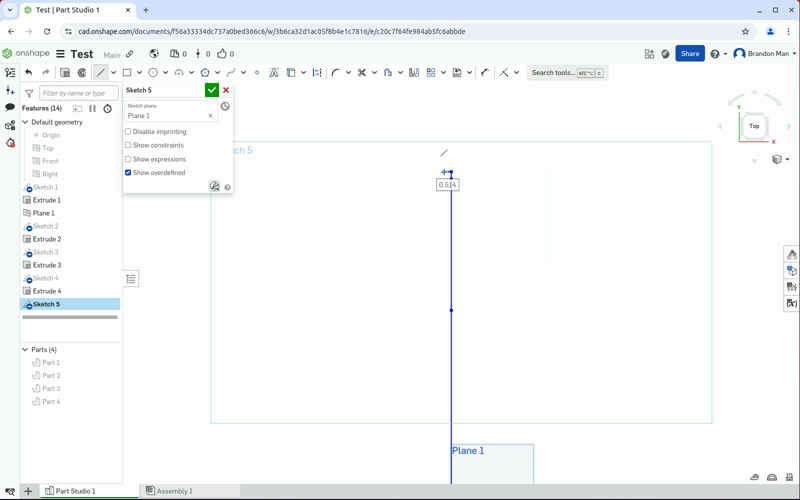
scroll(-6)
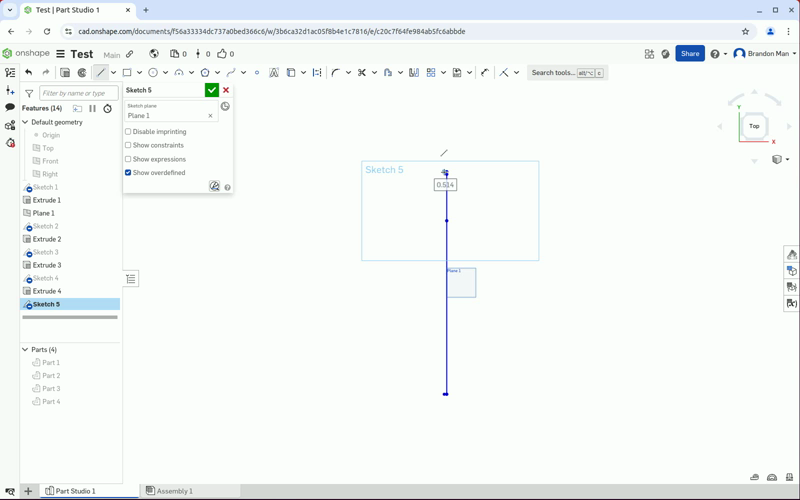
key_up(shift)
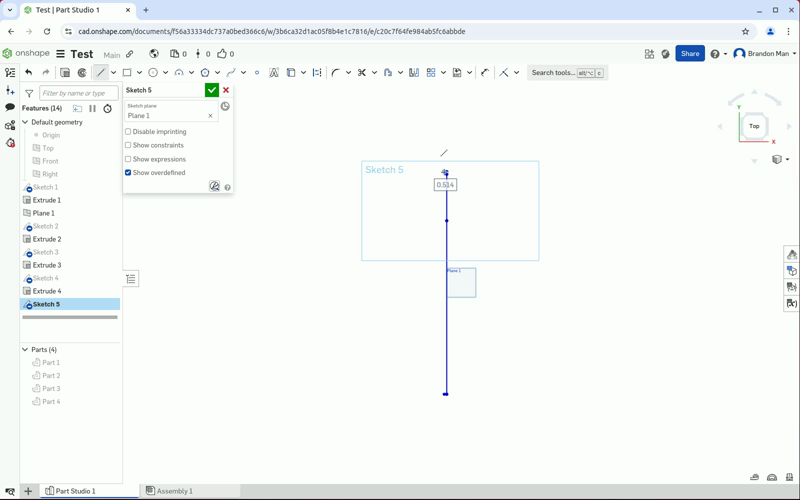
key_down(shift)
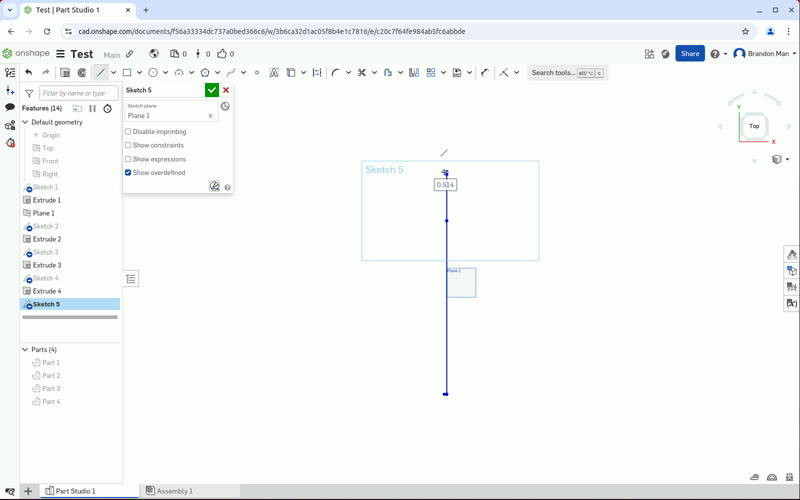
mouse_move(444, 394)
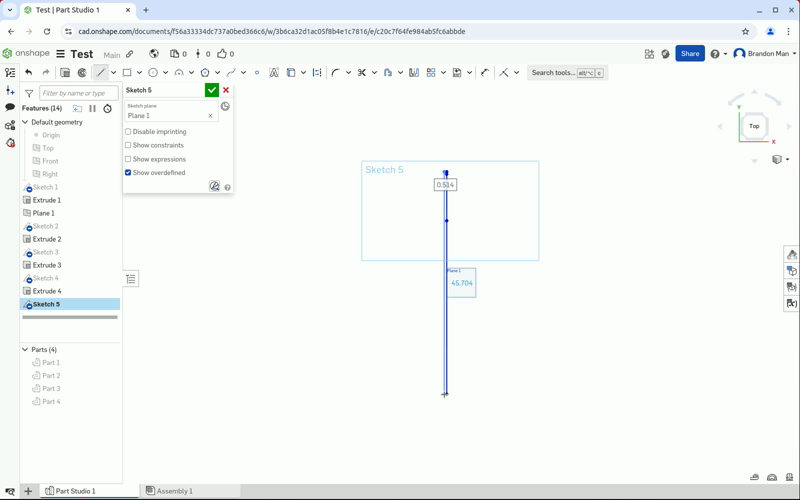
scroll(6)
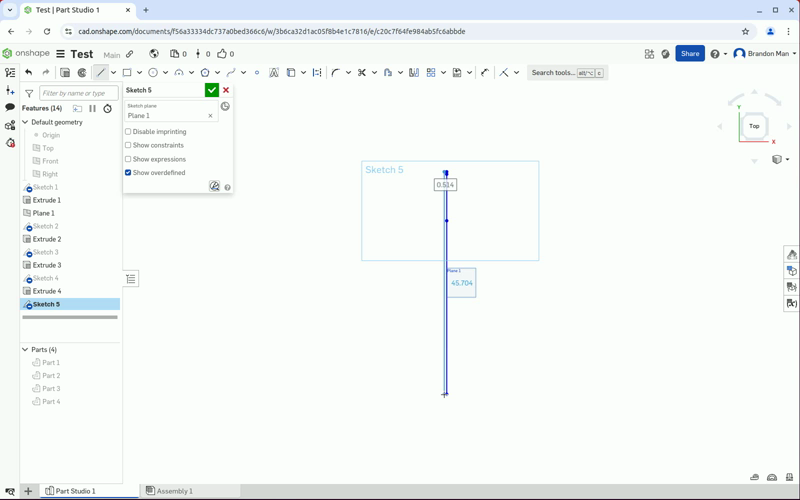
scroll(6)
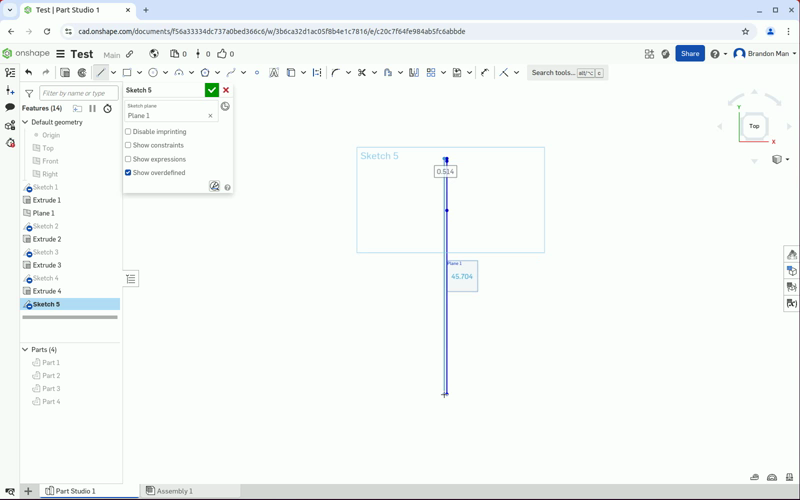
scroll(6)
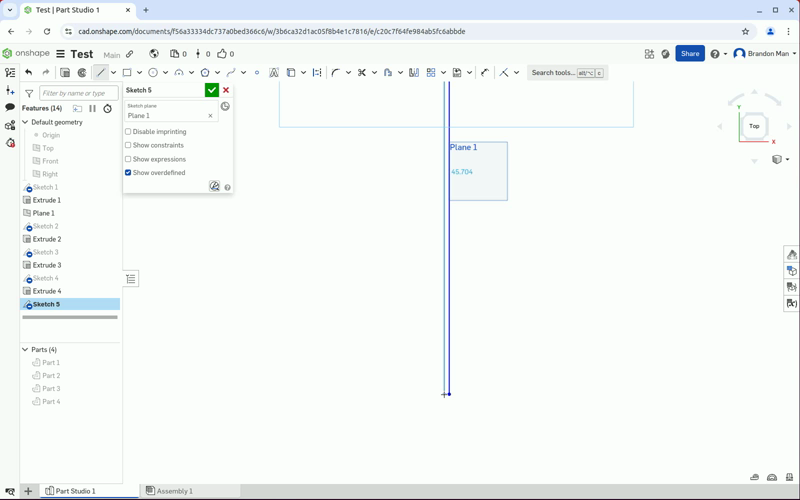
scroll(6)
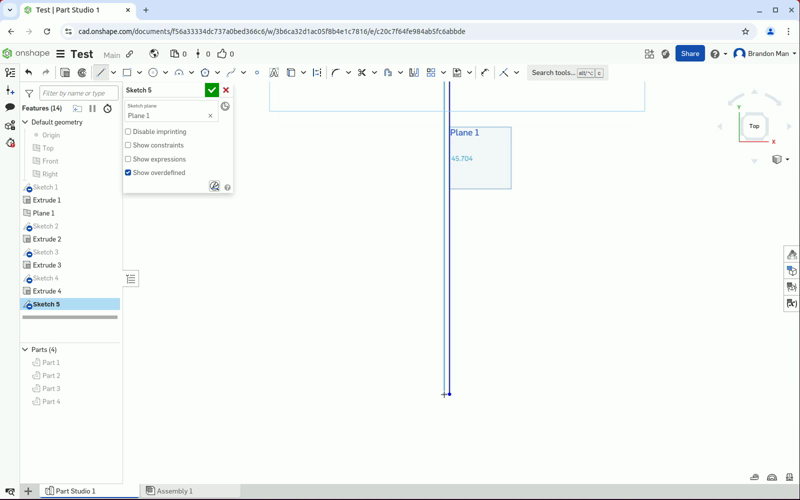
scroll(6)
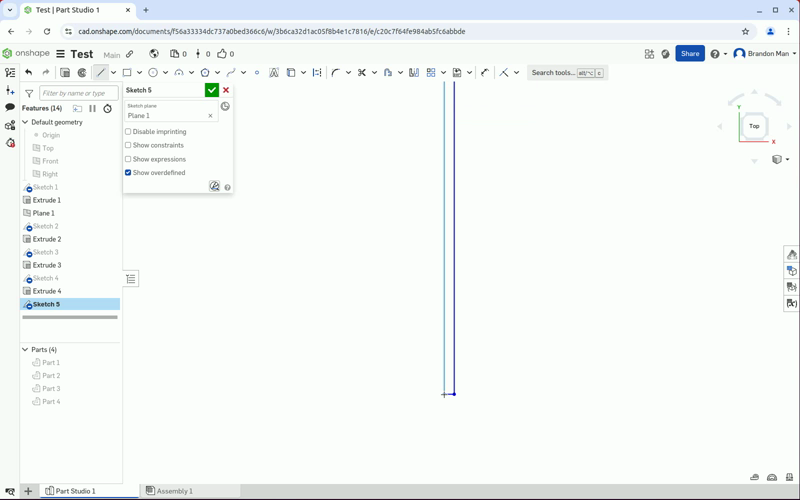
scroll(6)
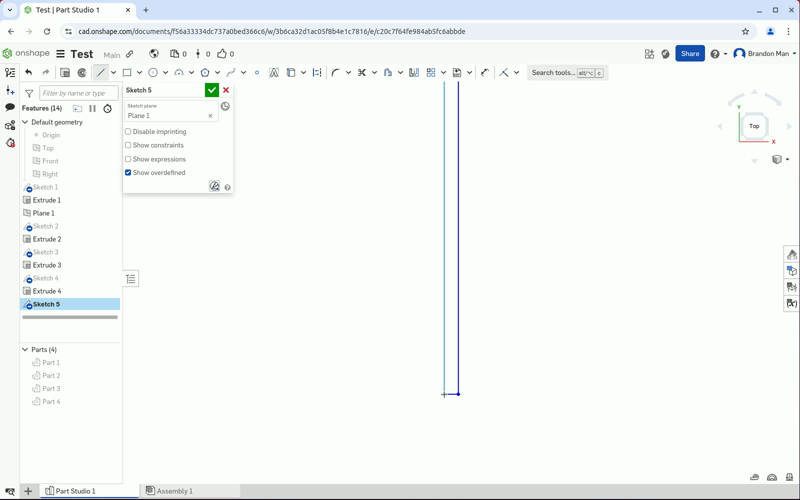
scroll(6)
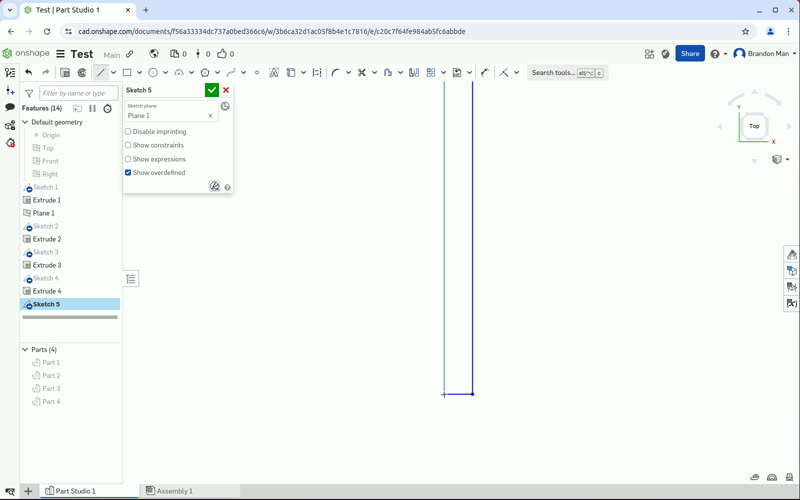
key_up(shift)
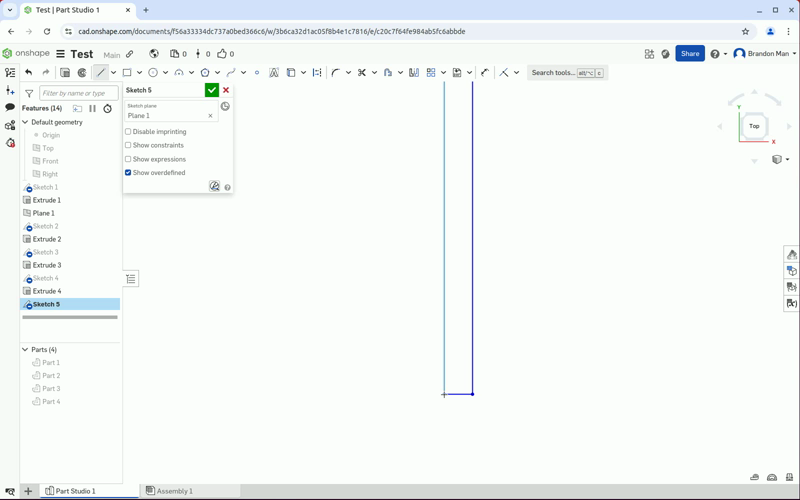
click(444, 394)
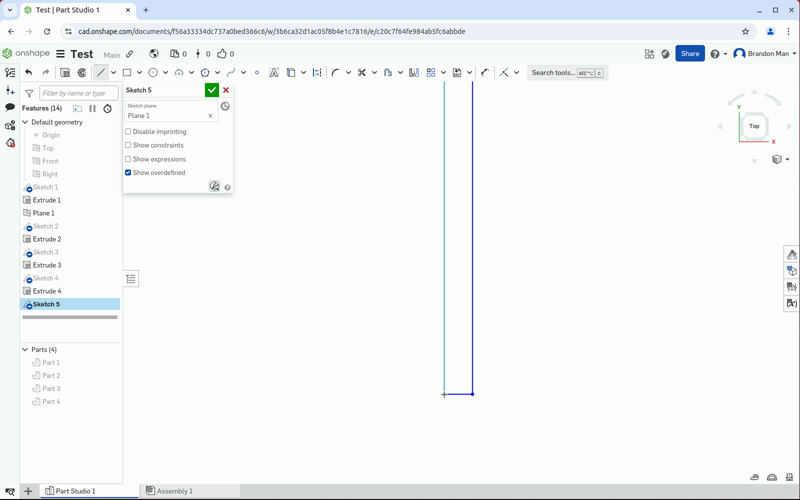
scroll(-6)
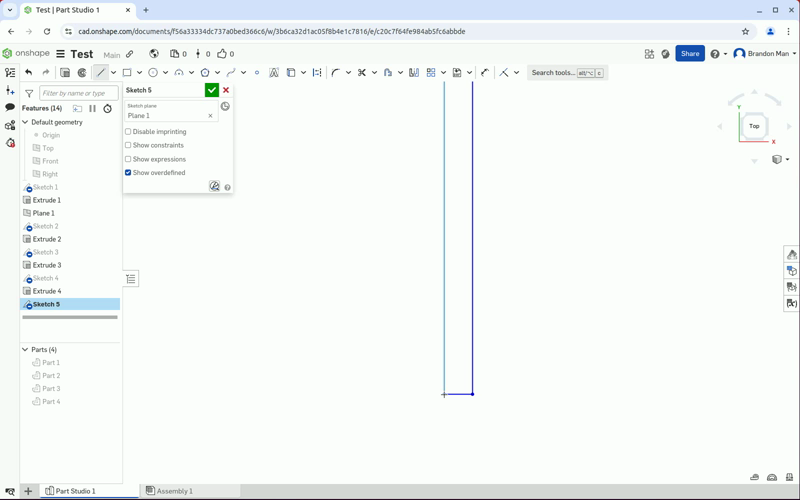
scroll(-6)
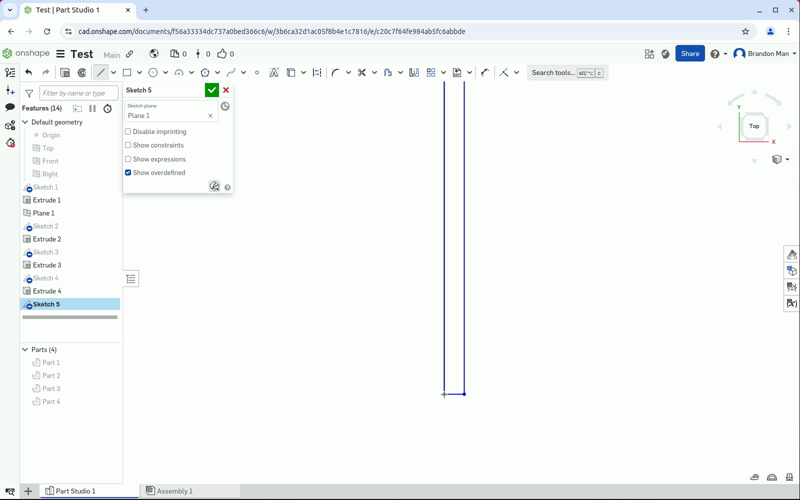
scroll(-6)
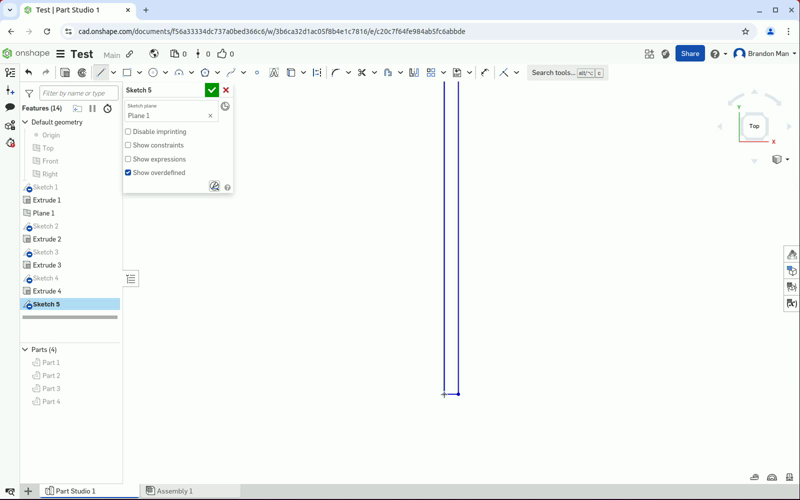
scroll(-6)
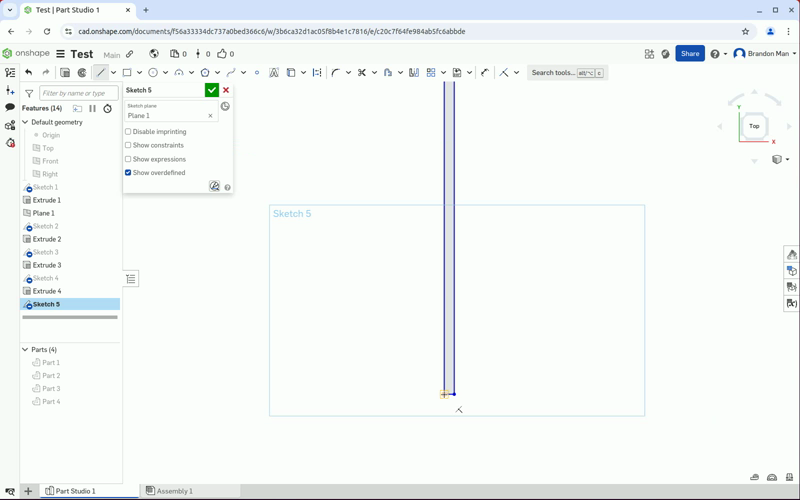
scroll(-6)
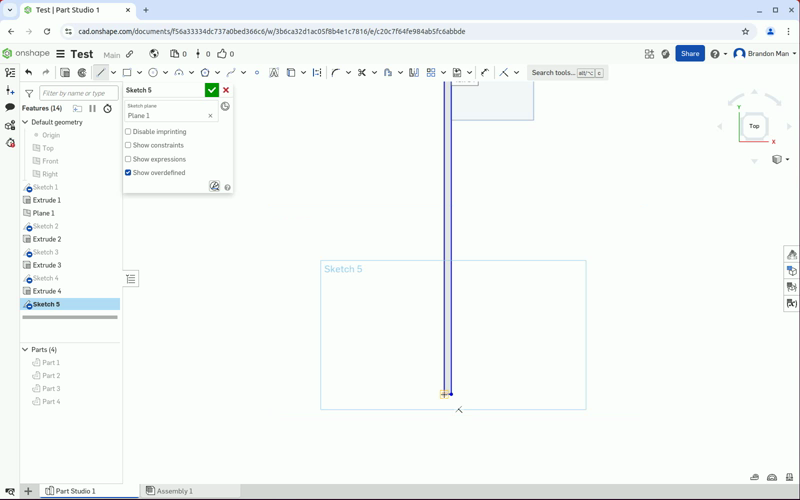
scroll(-6)
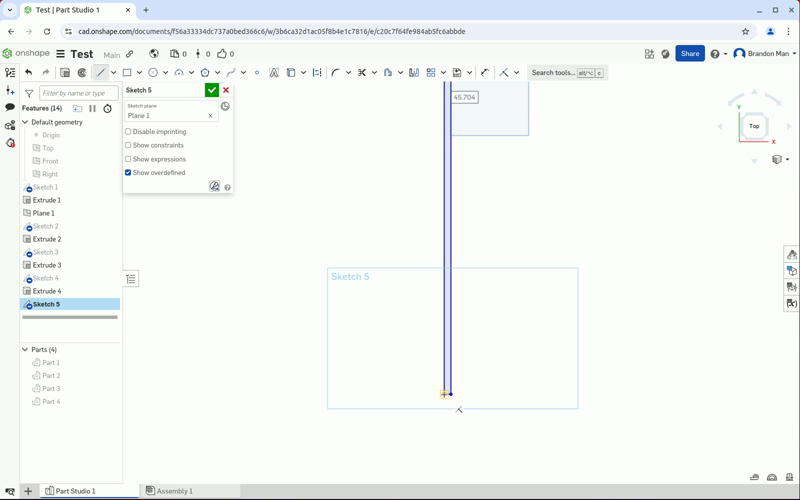
scroll(-6)
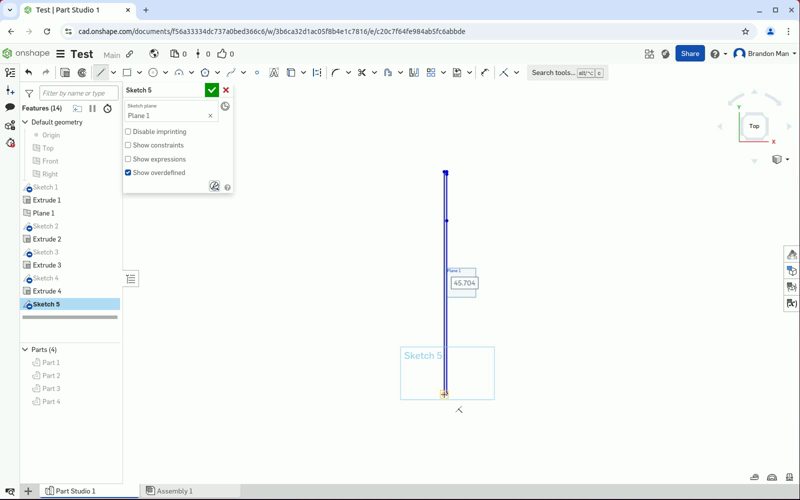
key(esc)
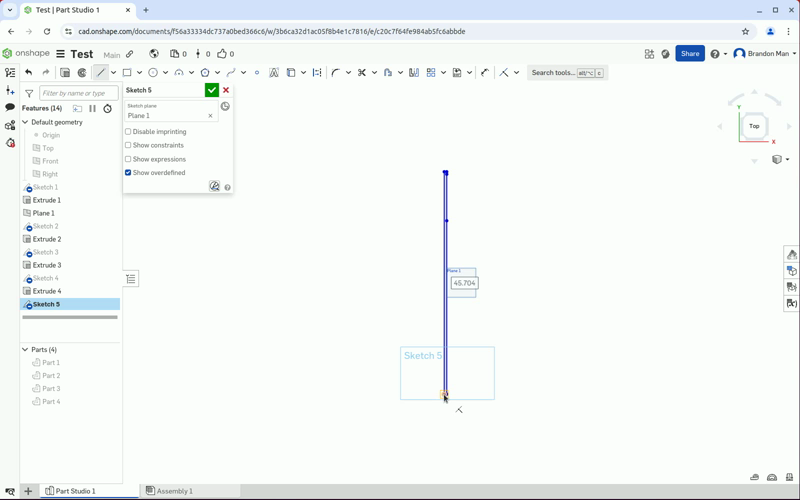
mouse_move(446, 258)
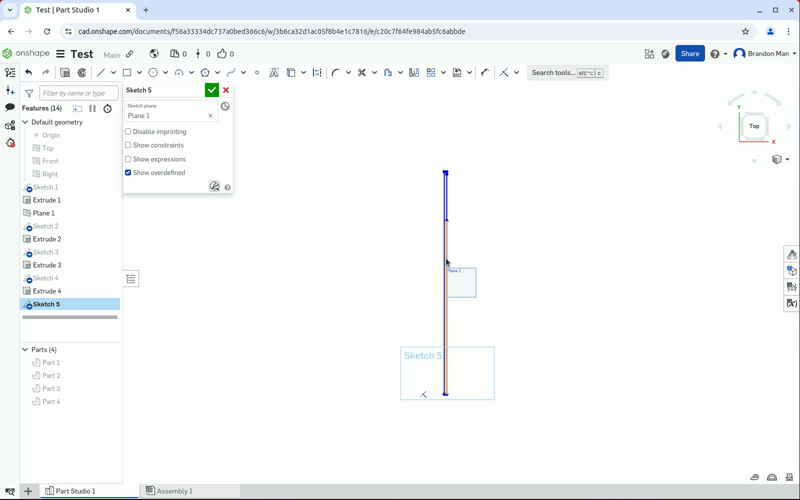
scroll(6)
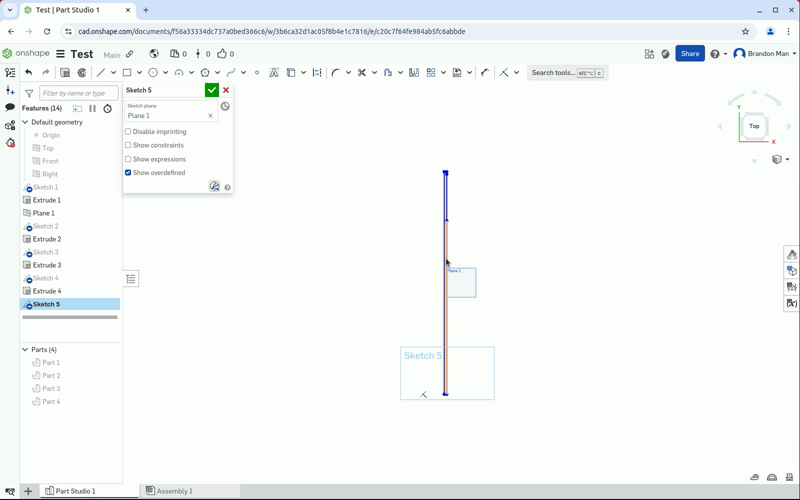
scroll(6)
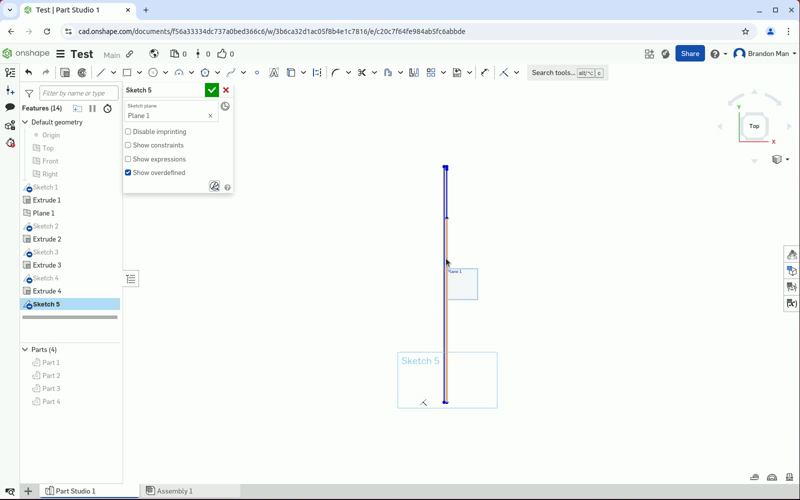
scroll(6)
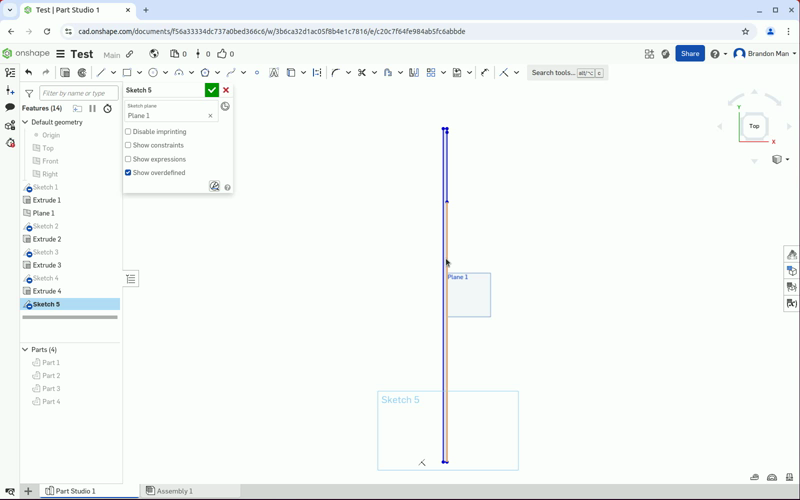
scroll(6)
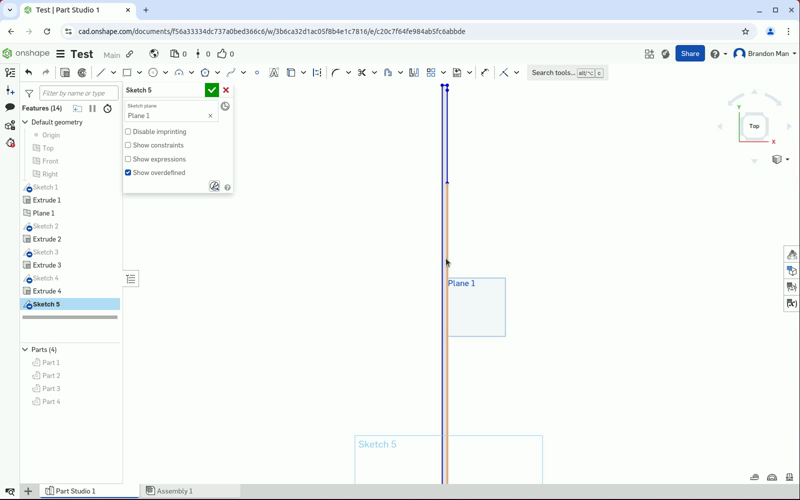
scroll(6)
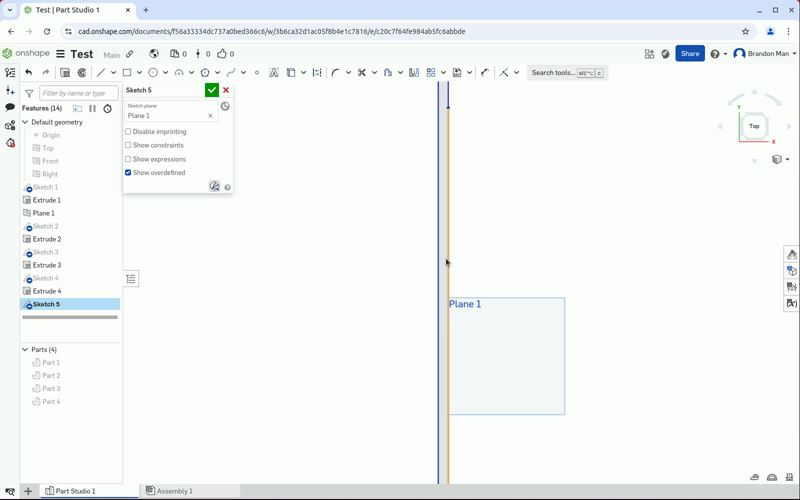
scroll(6)
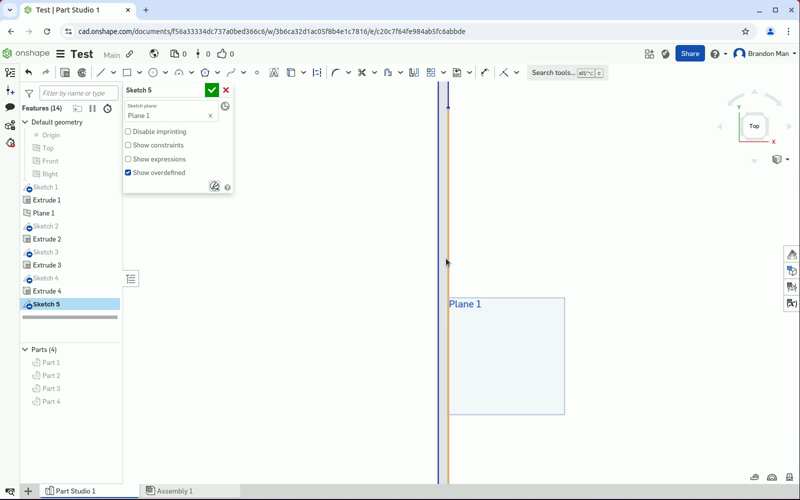
scroll(6)
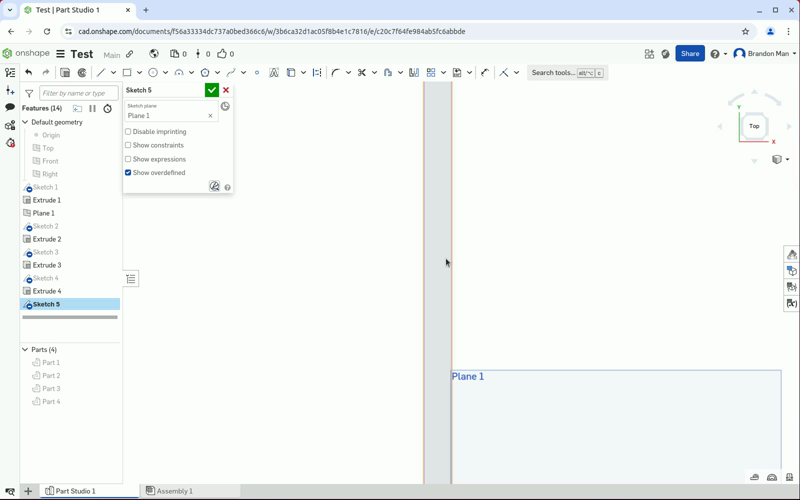
click(446, 258)
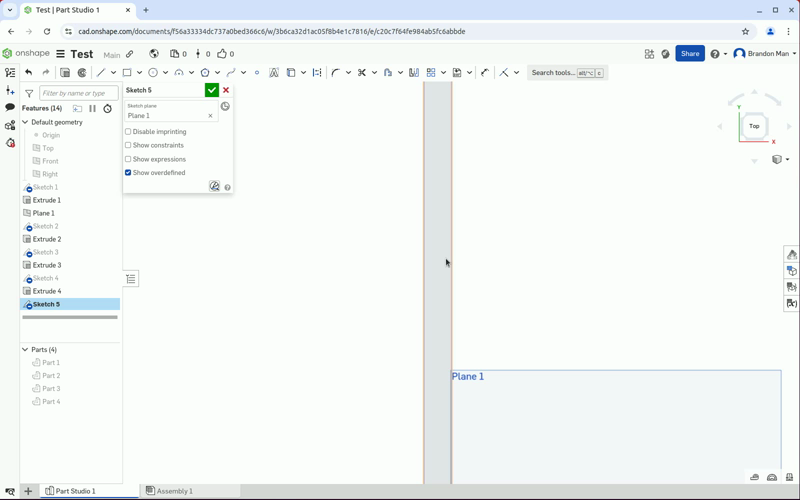
scroll(-6)
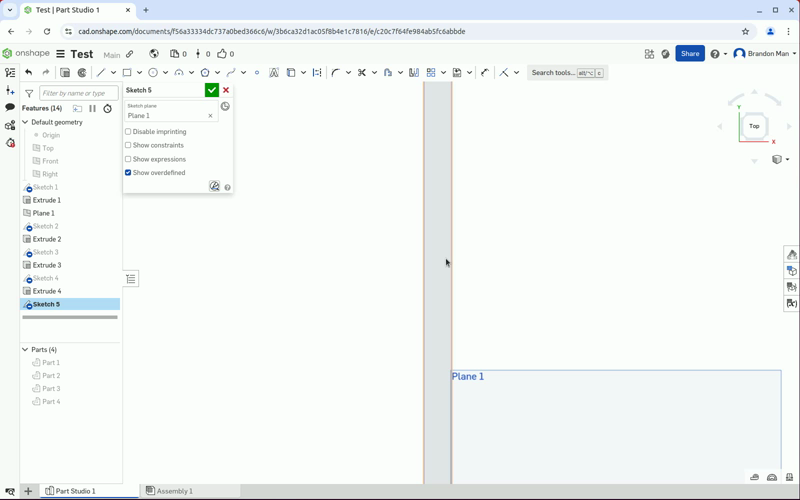
scroll(-6)
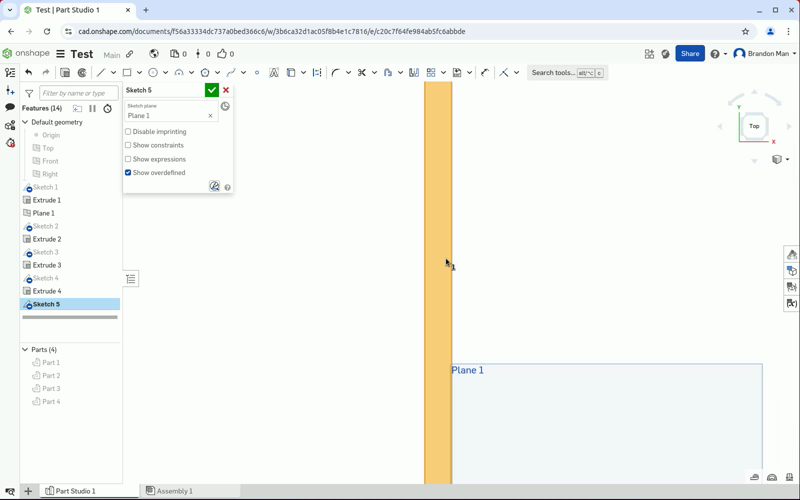
scroll(-6)
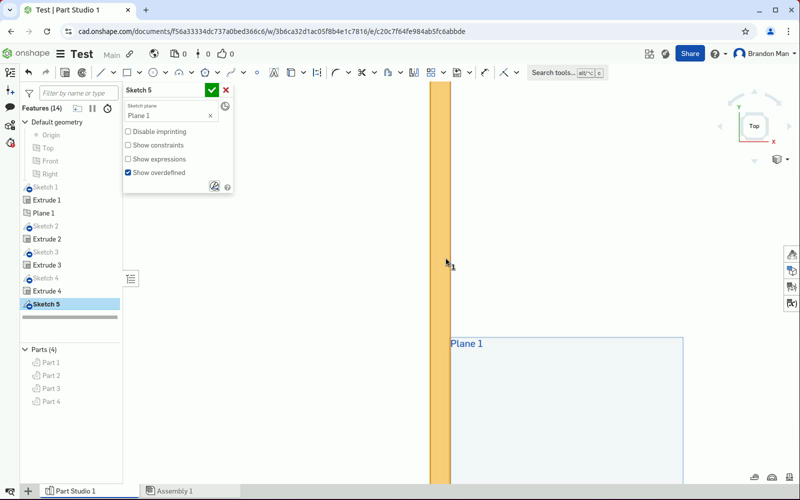
scroll(-6)
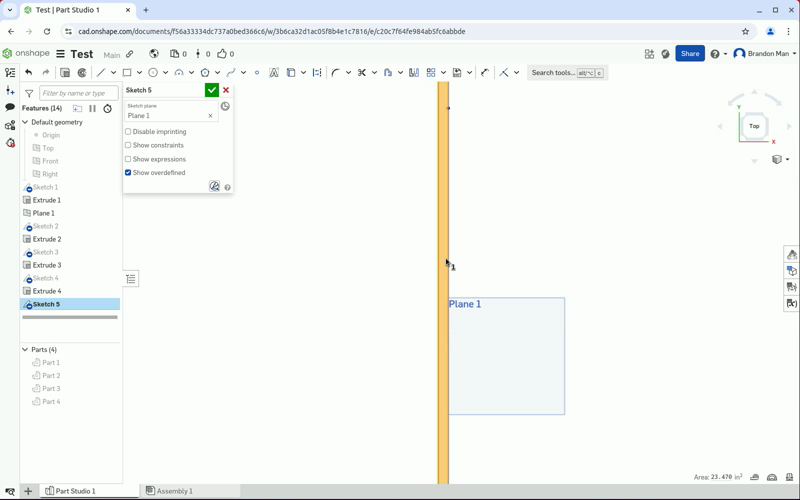
scroll(-6)
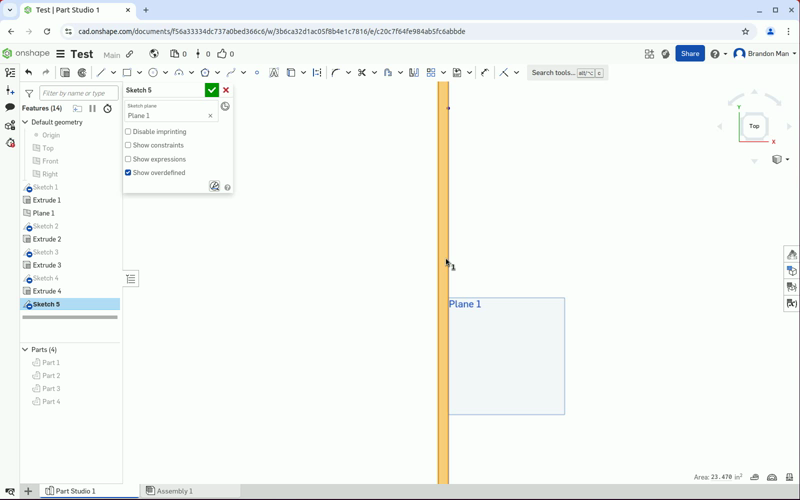
scroll(-6)
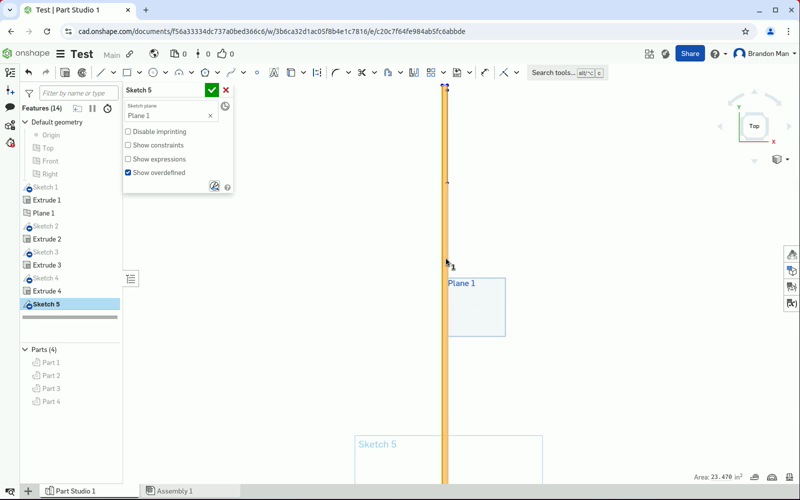
scroll(-6)
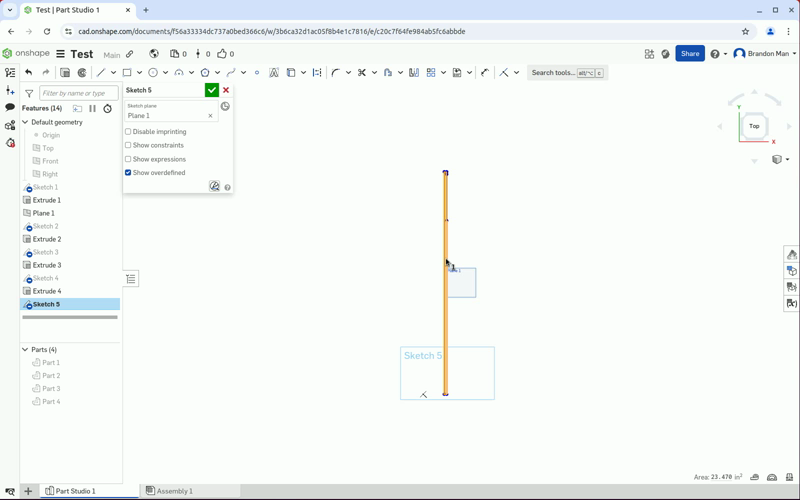
mouse_move(73, 352)
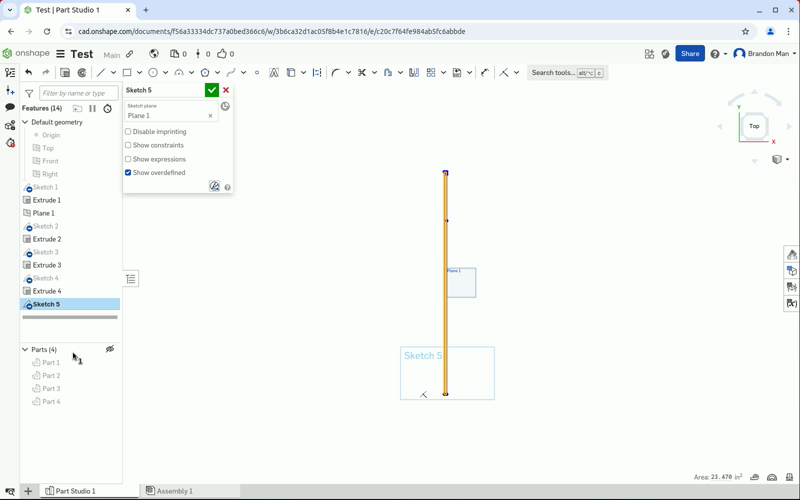
key(shift+y)
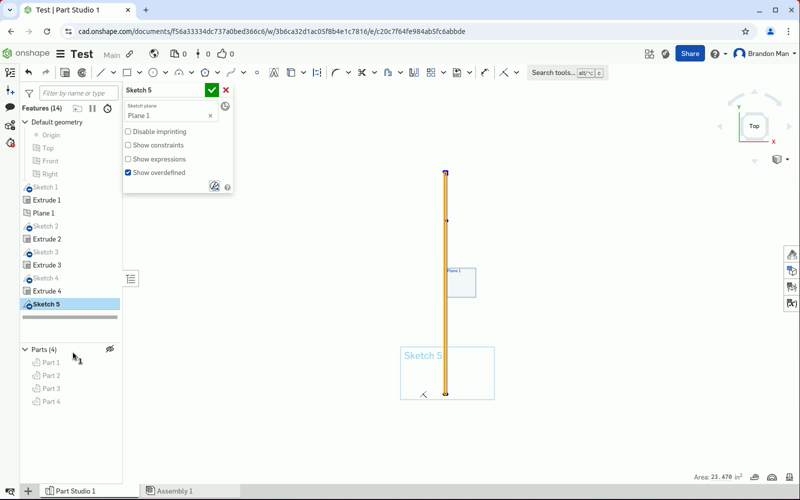
key(shift+e)
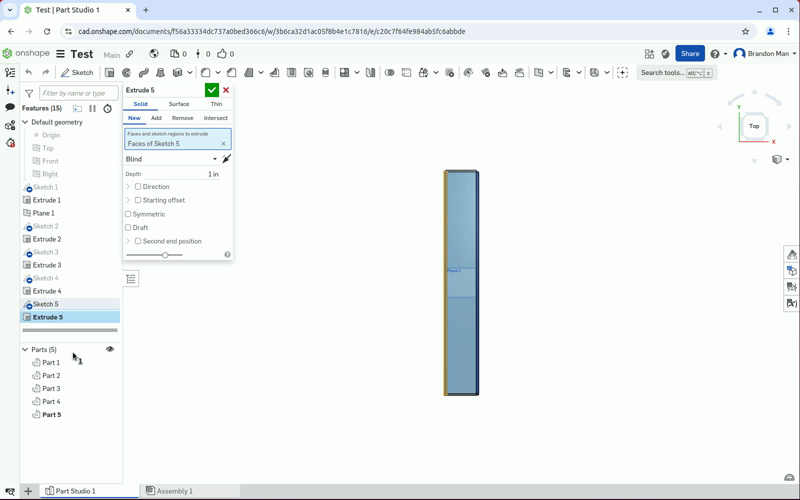
mouse_move(143, 106)
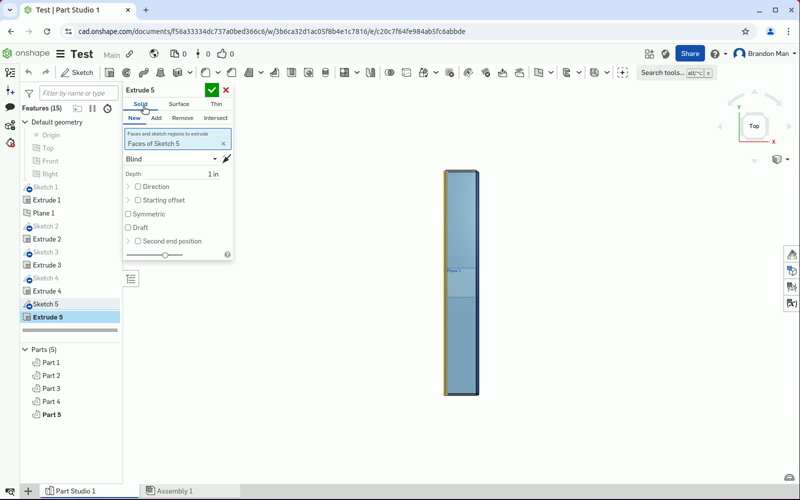
click(143, 106)
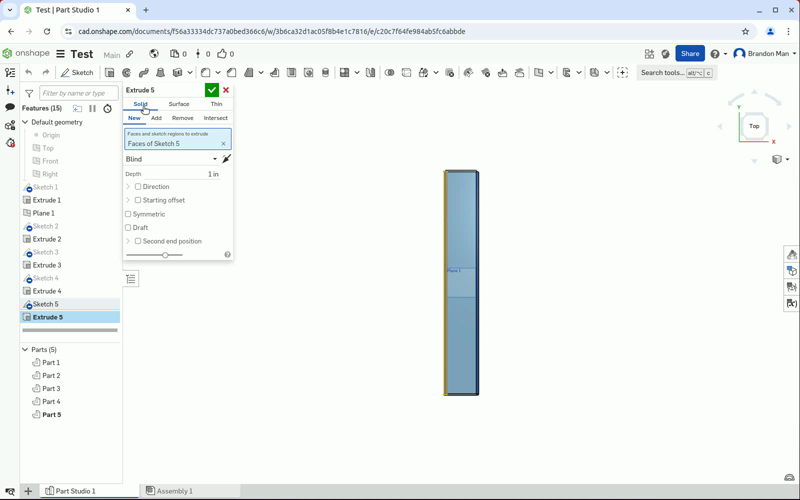
mouse_move(137, 120)
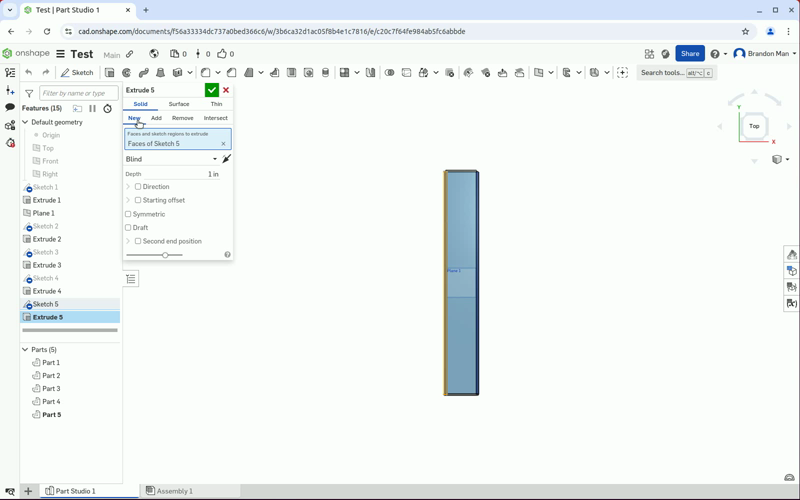
click(137, 120)
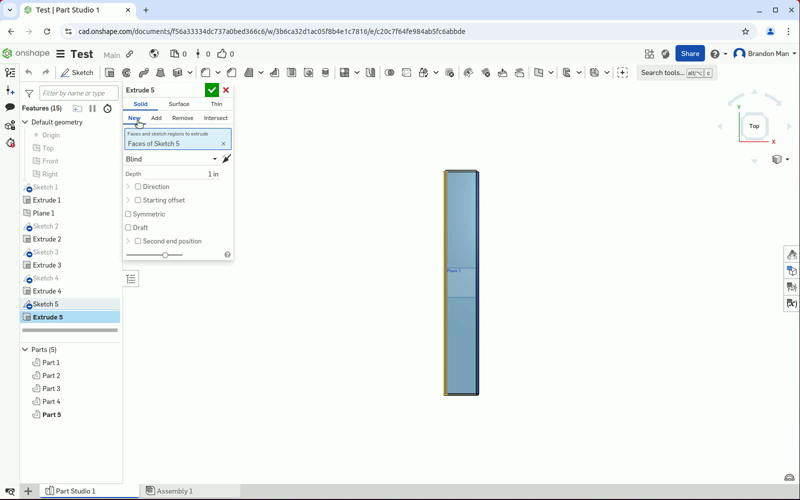
key(tab, 4)
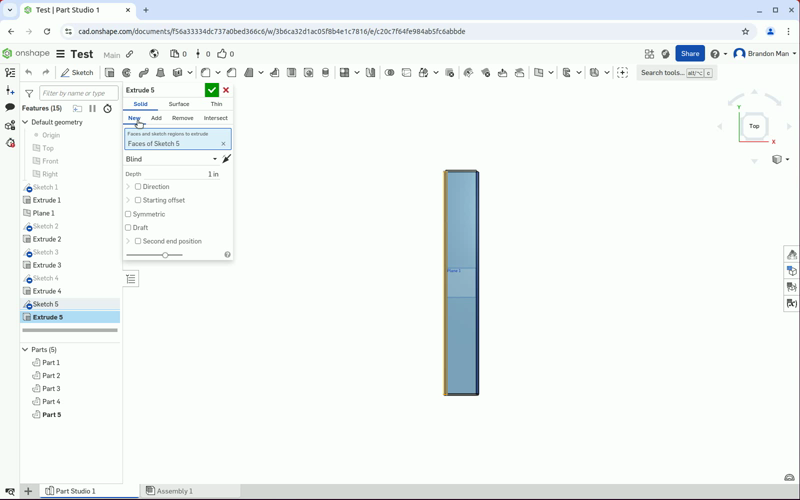
text(5.055)
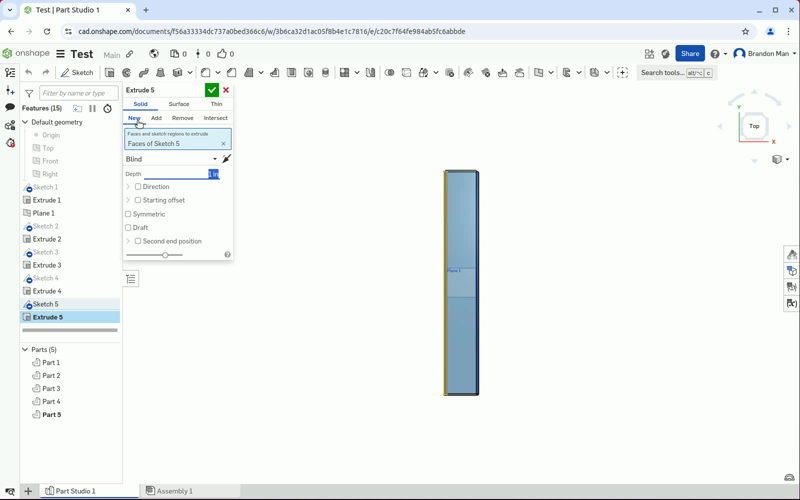
key(enter)
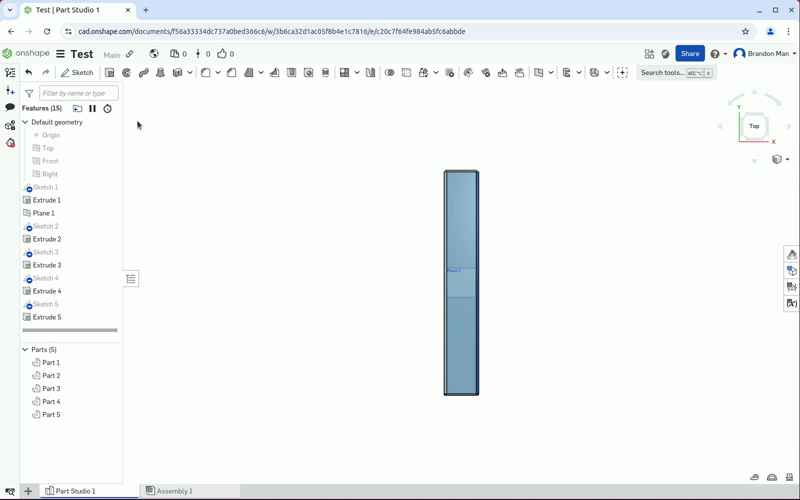
key(shift+h)
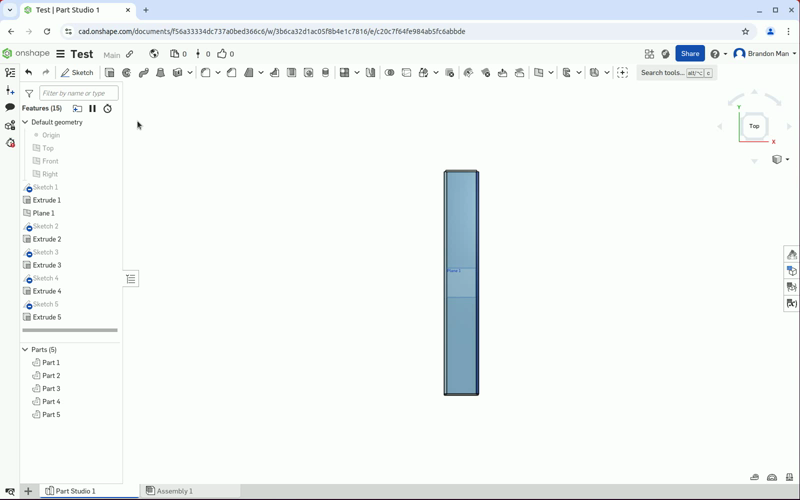
key(shift+h)
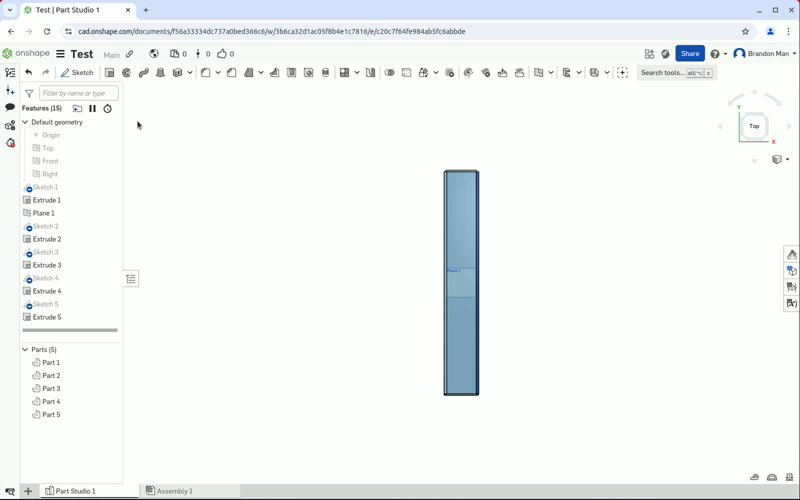
mouse_move(73, 189)
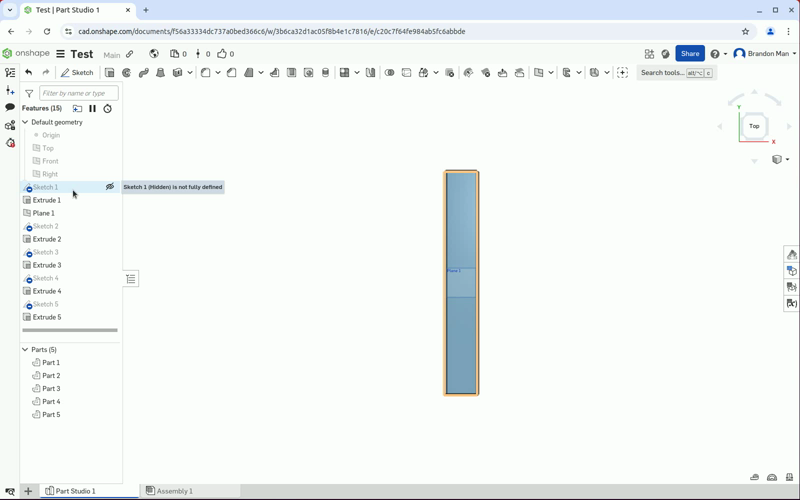
click(73, 189)
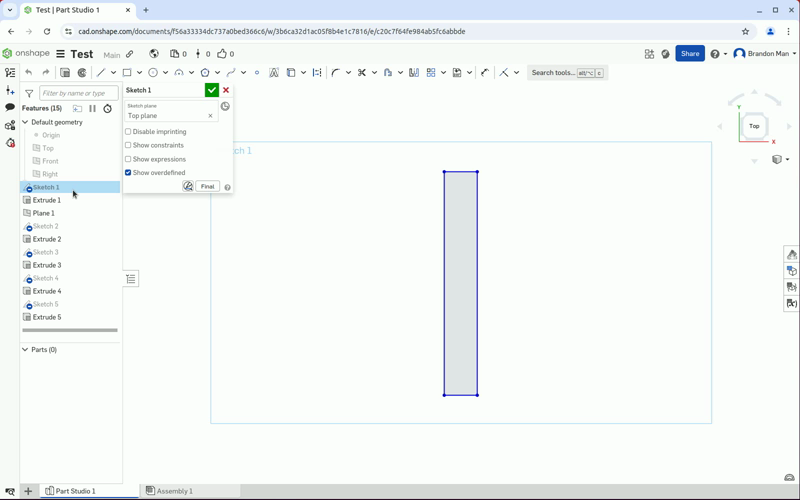
mouse_move(229, 92)
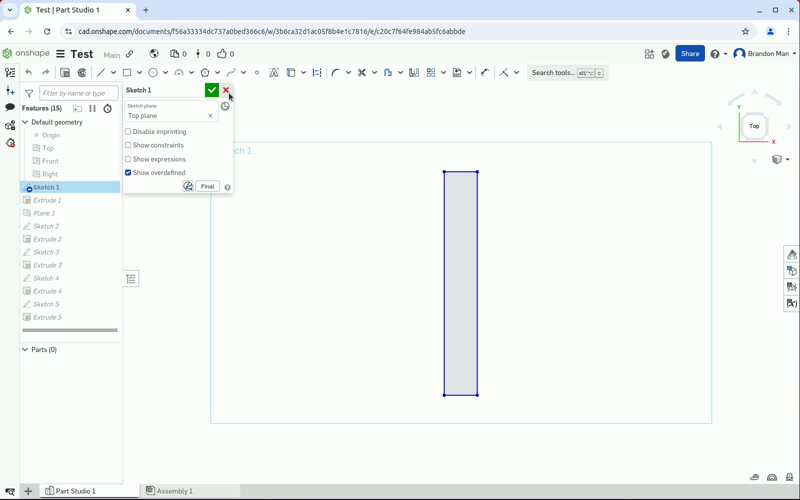
click(229, 92)
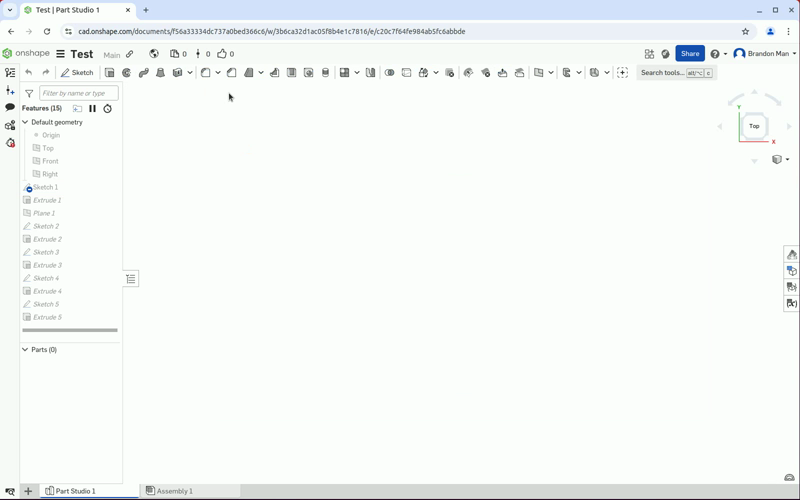
key(shift+s)
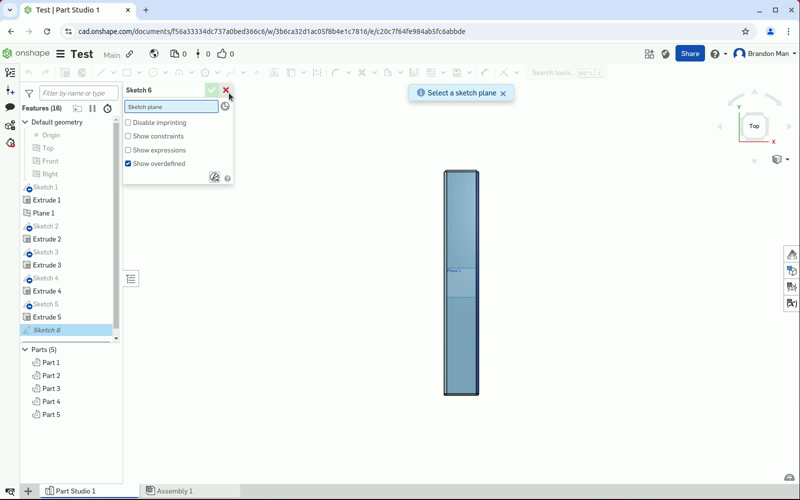
mouse_move(69, 215)
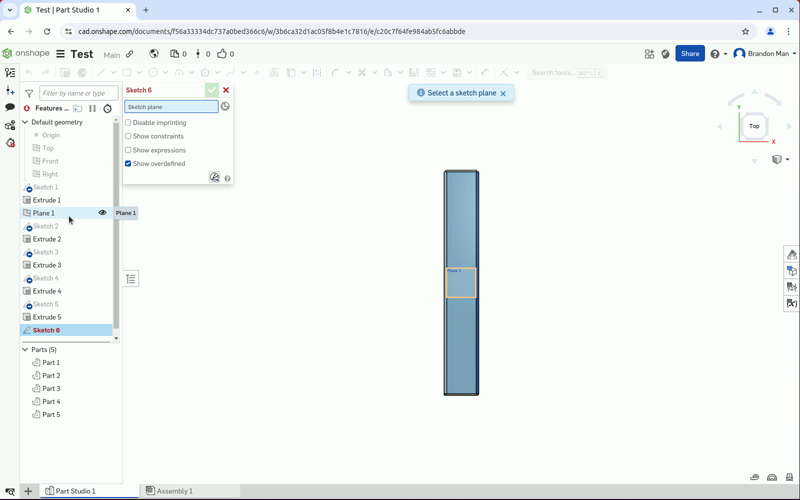
click(69, 215)
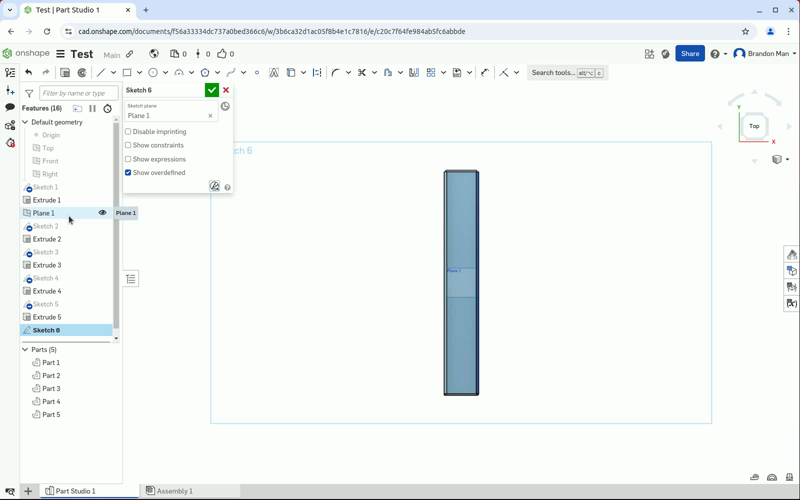
mouse_move(73, 352)
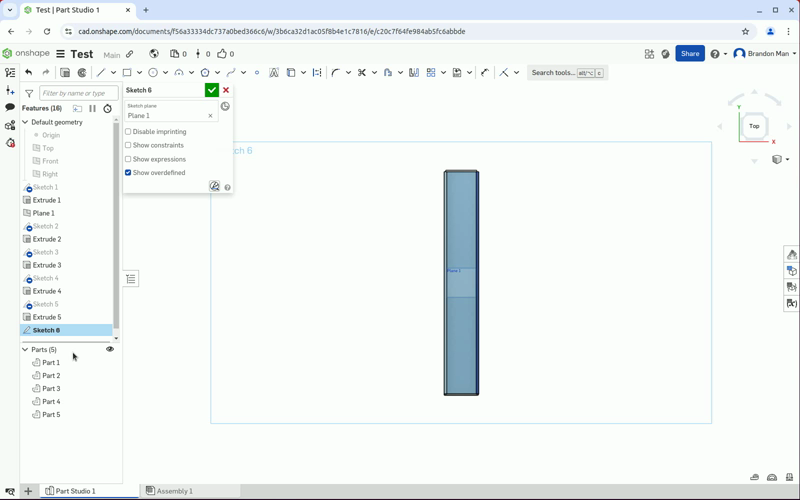
key(y)
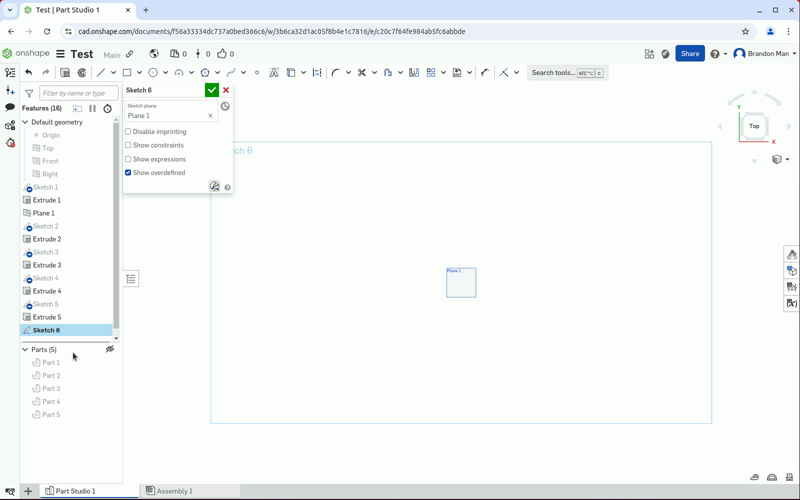
key(l)
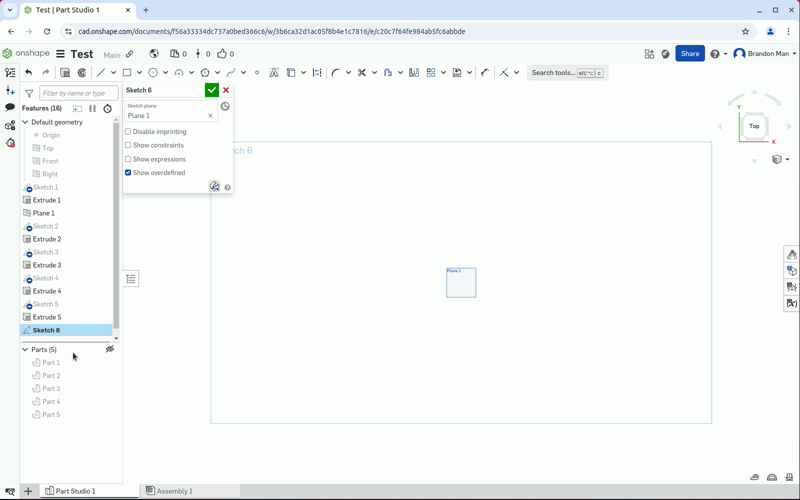
key_down(shift)
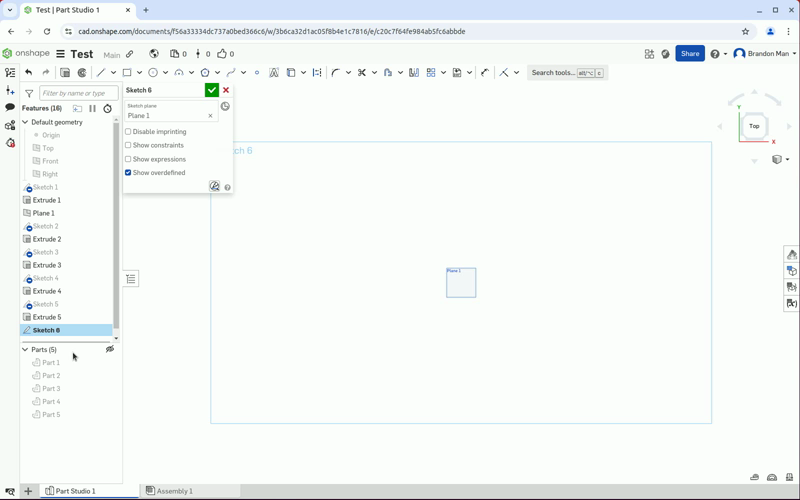
mouse_move(445, 220)
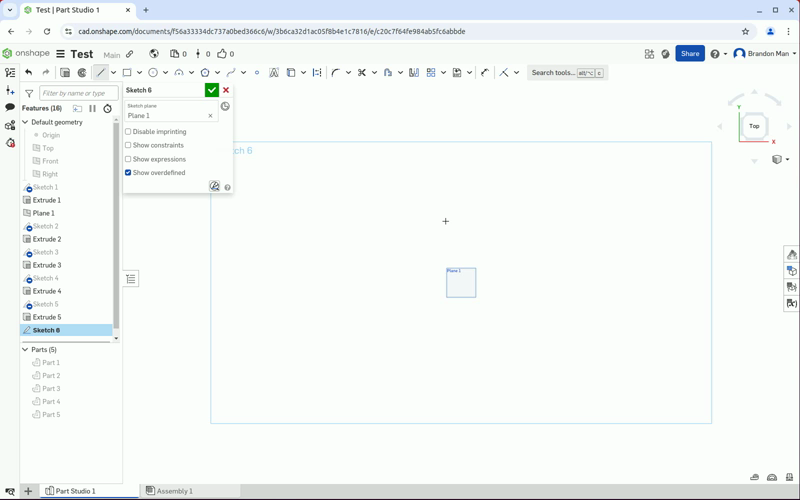
click(445, 220)
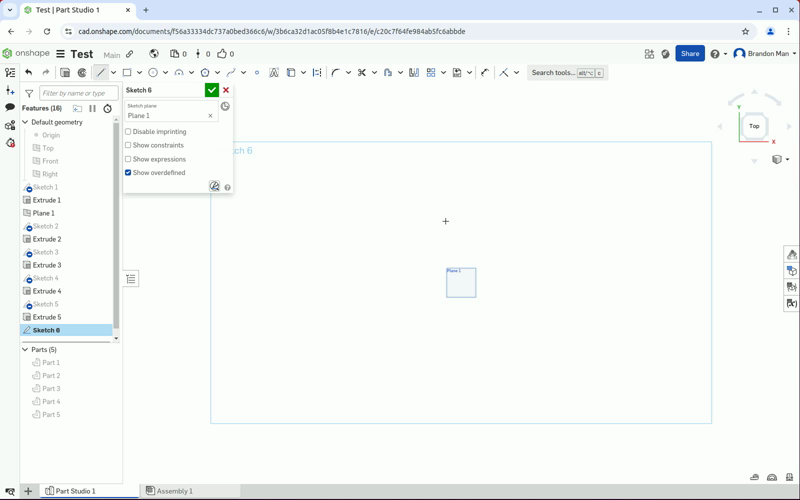
key_up(shift)
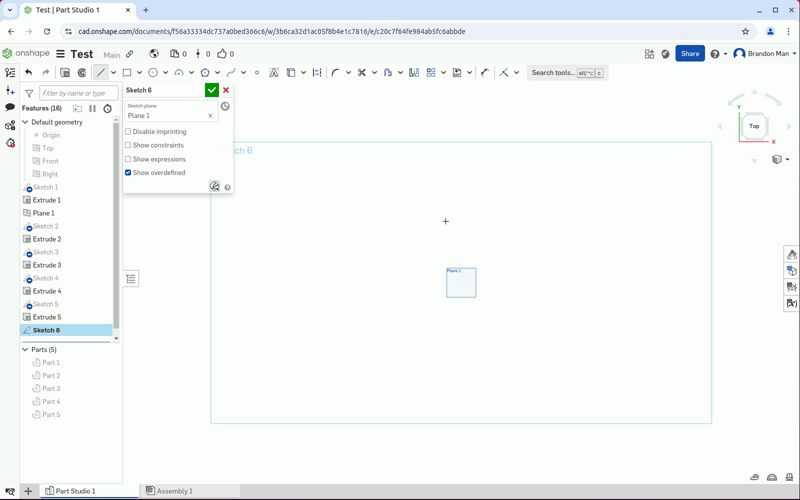
key_down(shift)
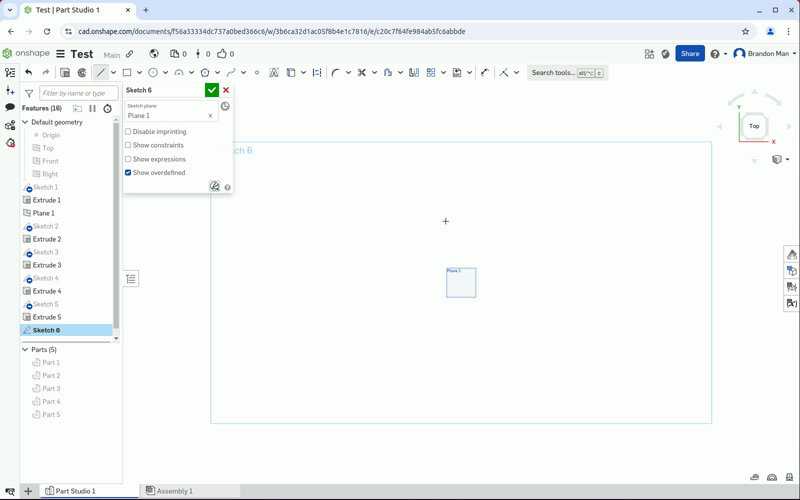
mouse_move(475, 220)
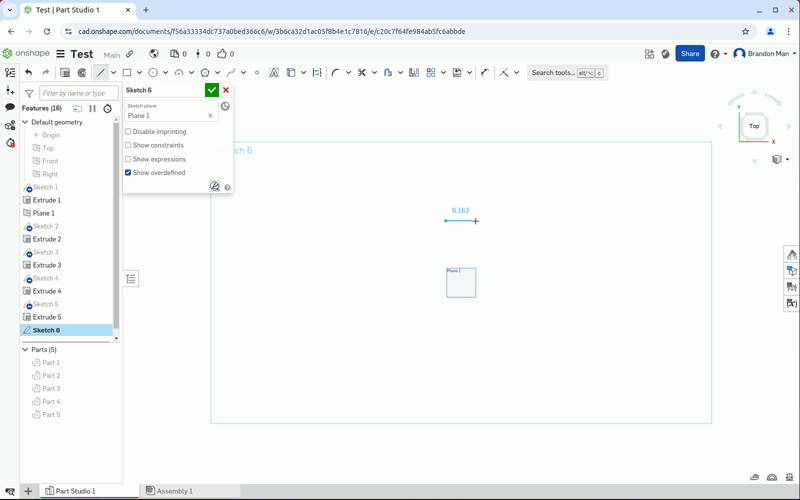
mouse_move(470, 220)
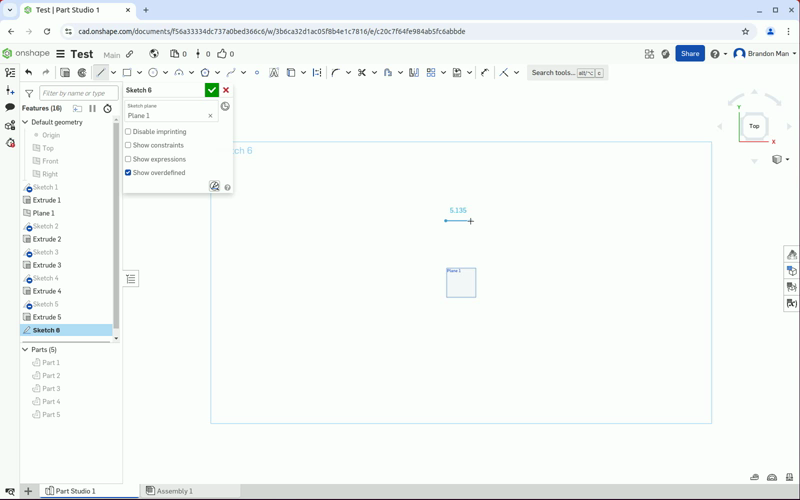
click(470, 220)
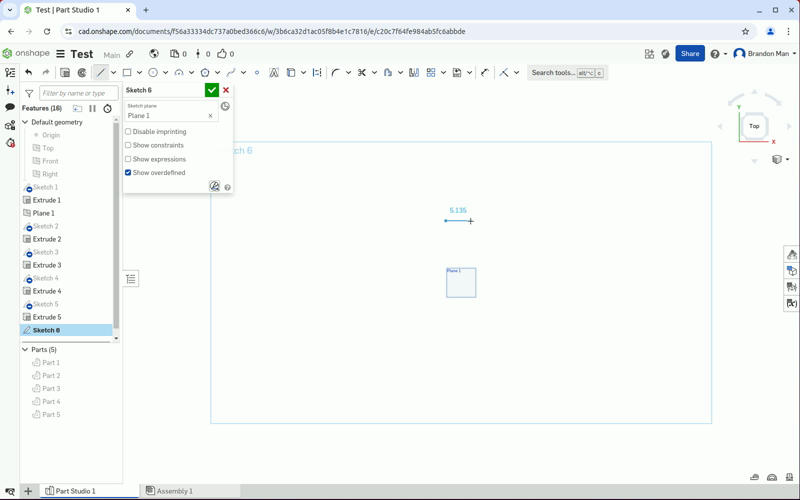
key_up(shift)
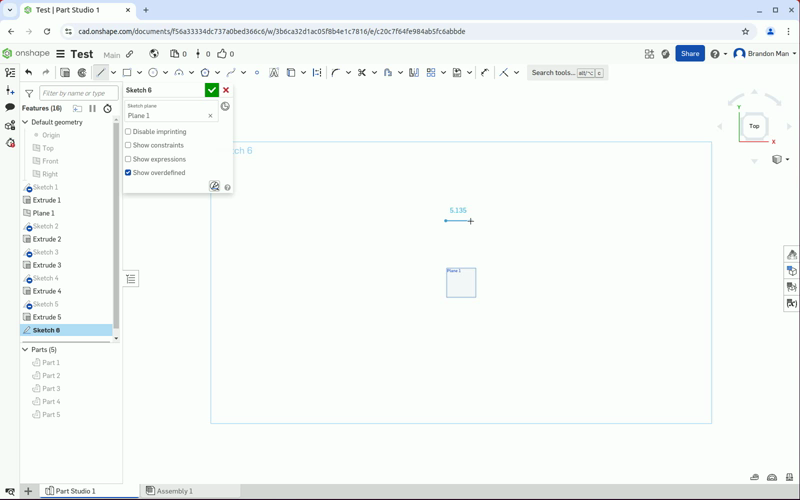
key_down(shift)
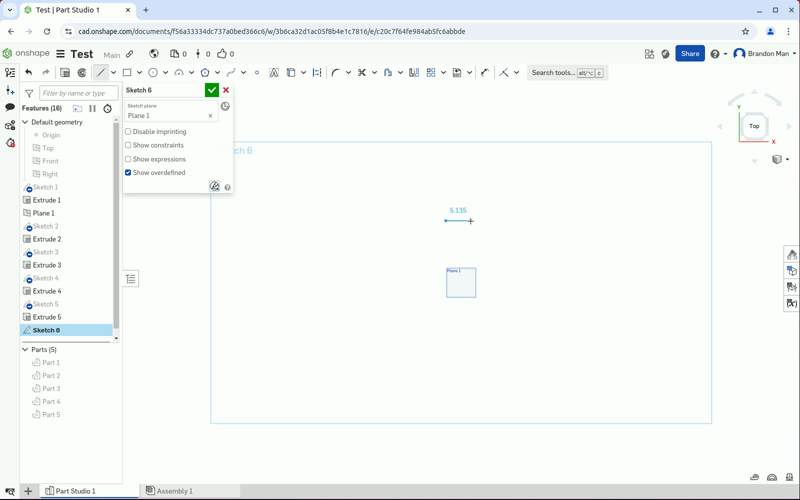
mouse_move(470, 391)
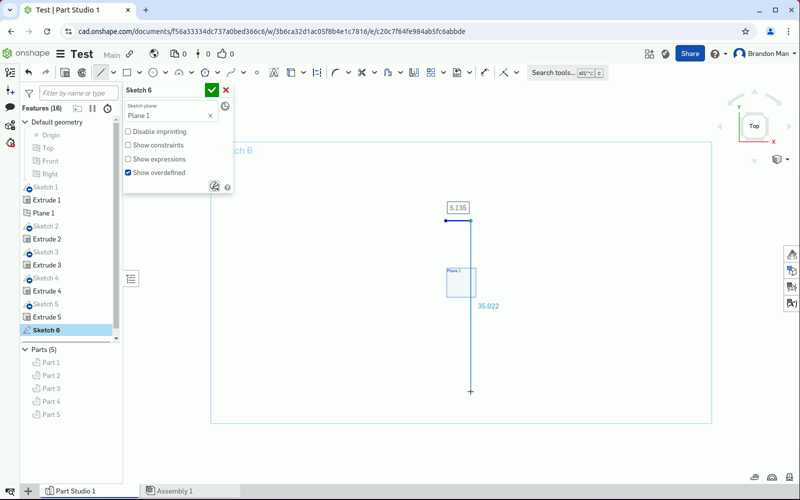
click(470, 391)
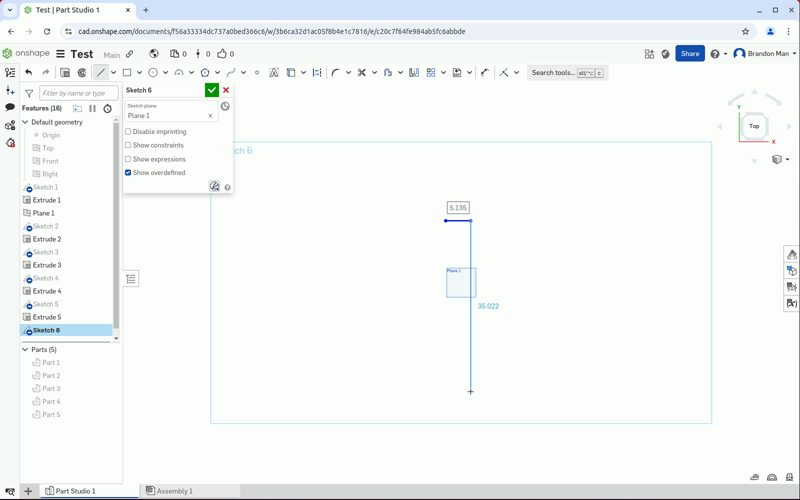
key_up(shift)
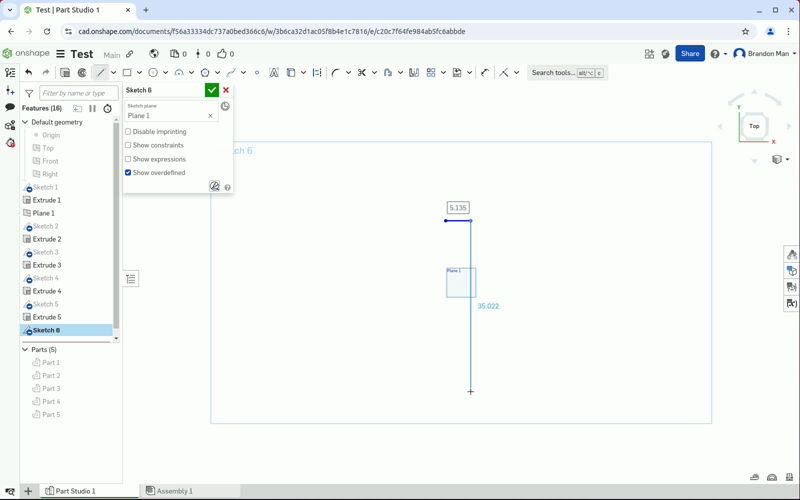
key_down(shift)
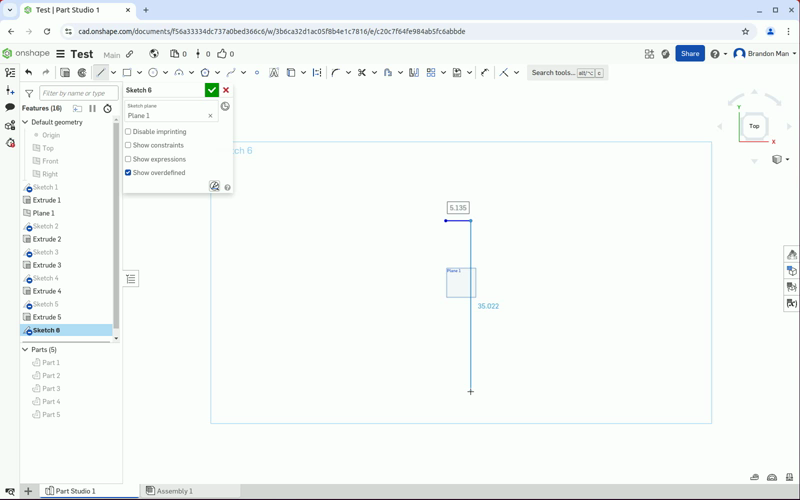
mouse_move(500, 391)
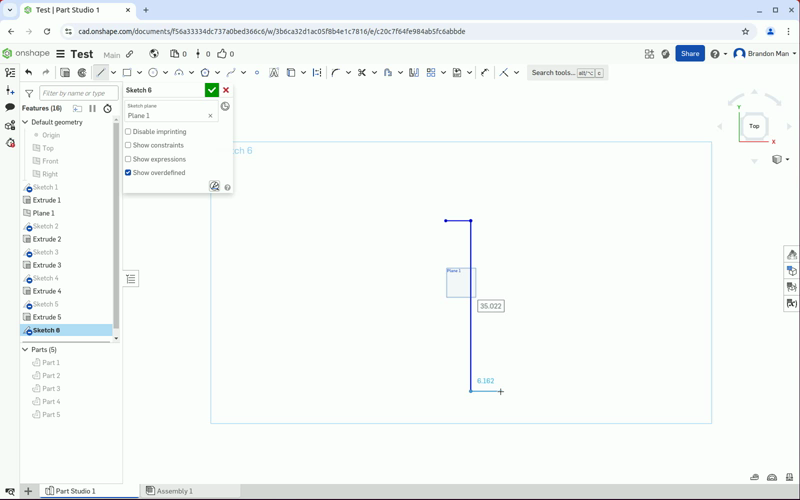
mouse_move(472, 391)
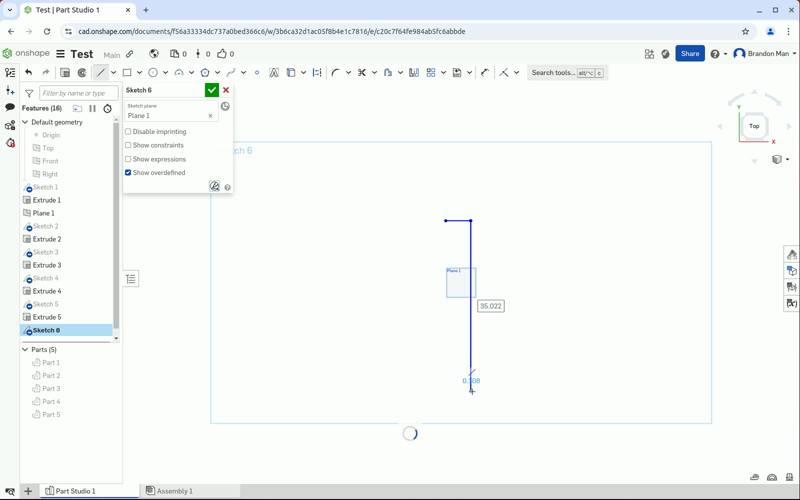
scroll(6)
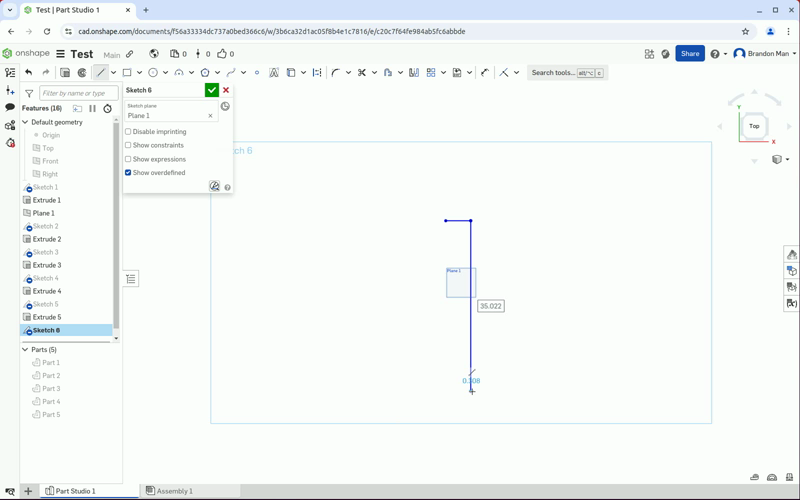
scroll(6)
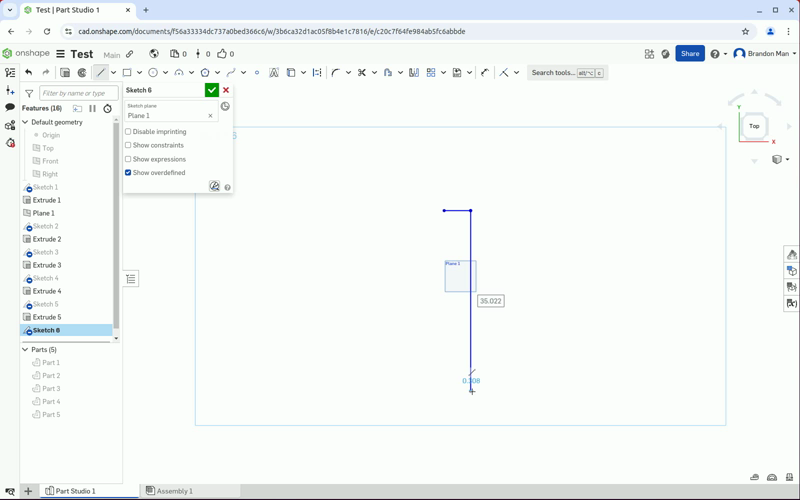
scroll(6)
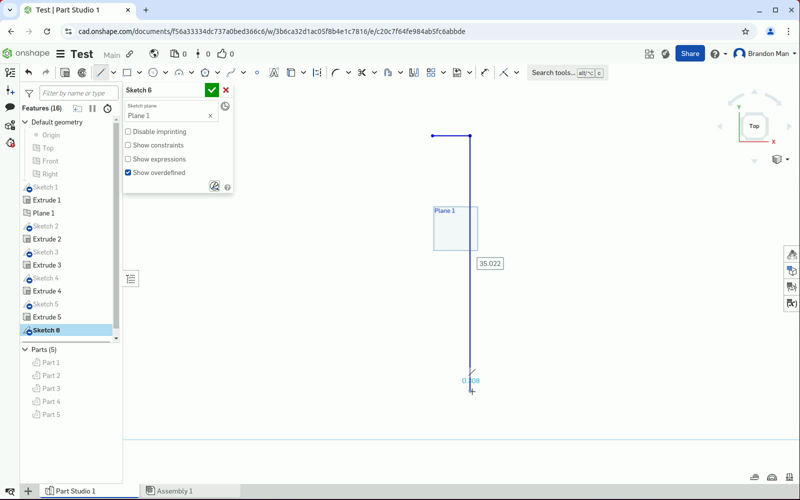
scroll(6)
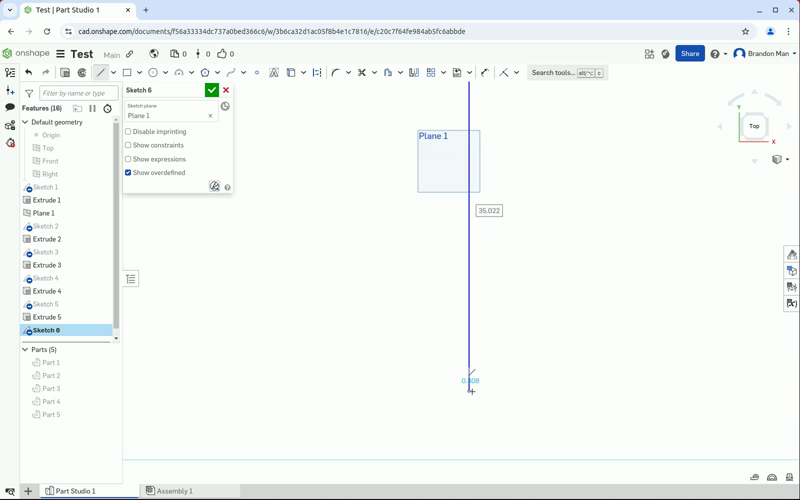
scroll(6)
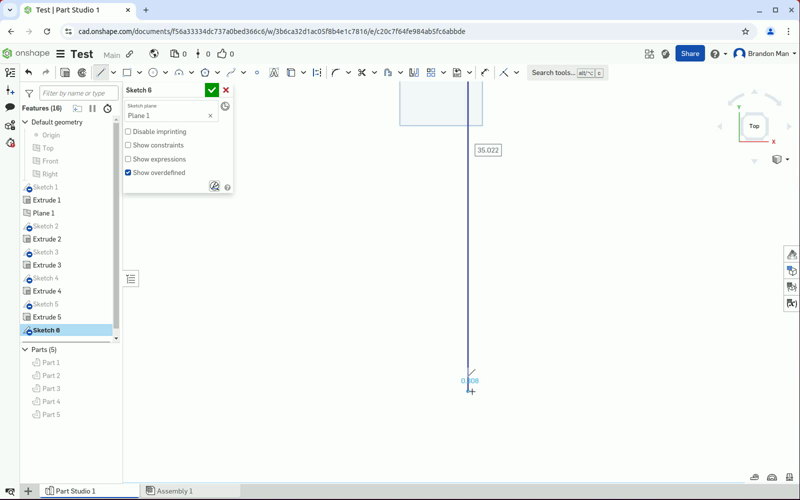
scroll(6)
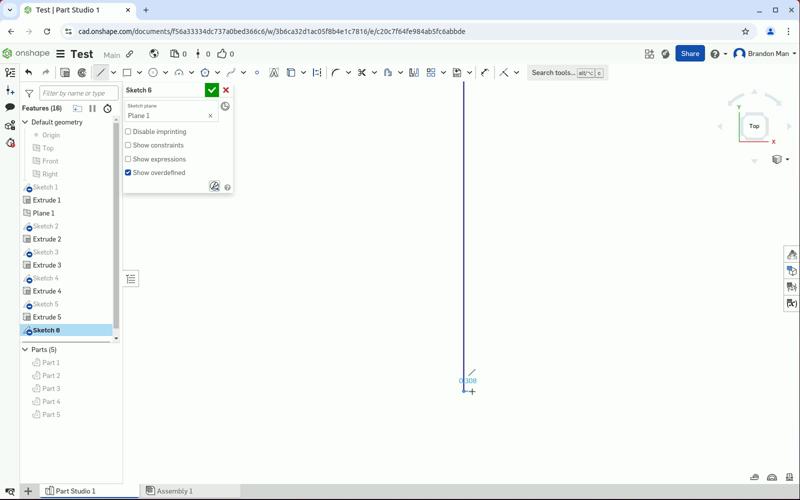
scroll(6)
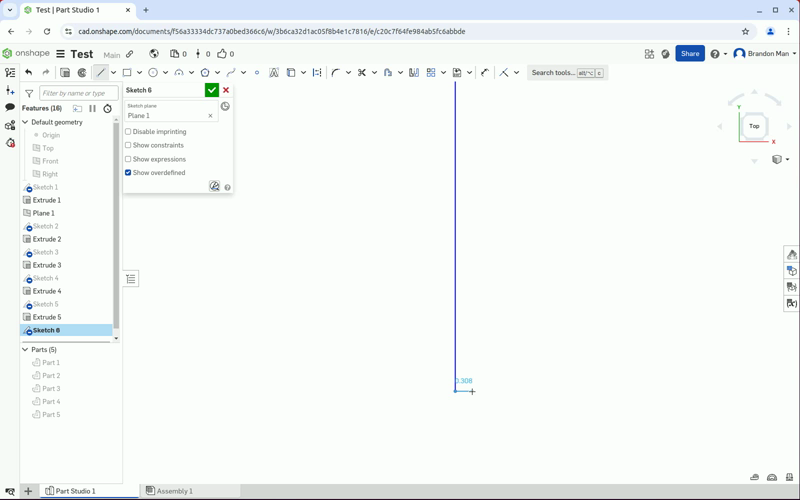
click(472, 391)
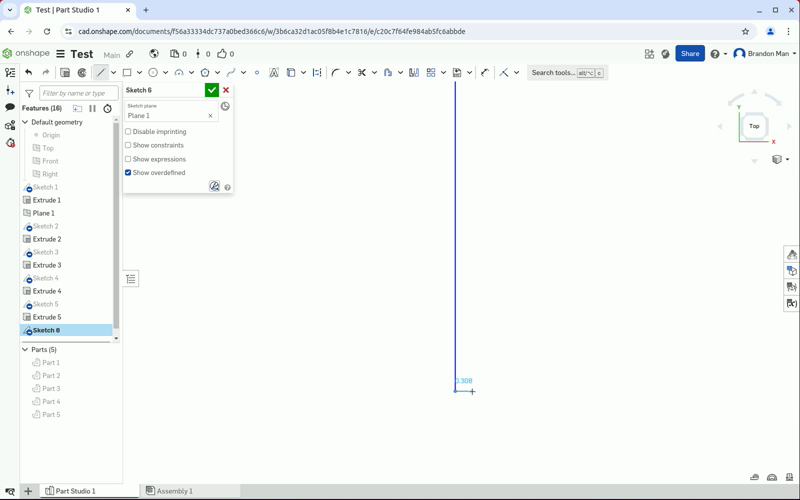
scroll(-6)
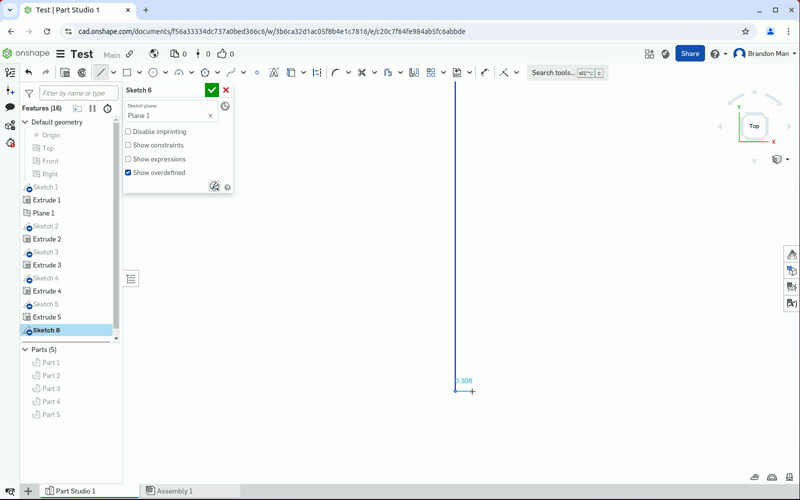
scroll(-6)
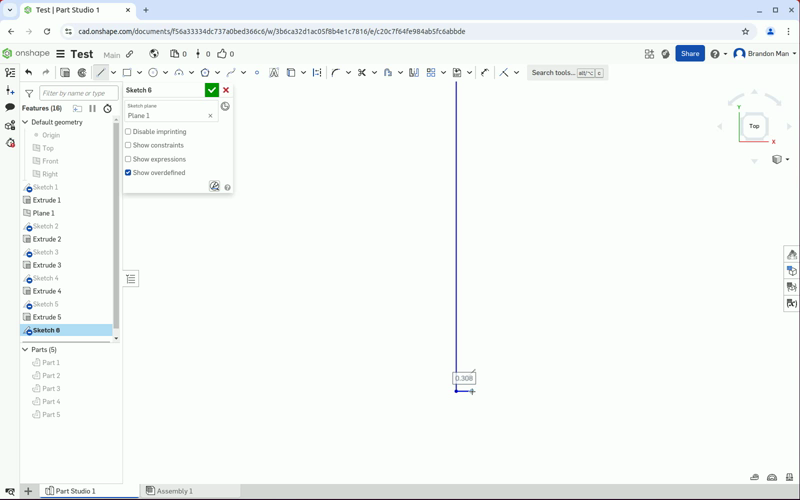
scroll(-6)
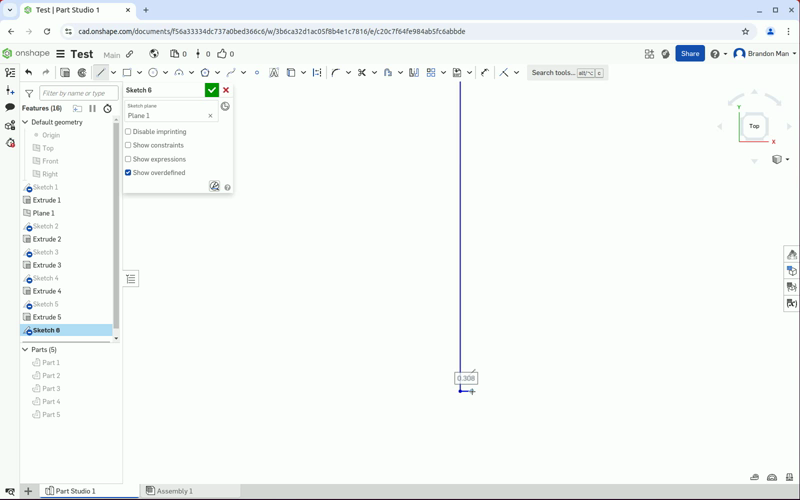
scroll(-6)
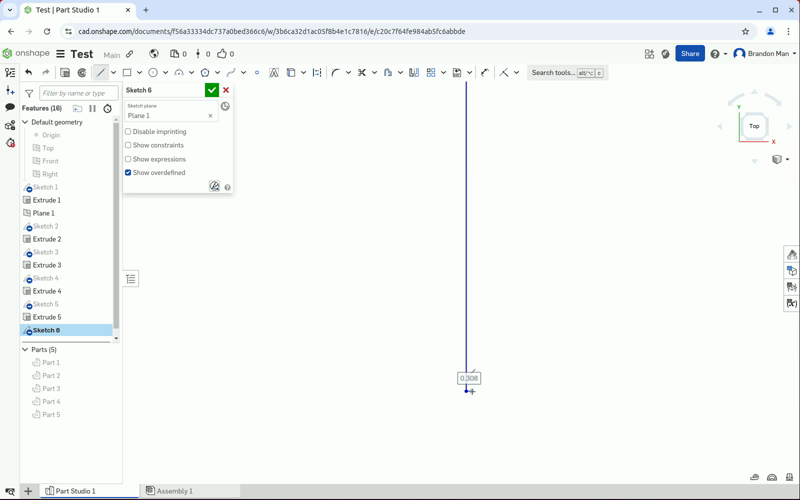
scroll(-6)
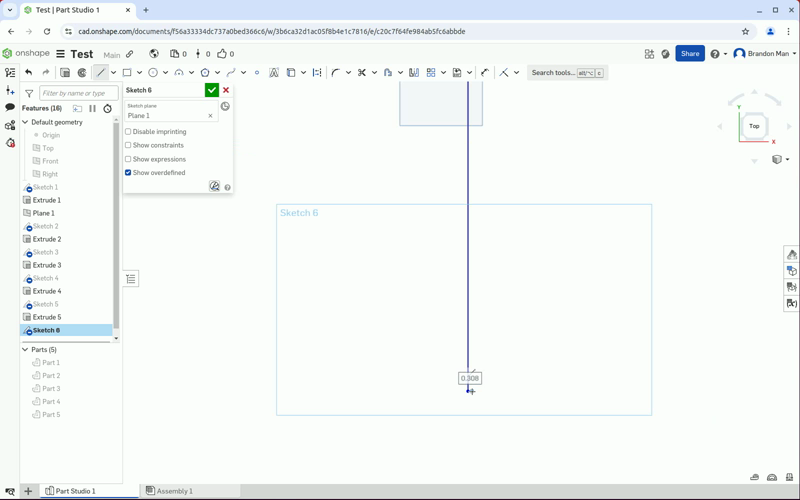
scroll(-6)
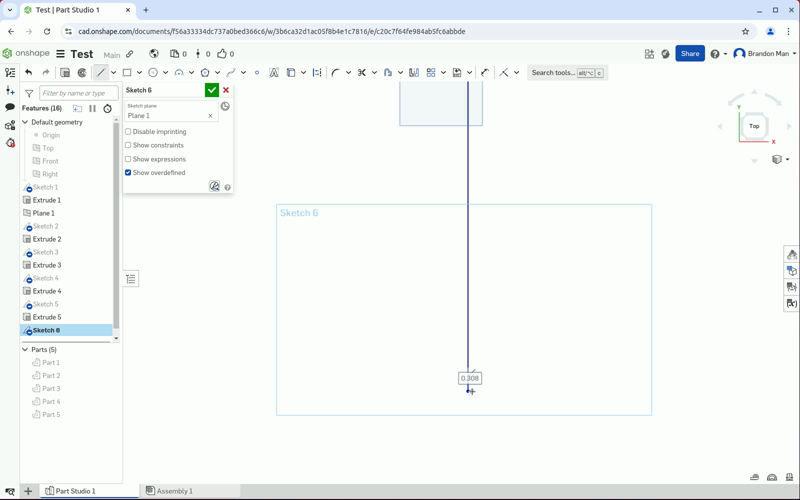
scroll(-6)
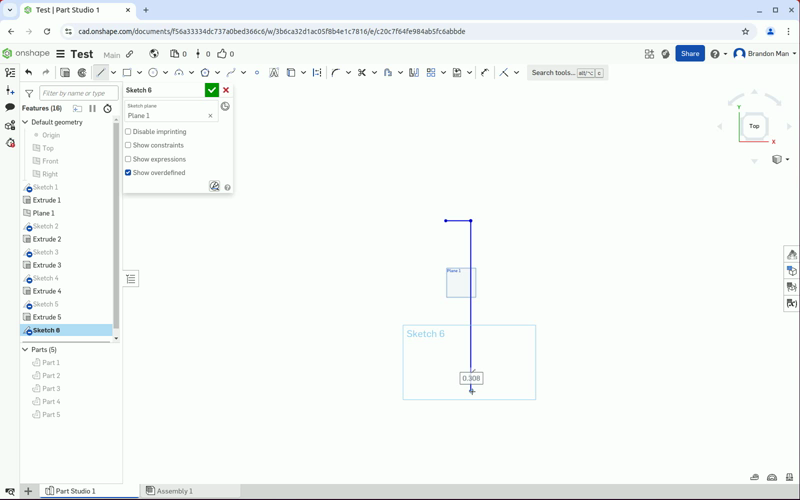
key_up(shift)
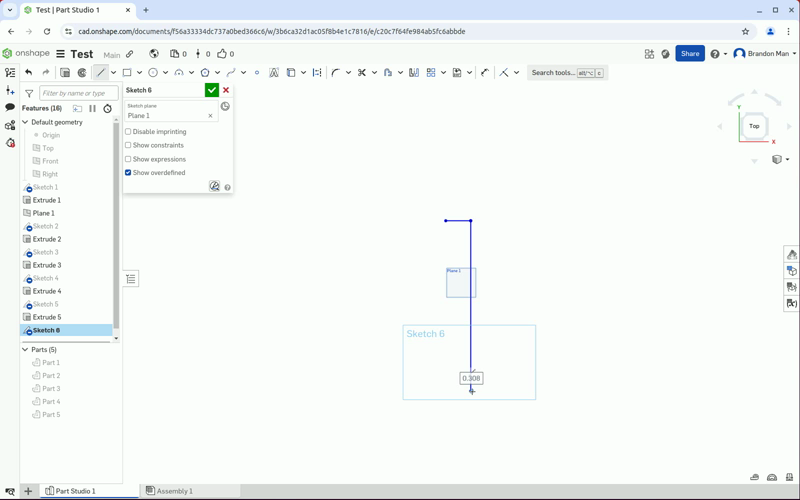
key_down(shift)
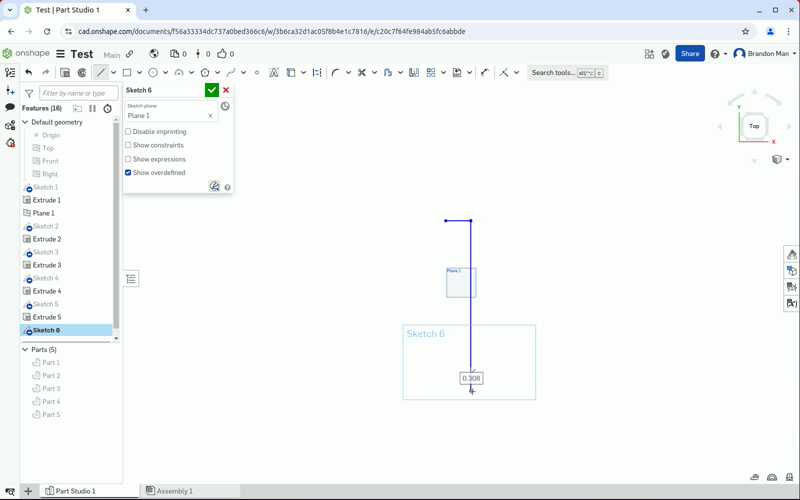
mouse_move(472, 219)
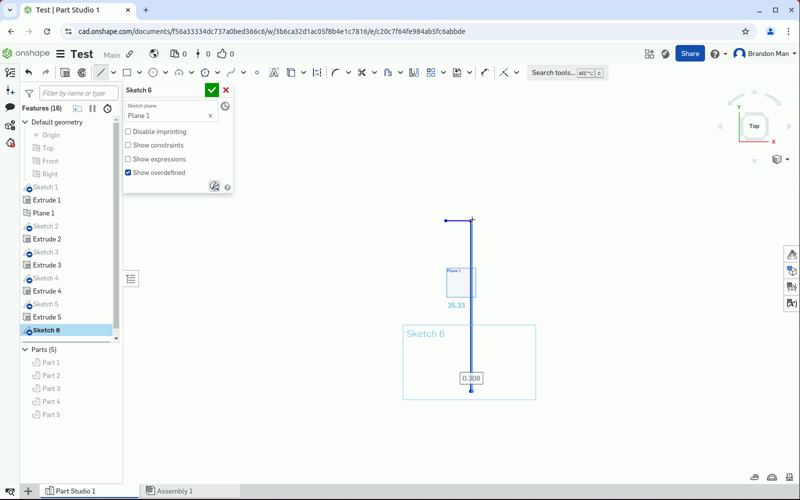
scroll(6)
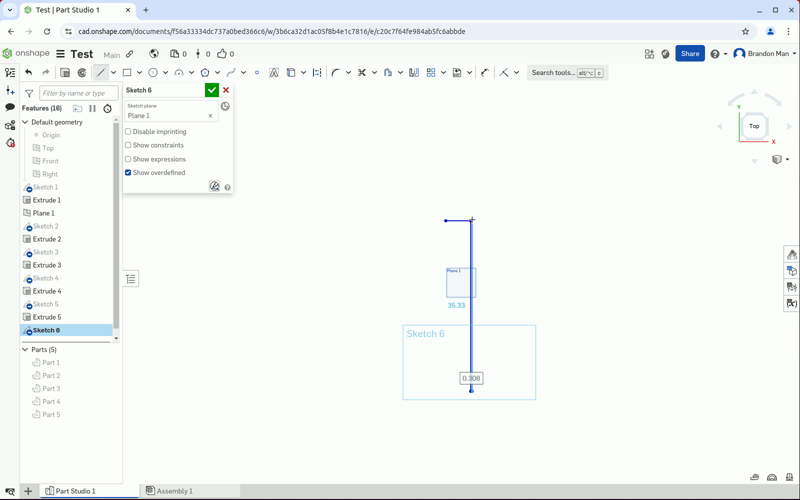
scroll(6)
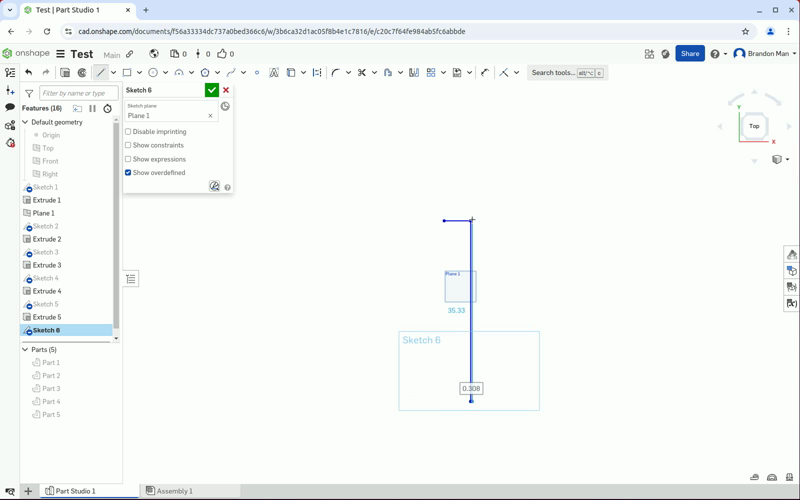
scroll(6)
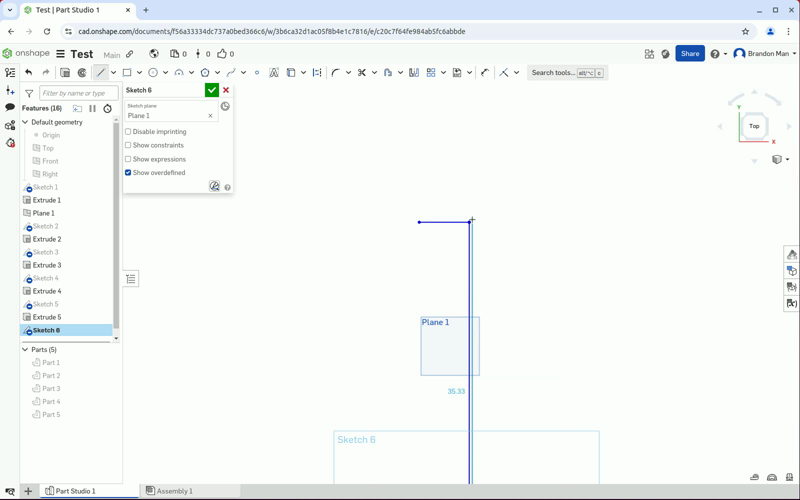
scroll(6)
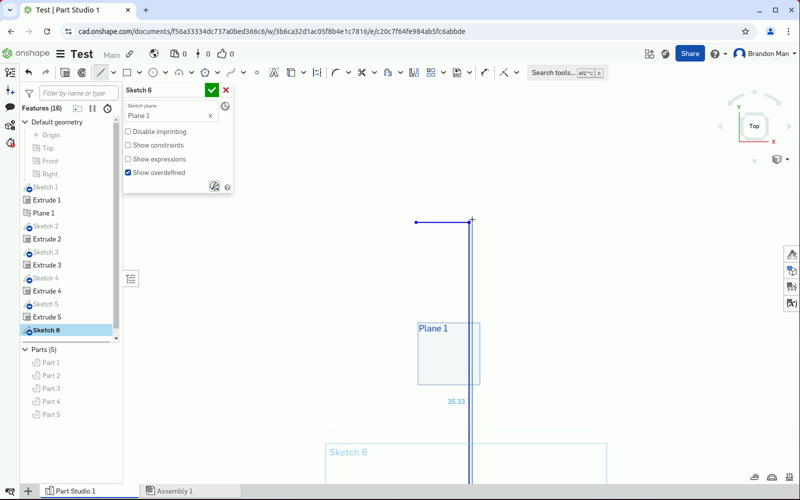
scroll(6)
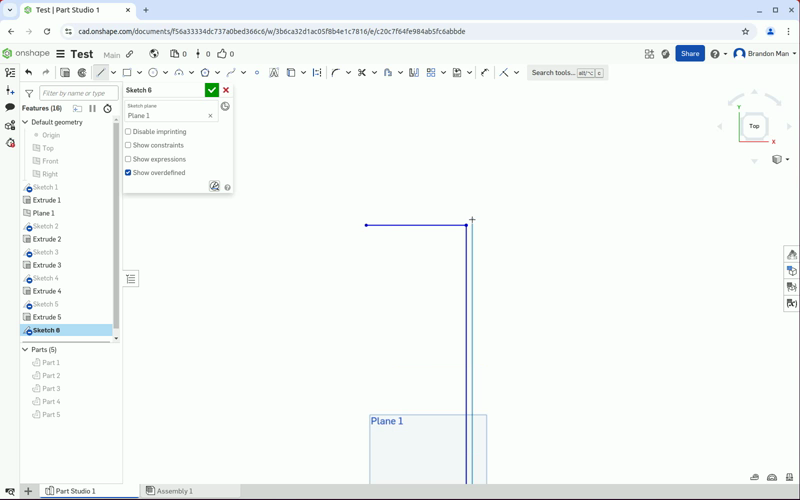
scroll(6)
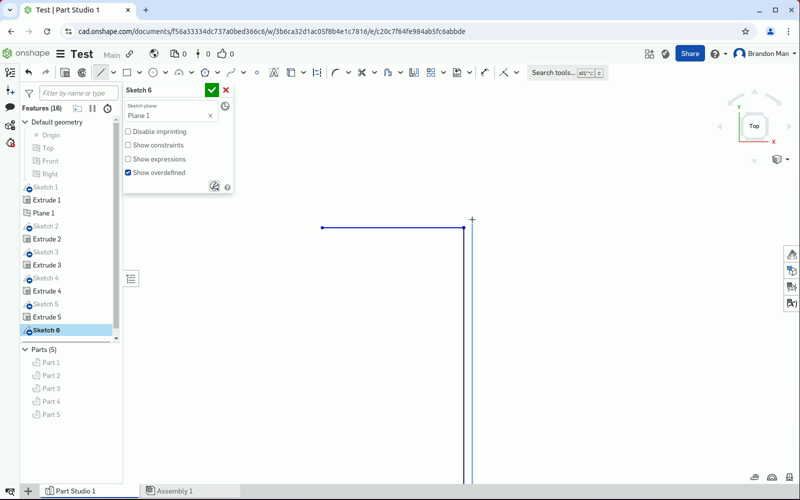
scroll(6)
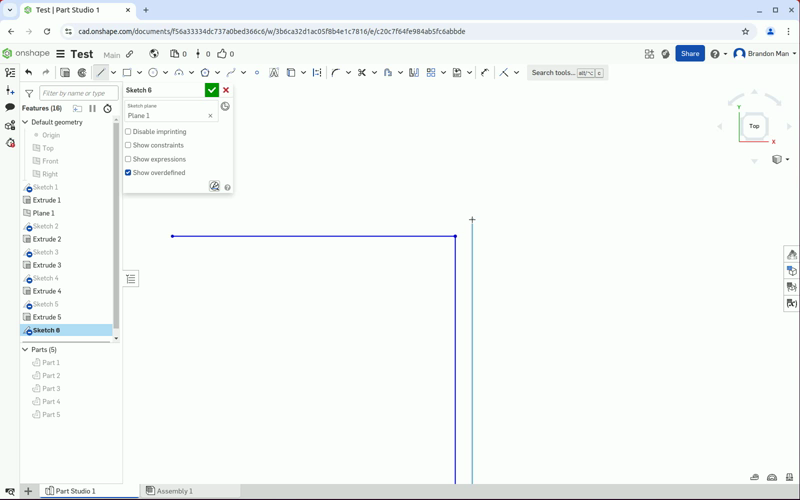
click(472, 219)
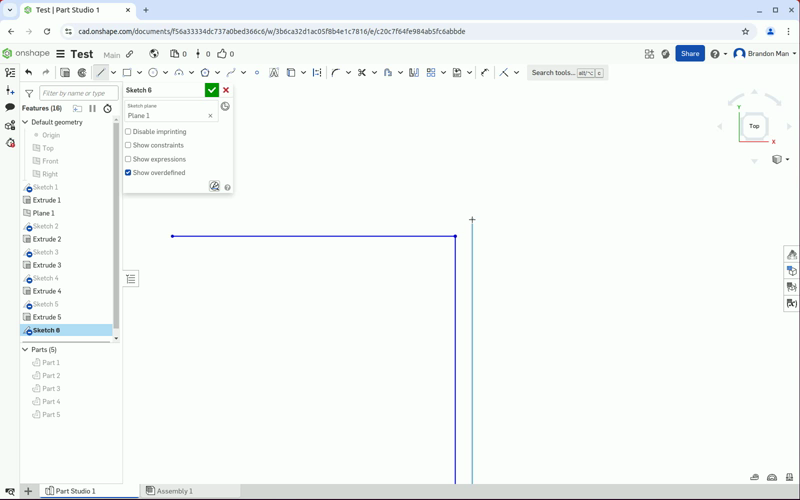
scroll(-6)
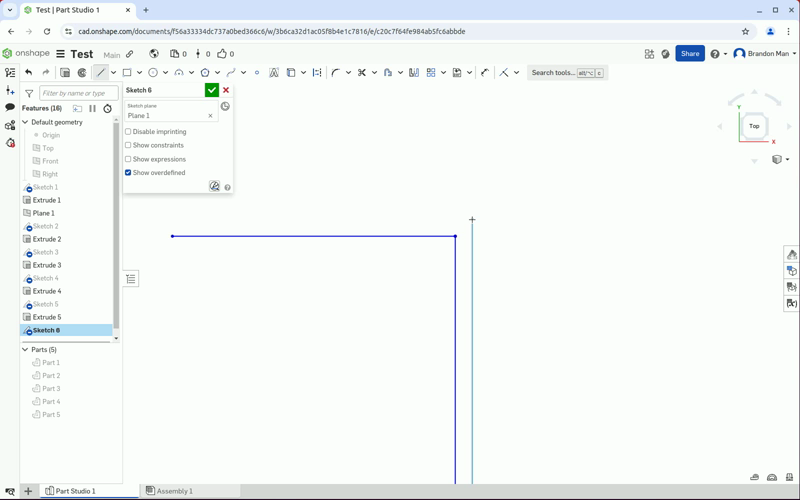
scroll(-6)
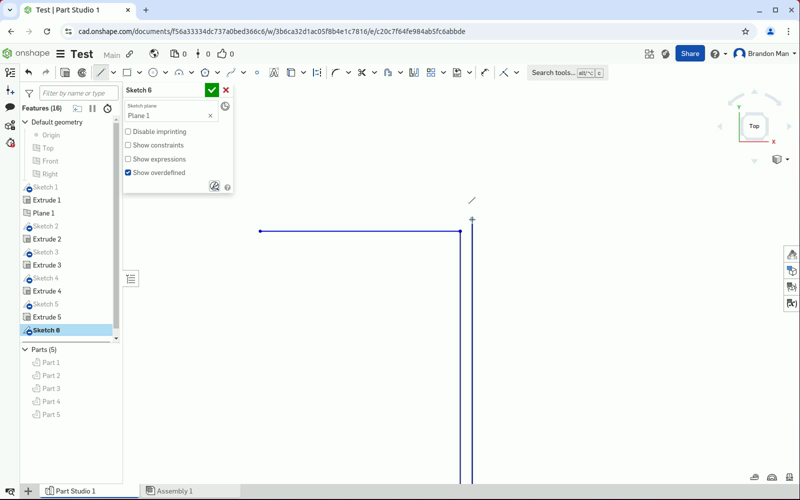
scroll(-6)
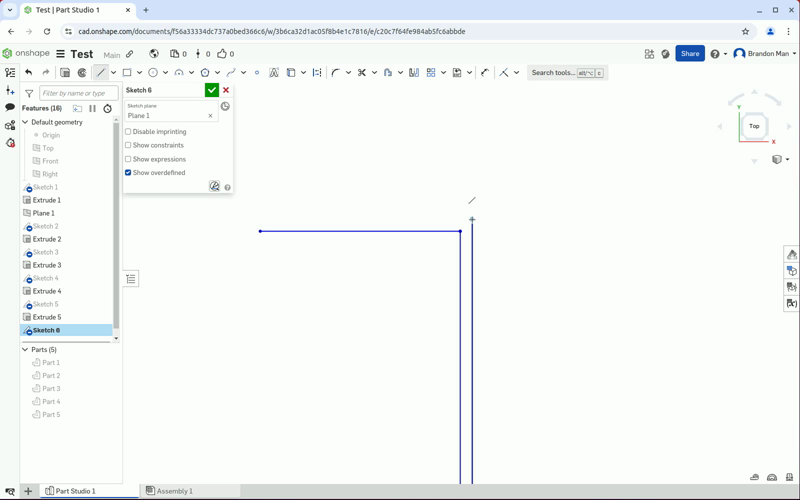
scroll(-6)
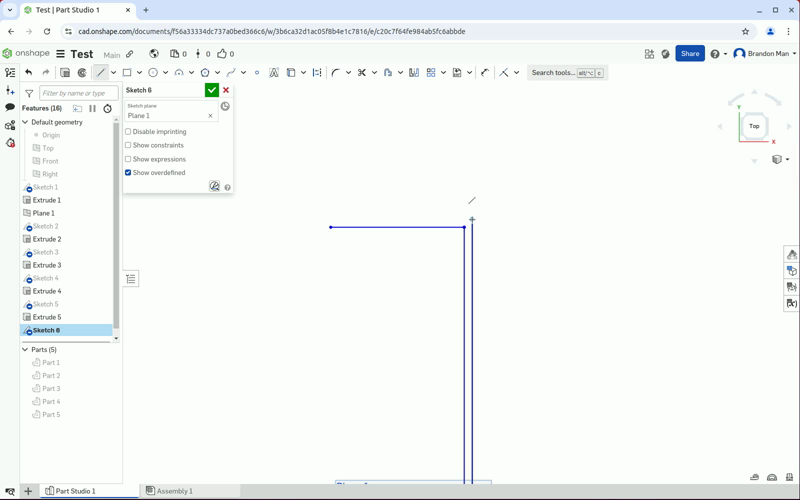
scroll(-6)
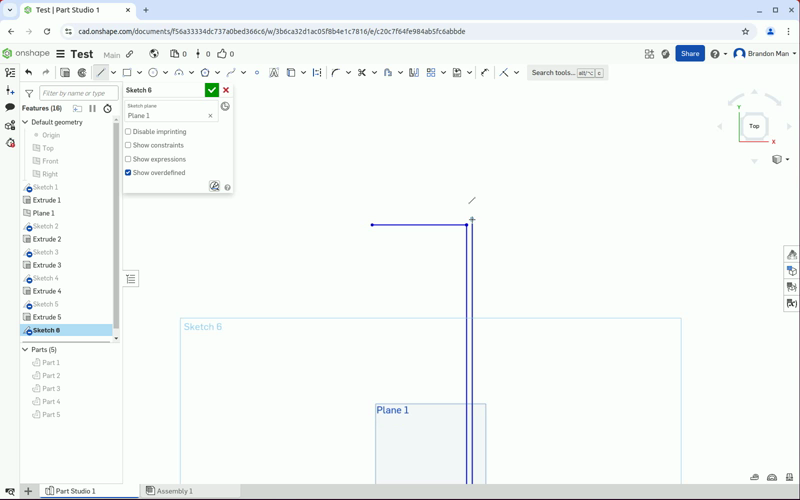
scroll(-6)
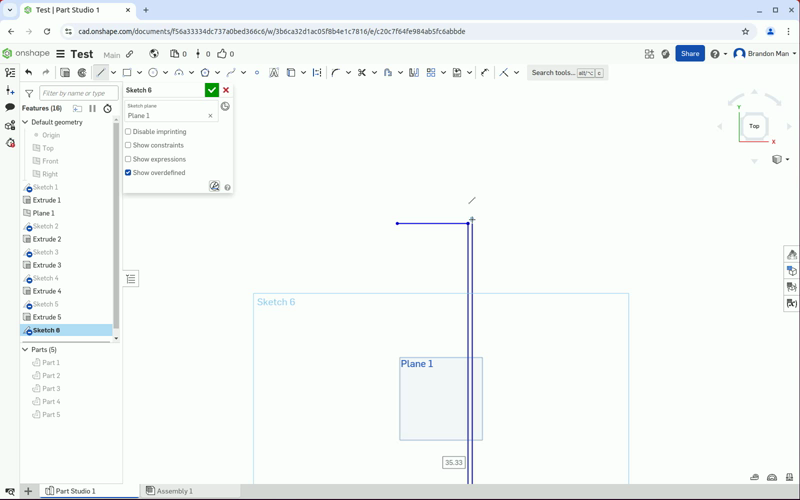
scroll(-6)
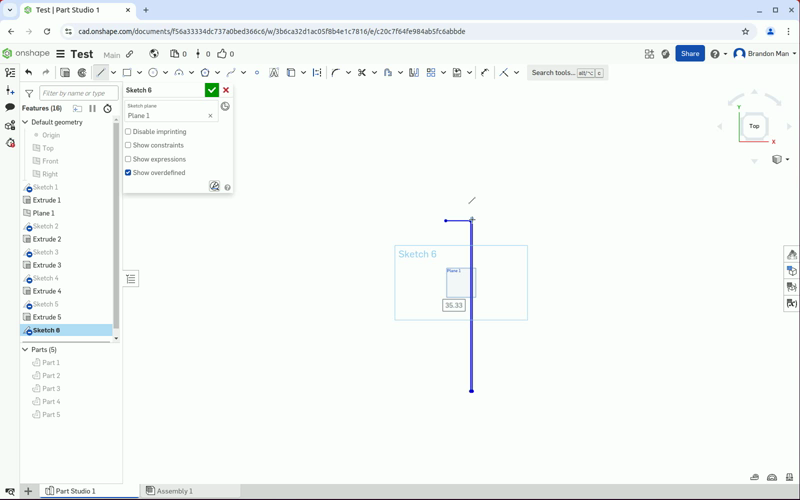
key_up(shift)
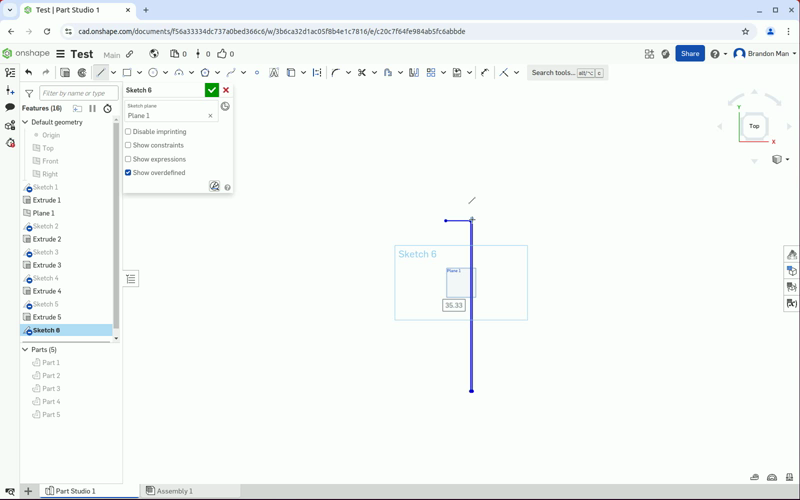
key_down(shift)
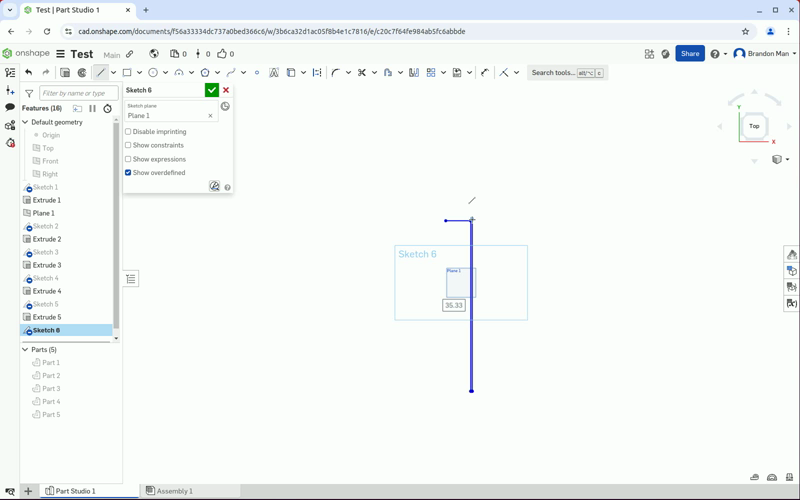
mouse_move(502, 219)
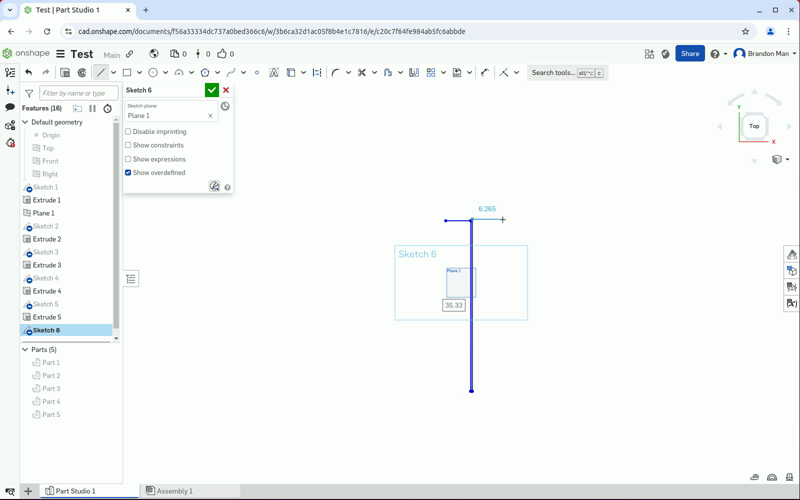
mouse_move(445, 219)
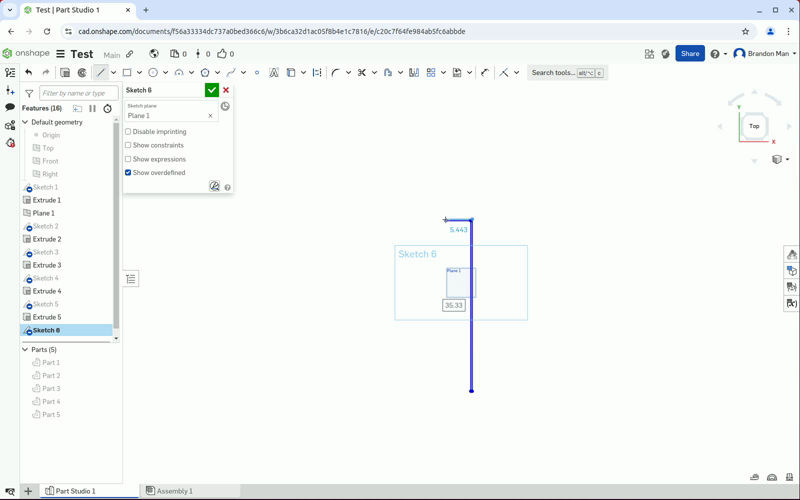
scroll(6)
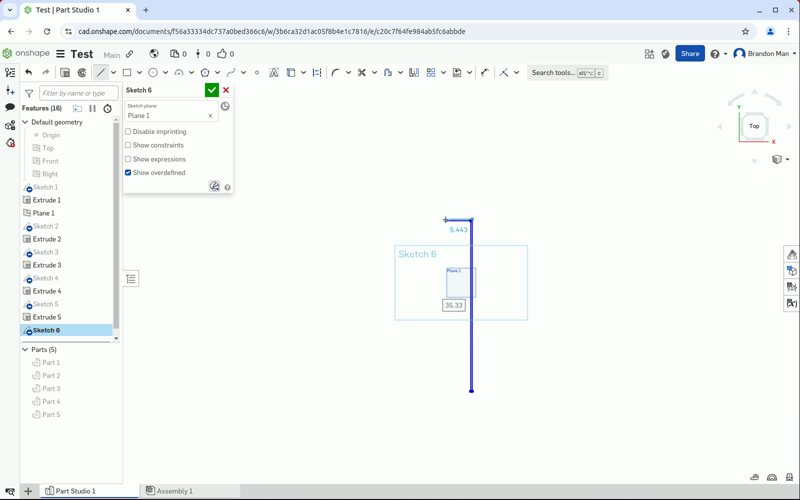
scroll(6)
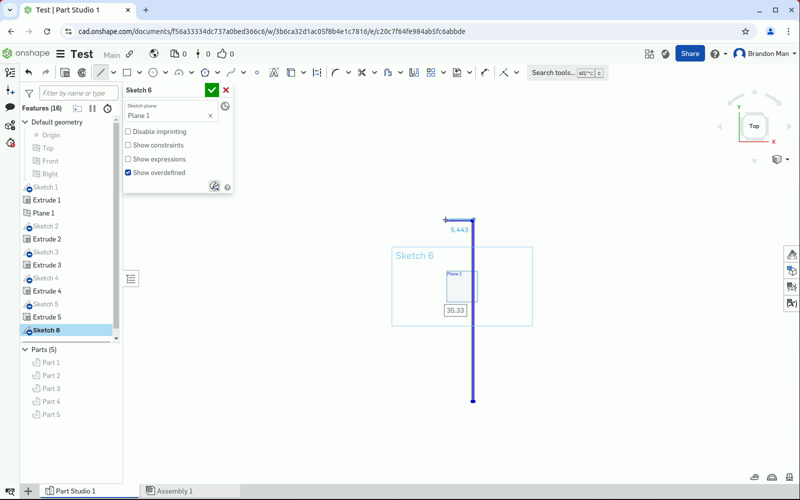
scroll(6)
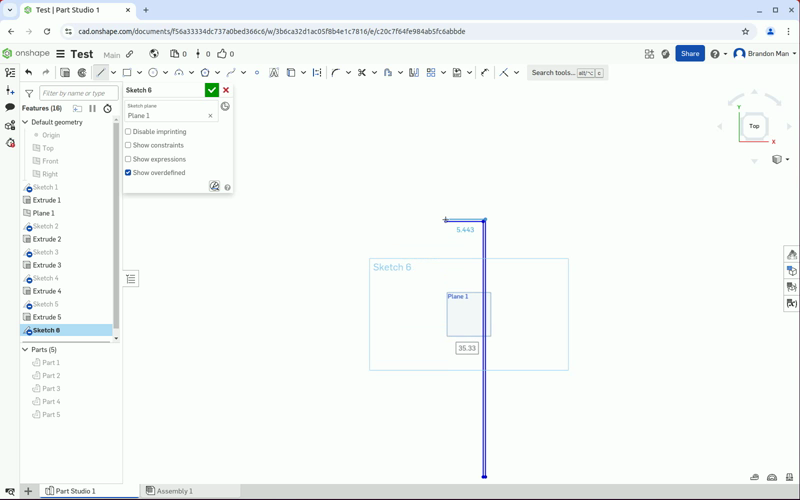
scroll(6)
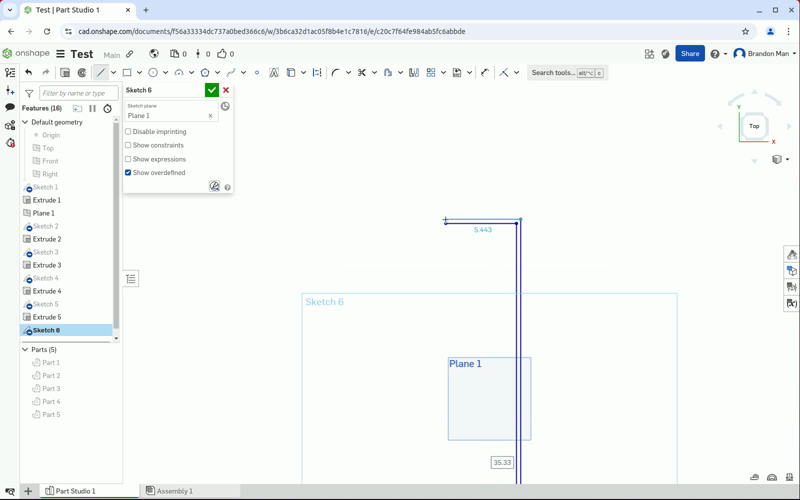
scroll(6)
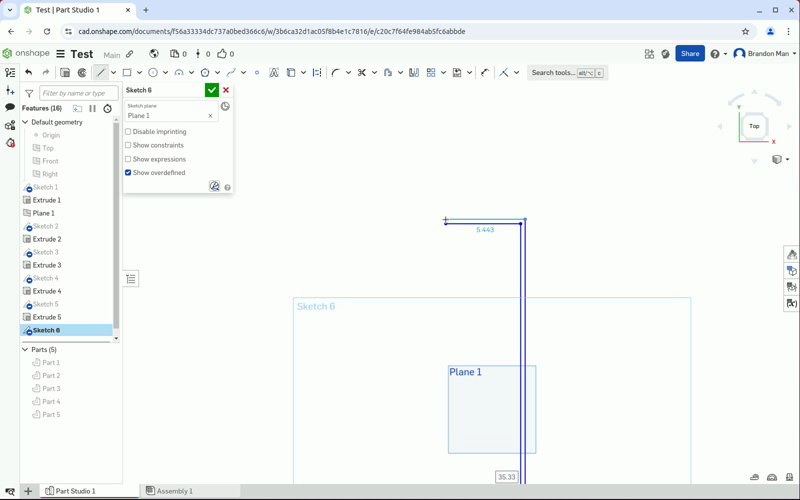
scroll(6)
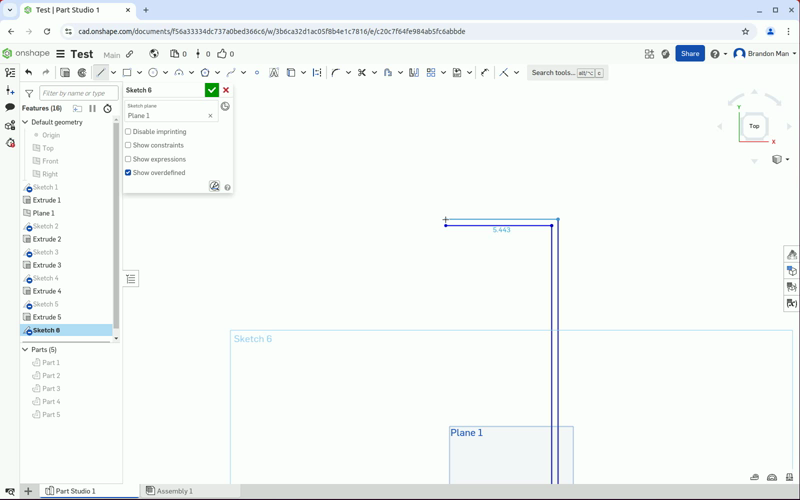
scroll(6)
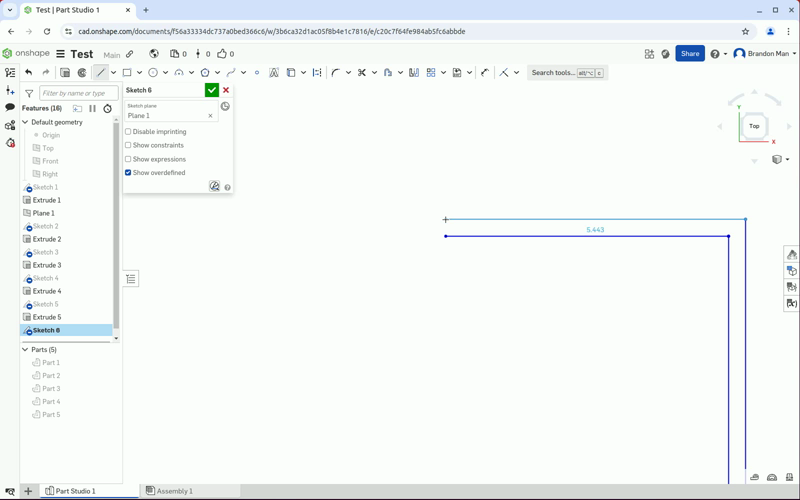
click(445, 219)
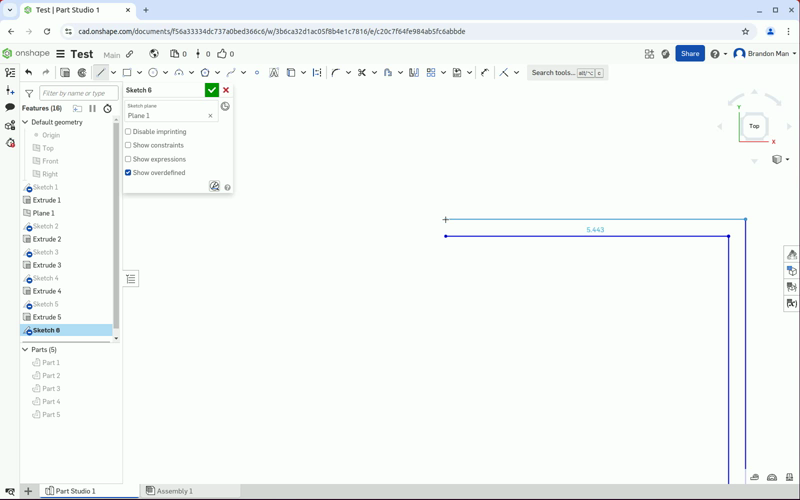
scroll(-6)
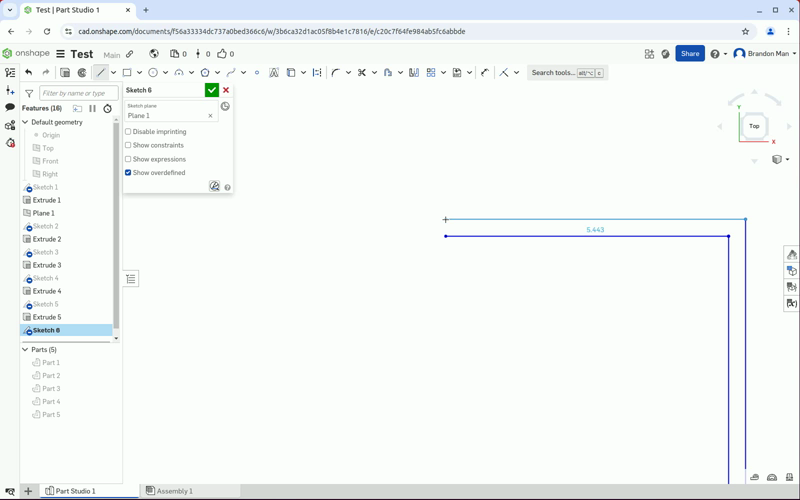
scroll(-6)
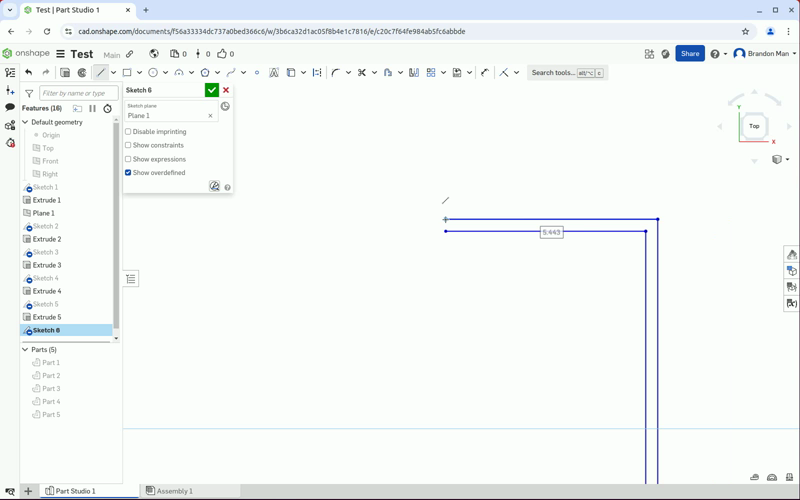
scroll(-6)
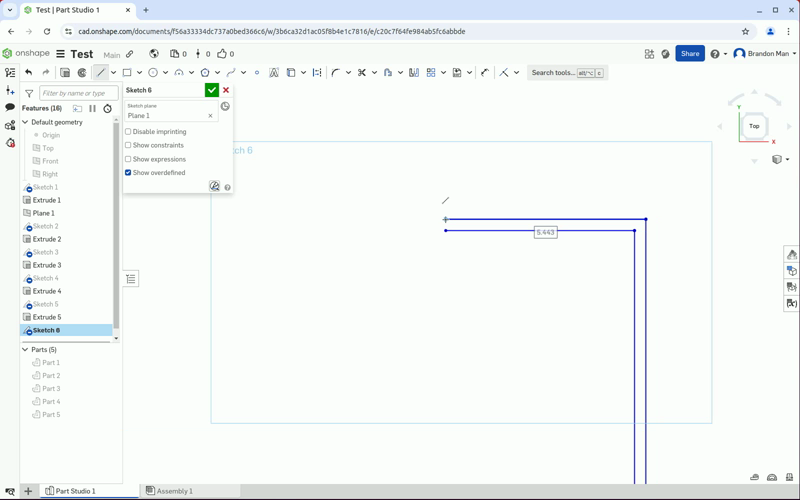
scroll(-6)
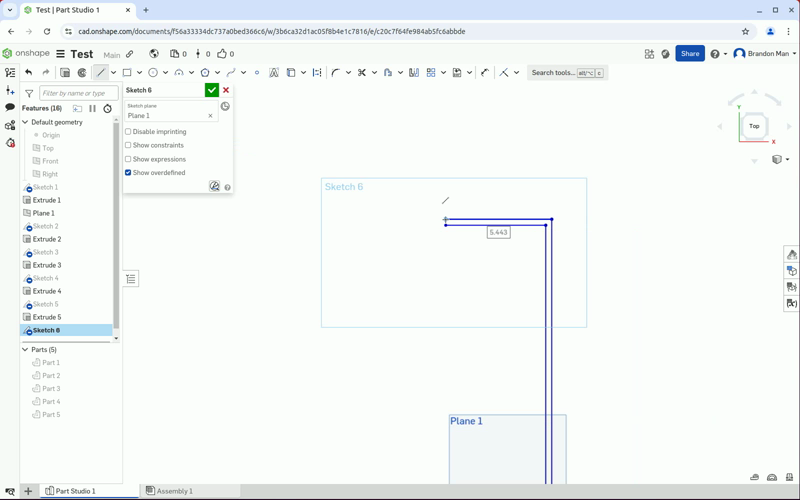
scroll(-6)
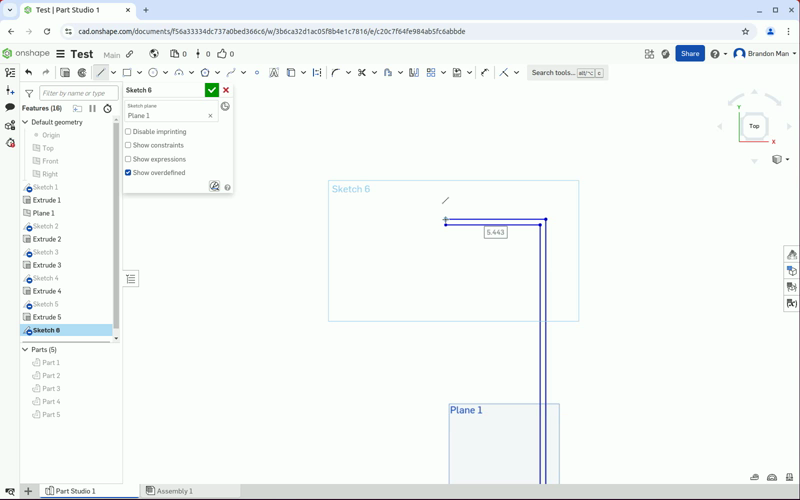
scroll(-6)
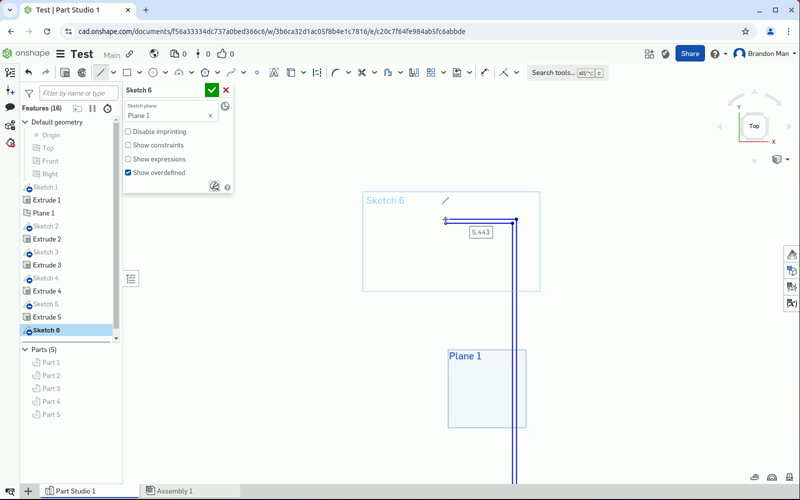
scroll(-6)
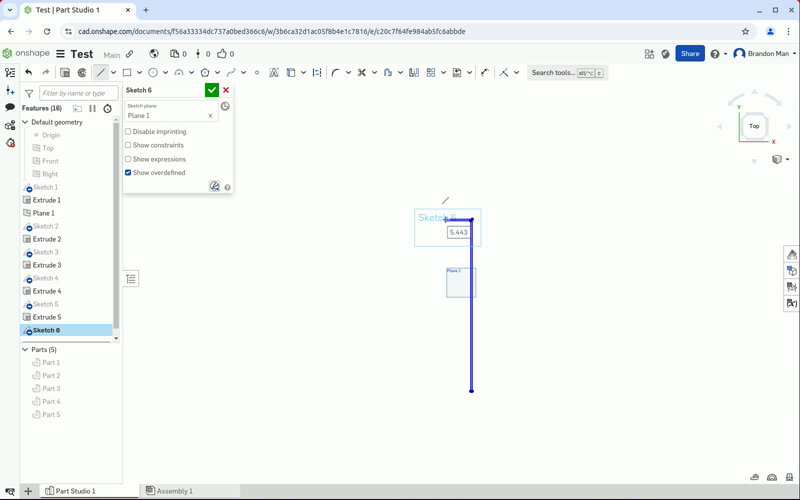
key_up(shift)
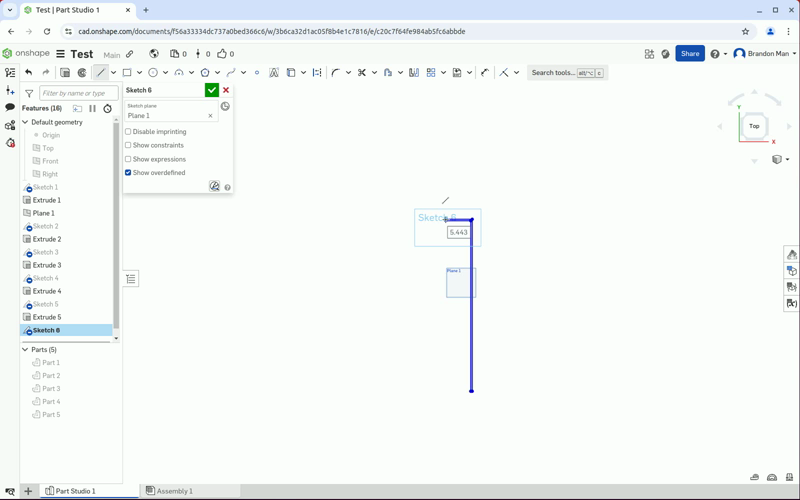
mouse_move(475, 219)
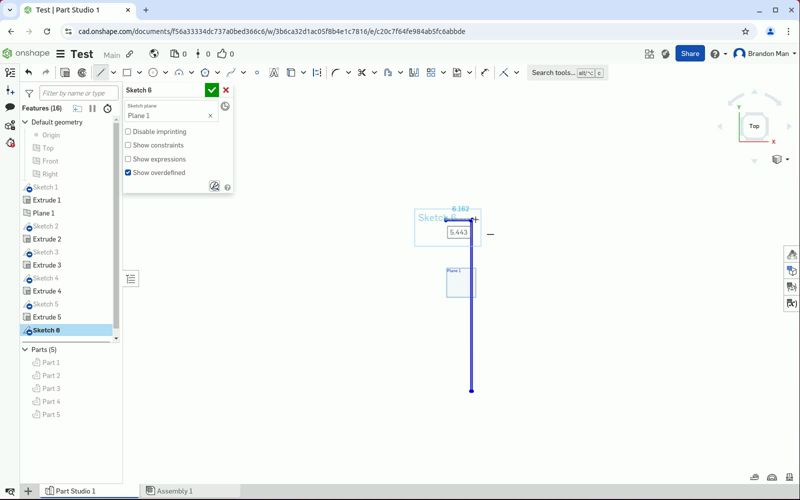
key_down(shift)
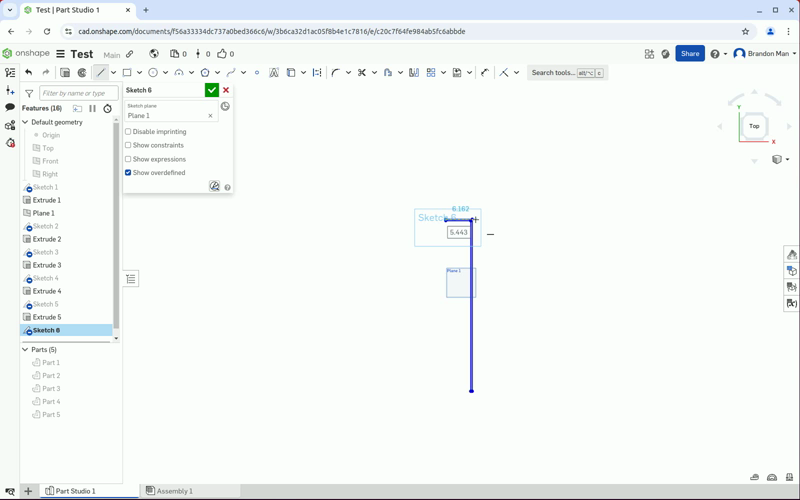
mouse_move(445, 220)
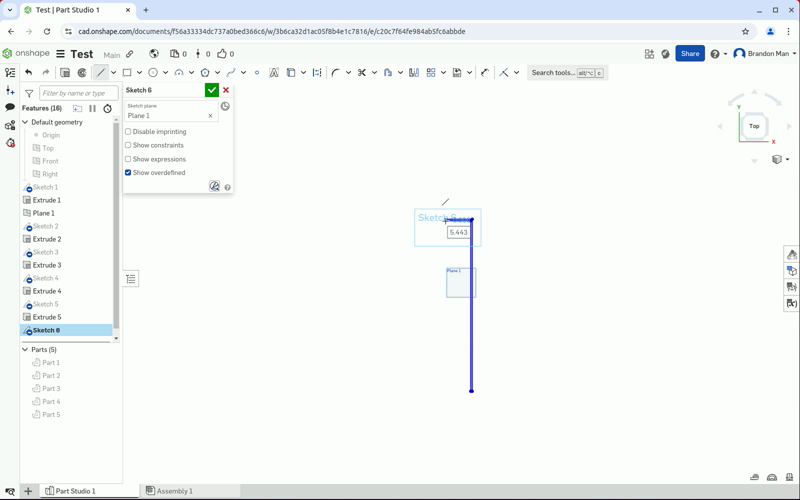
scroll(6)
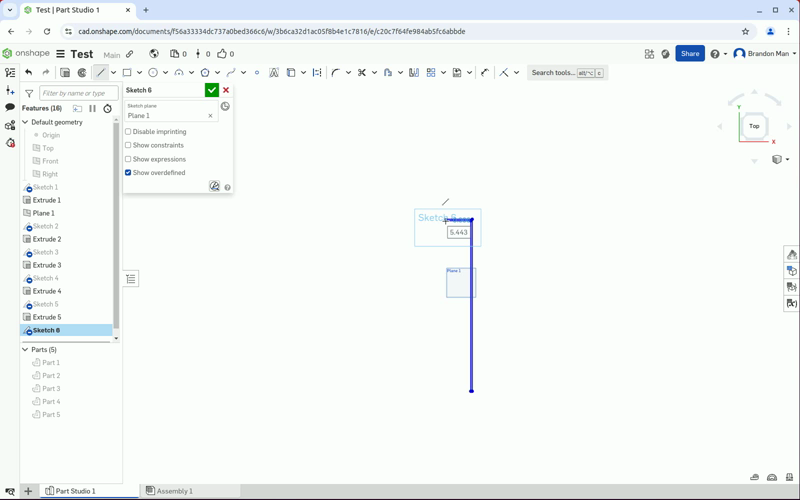
scroll(6)
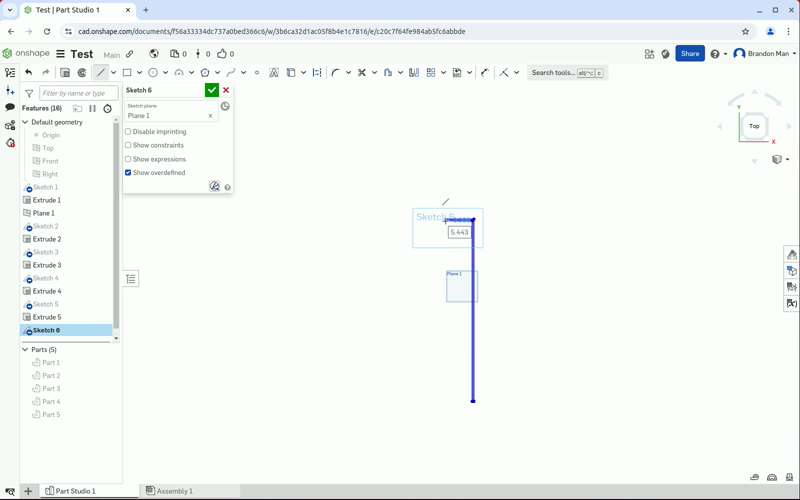
scroll(6)
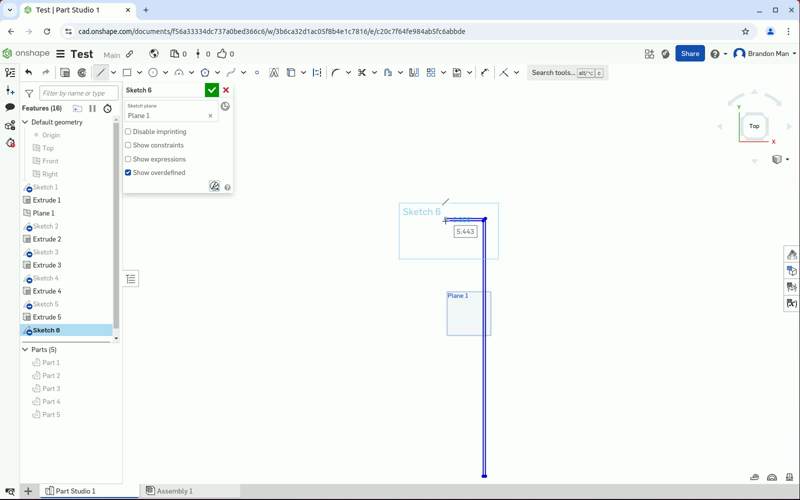
scroll(6)
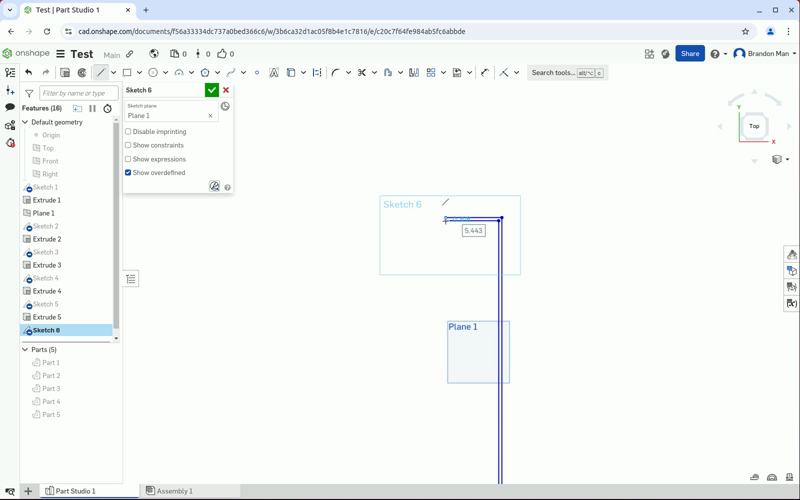
scroll(6)
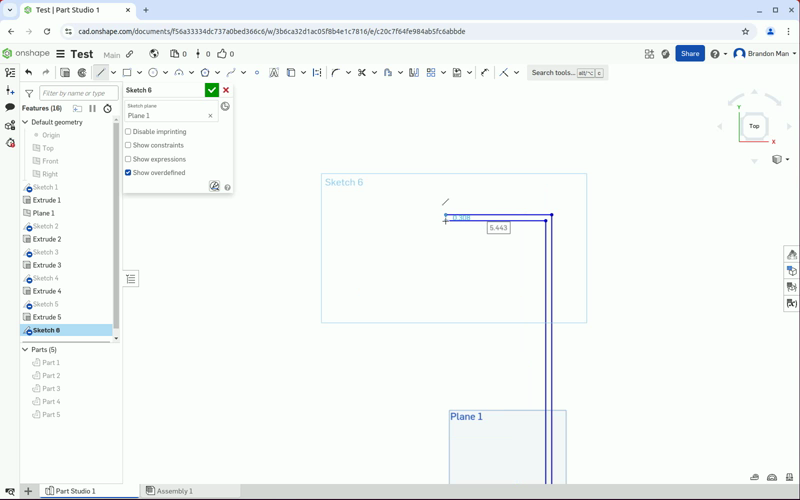
scroll(6)
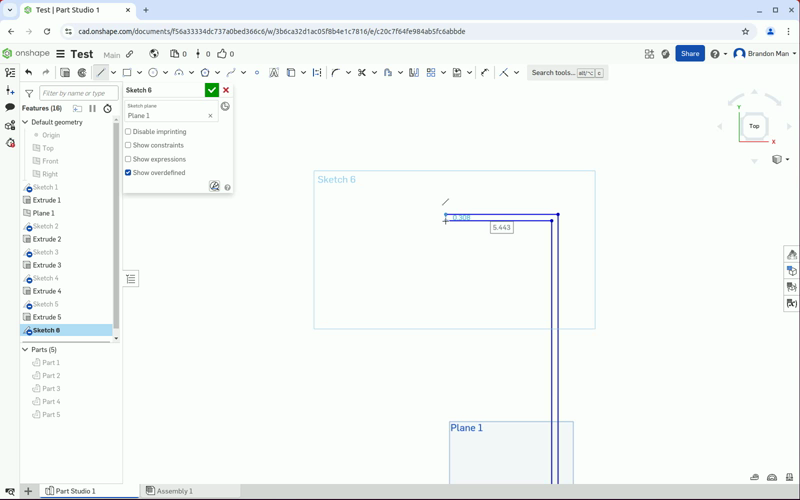
scroll(6)
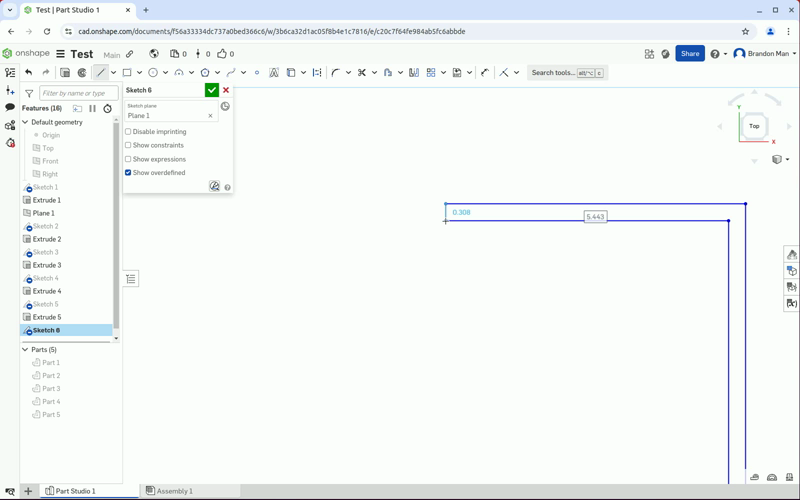
key_up(shift)
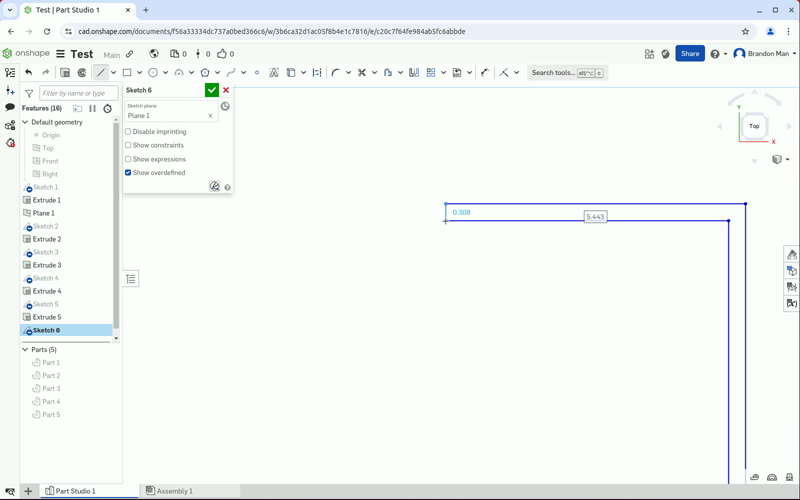
click(445, 220)
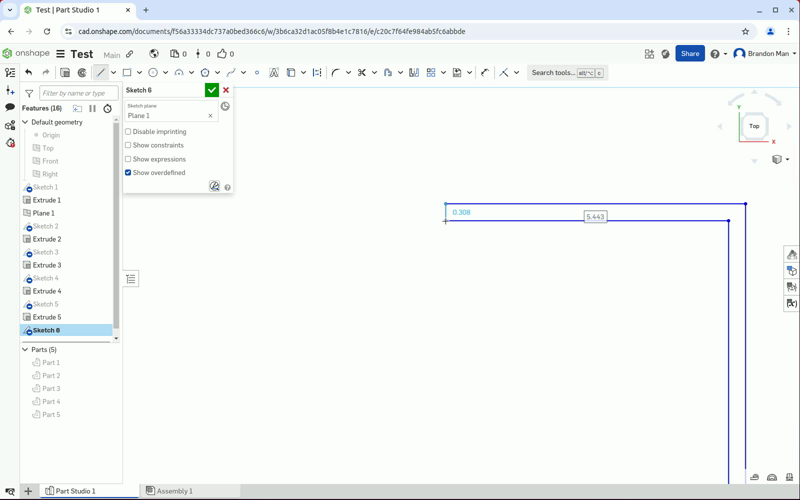
scroll(-6)
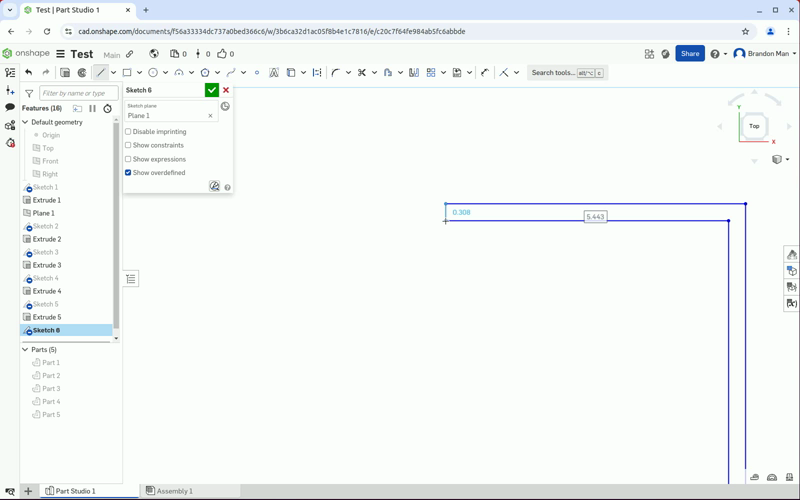
scroll(-6)
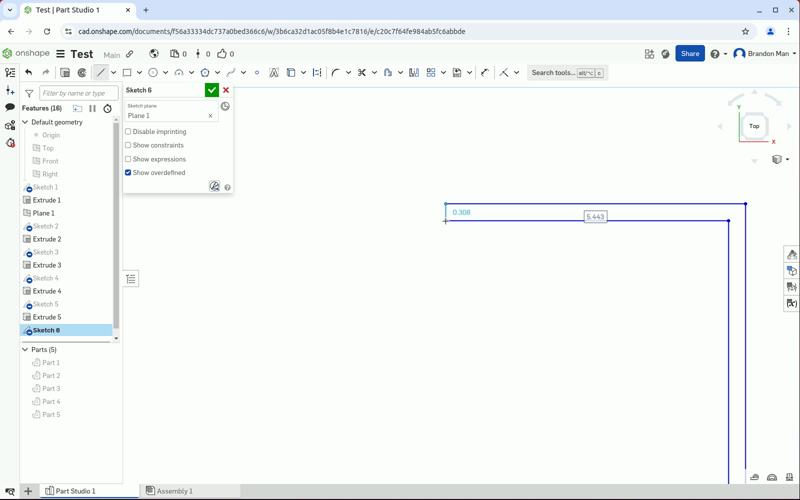
scroll(-6)
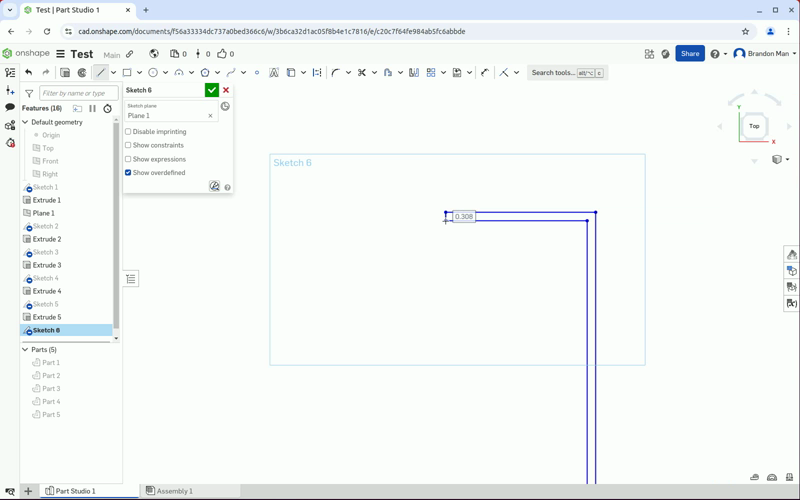
scroll(-6)
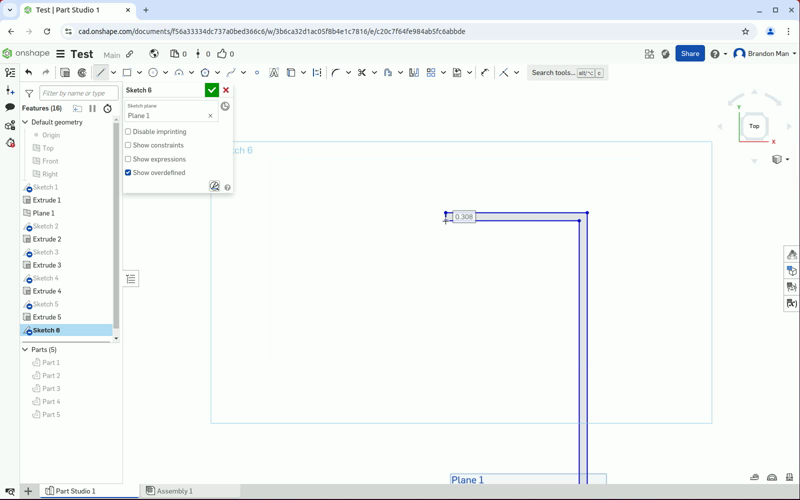
scroll(-6)
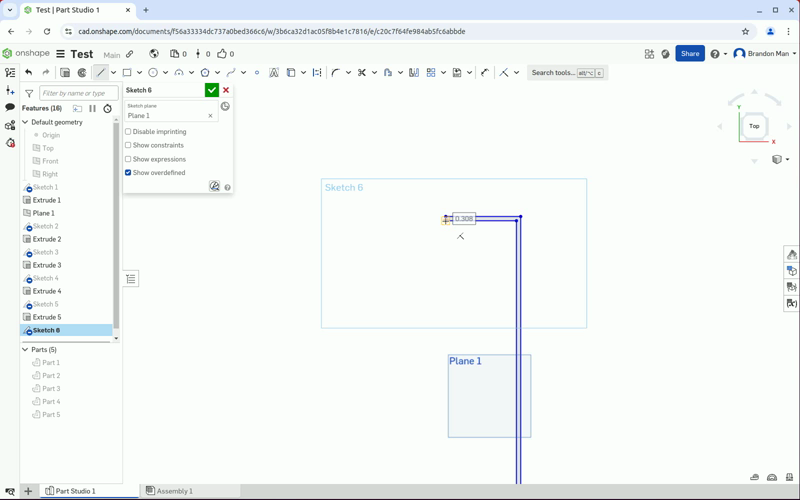
scroll(-6)
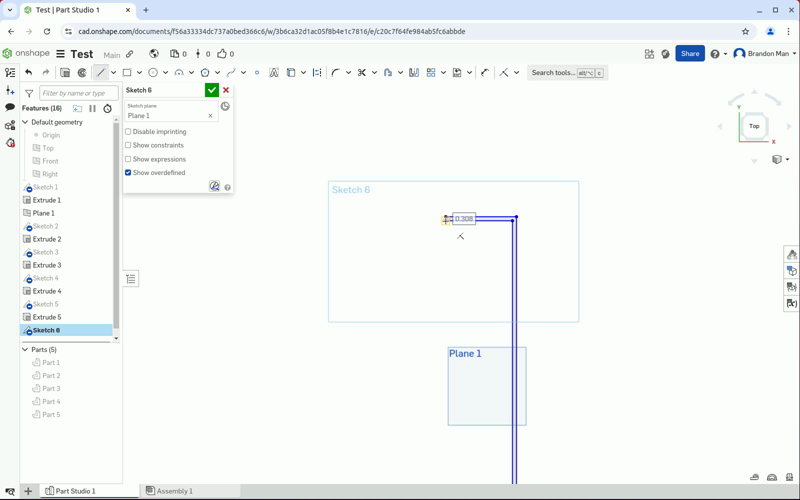
scroll(-6)
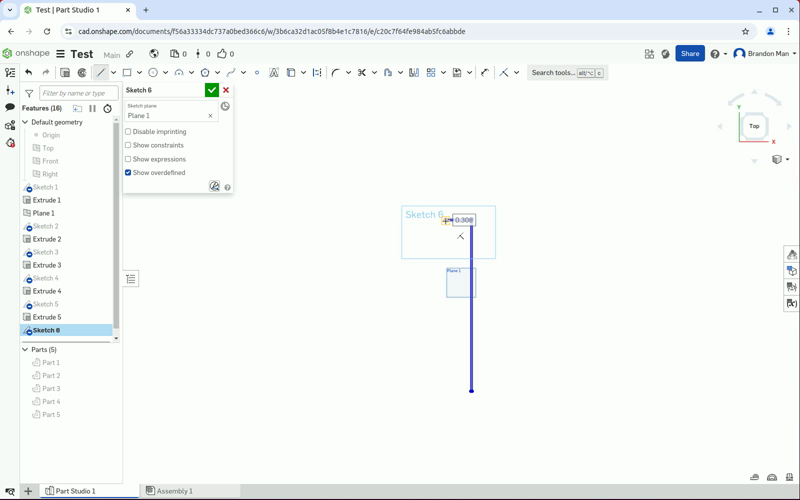
key(esc)
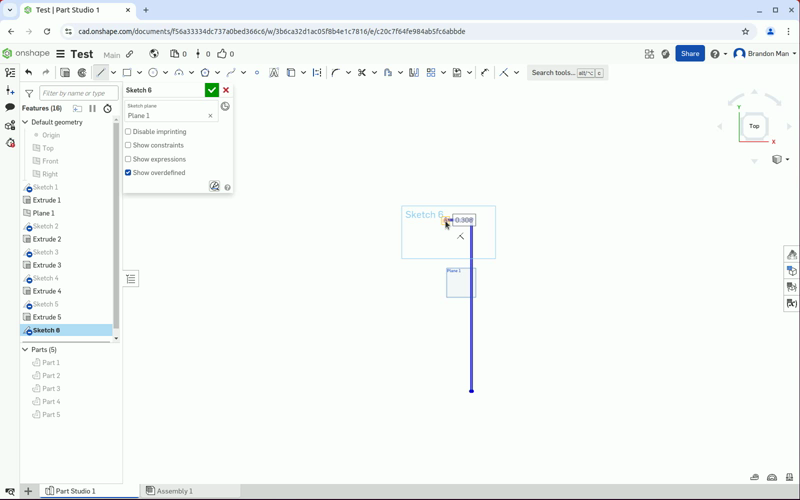
mouse_move(471, 262)
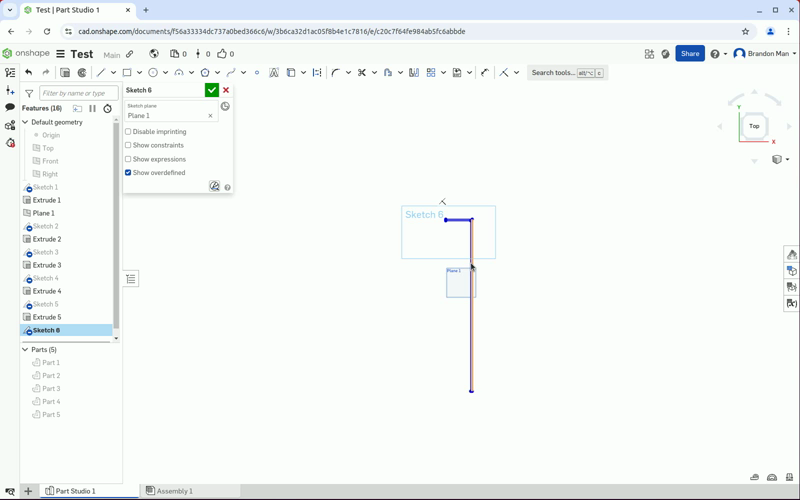
scroll(6)
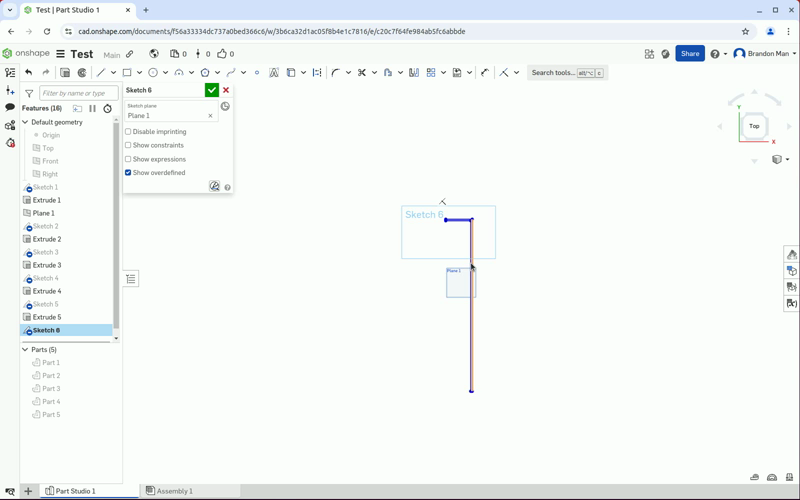
scroll(6)
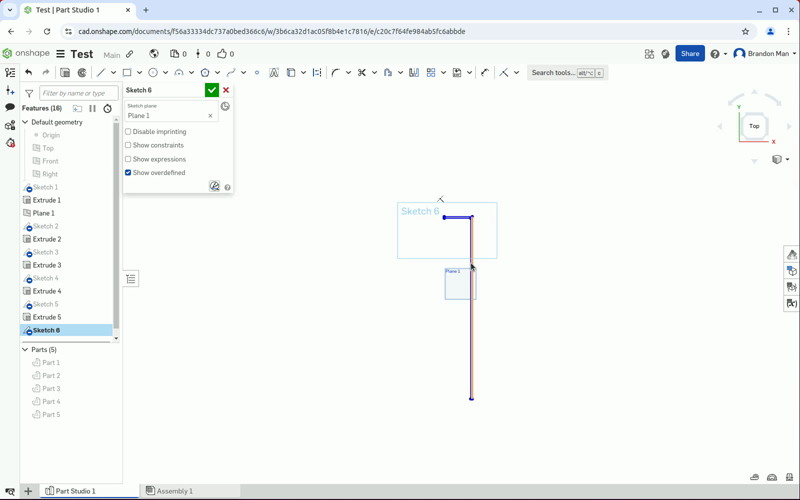
scroll(6)
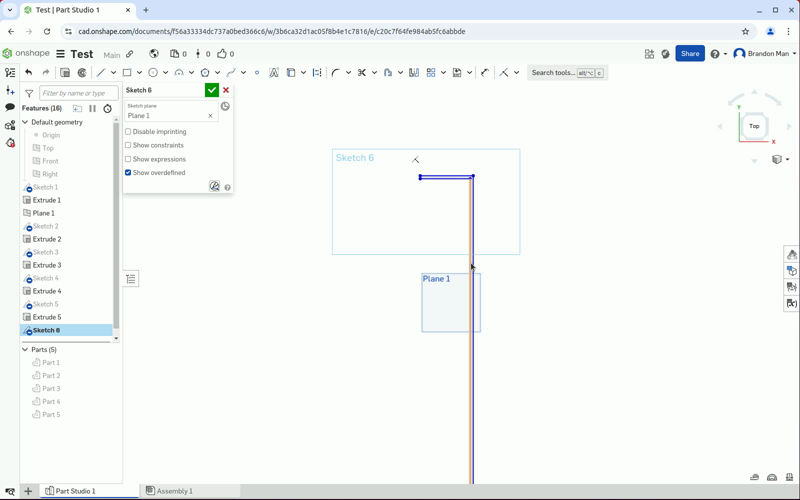
scroll(6)
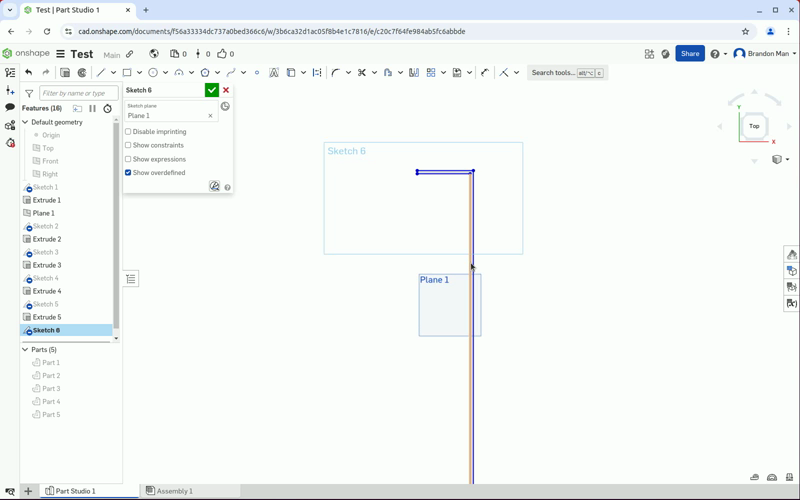
scroll(6)
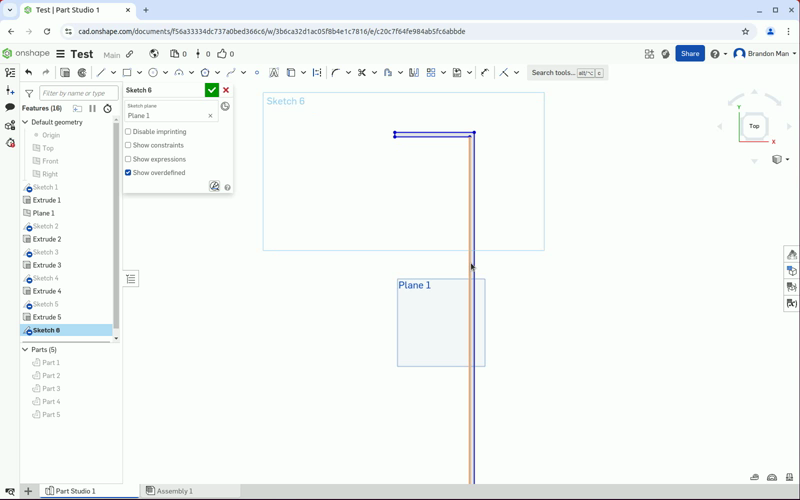
scroll(6)
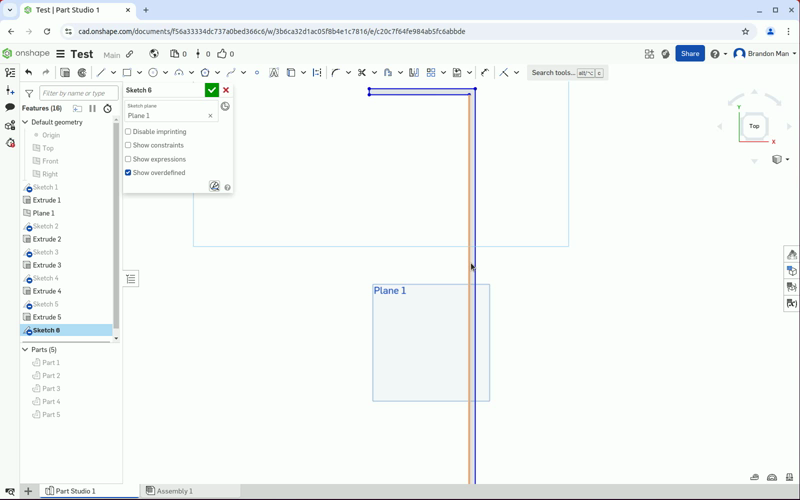
scroll(6)
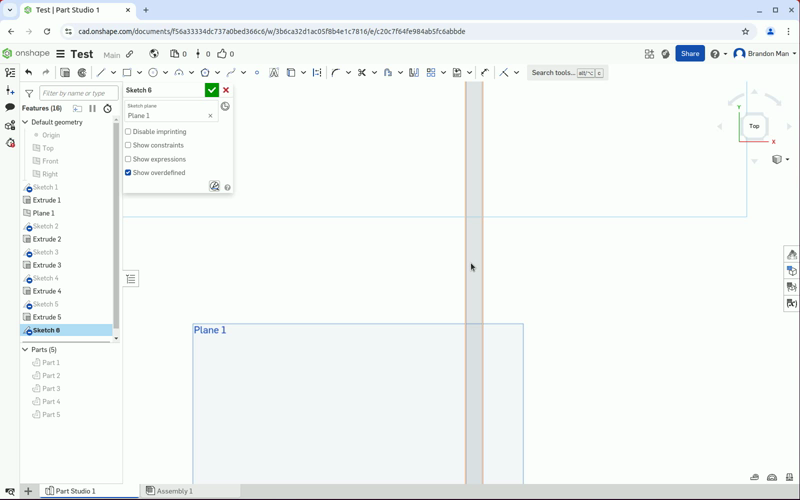
click(471, 262)
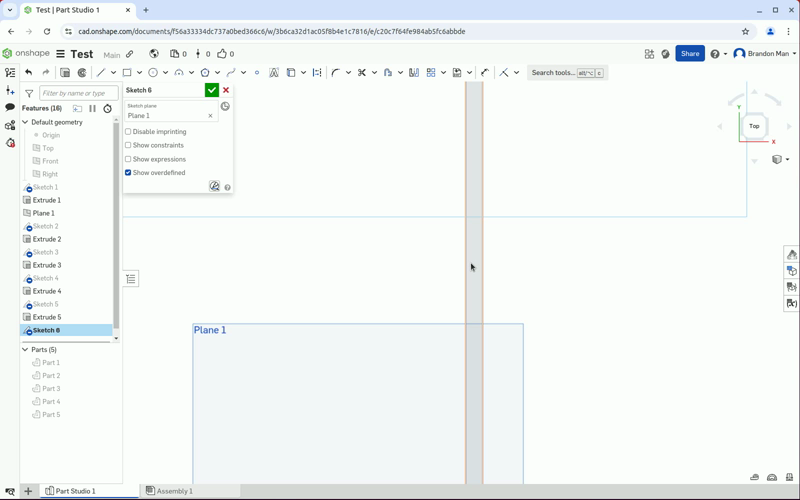
scroll(-6)
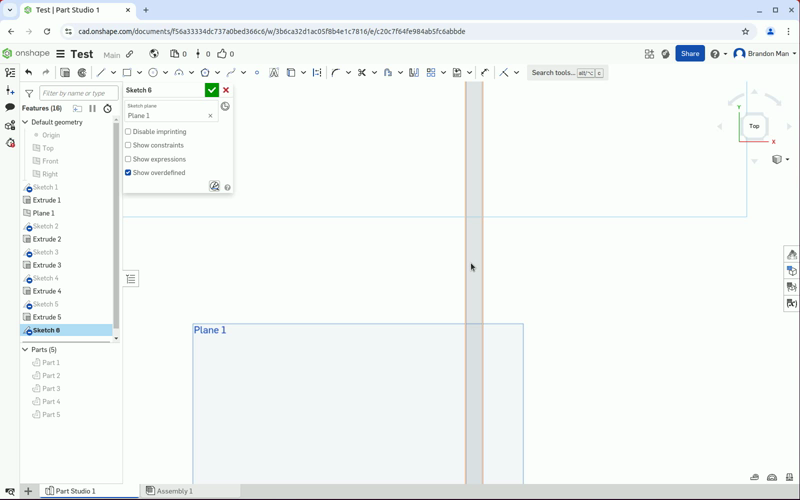
scroll(-6)
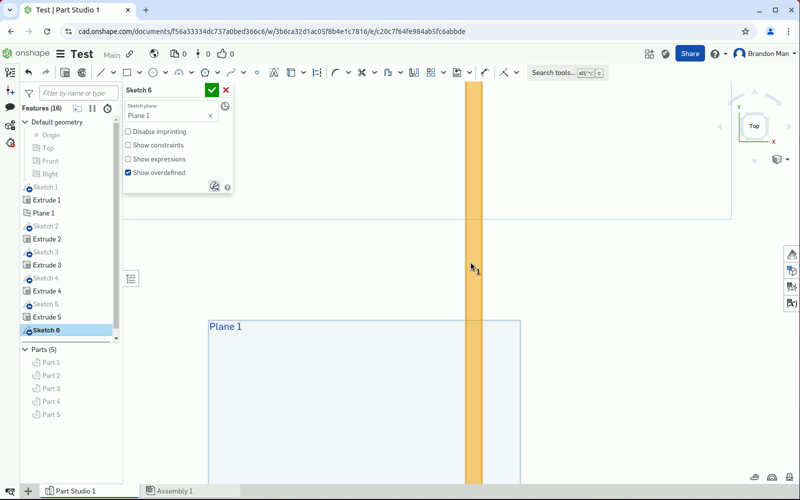
scroll(-6)
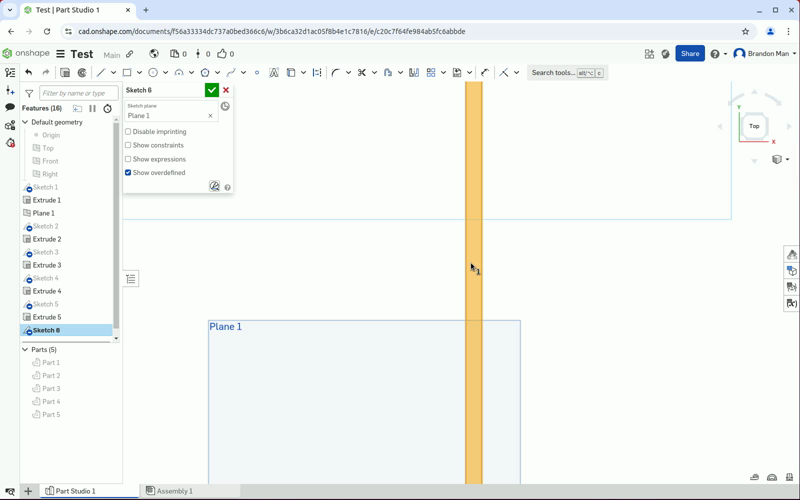
scroll(-6)
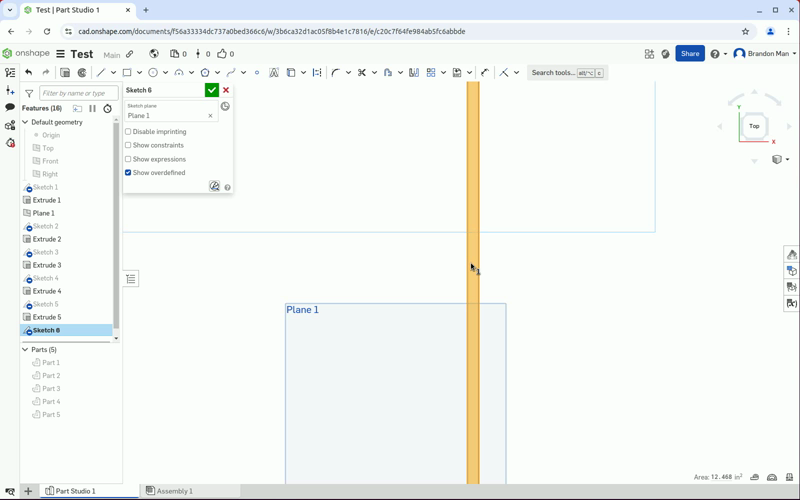
scroll(-6)
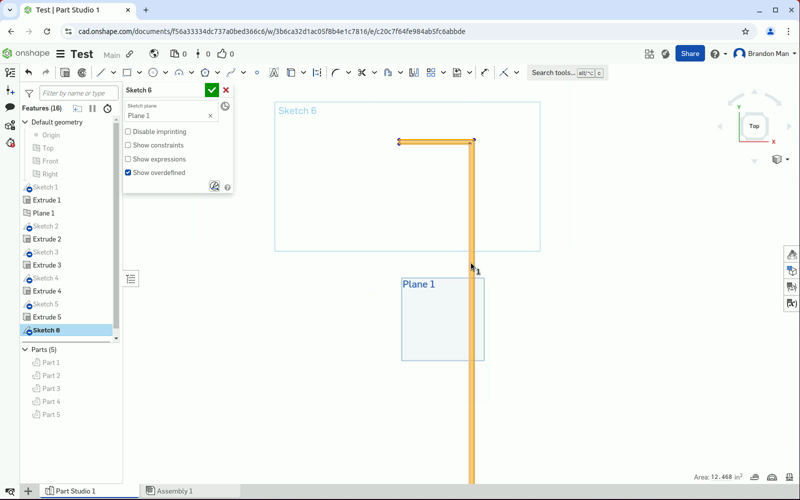
scroll(-6)
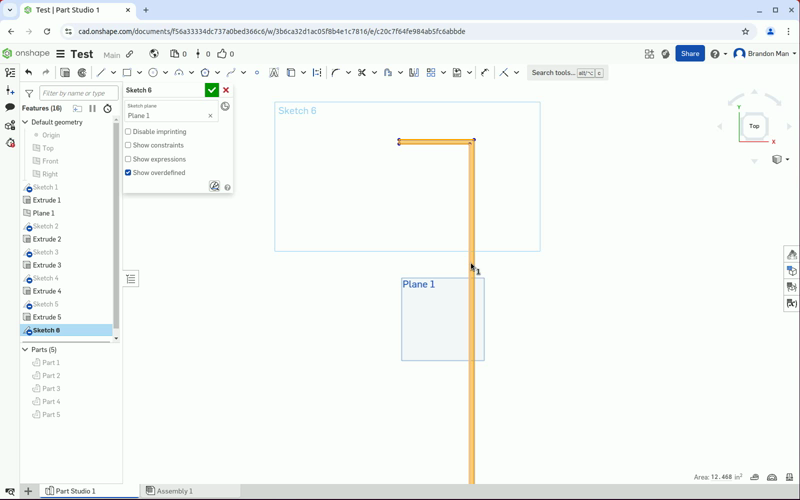
scroll(-6)
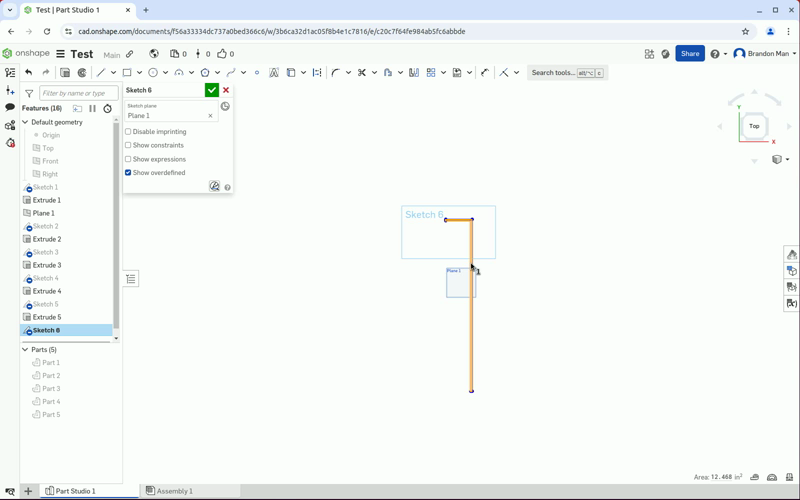
mouse_move(73, 352)
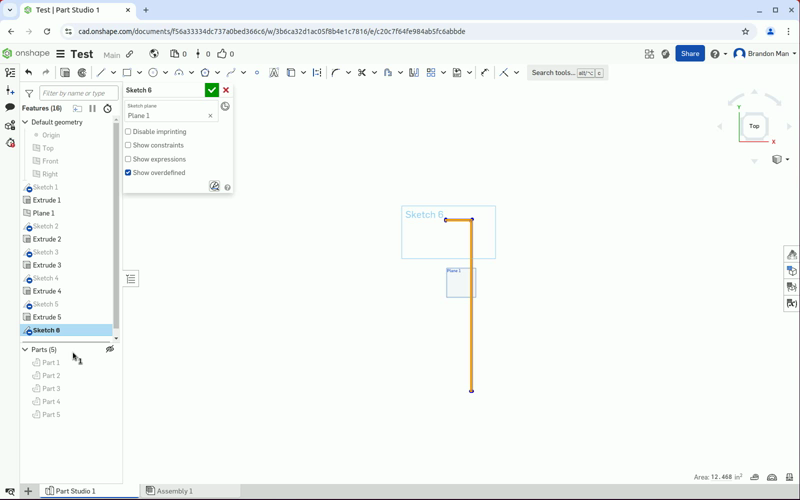
key(shift+y)
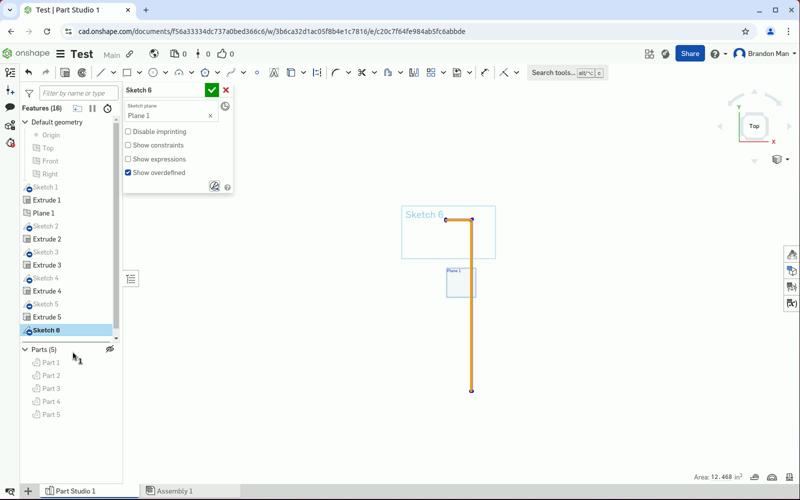
key(shift+e)
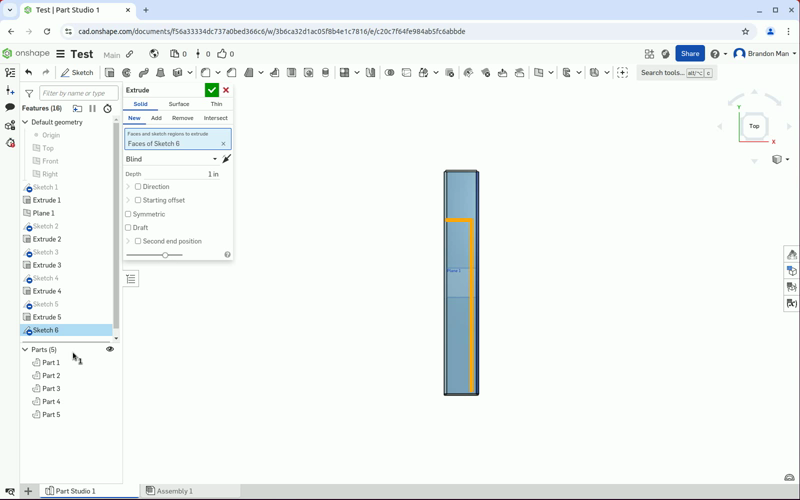
mouse_move(143, 106)
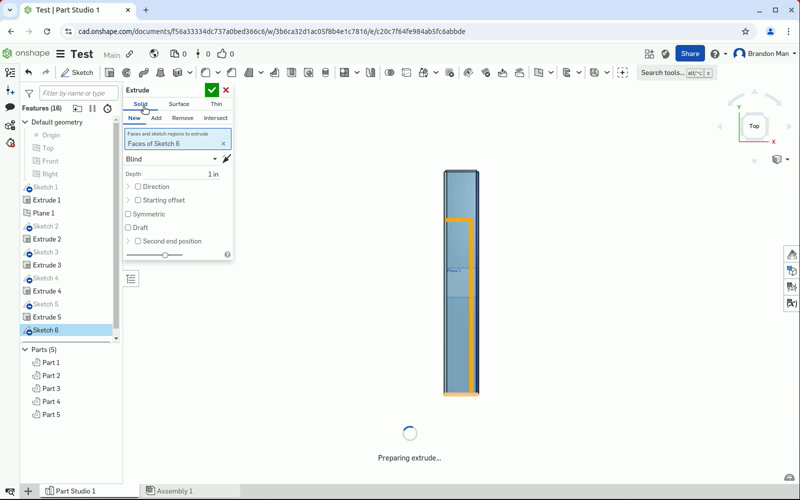
click(143, 106)
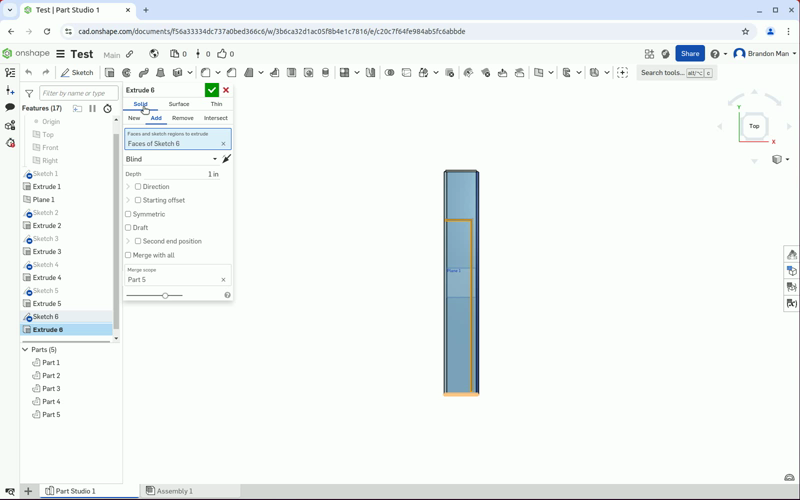
mouse_move(137, 120)
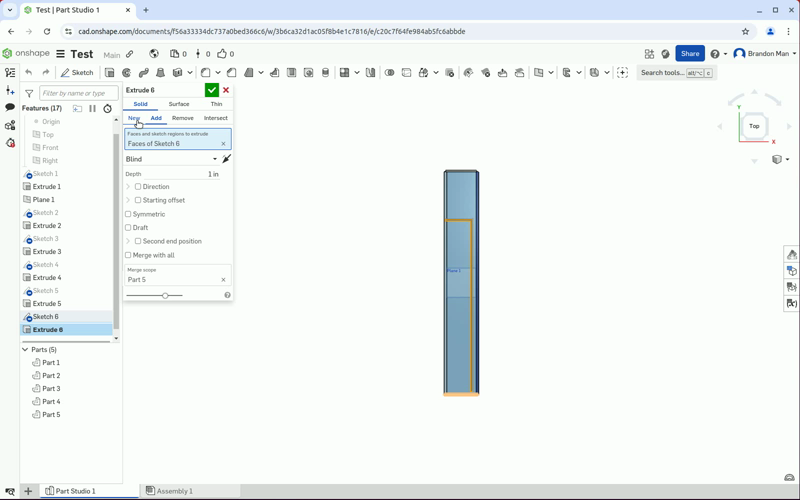
click(137, 120)
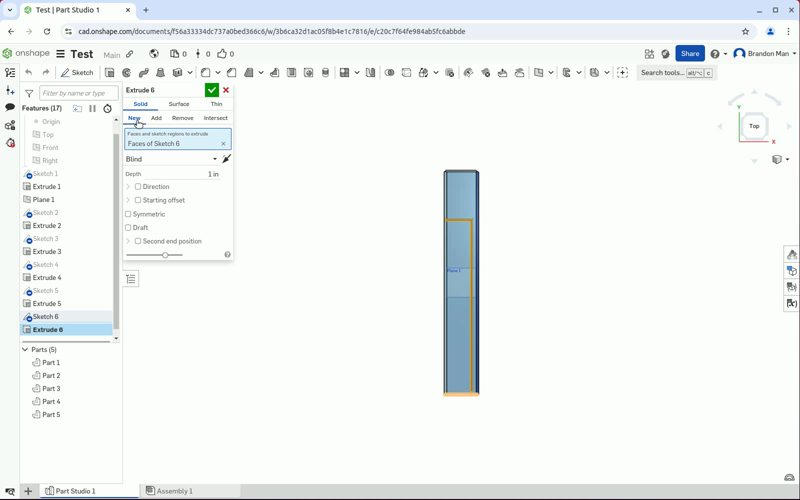
key(tab, 4)
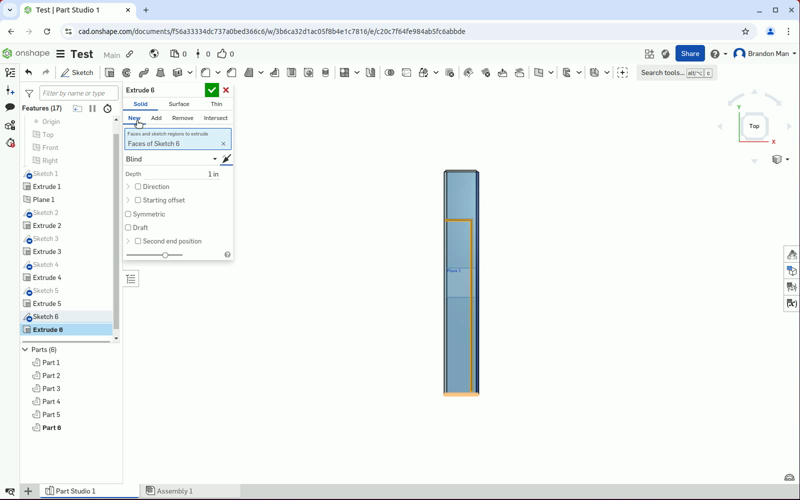
text(5.055)
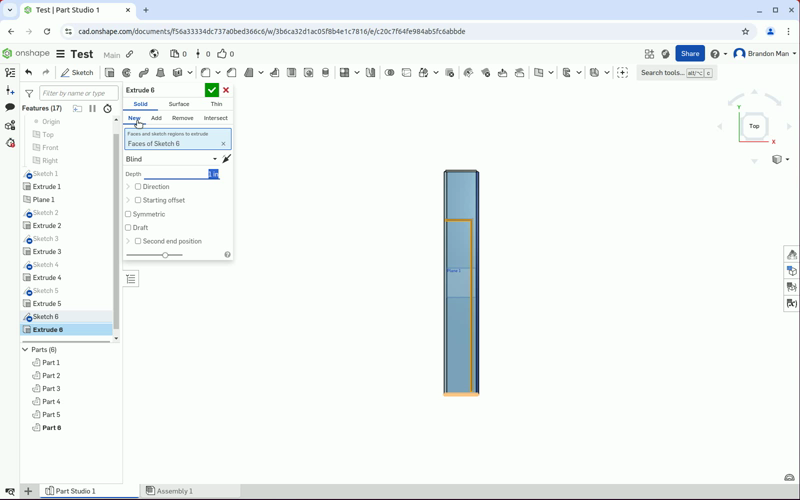
key(enter)
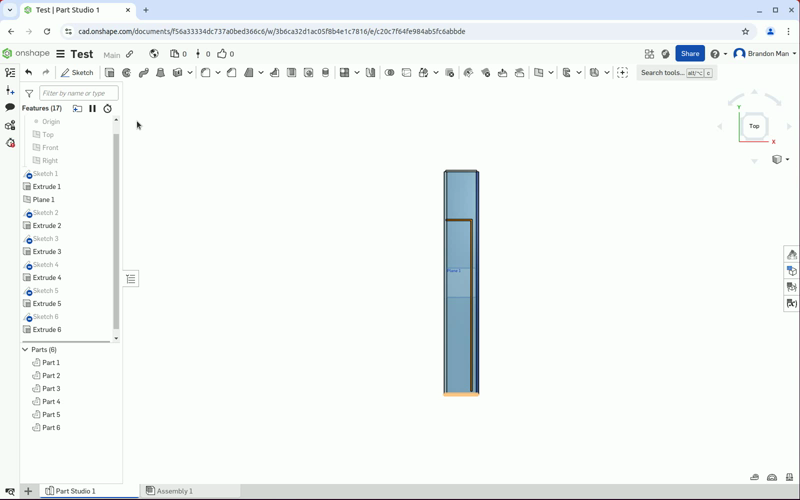
key(shift+h)
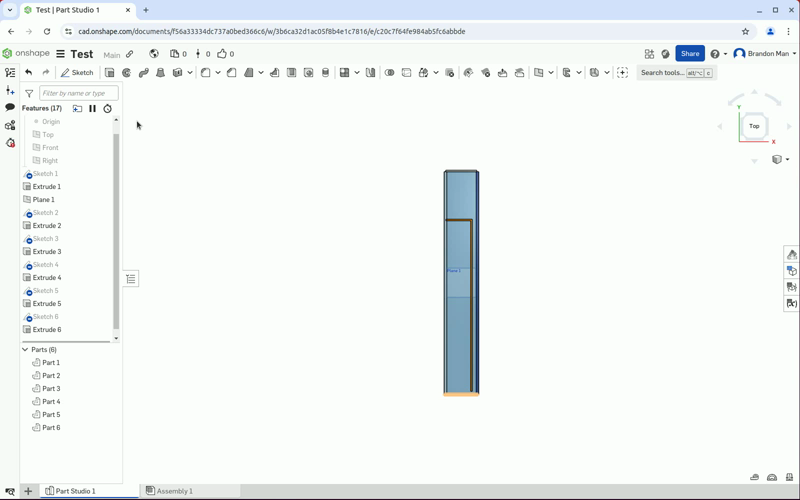
key(shift+h)
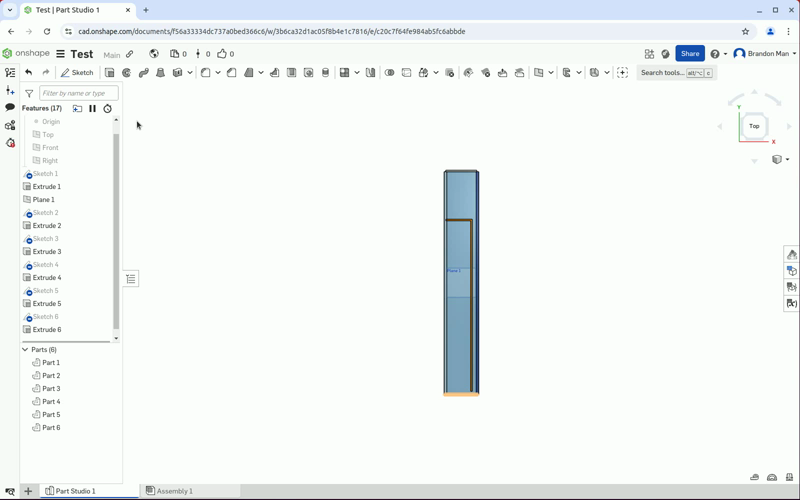
key(shift+7)
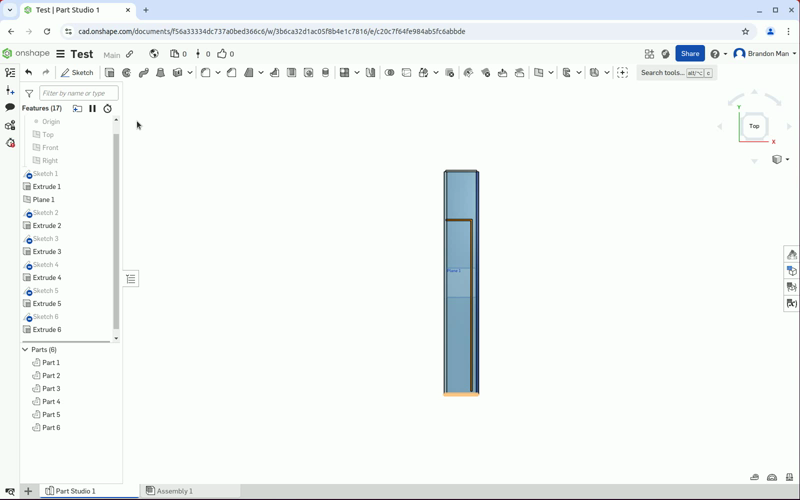
key(up, 3)
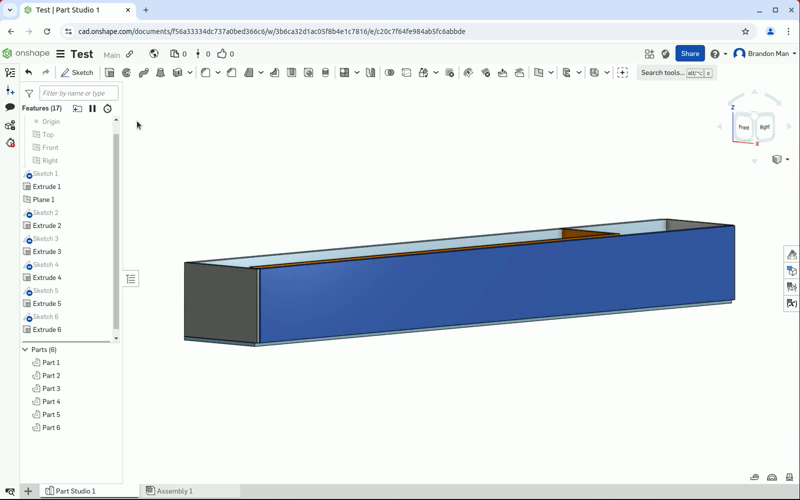
key(left, 3)
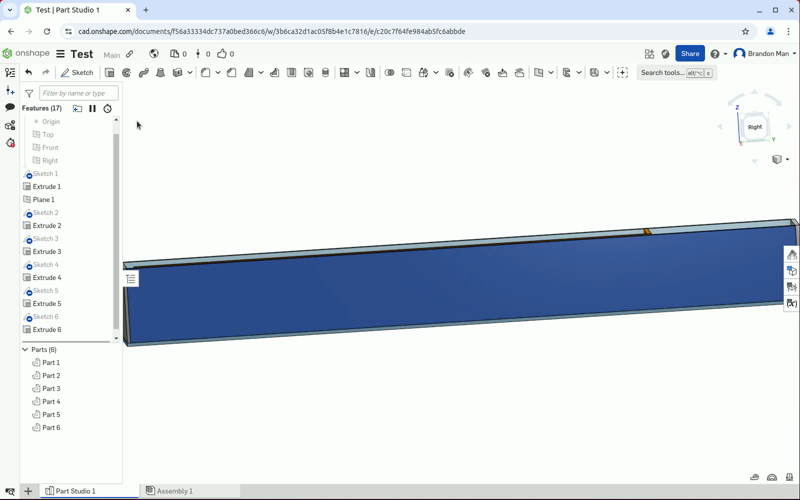
key(right, 3)
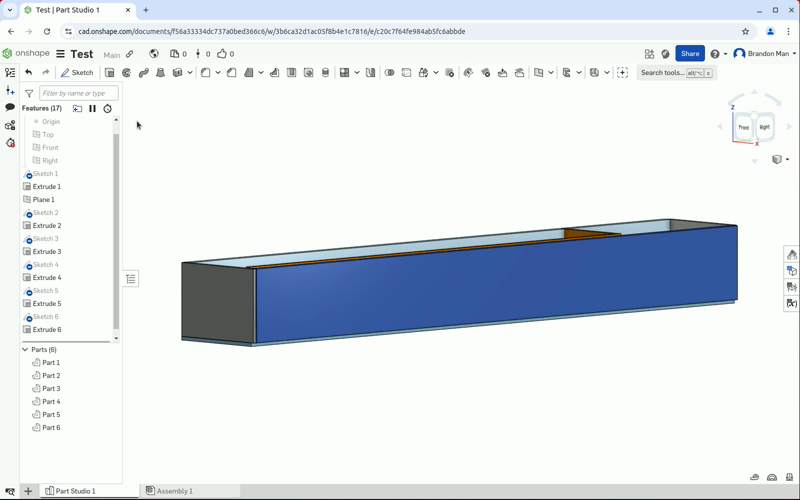
key(down, 3)
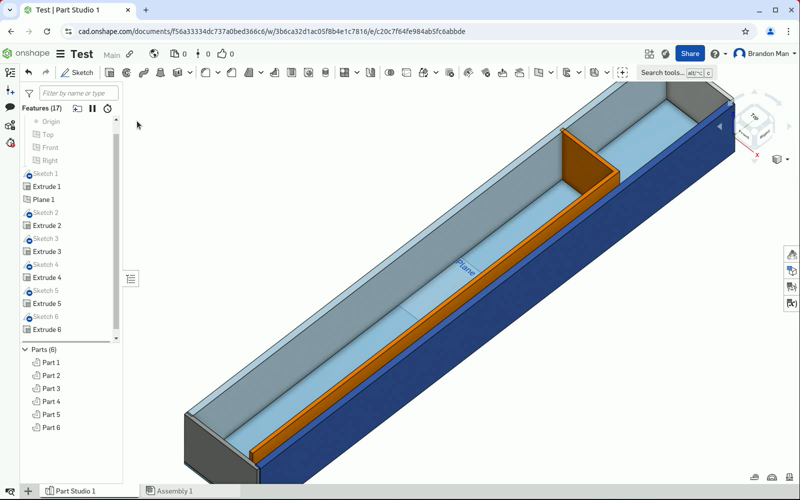
mouse_move(69, 176)
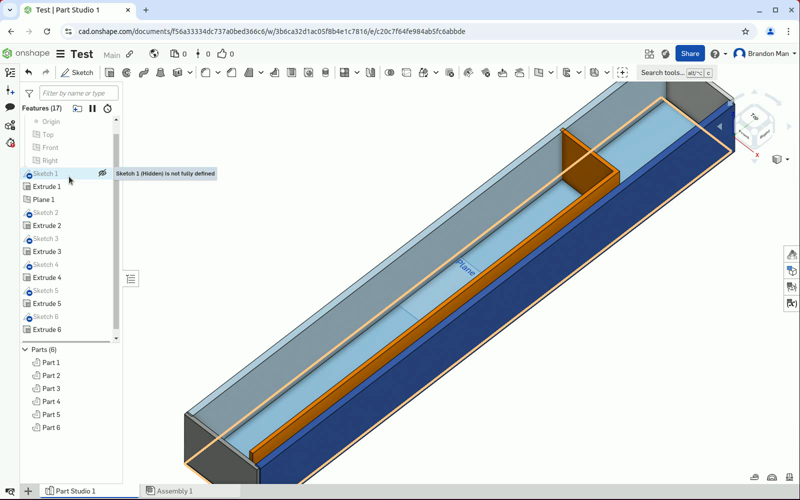
click(69, 176)